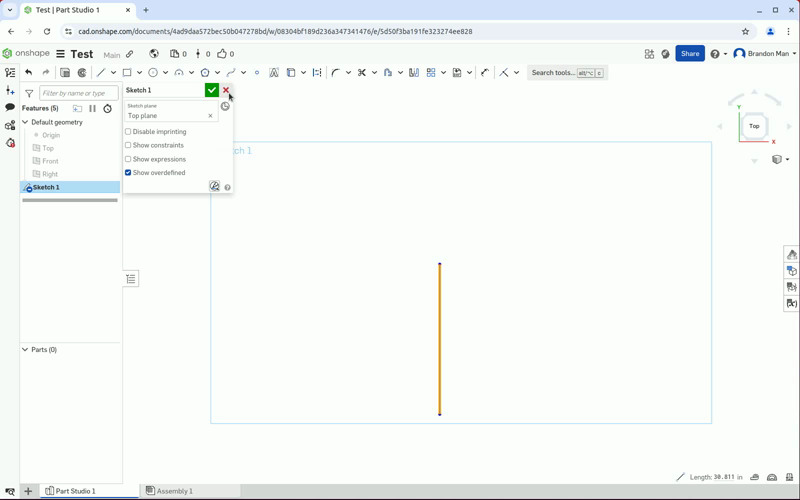
key(shift+h)
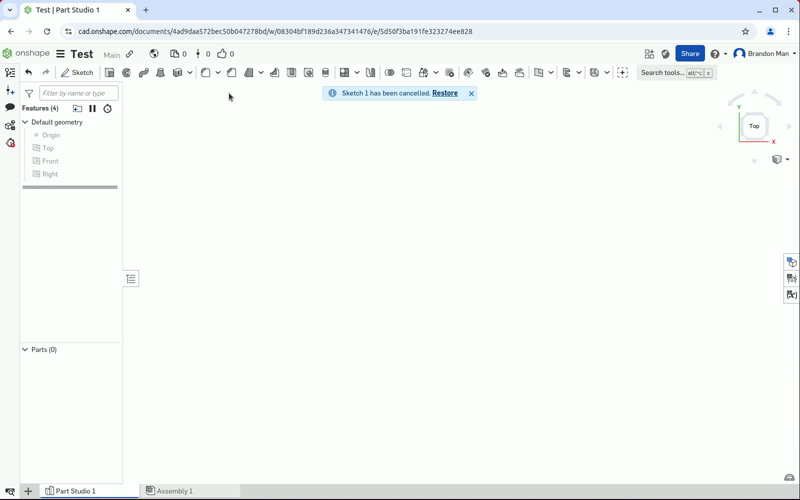
mouse_move(73, 352)
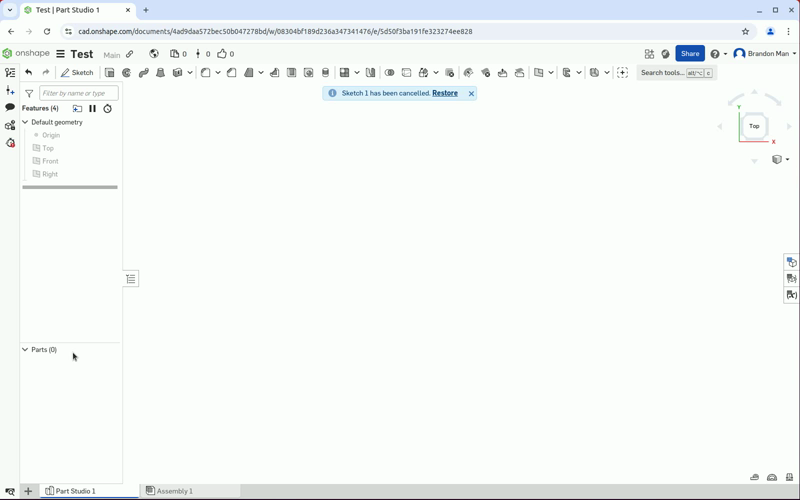
key(y)
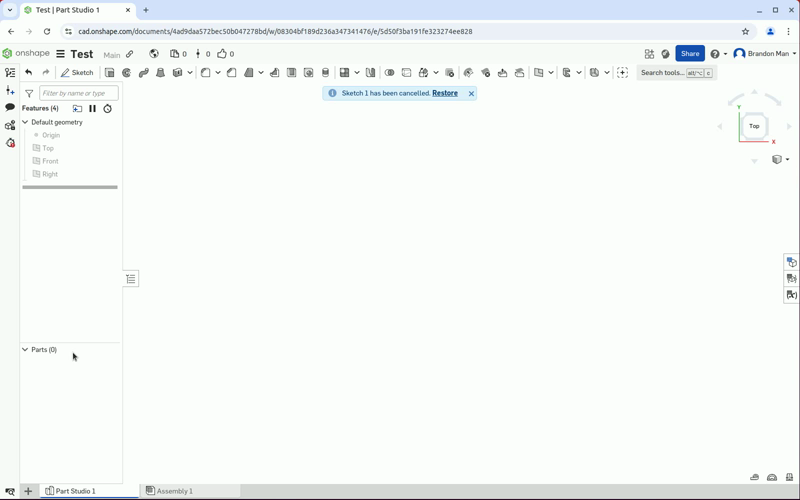
key(shift+p)
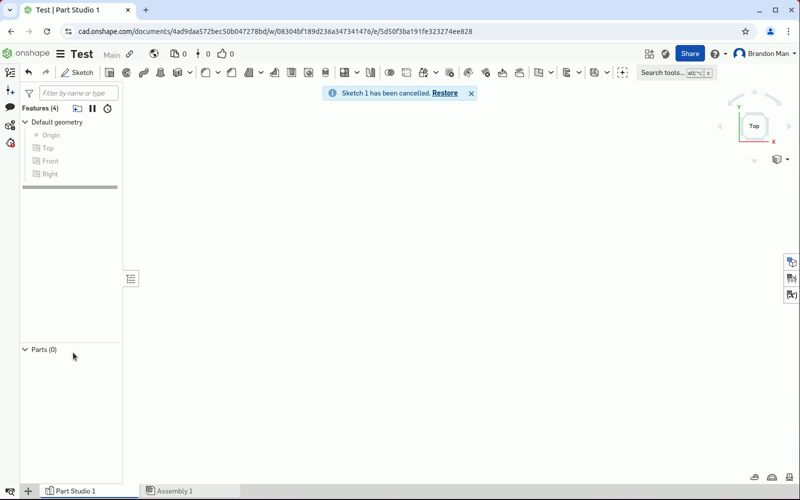
key(space)
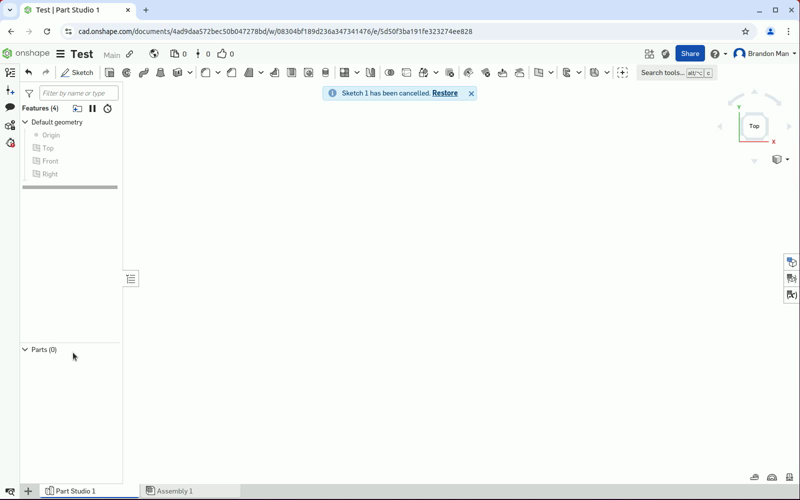
key_down(shift)
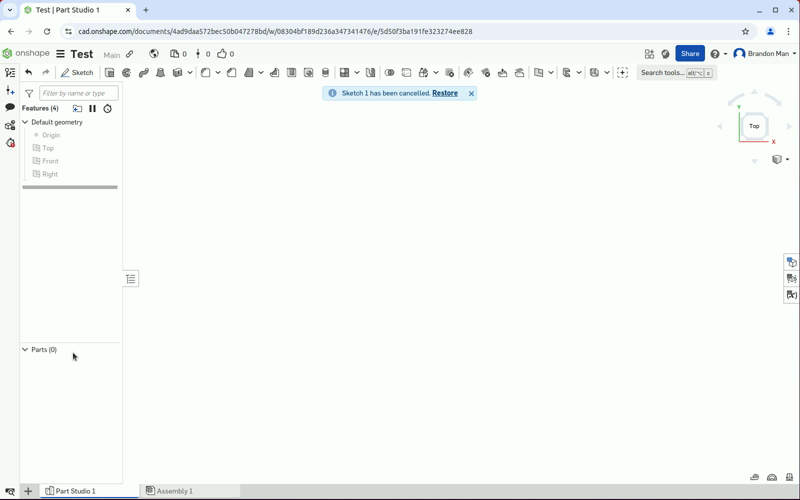
key(up)
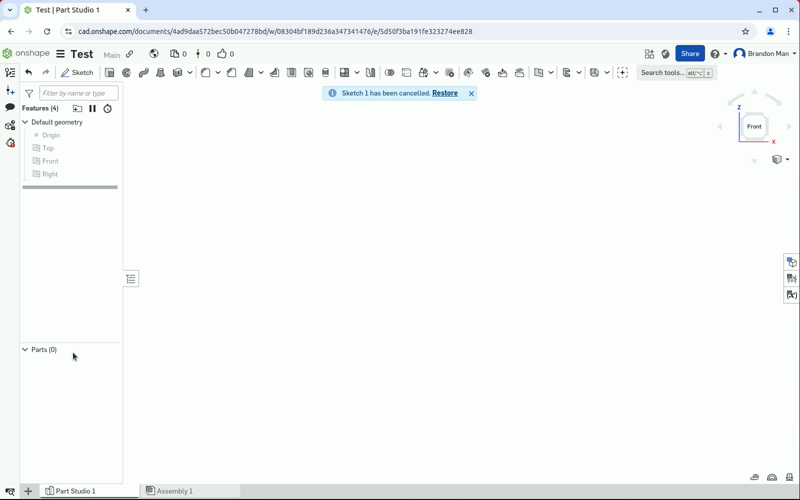
key_up(shift)
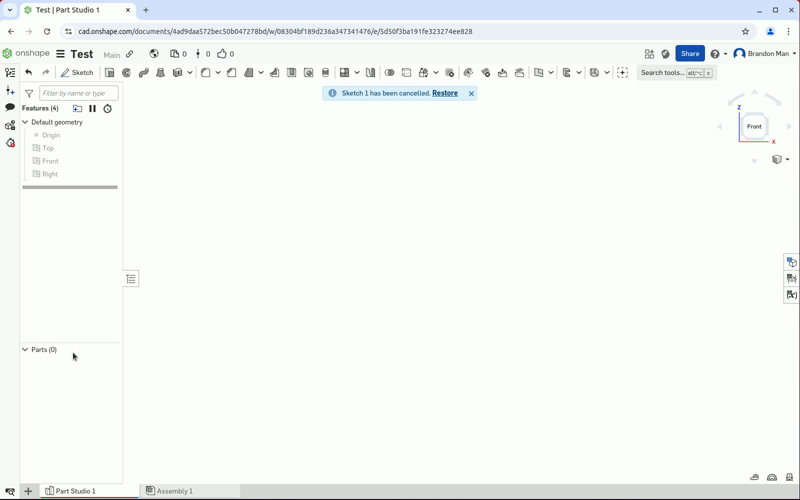
mouse_move(73, 352)
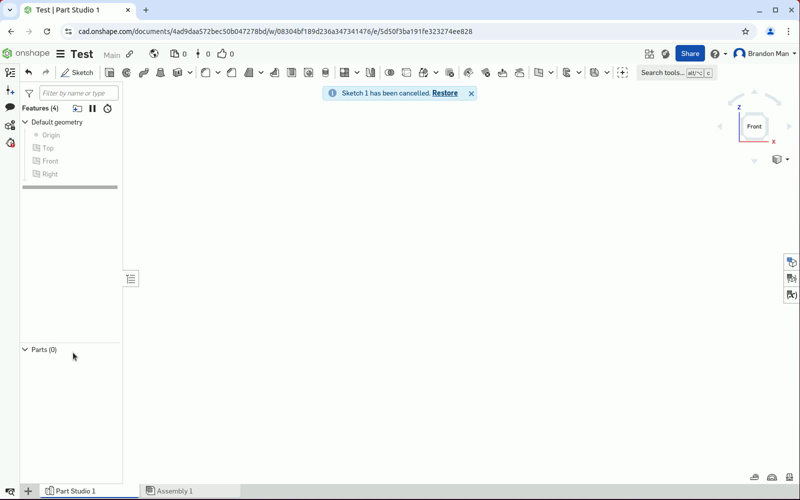
key(shift+y)
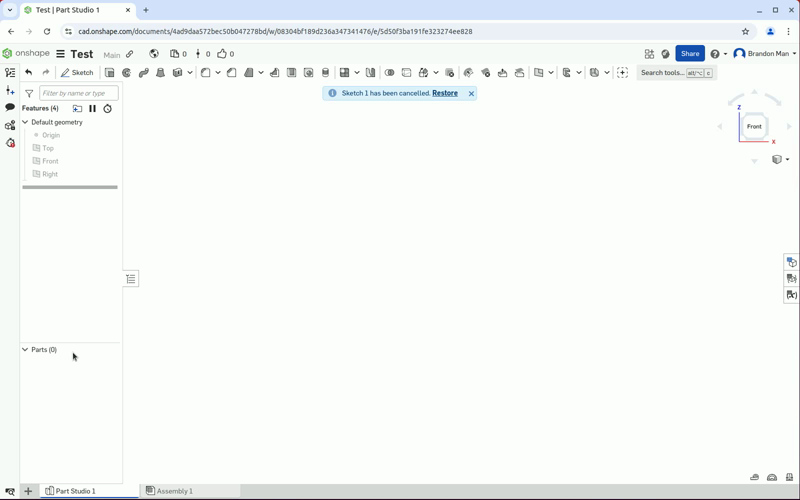
key(shift+s)
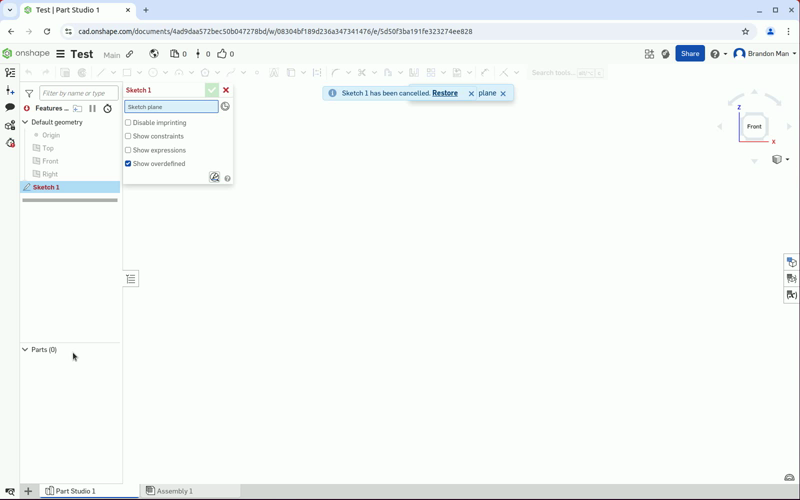
mouse_move(73, 163)
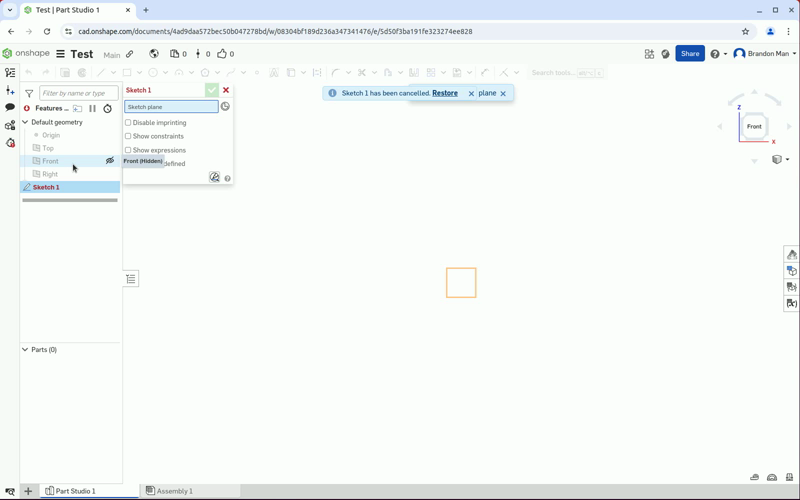
click(73, 163)
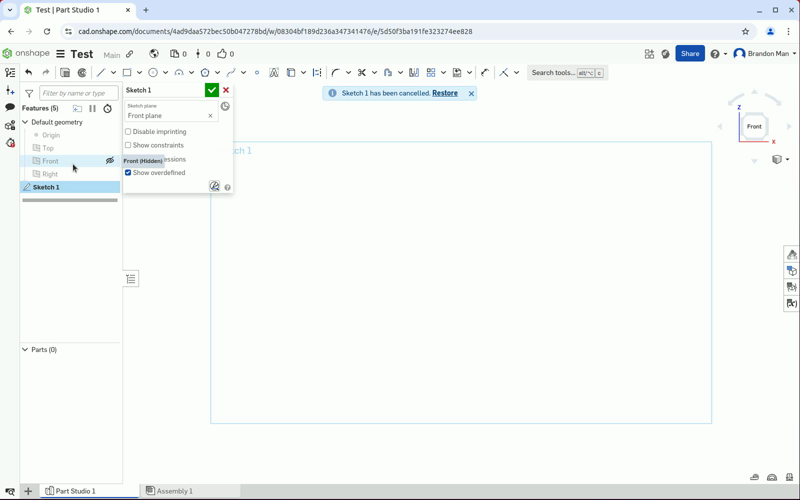
mouse_move(73, 352)
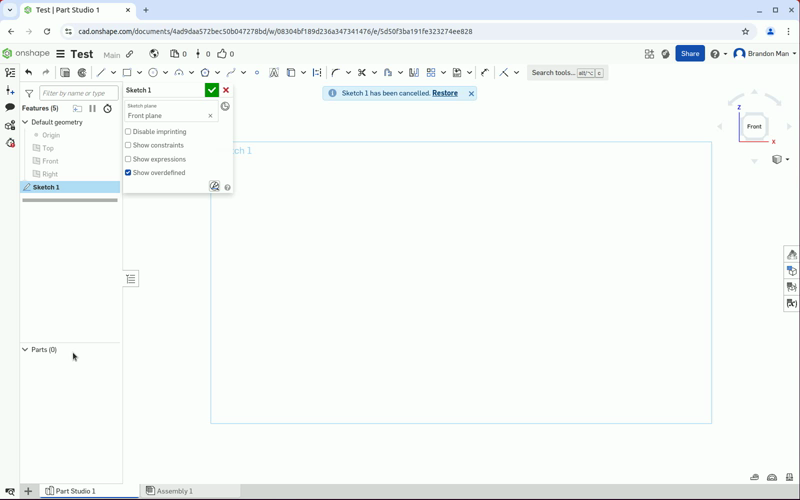
key(y)
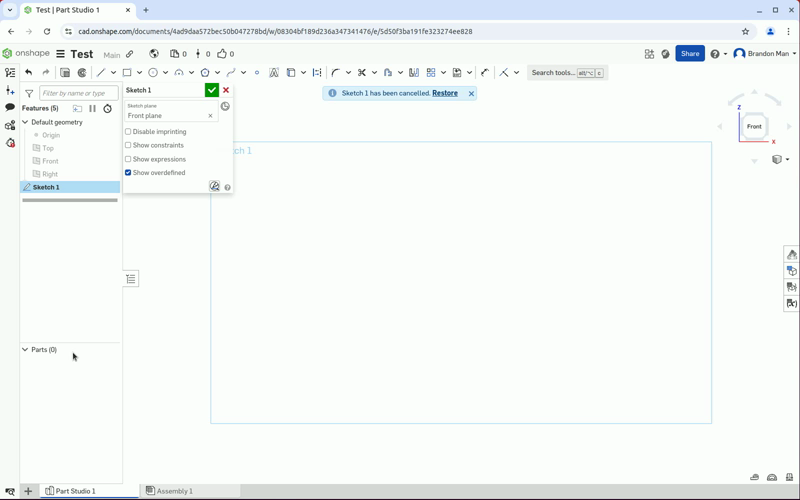
key(l)
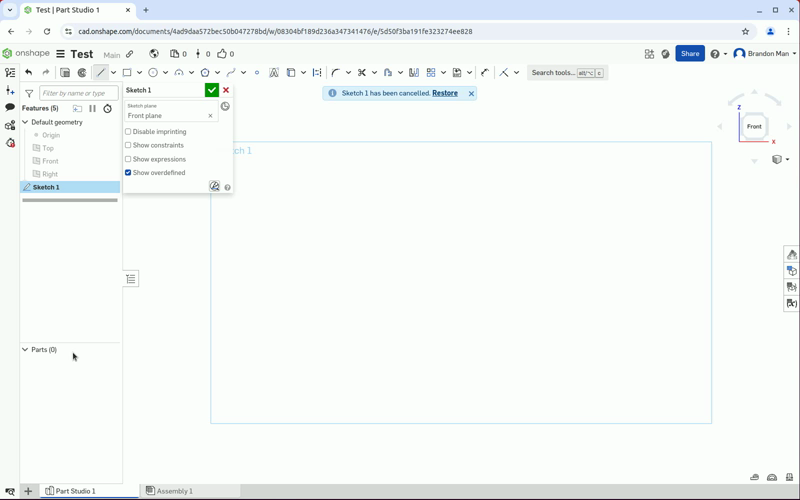
key_down(shift)
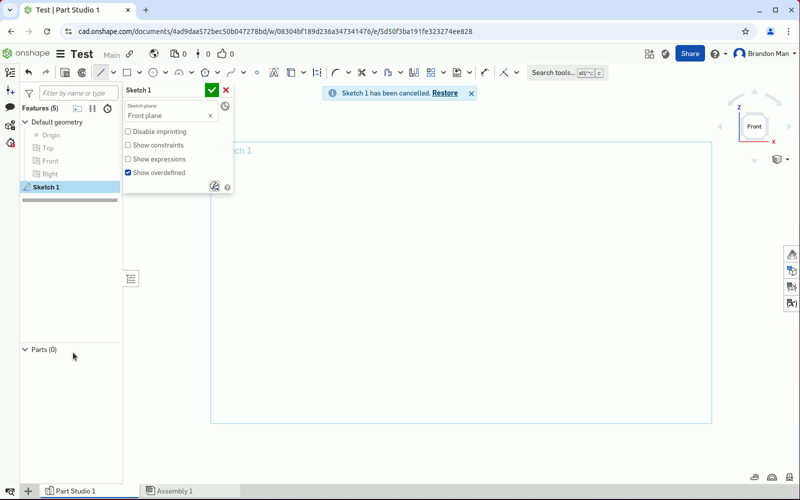
mouse_move(453, 395)
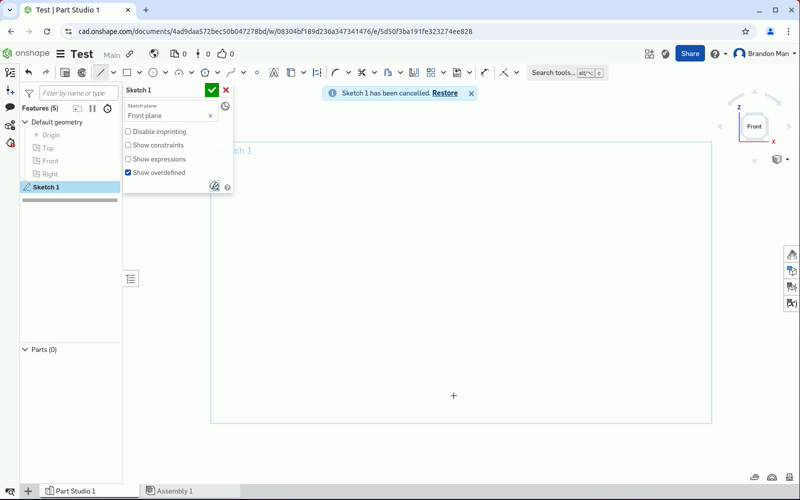
click(453, 395)
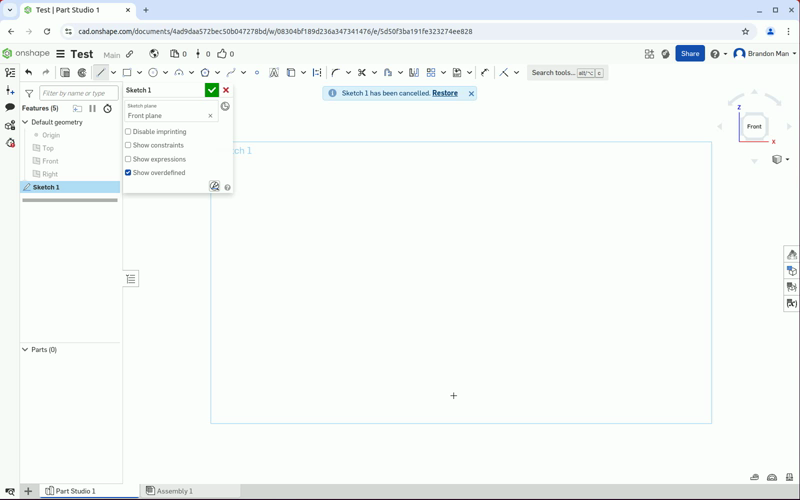
key_up(shift)
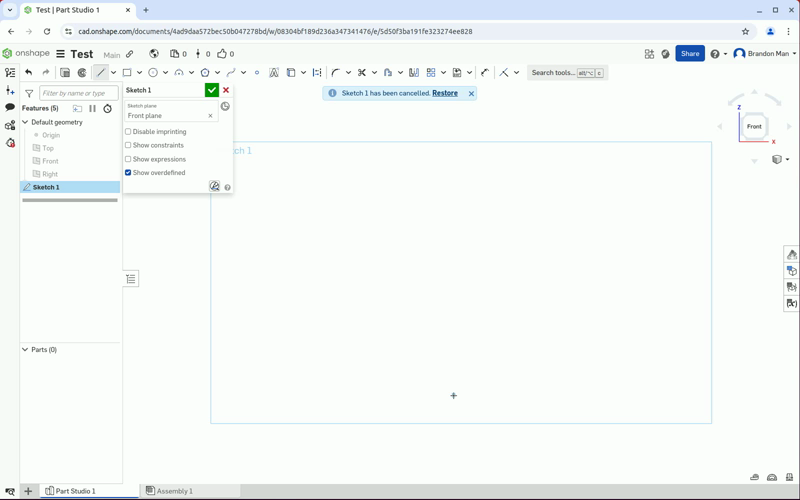
key_down(shift)
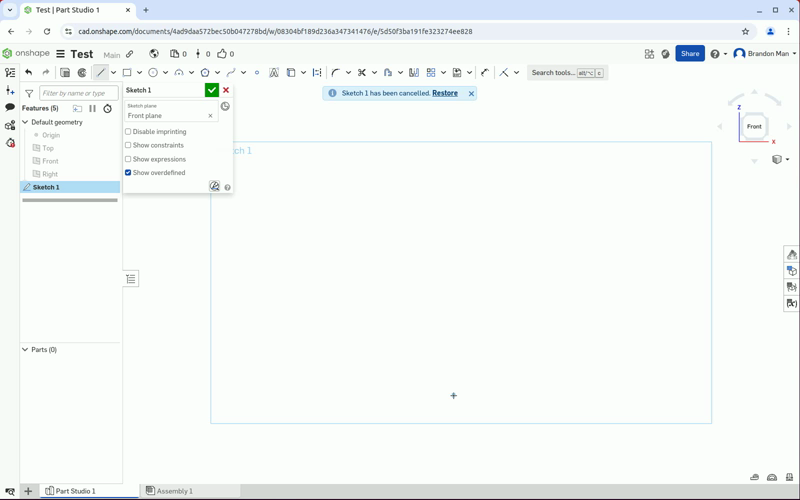
mouse_move(483, 395)
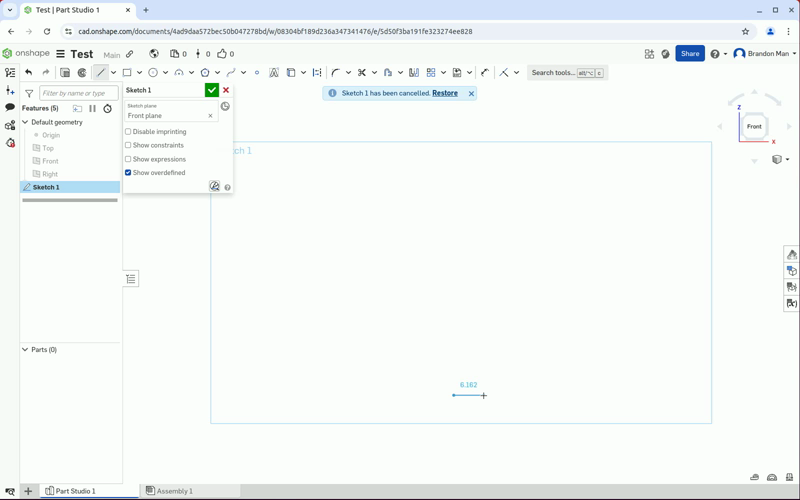
mouse_move(467, 395)
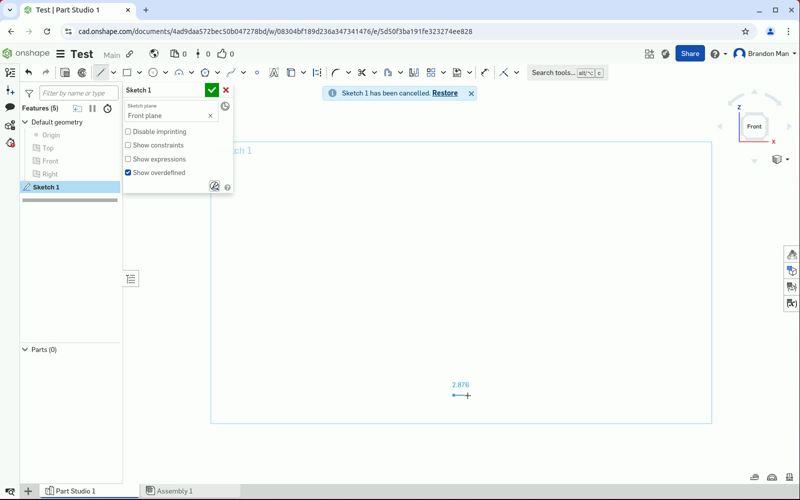
click(467, 395)
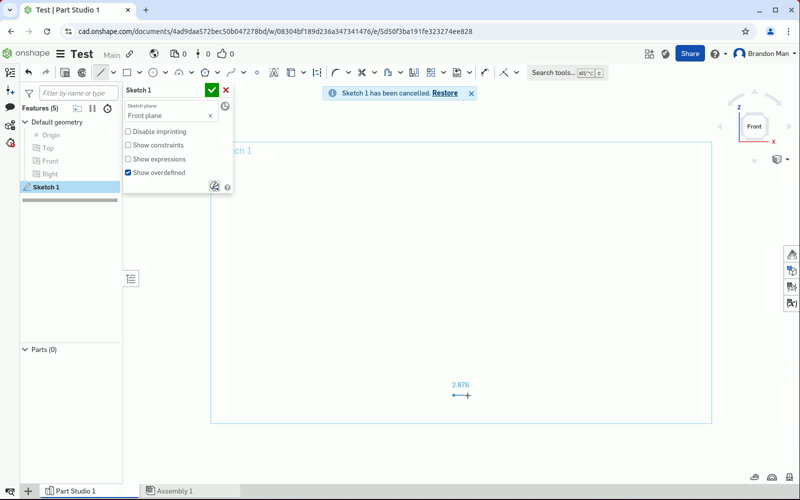
key_up(shift)
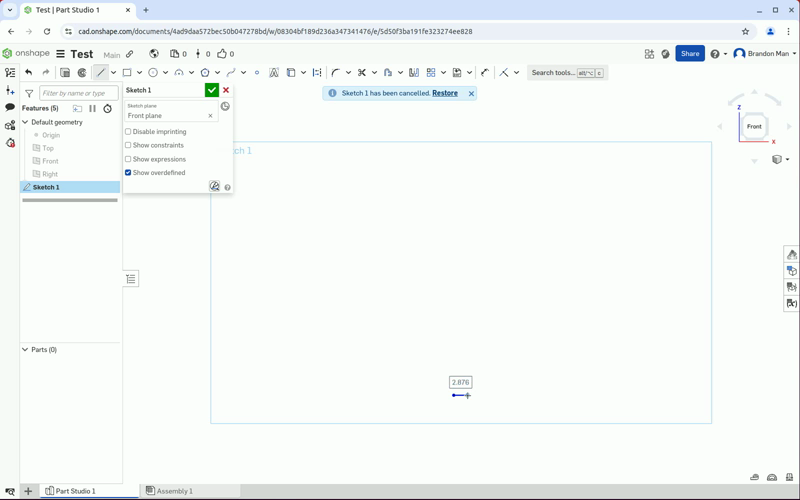
key_down(shift)
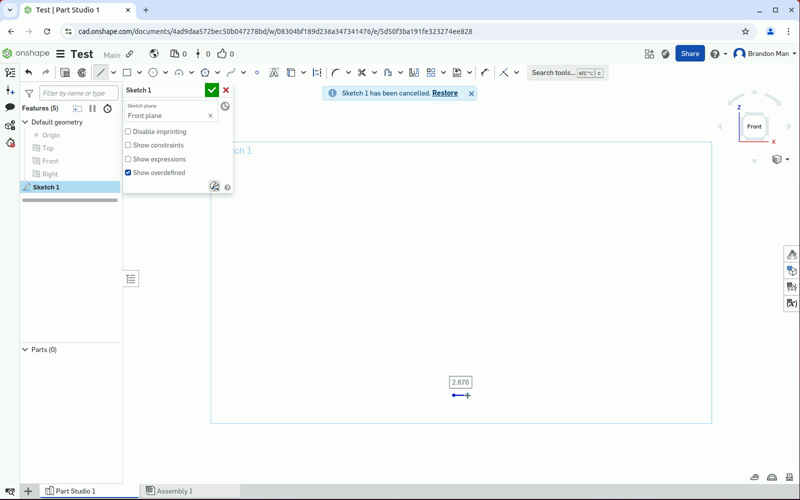
mouse_move(467, 171)
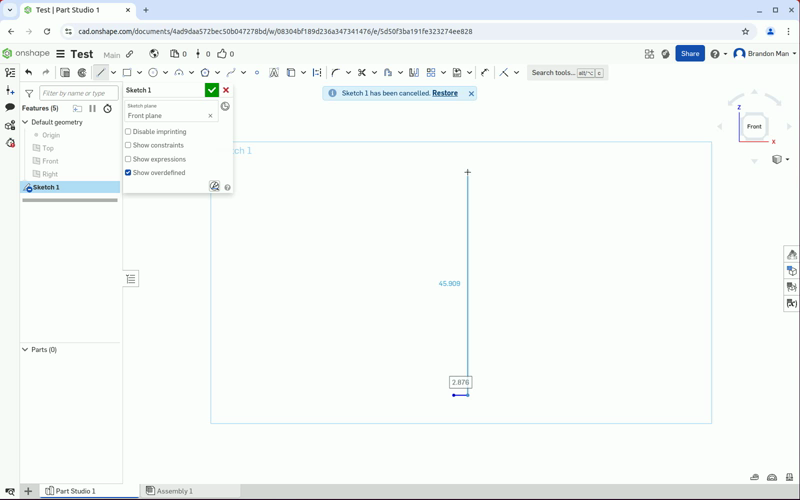
click(467, 171)
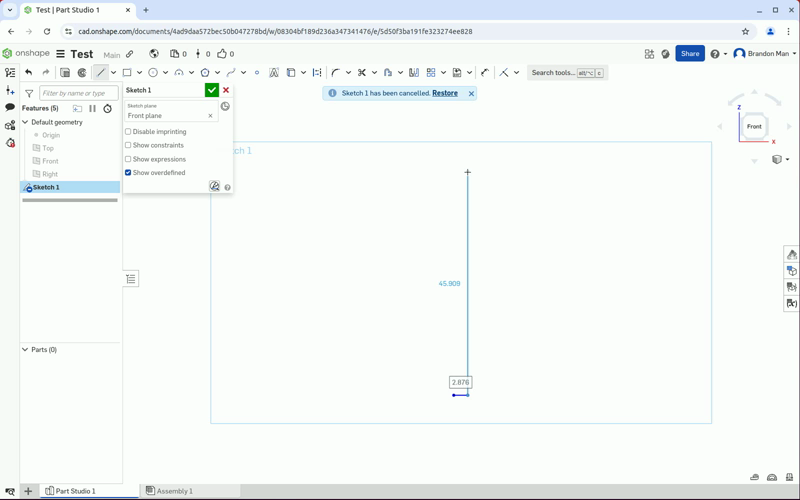
key_up(shift)
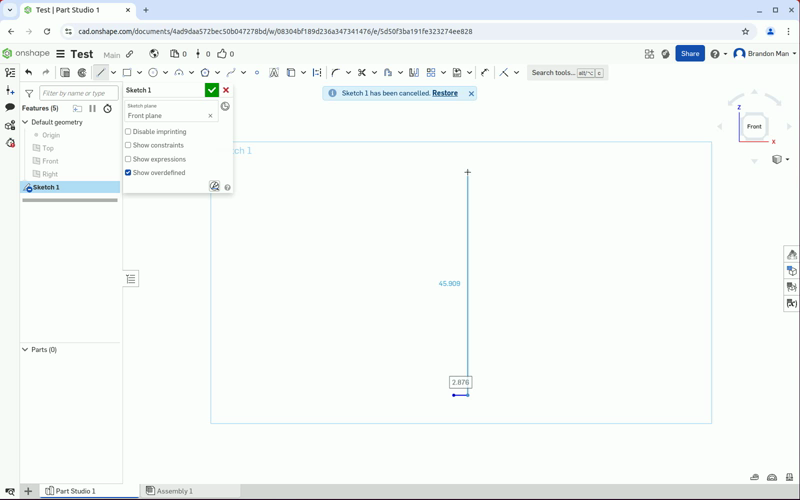
key_down(shift)
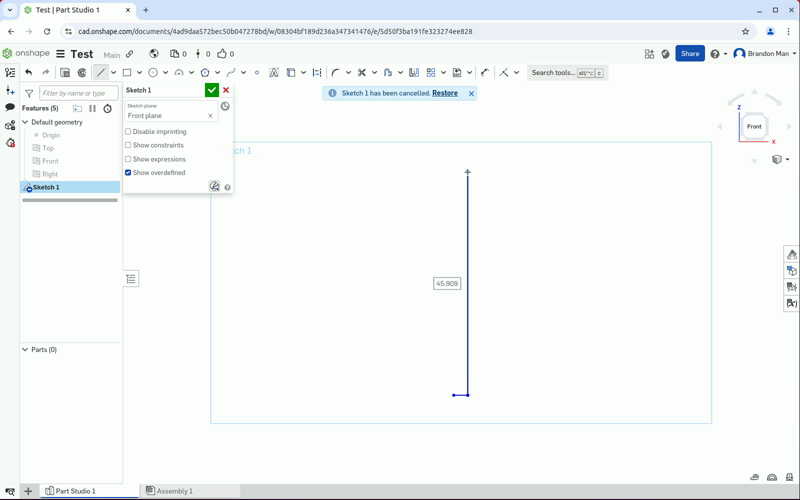
mouse_move(498, 171)
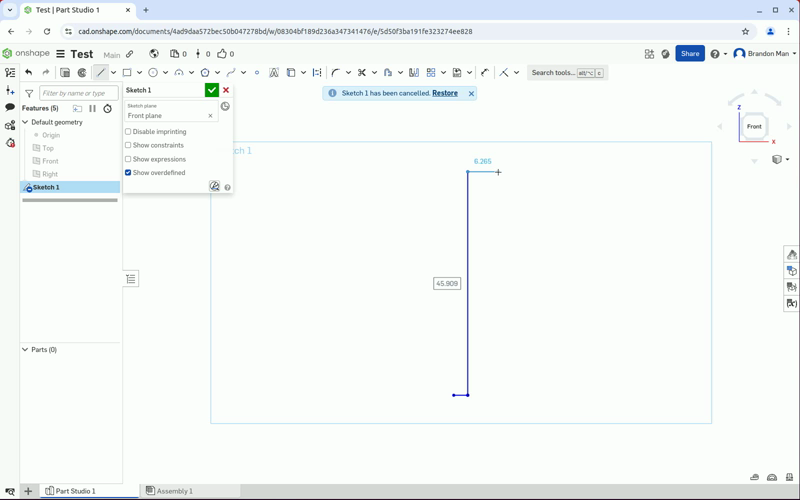
mouse_move(453, 171)
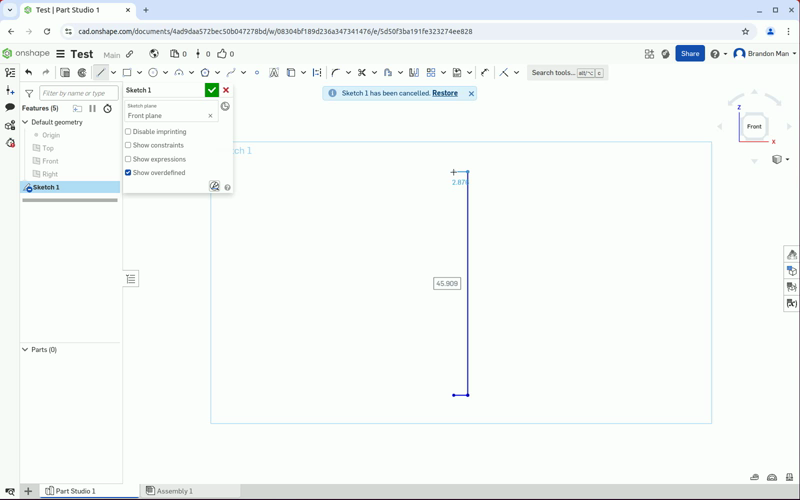
click(453, 171)
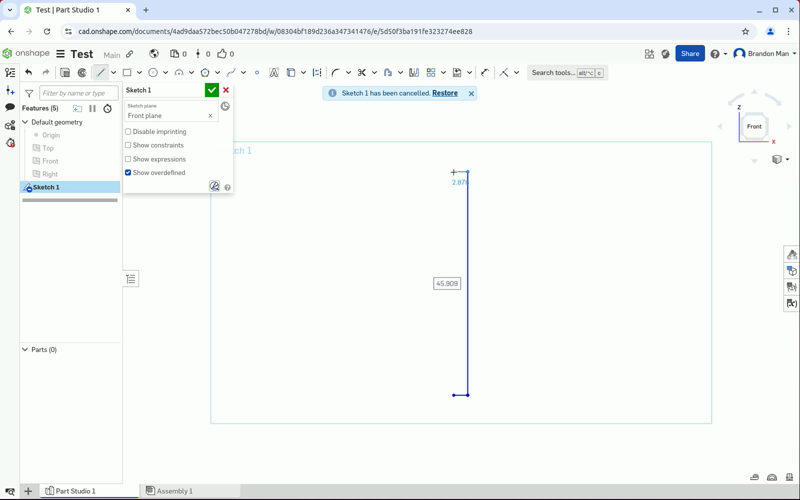
key_up(shift)
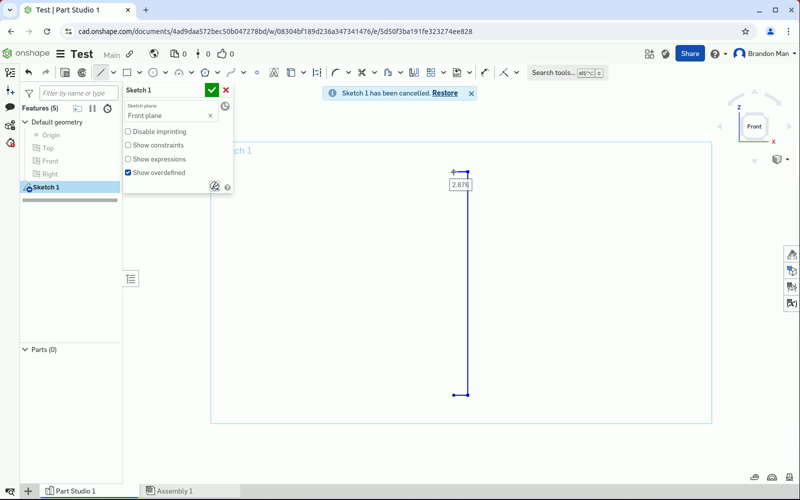
key_down(shift)
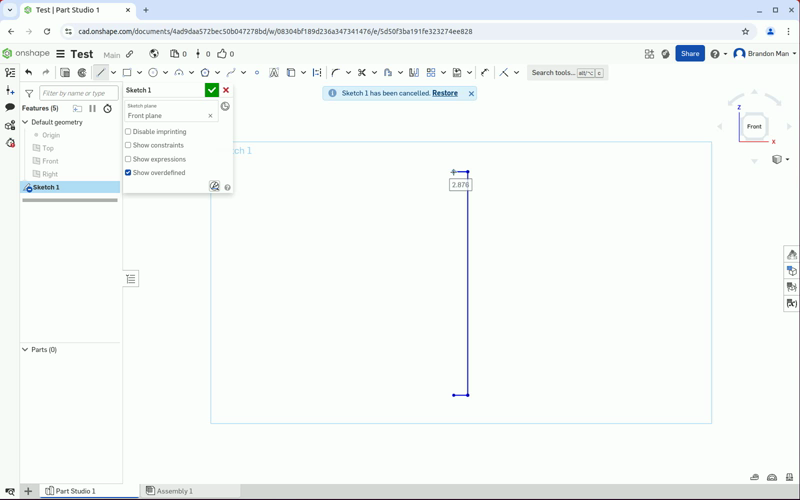
mouse_move(453, 395)
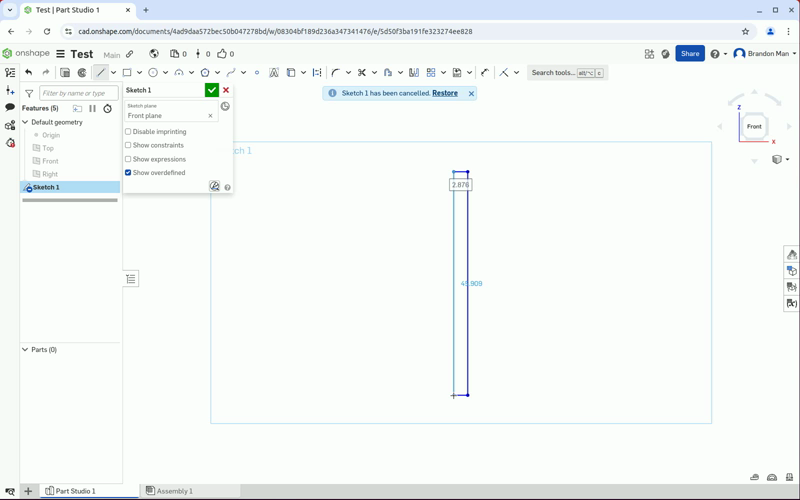
key_up(shift)
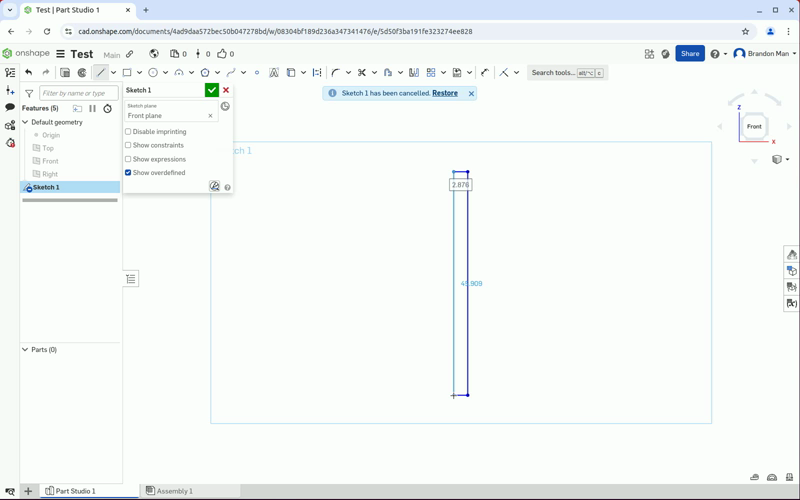
click(453, 395)
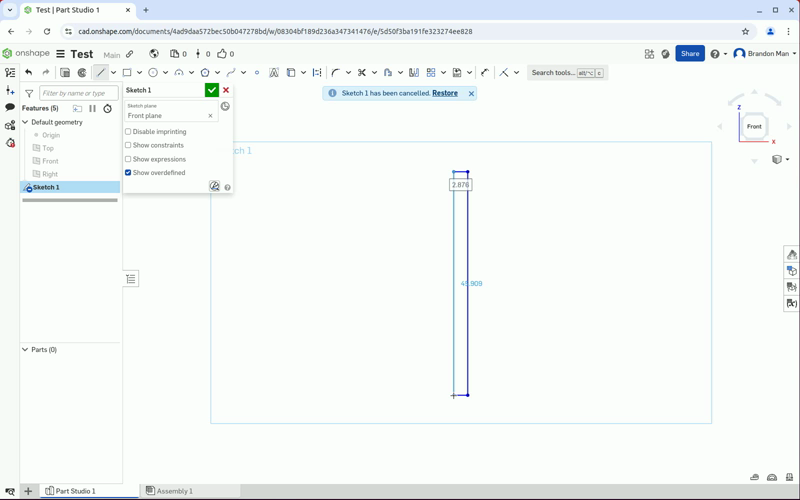
key(esc)
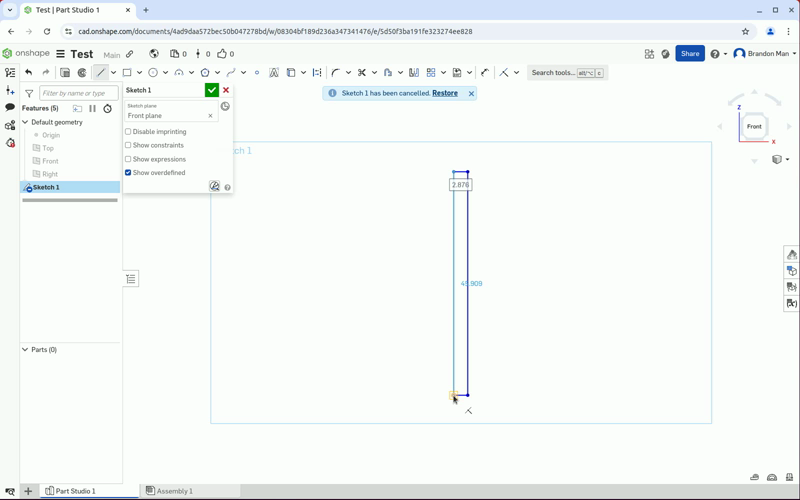
mouse_move(463, 176)
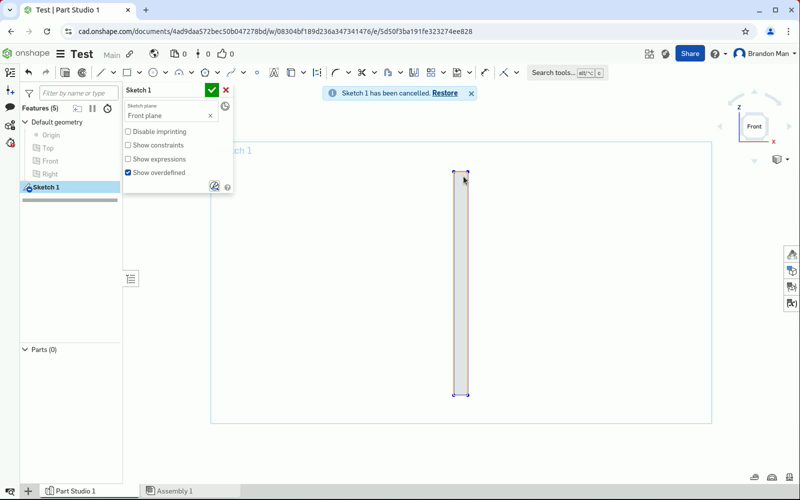
click(463, 176)
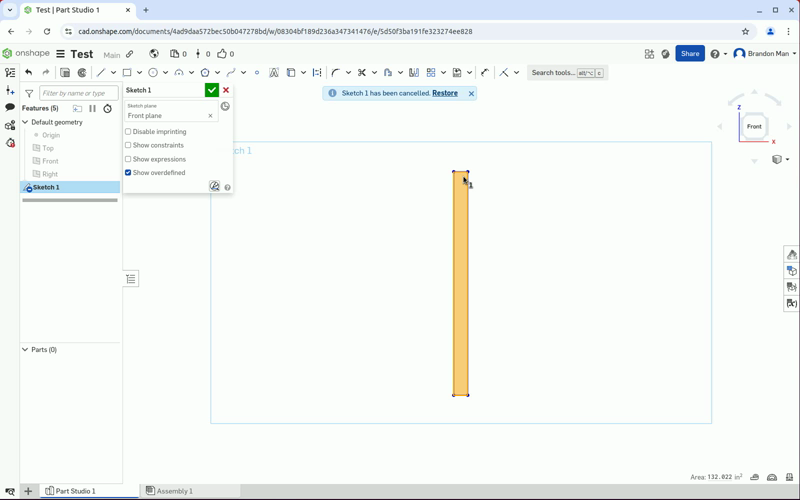
mouse_move(73, 352)
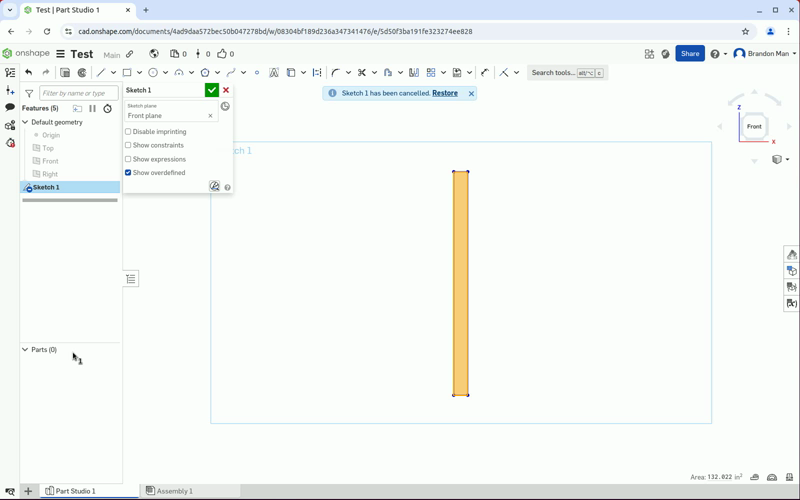
key(shift+y)
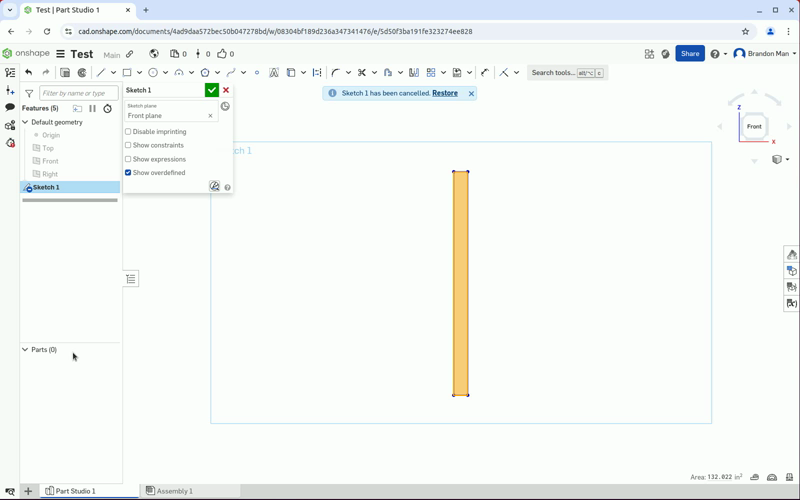
key(shift+e)
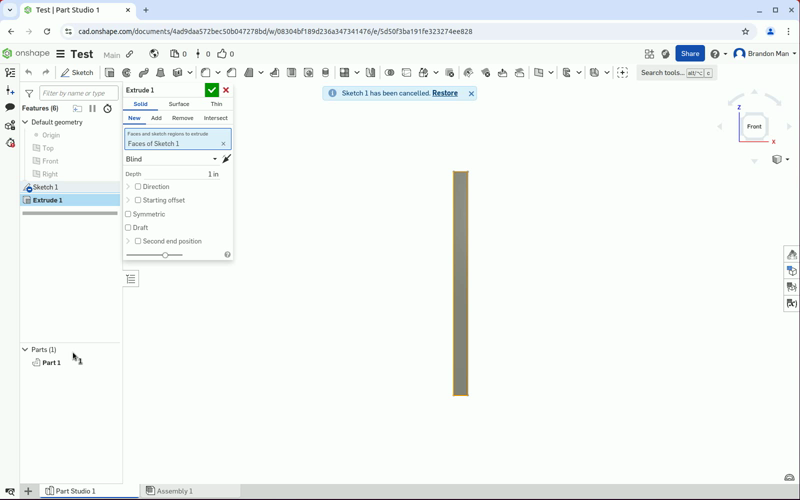
mouse_move(143, 106)
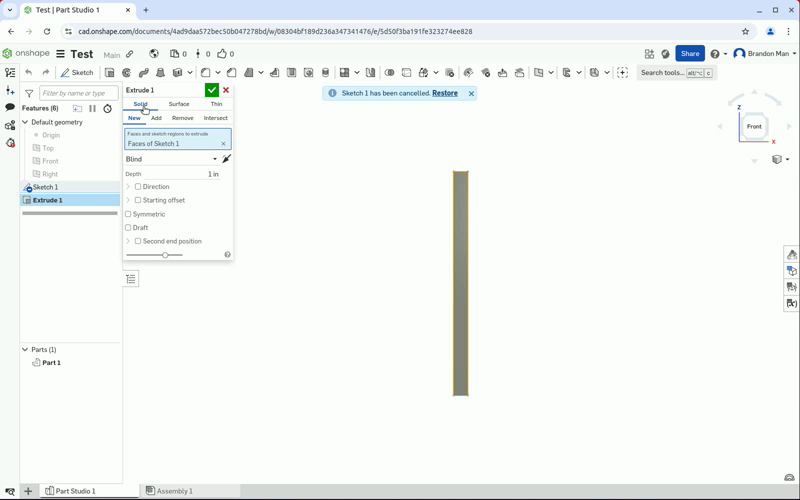
click(143, 106)
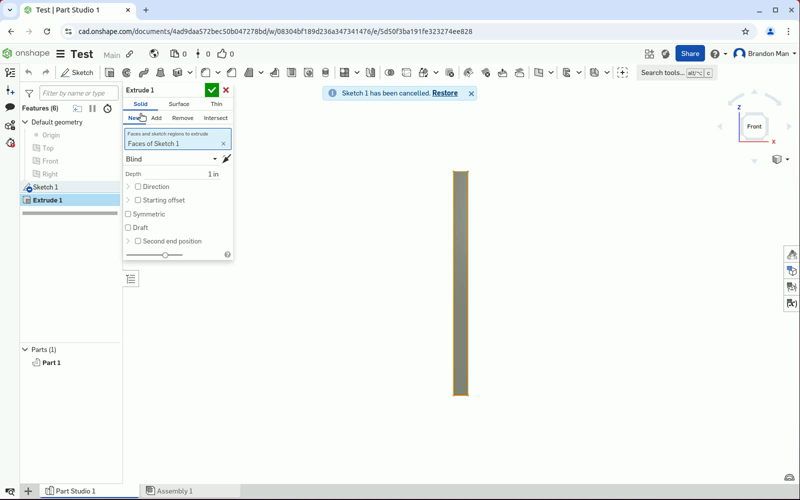
mouse_move(137, 120)
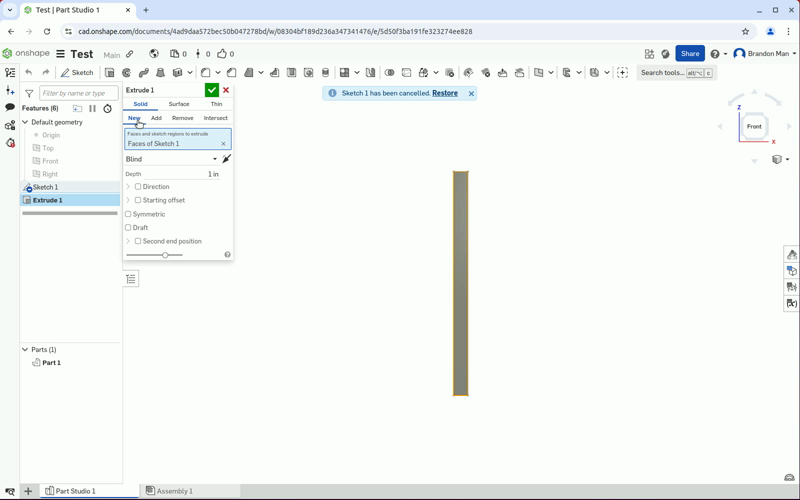
click(137, 120)
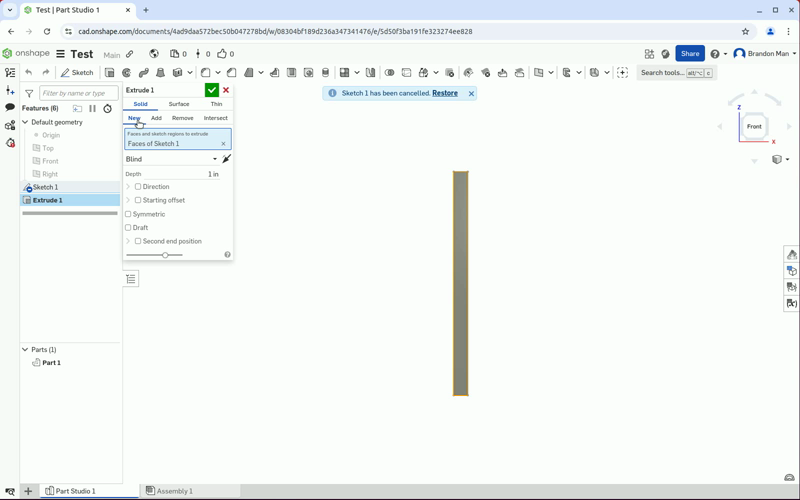
key(tab, 4)
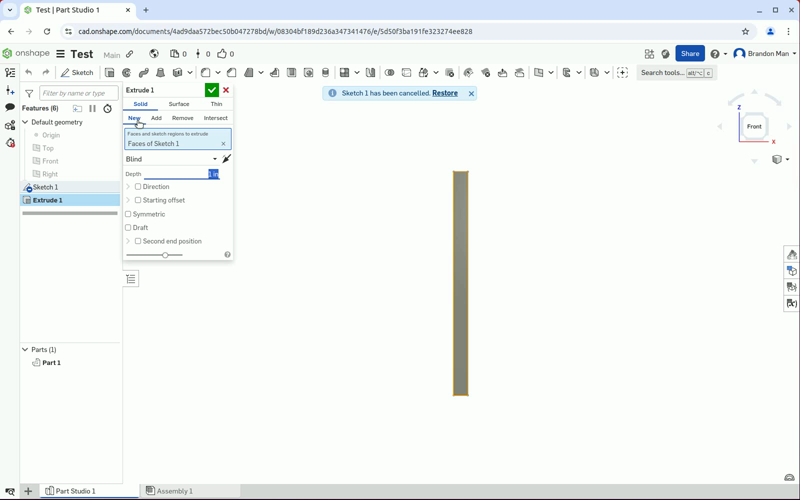
text(0.241)
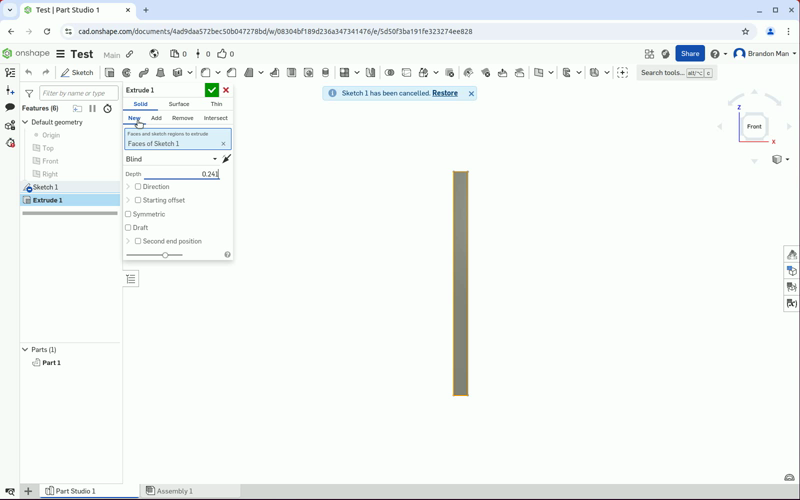
key(enter)
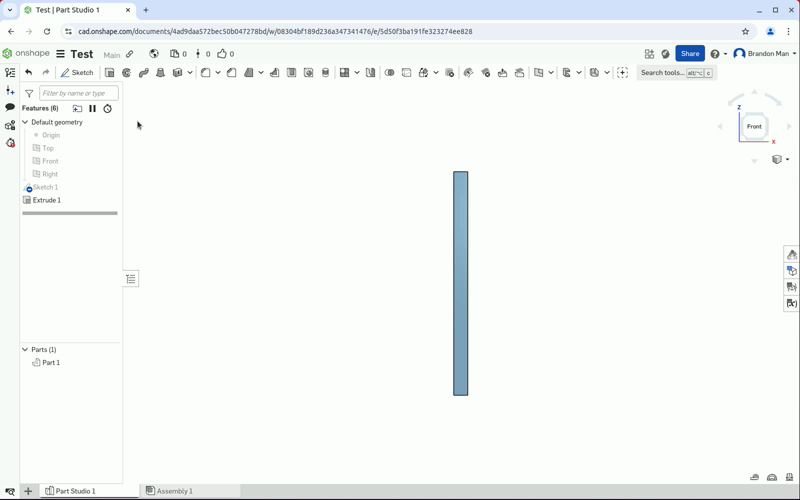
key(shift+h)
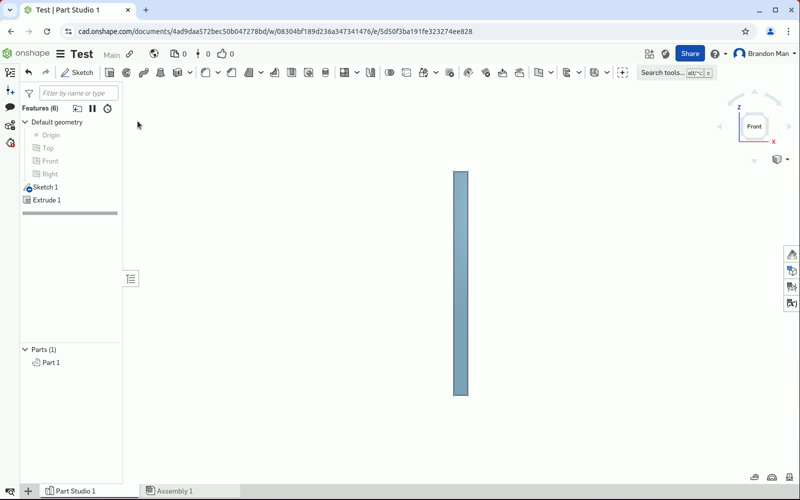
key(shift+h)
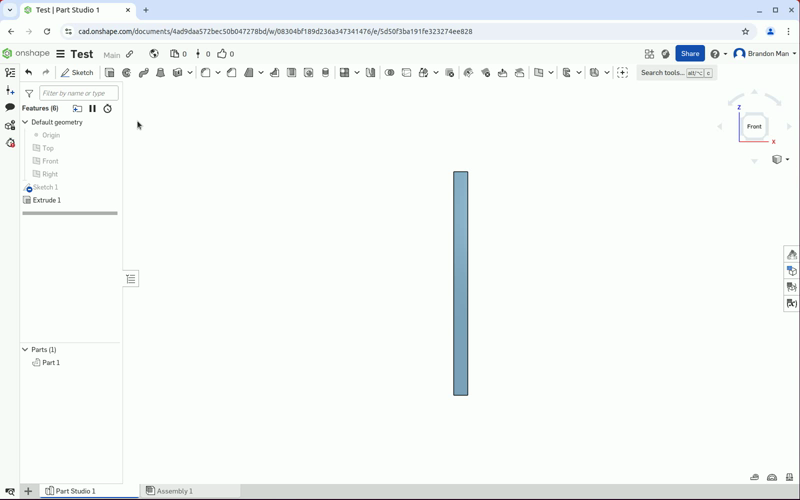
mouse_move(73, 189)
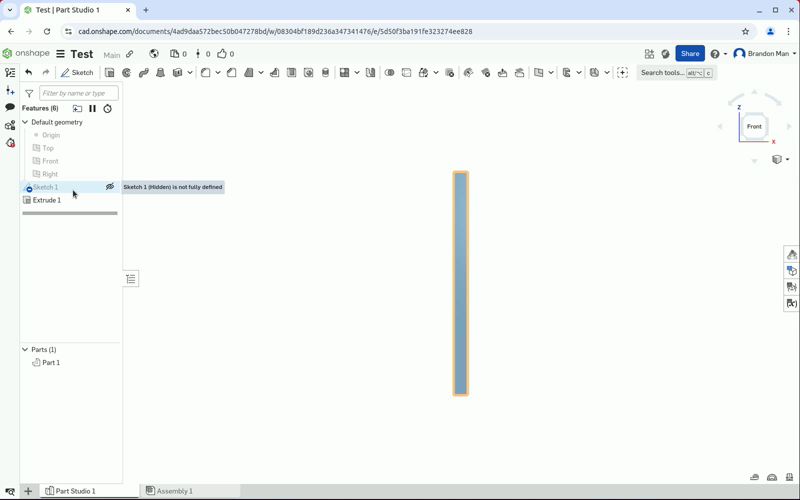
click(73, 189)
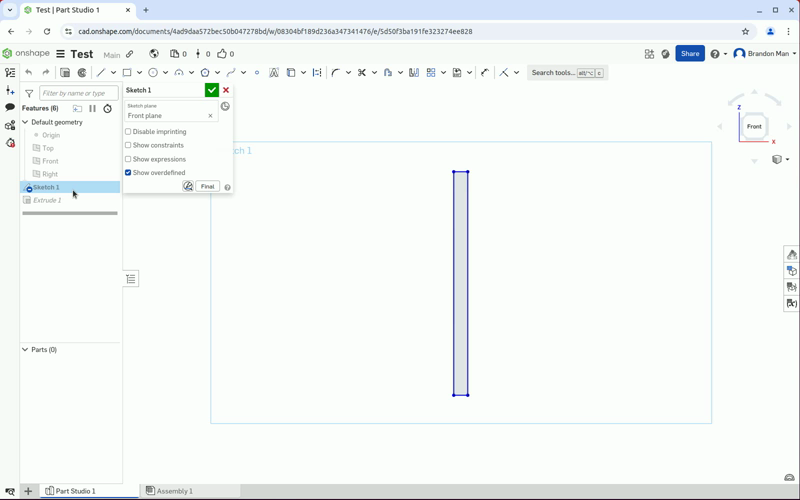
mouse_move(229, 92)
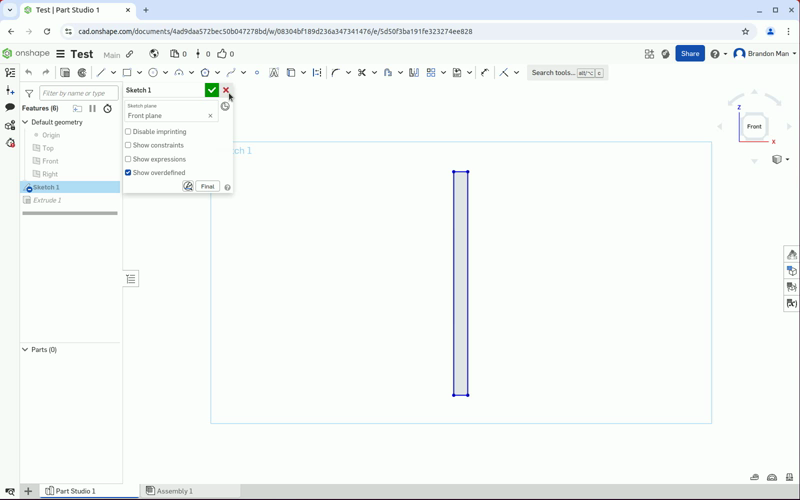
click(229, 92)
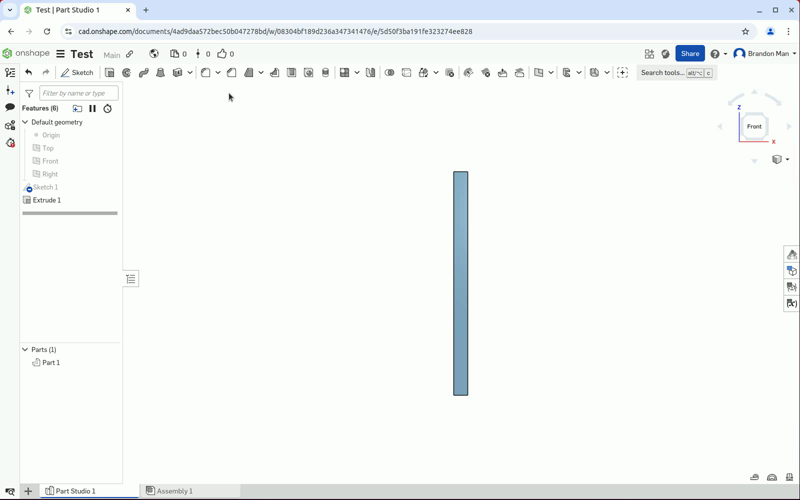
mouse_move(541, 75)
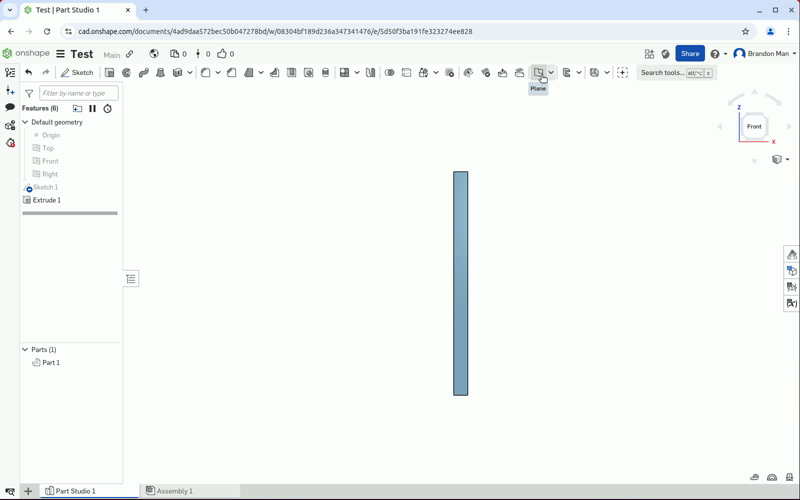
click(541, 75)
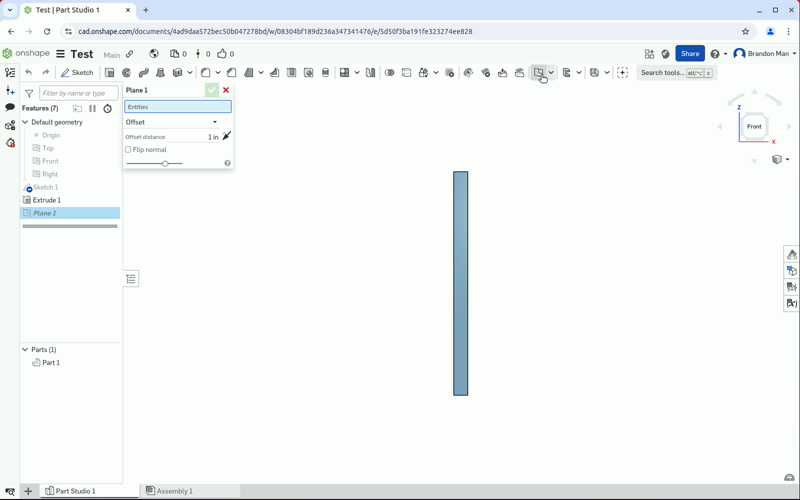
mouse_move(73, 163)
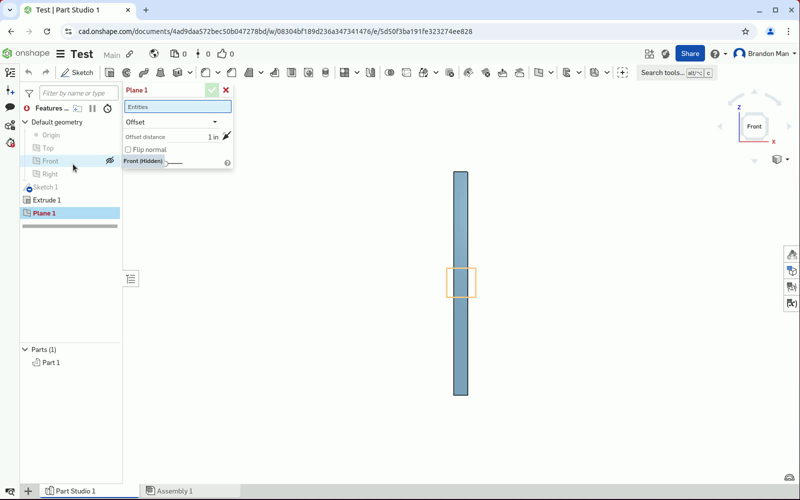
click(73, 163)
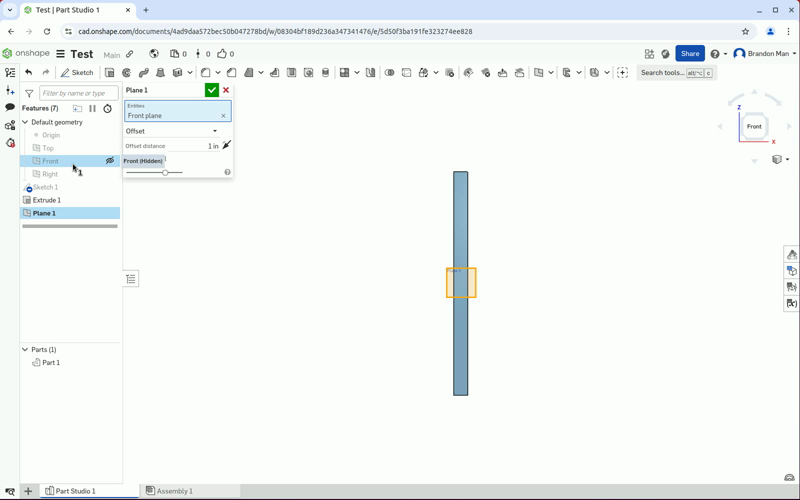
key(tab, 2)
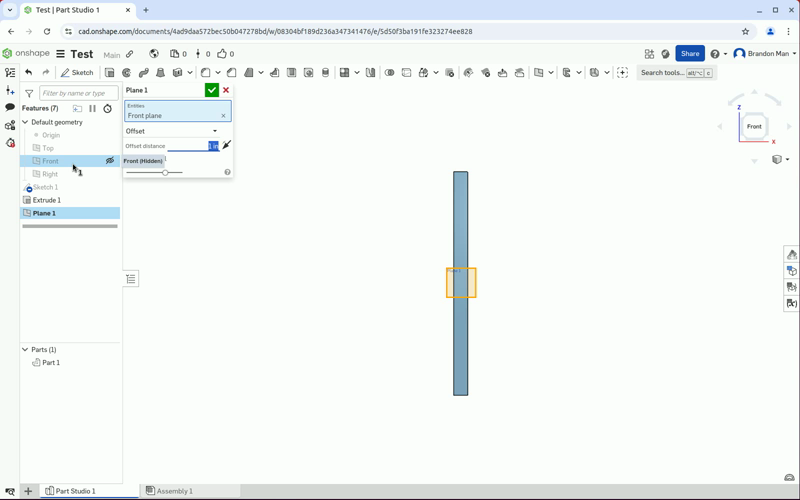
text(0.246)
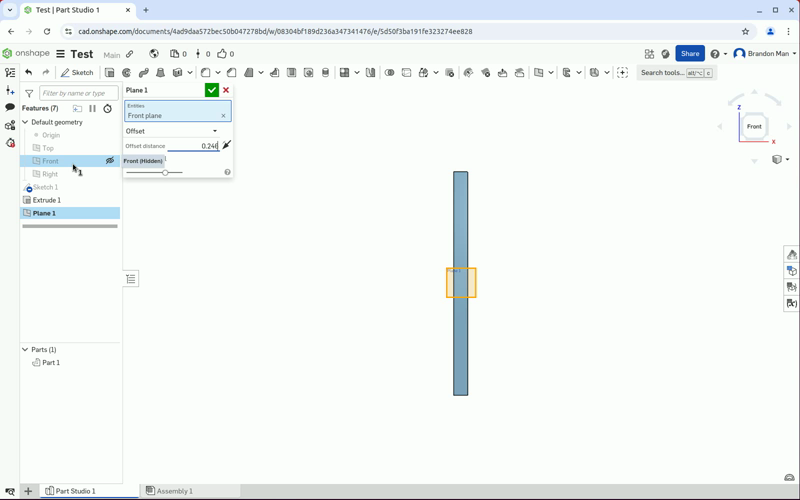
key(enter, 2)
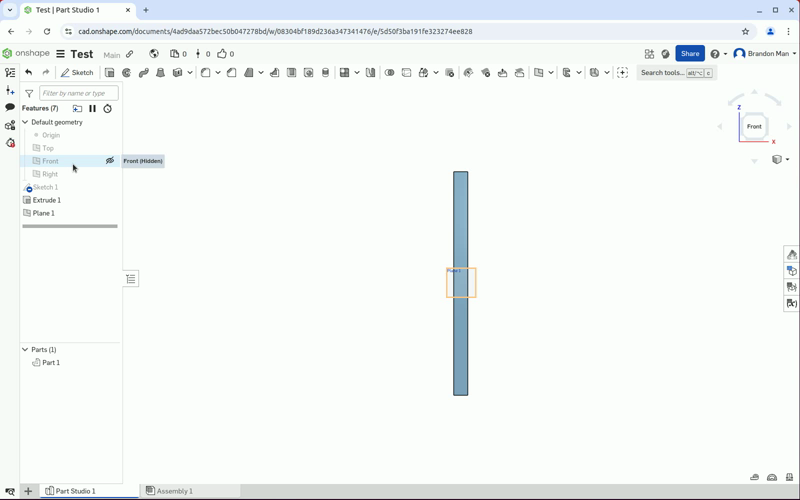
key(shift+s)
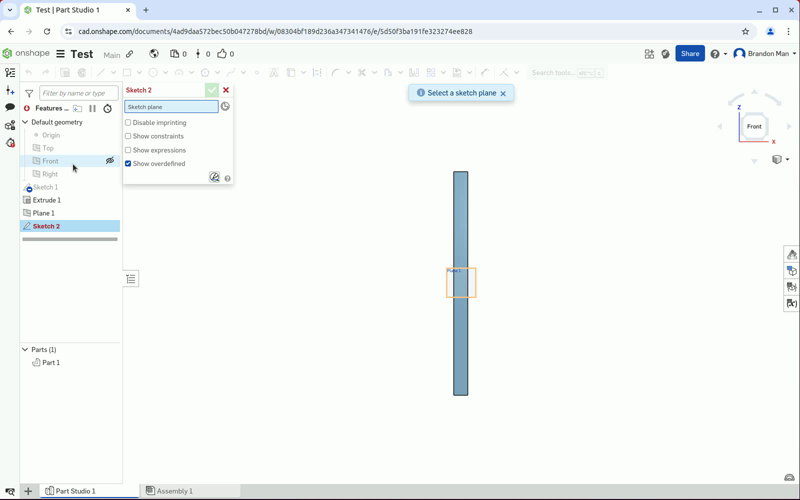
mouse_move(73, 215)
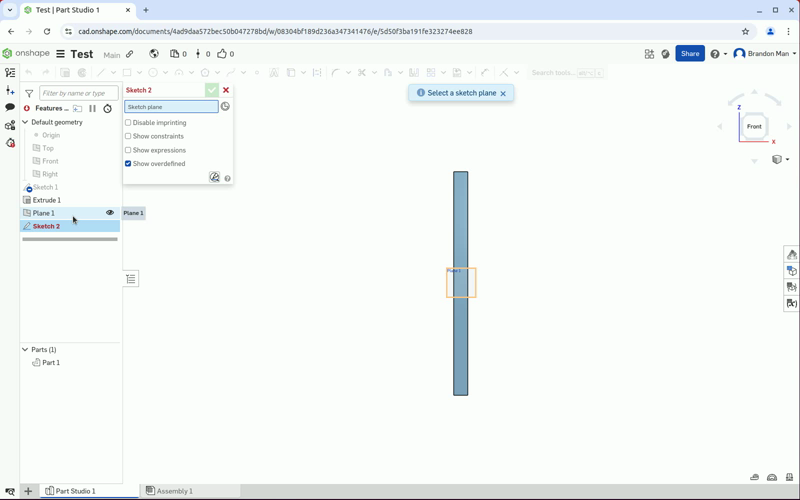
click(73, 215)
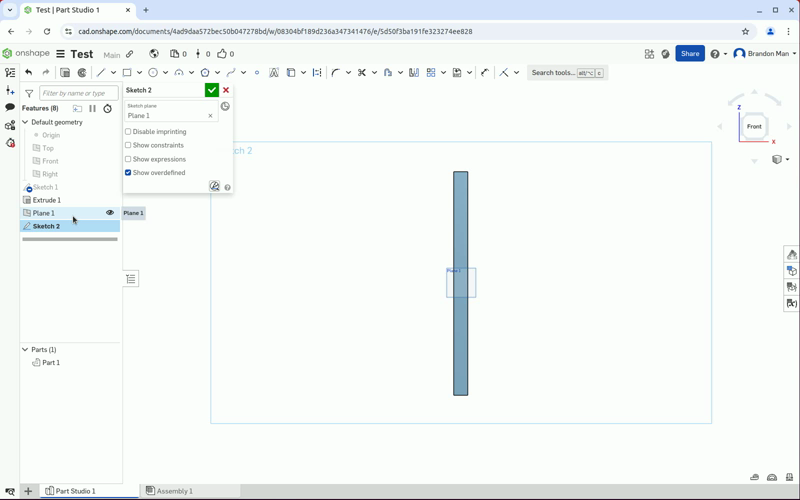
mouse_move(73, 352)
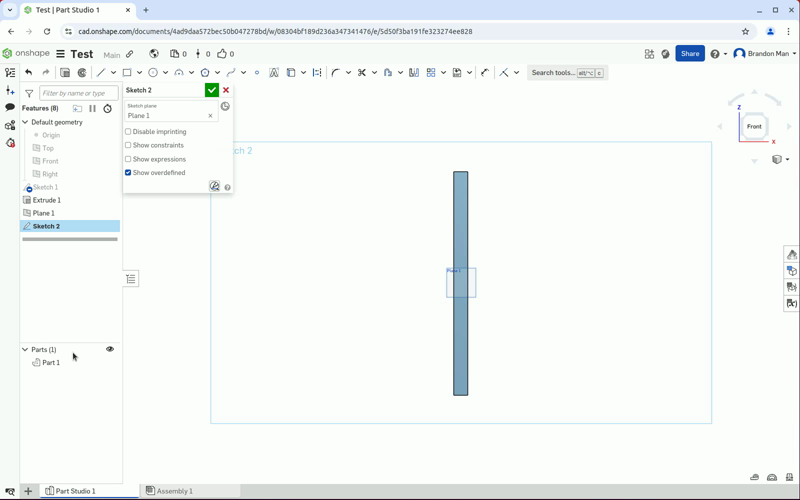
key(y)
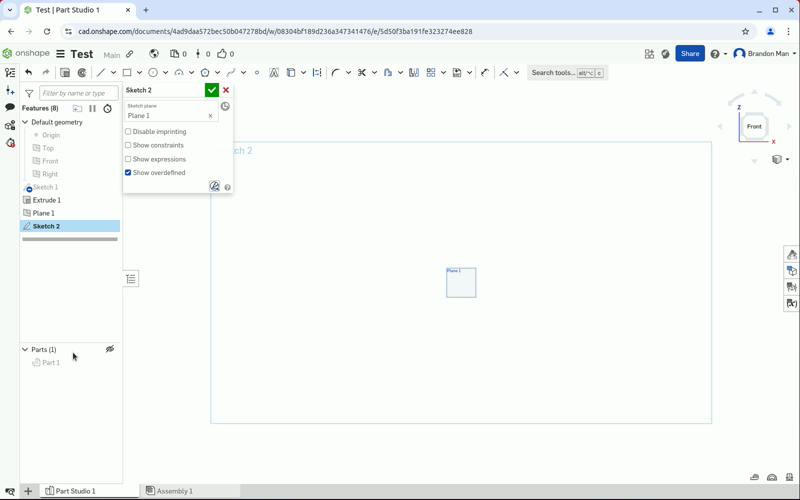
key(c)
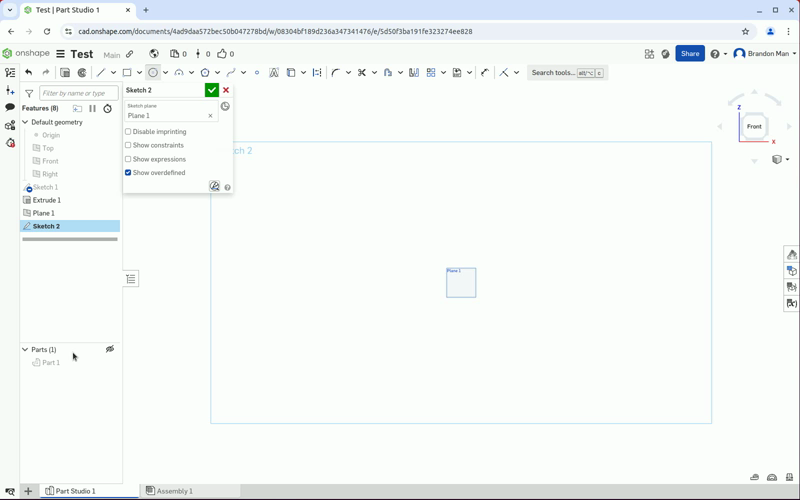
key_down(shift)
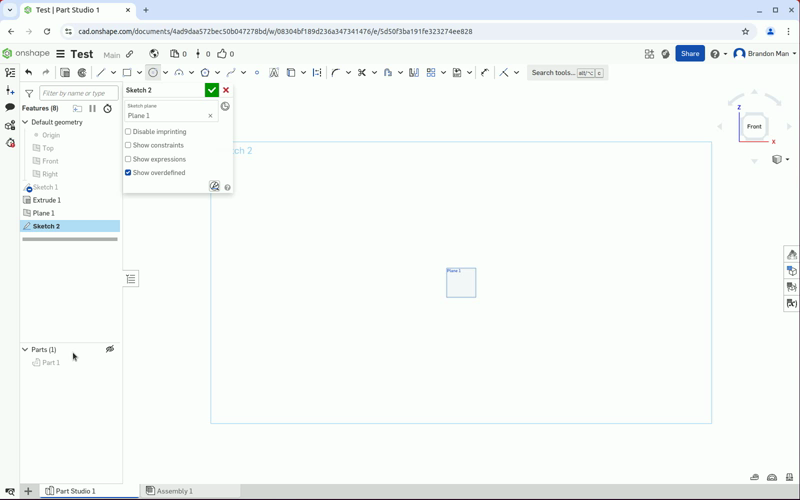
mouse_move(461, 318)
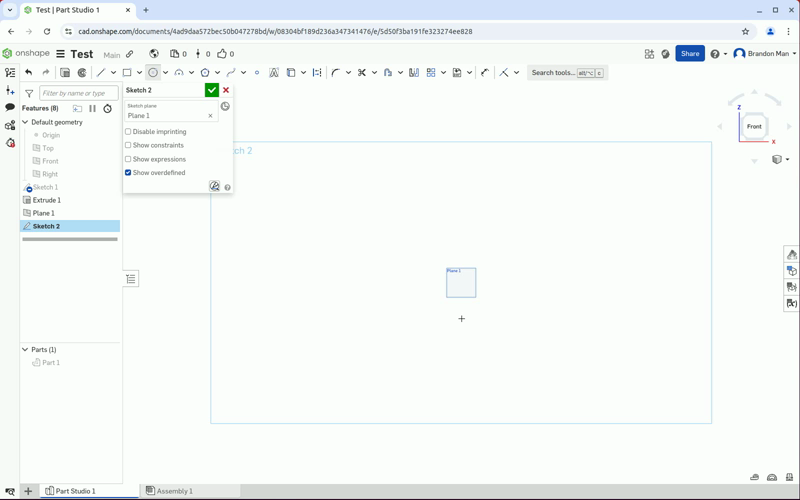
click(461, 318)
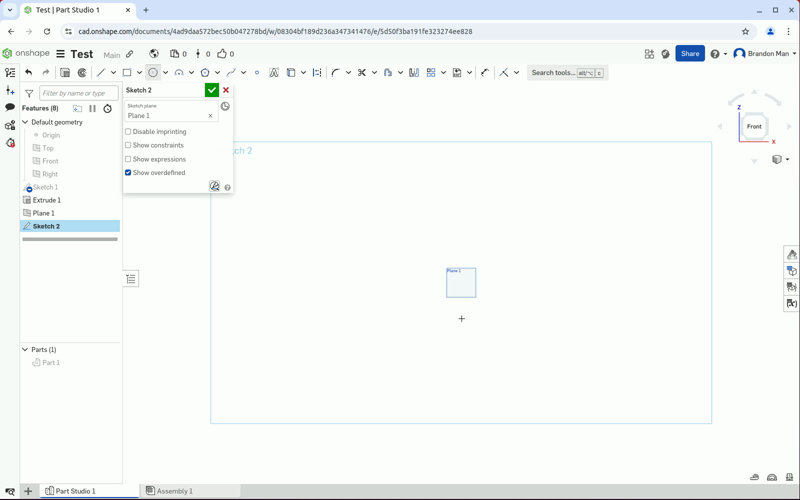
key_up(shift)
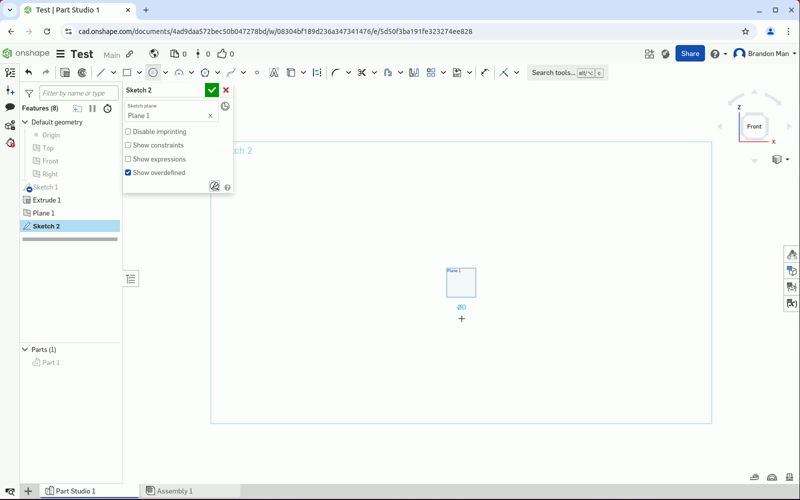
mouse_move(464, 318)
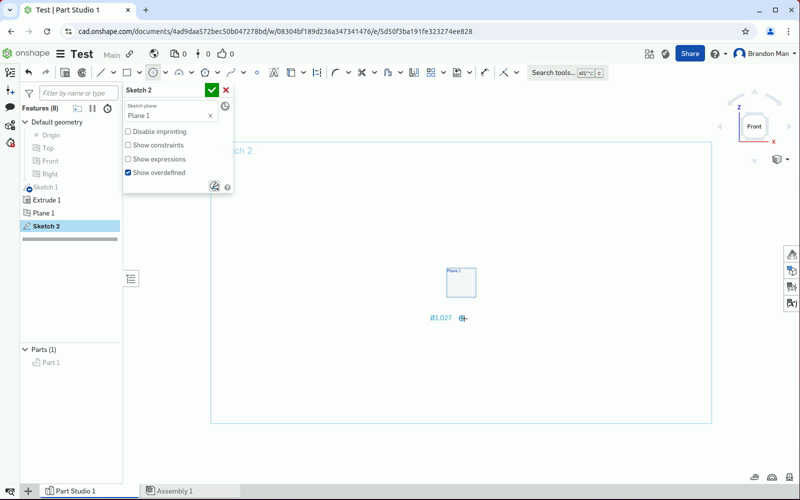
scroll(6)
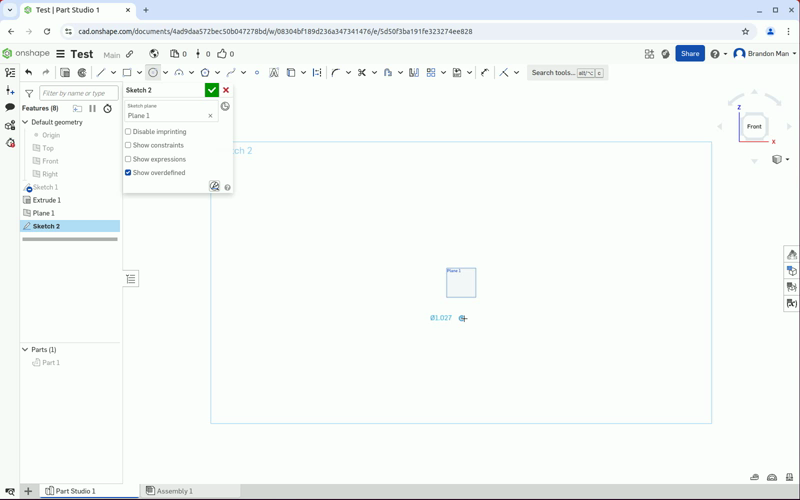
scroll(6)
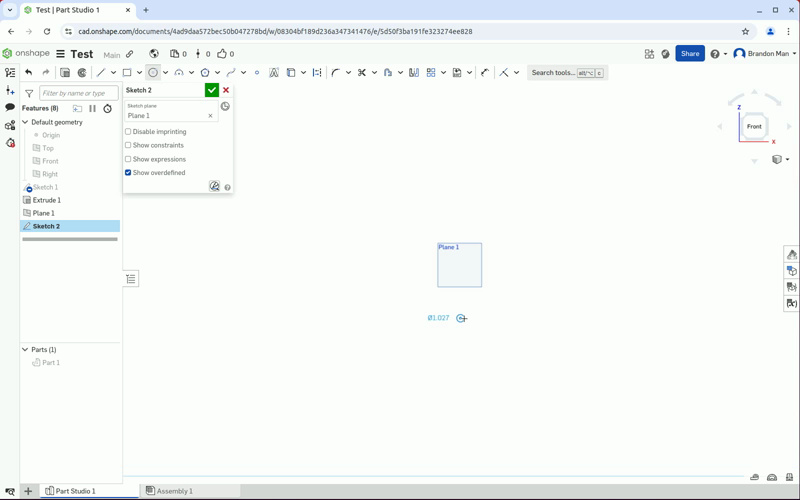
scroll(6)
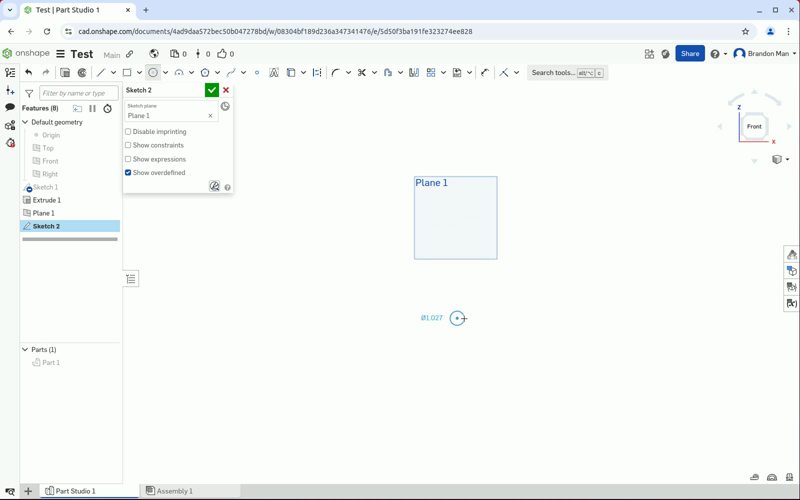
scroll(6)
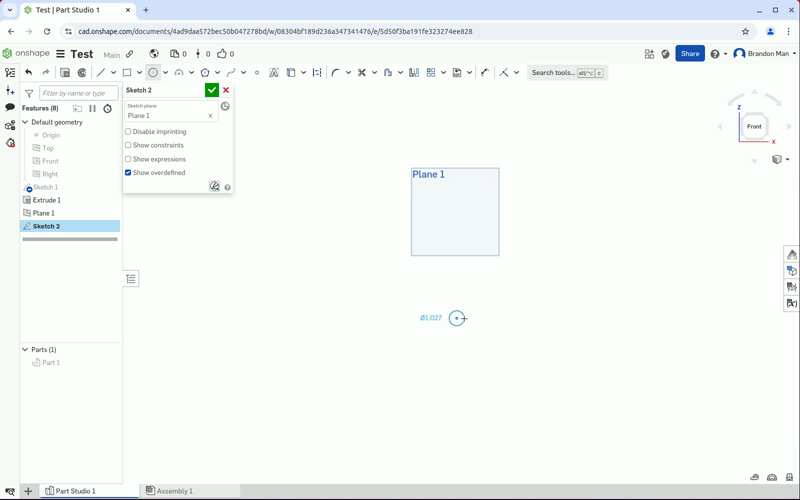
scroll(6)
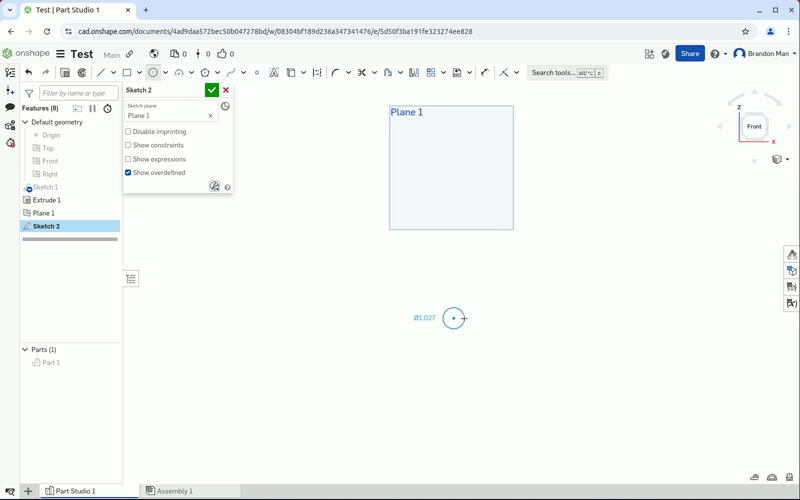
scroll(6)
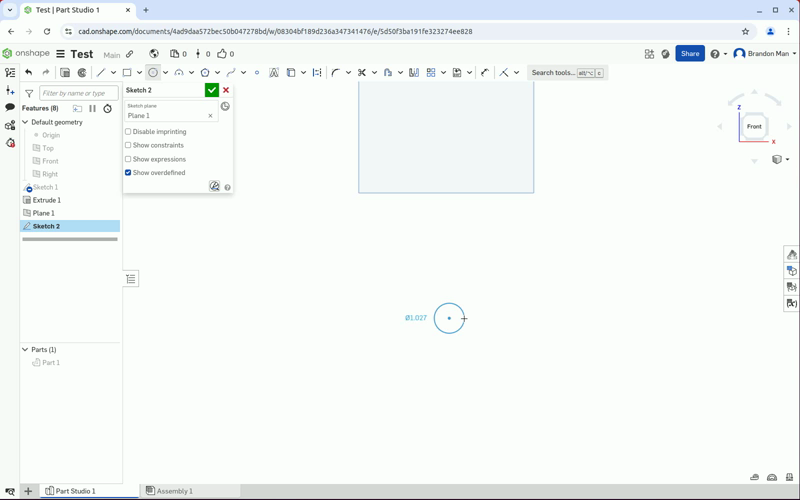
scroll(6)
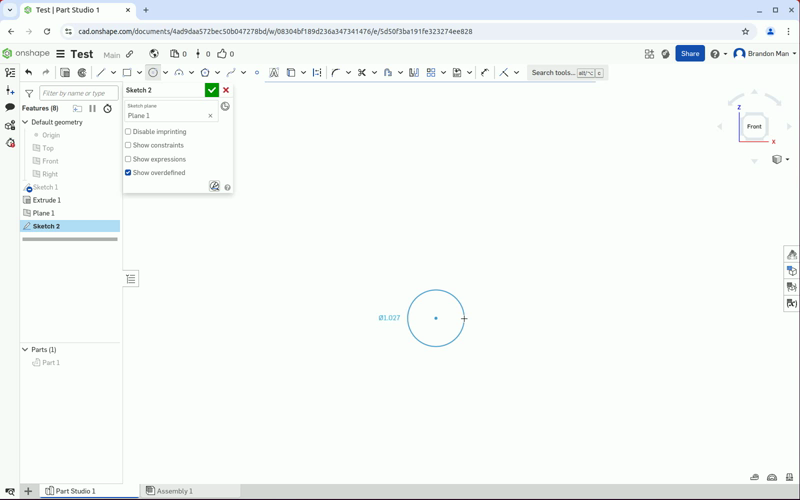
click(464, 318)
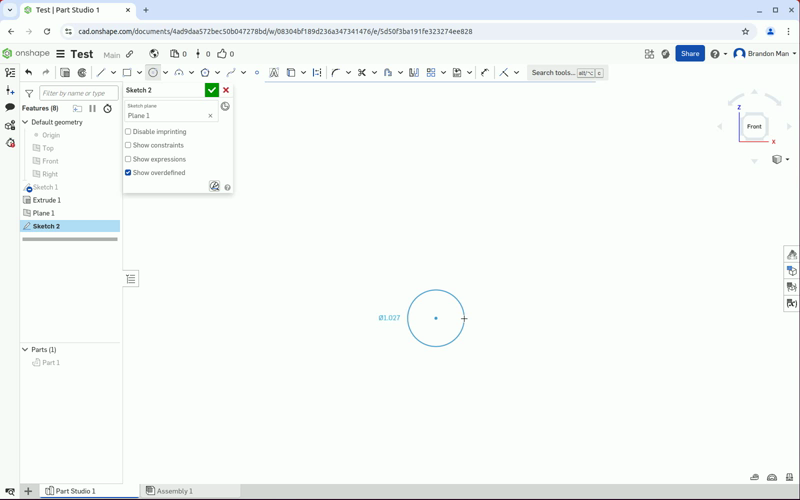
scroll(-6)
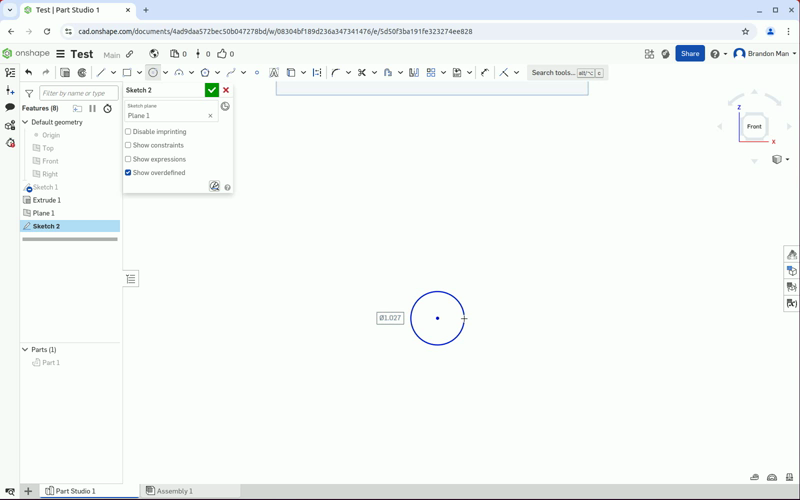
scroll(-6)
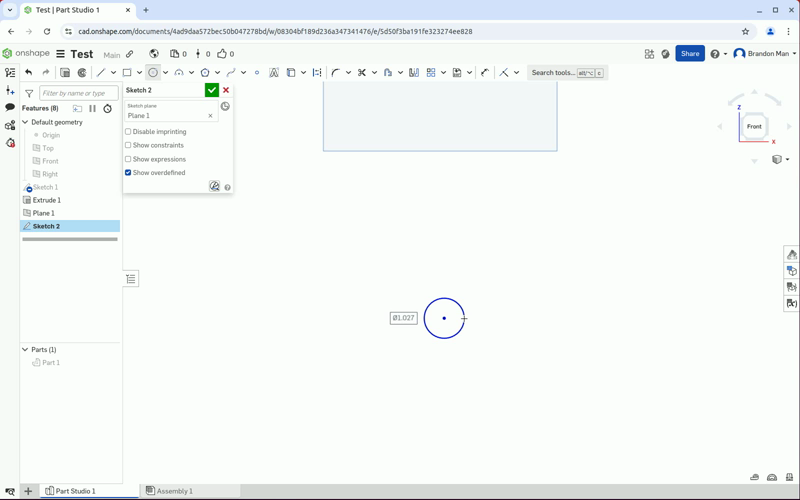
scroll(-6)
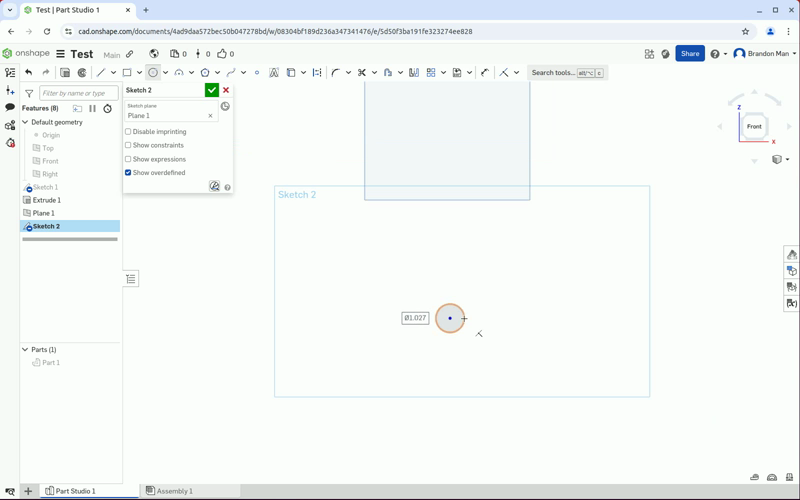
scroll(-6)
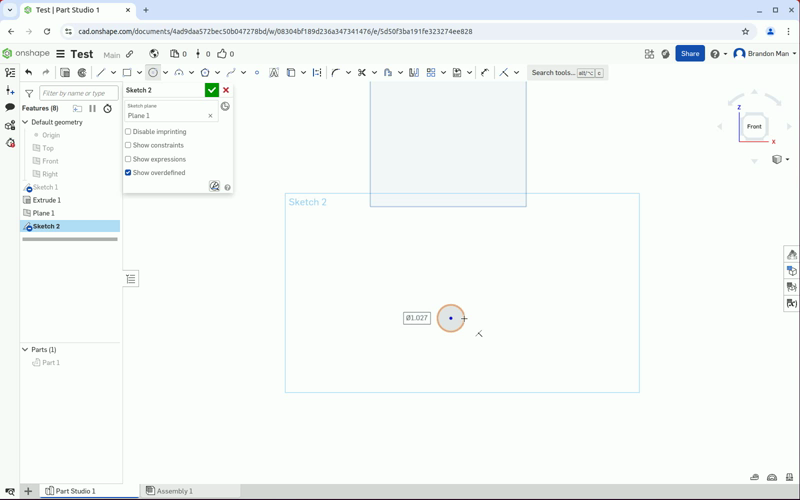
scroll(-6)
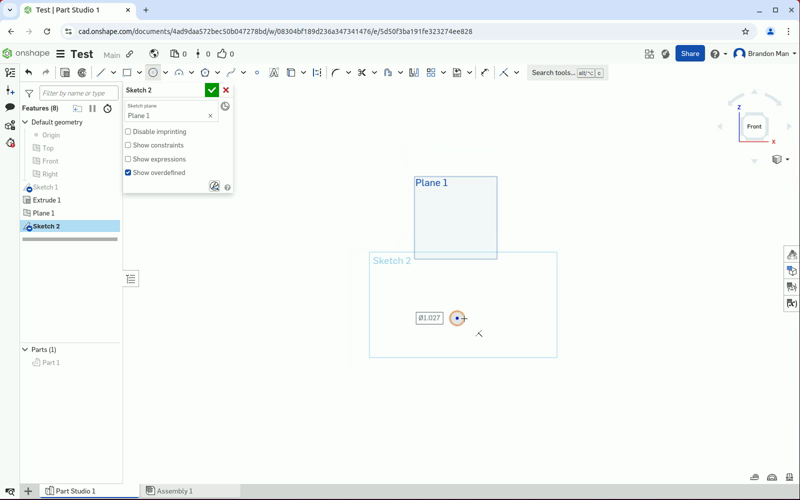
scroll(-6)
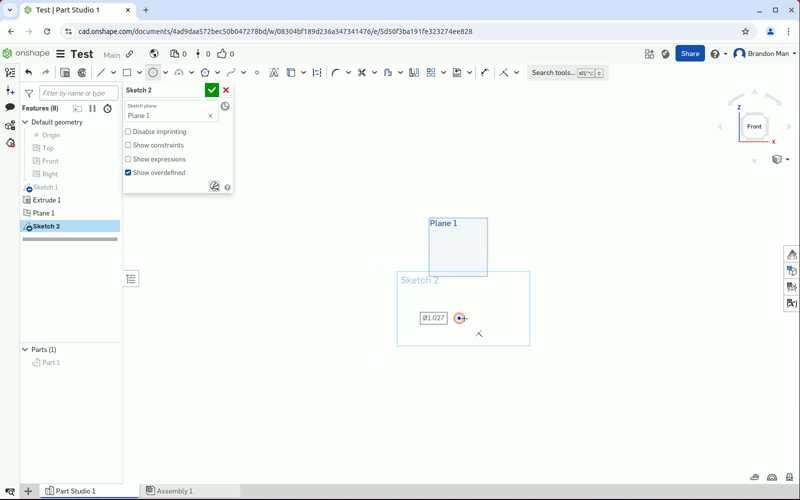
scroll(-6)
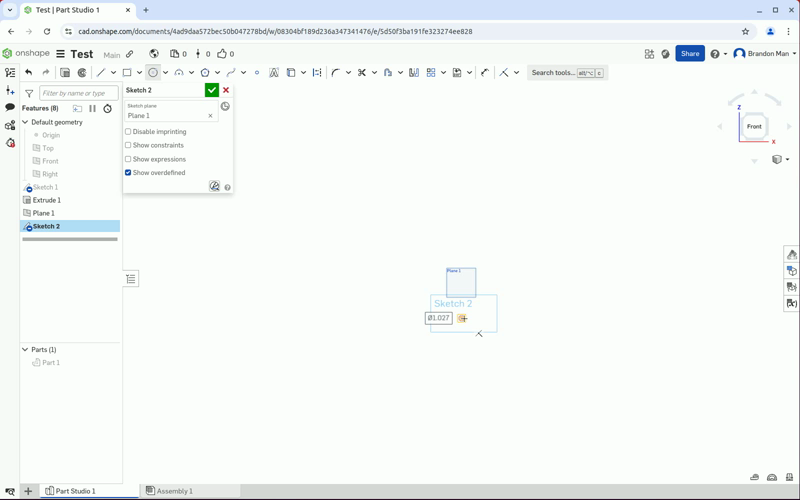
key(esc)
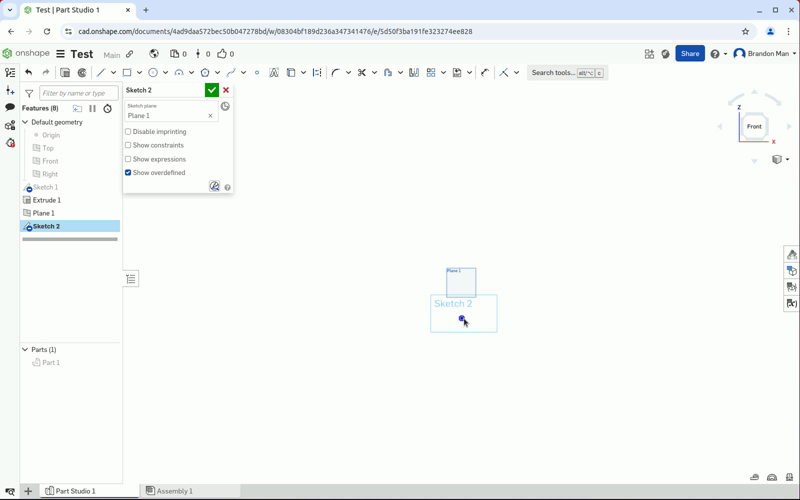
mouse_move(460, 317)
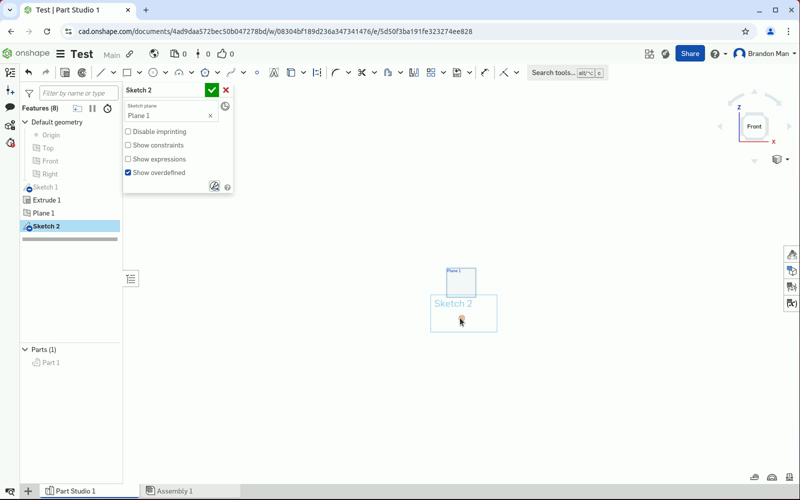
scroll(6)
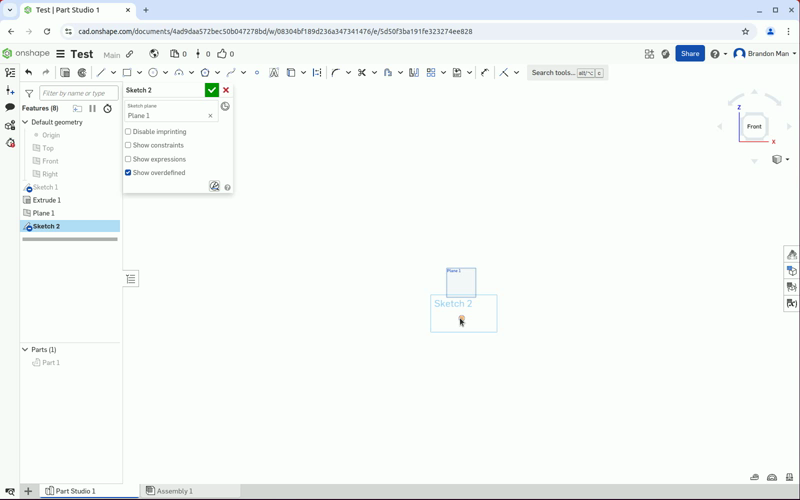
scroll(6)
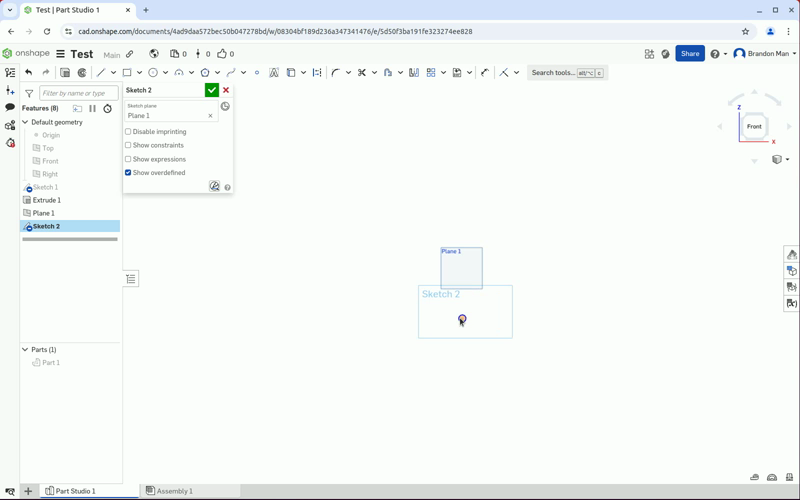
scroll(6)
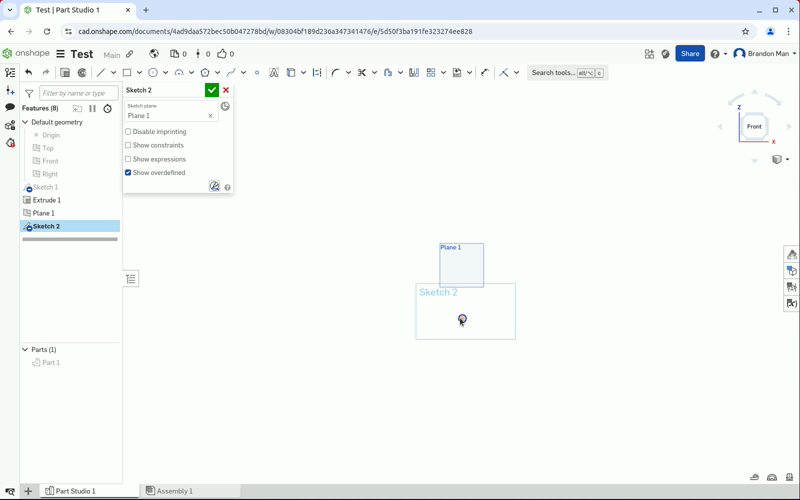
scroll(6)
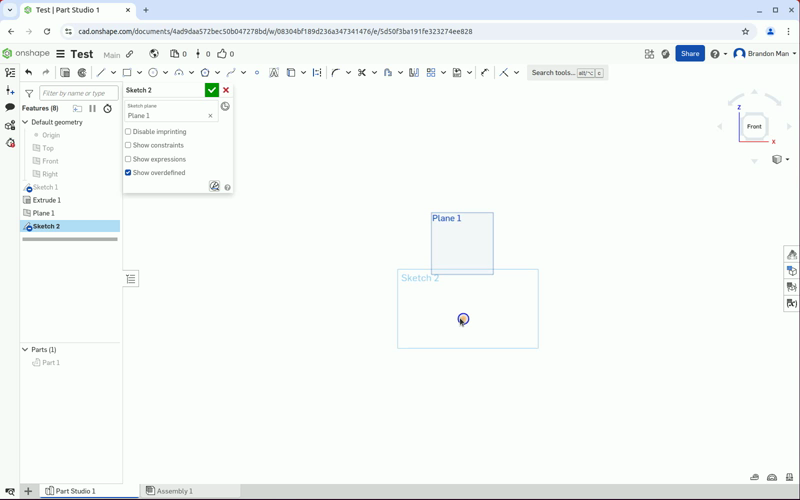
scroll(6)
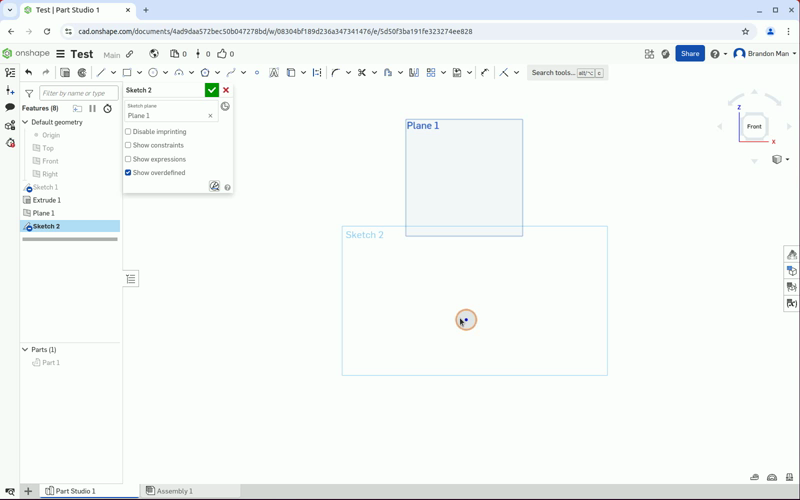
scroll(6)
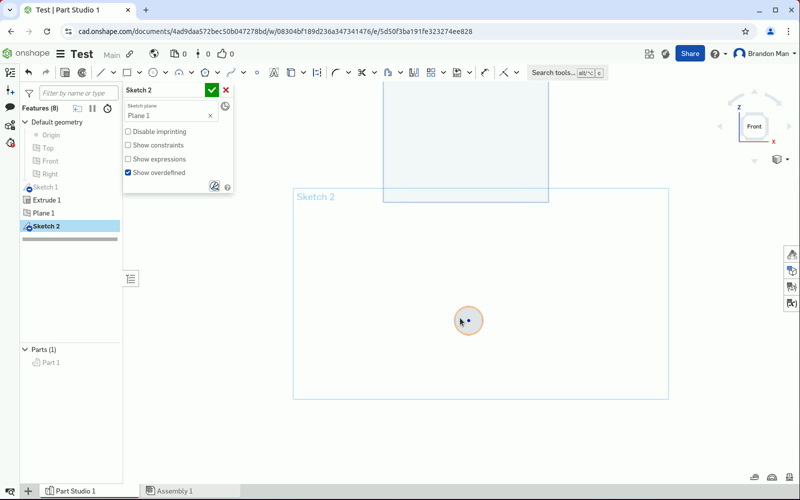
scroll(6)
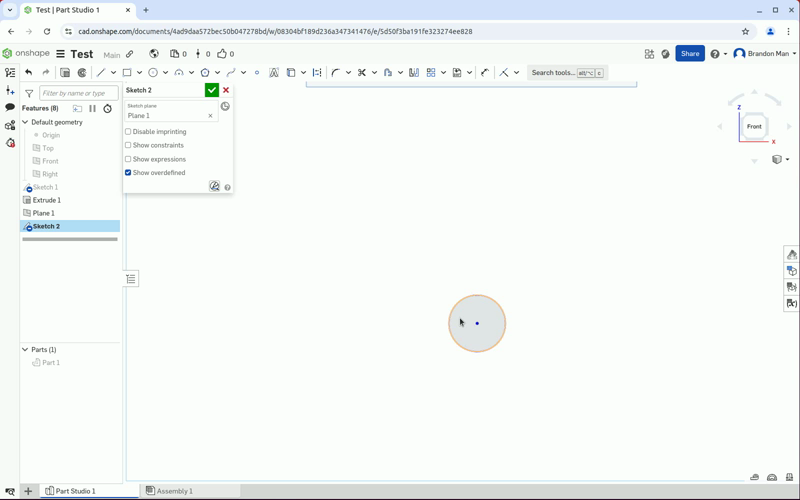
click(460, 317)
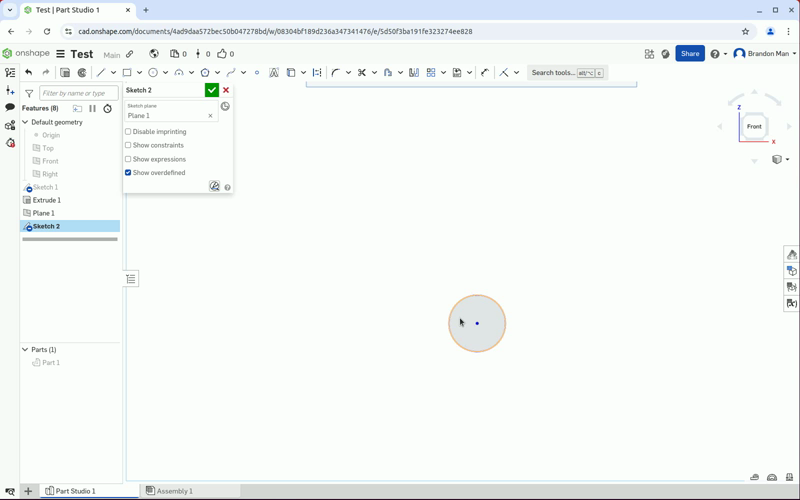
scroll(-6)
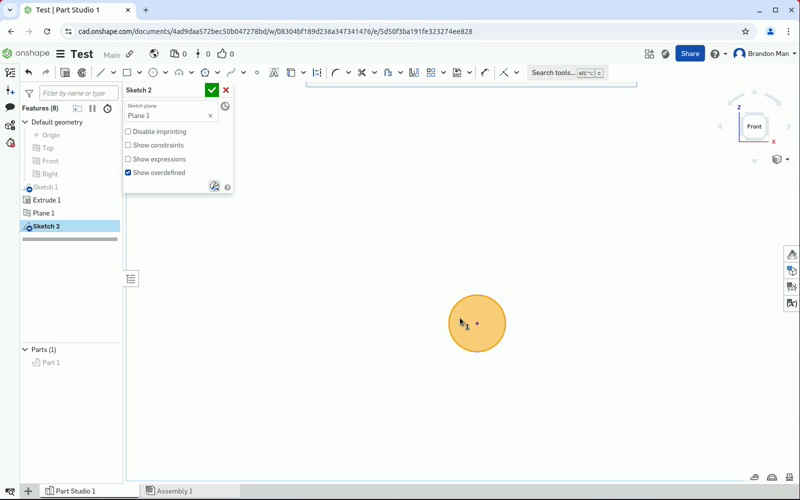
scroll(-6)
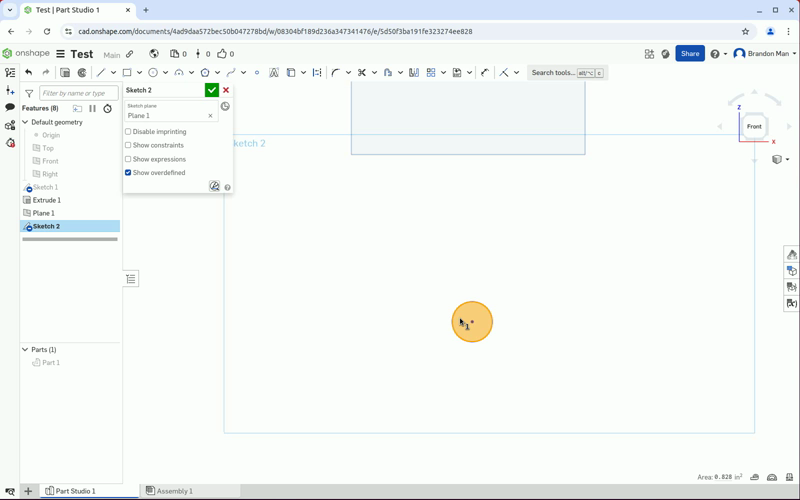
scroll(-6)
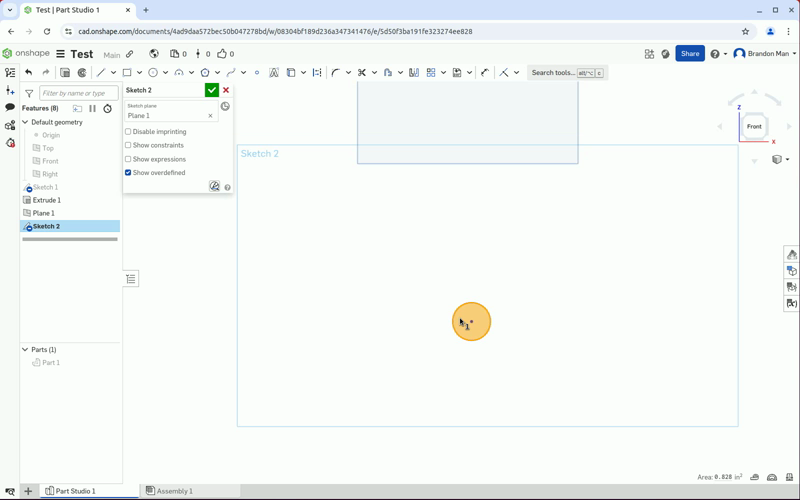
scroll(-6)
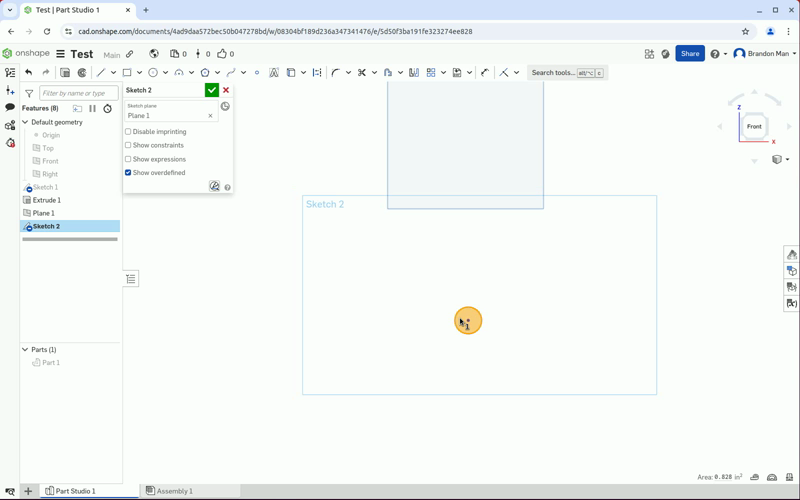
scroll(-6)
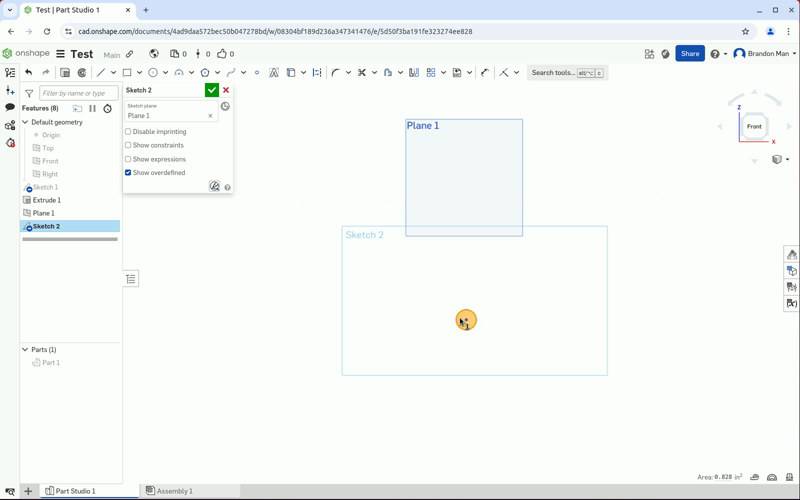
scroll(-6)
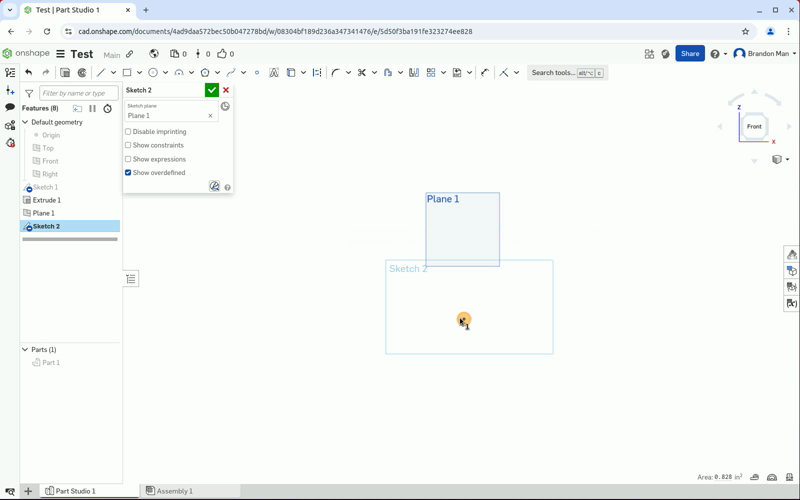
scroll(-6)
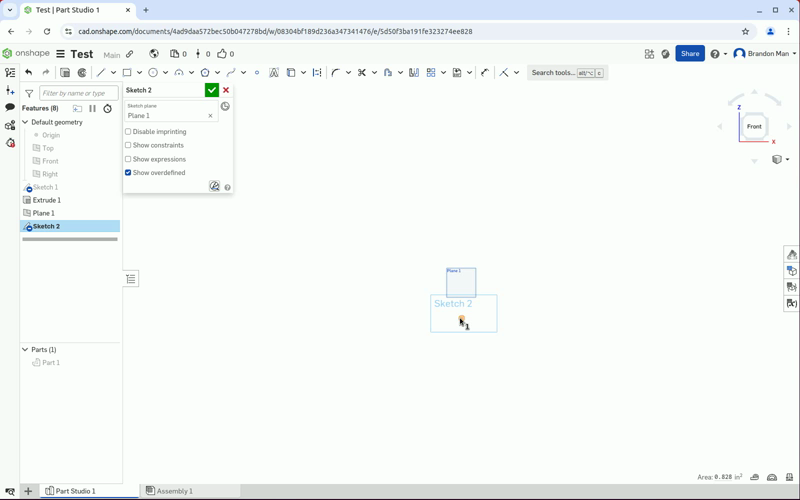
mouse_move(73, 352)
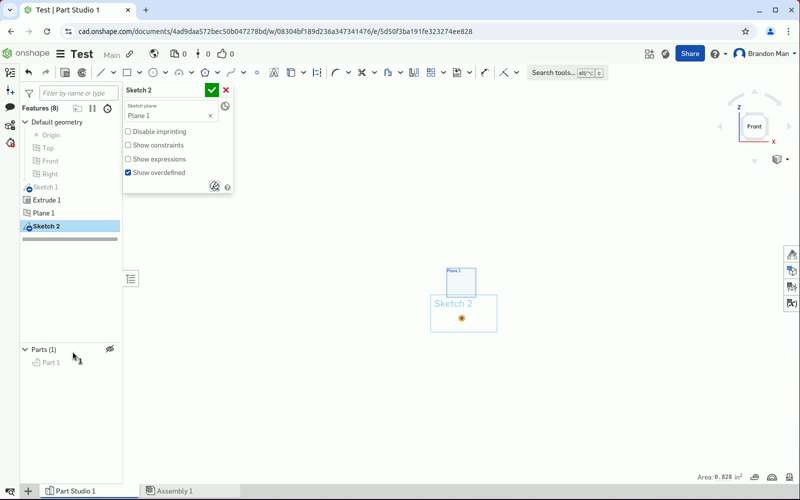
key(shift+y)
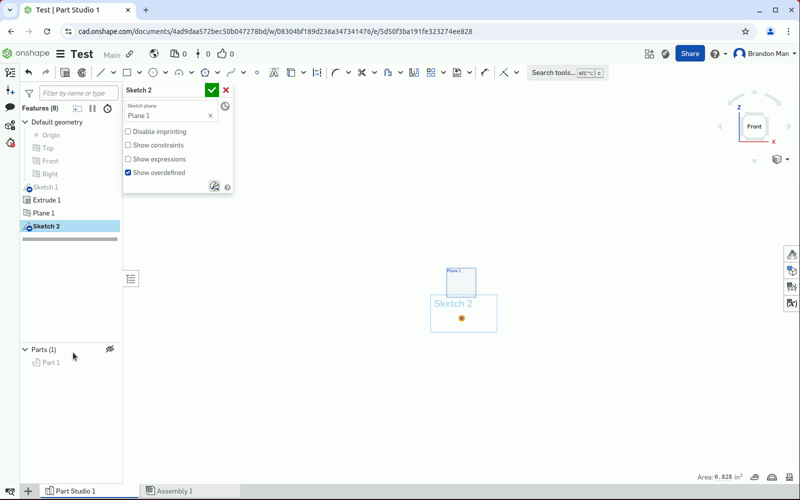
key(shift+e)
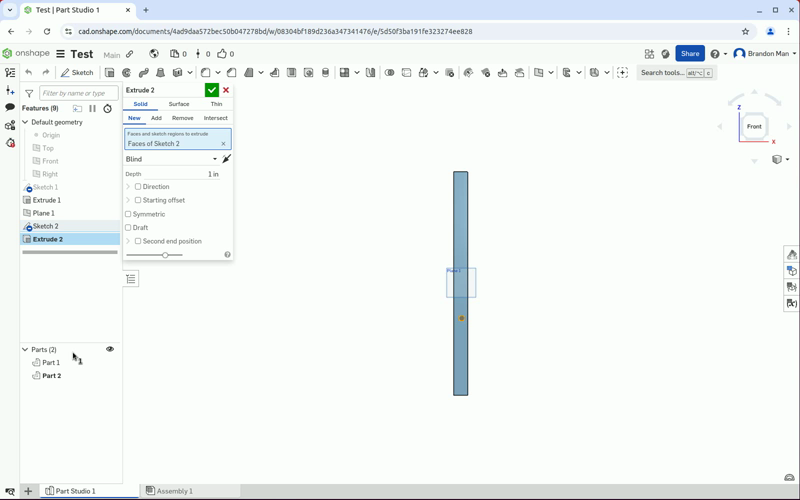
mouse_move(143, 106)
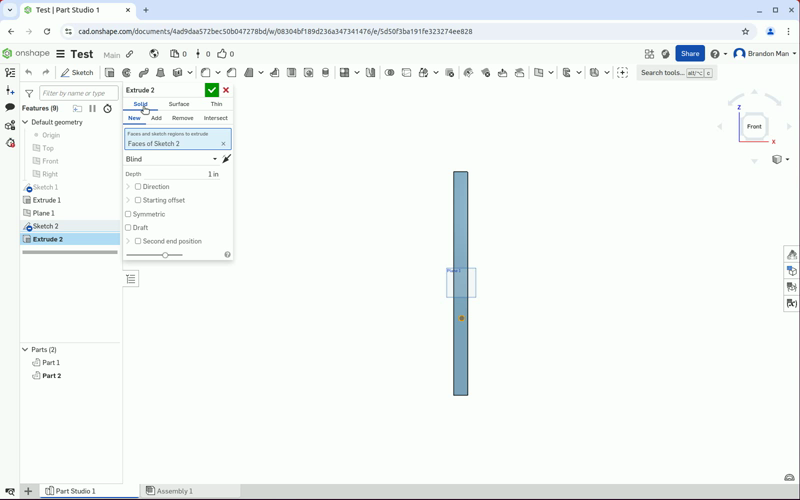
click(143, 106)
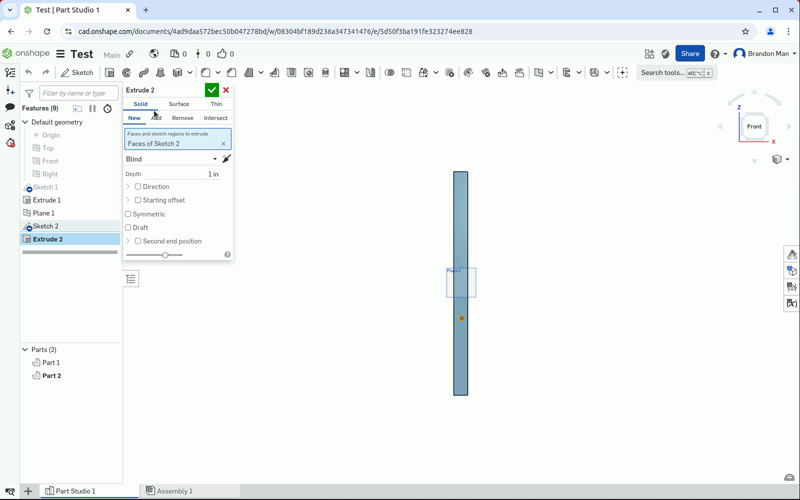
mouse_move(186, 120)
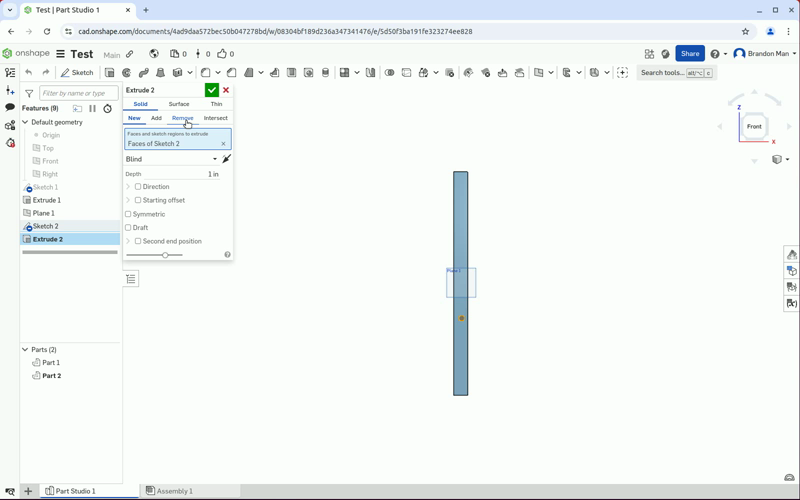
click(186, 120)
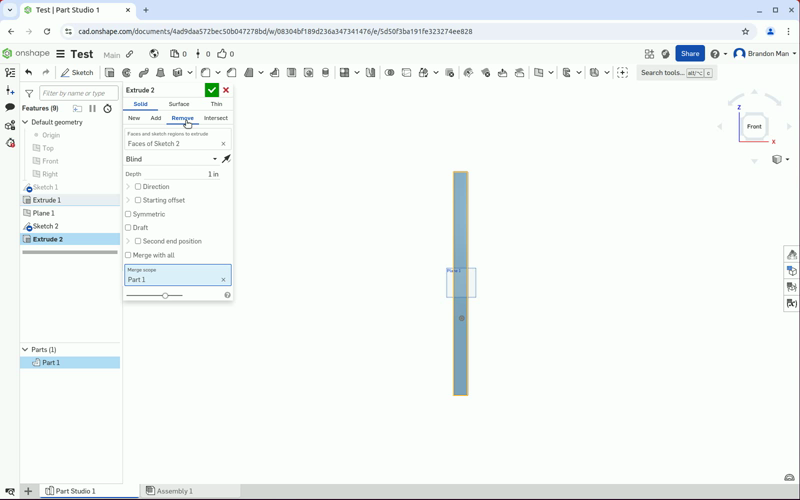
key(tab, 4)
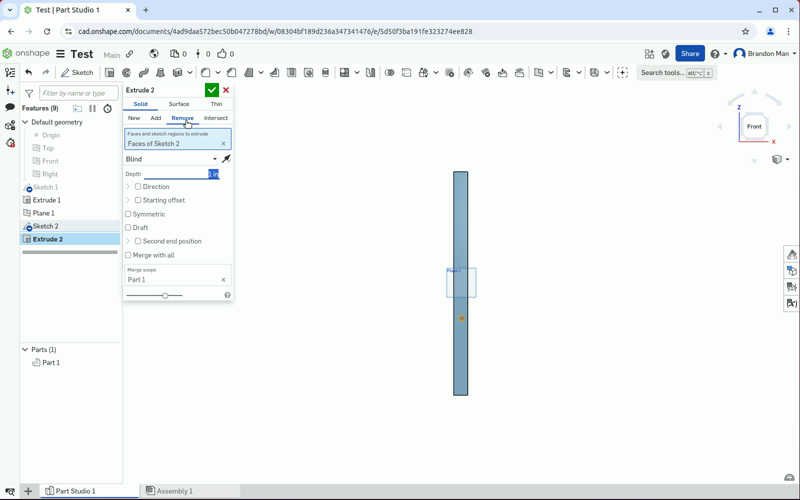
text(0.722)
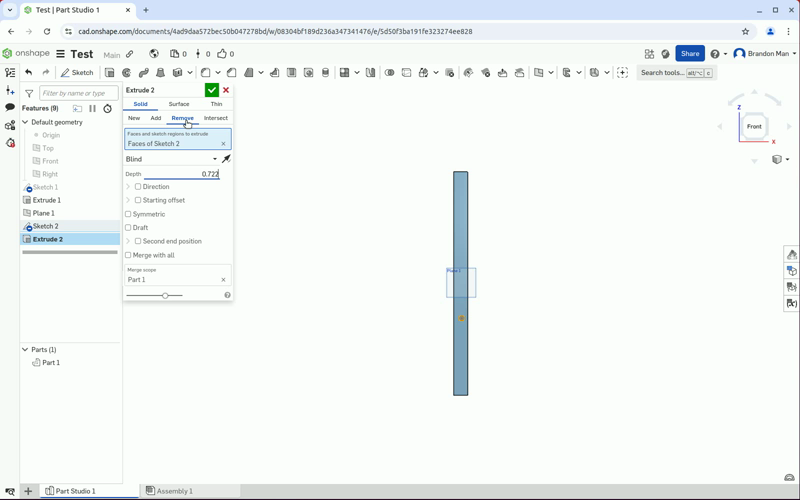
key(tab, 6)
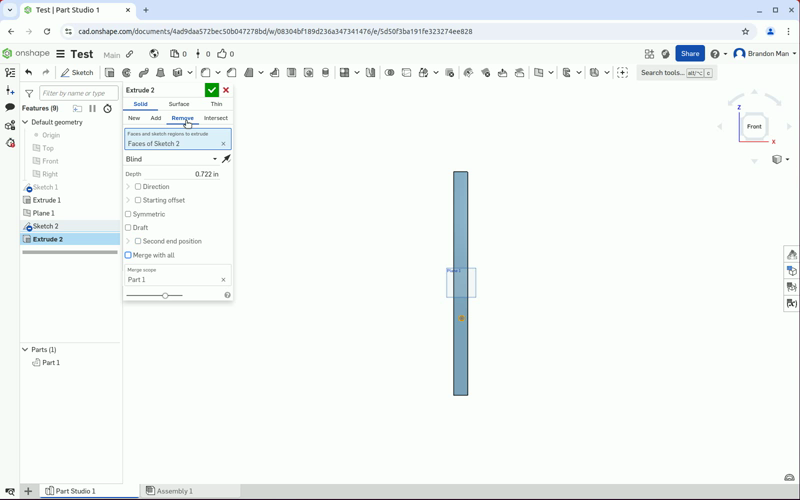
key(space)
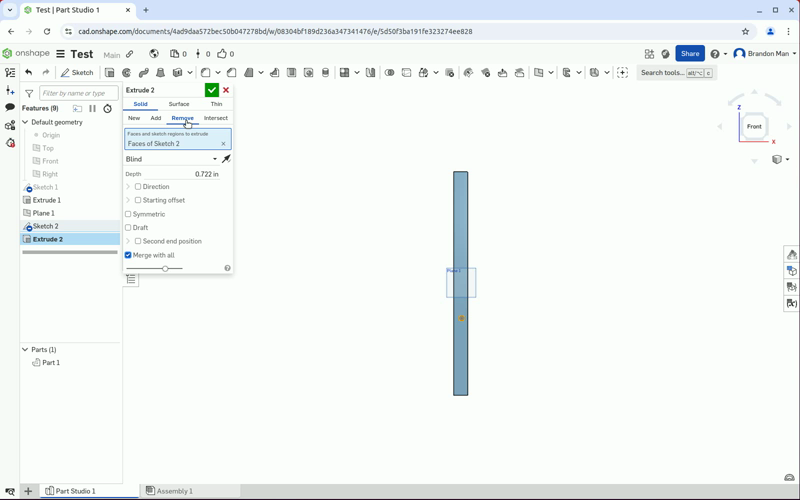
key(enter)
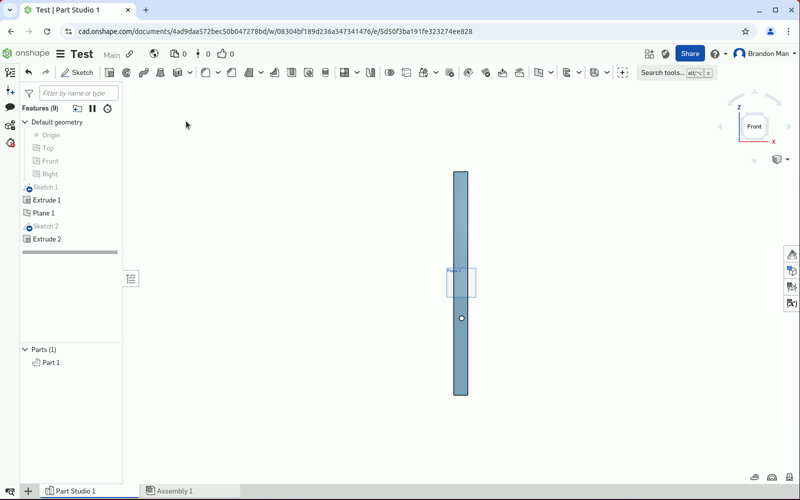
key(shift+h)
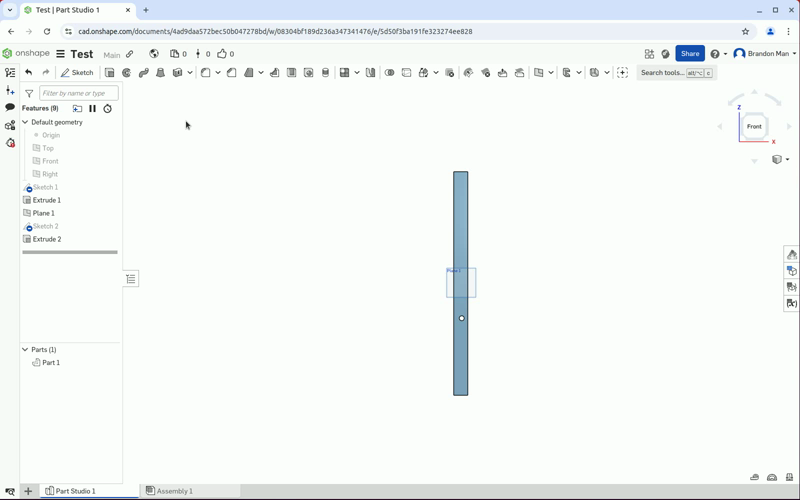
key(shift+h)
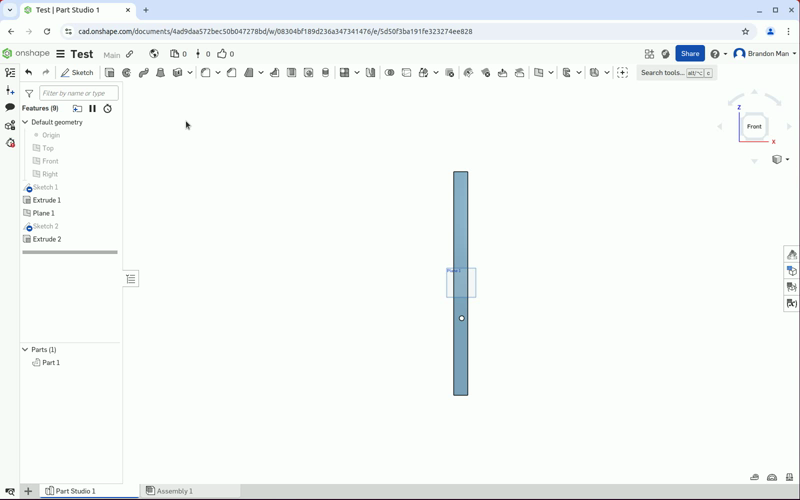
mouse_move(73, 189)
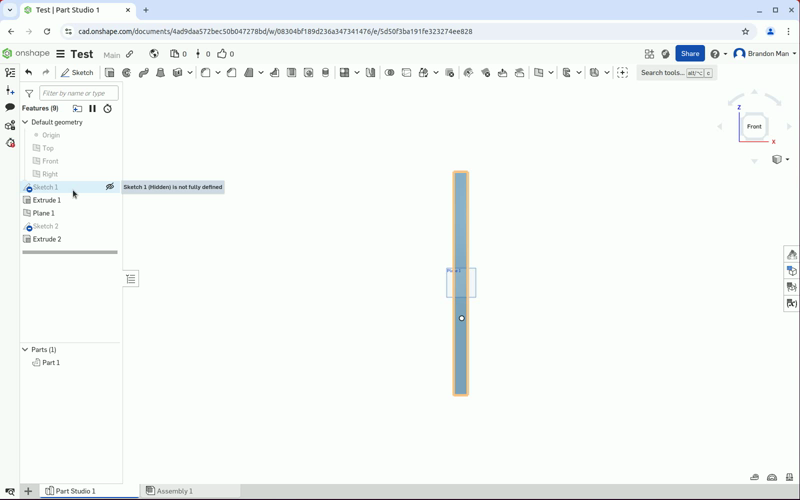
click(73, 189)
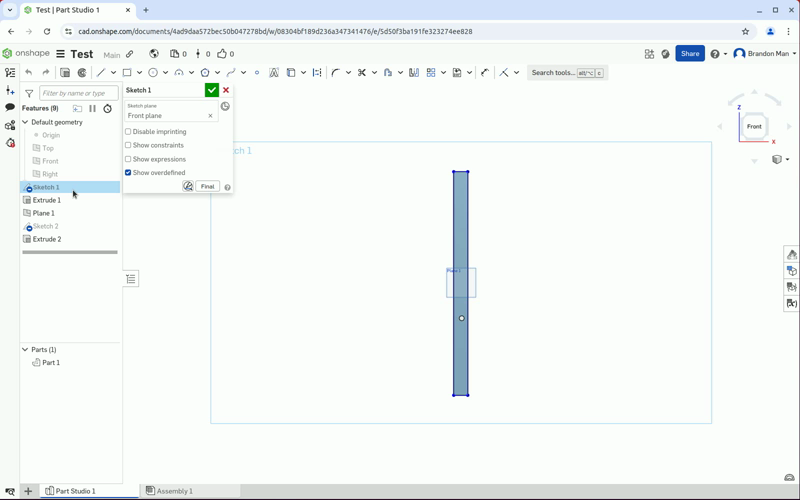
mouse_move(229, 92)
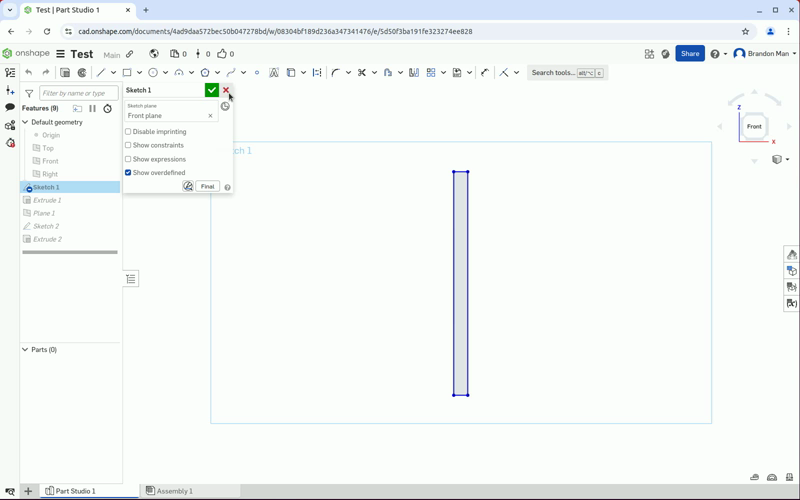
click(229, 92)
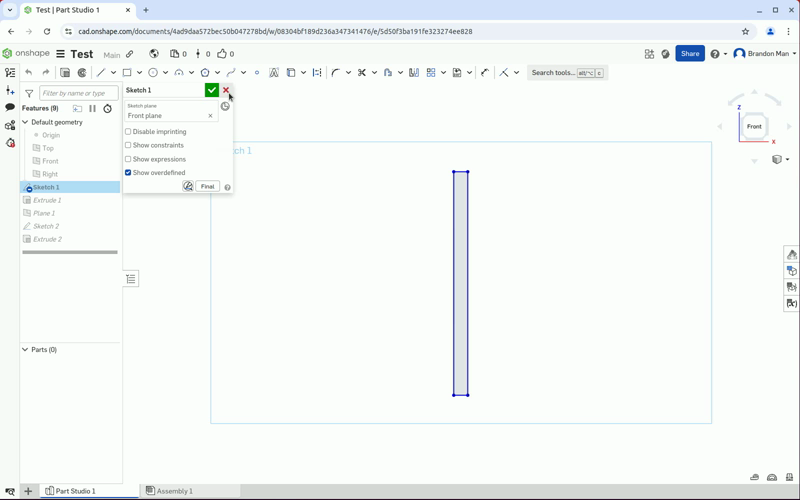
key(shift+s)
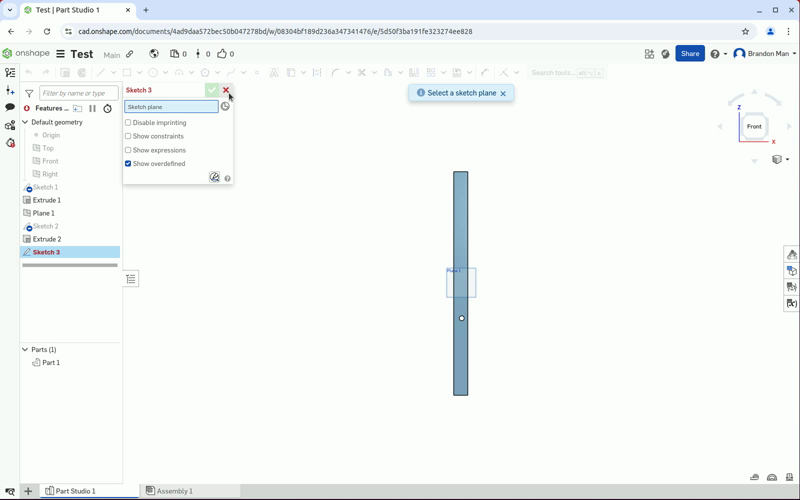
mouse_move(73, 215)
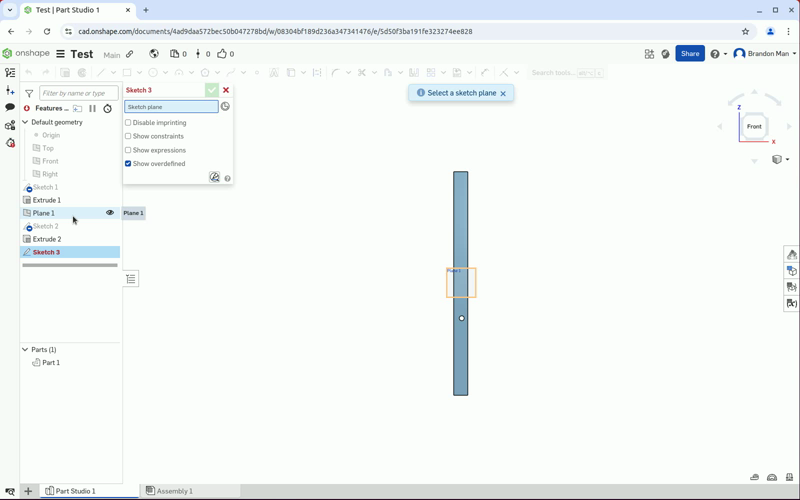
click(73, 215)
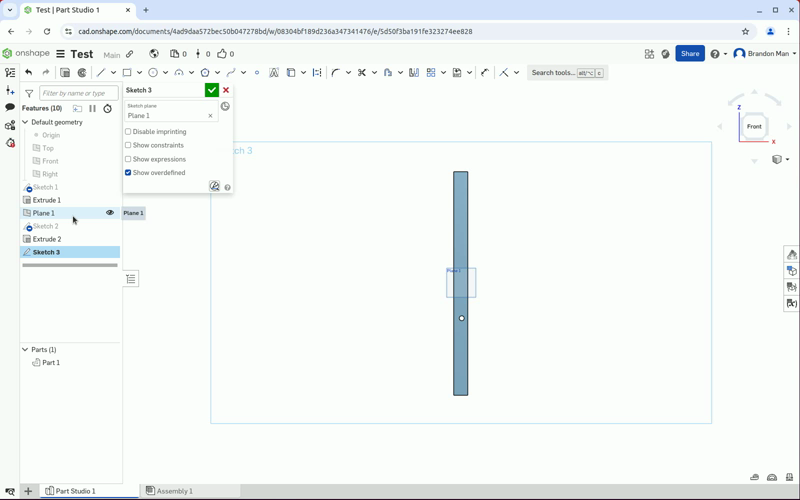
mouse_move(73, 352)
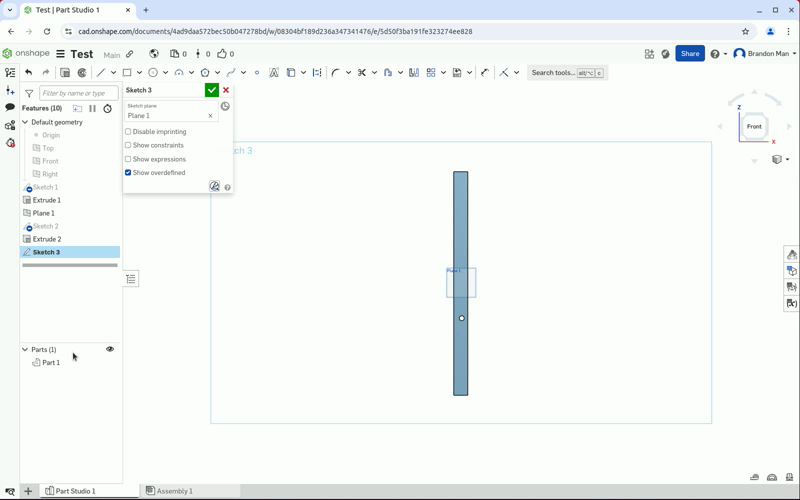
key(y)
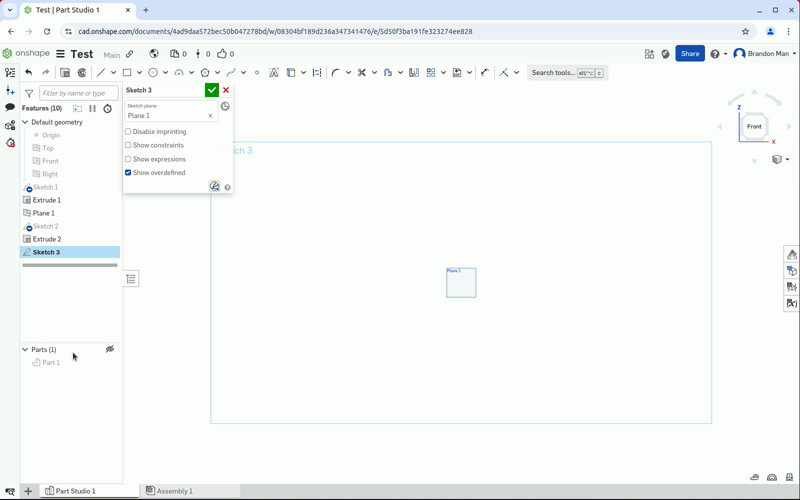
key(c)
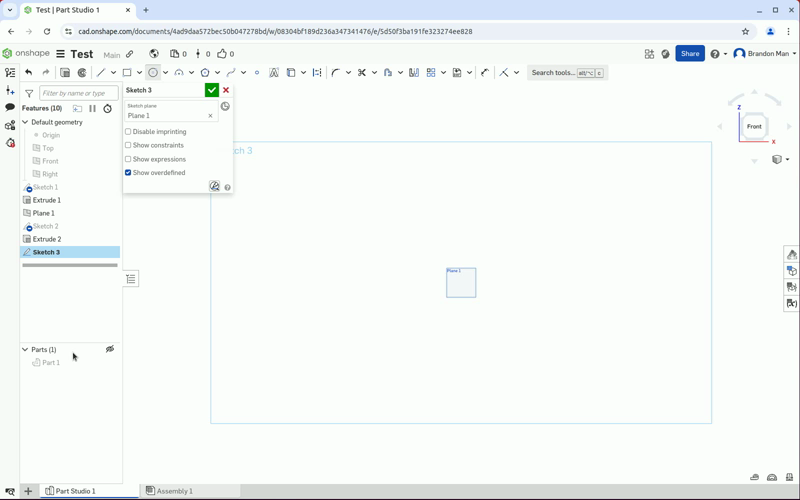
key_down(shift)
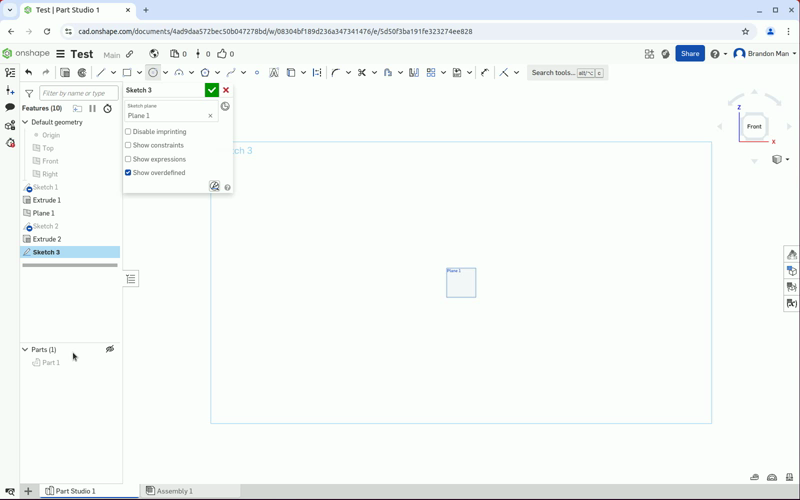
mouse_move(461, 290)
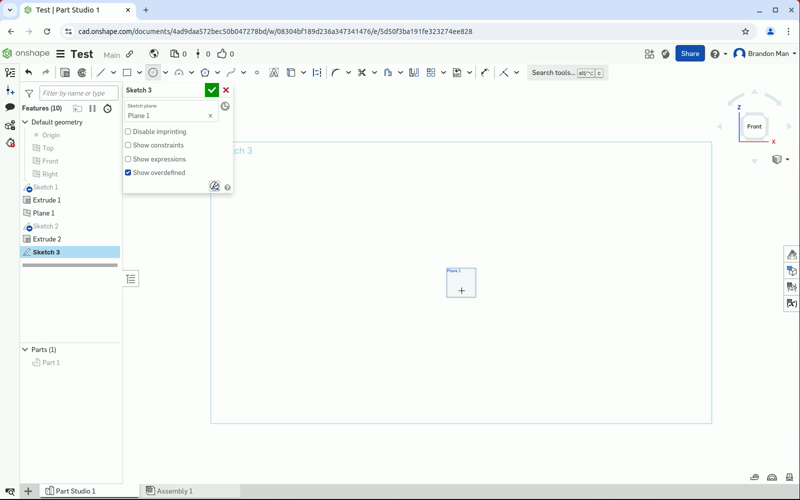
click(461, 290)
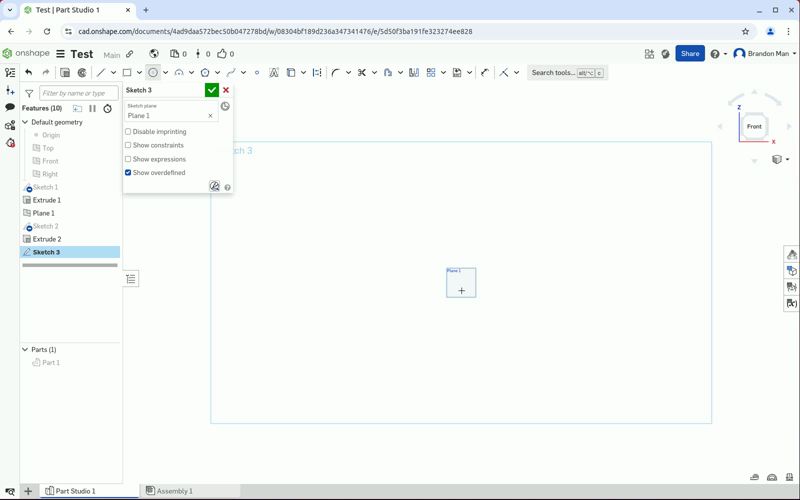
key_up(shift)
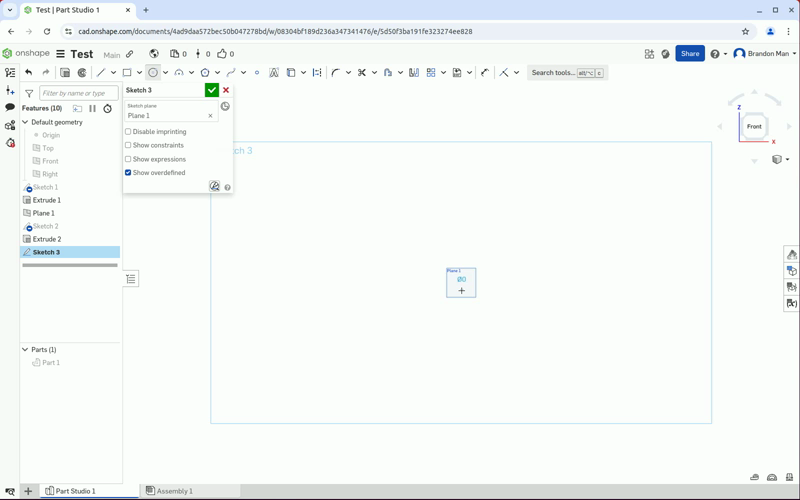
mouse_move(464, 290)
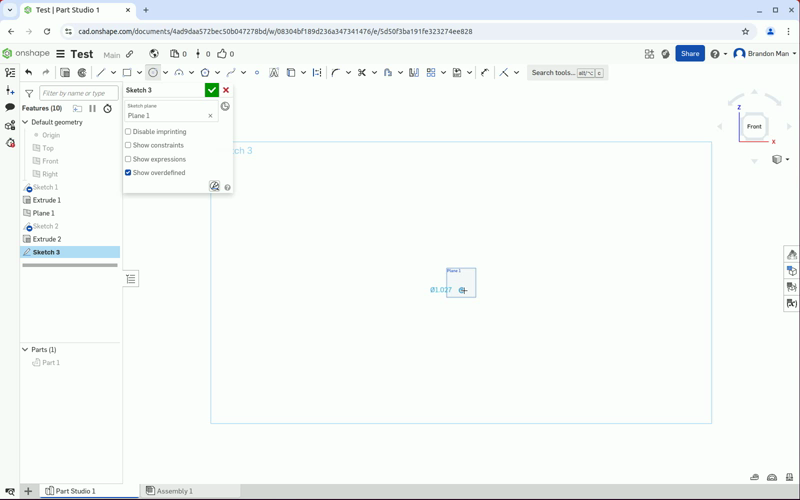
scroll(6)
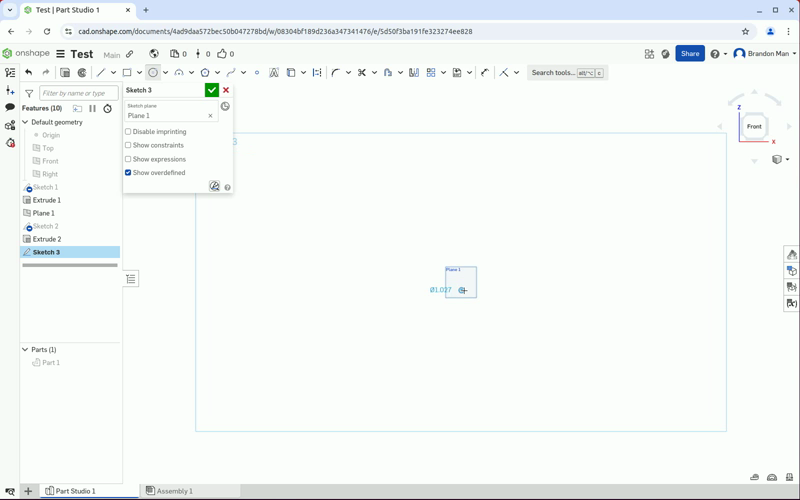
scroll(6)
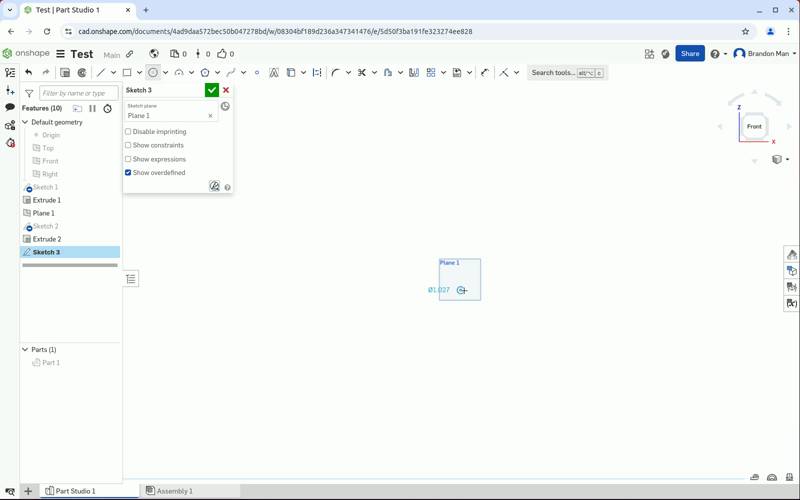
scroll(6)
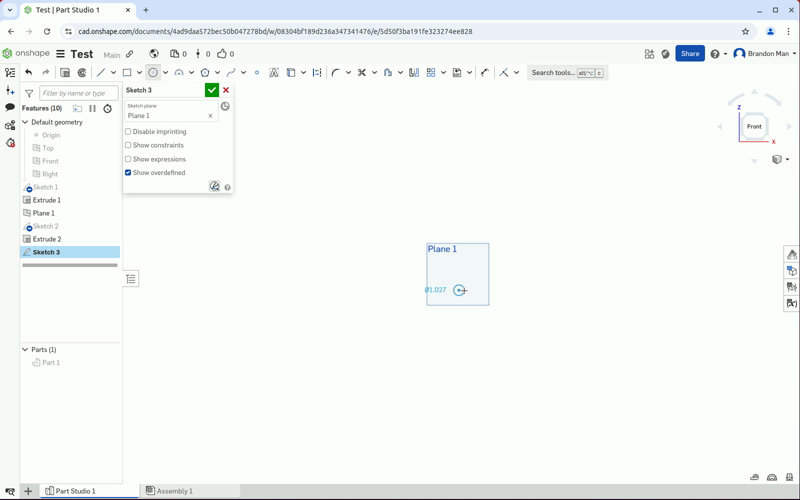
scroll(6)
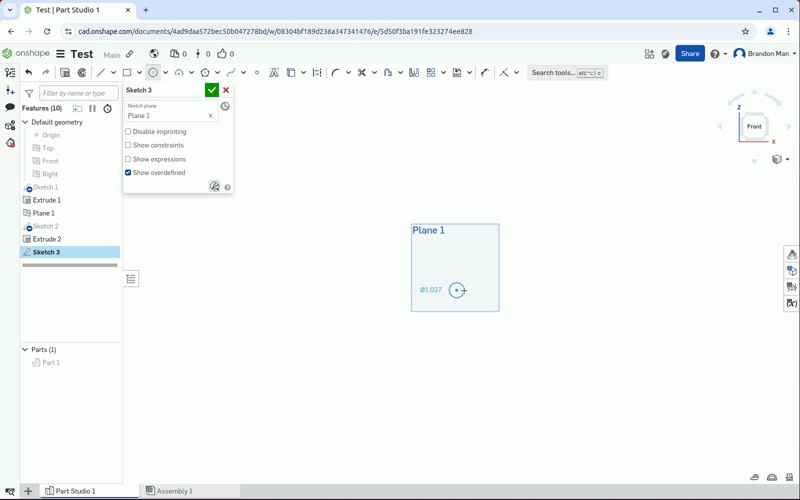
scroll(6)
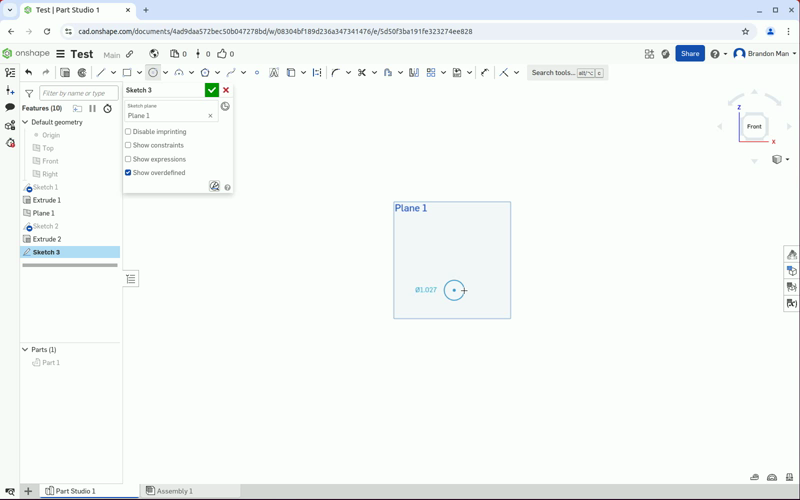
scroll(6)
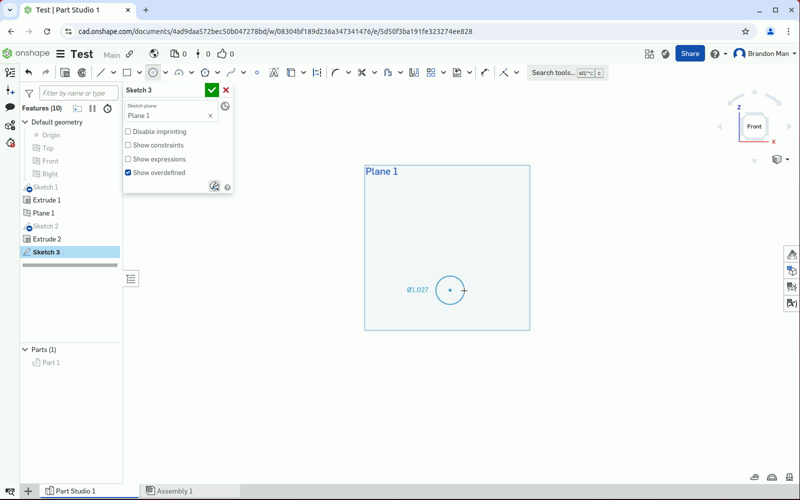
scroll(6)
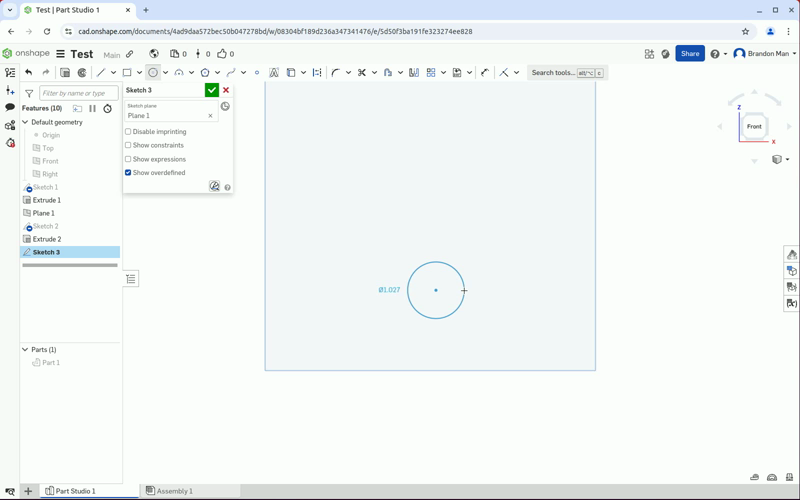
click(464, 290)
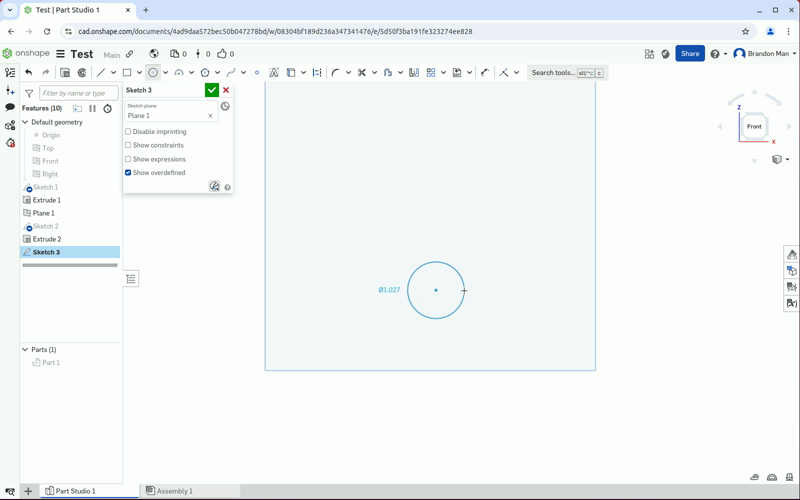
scroll(-6)
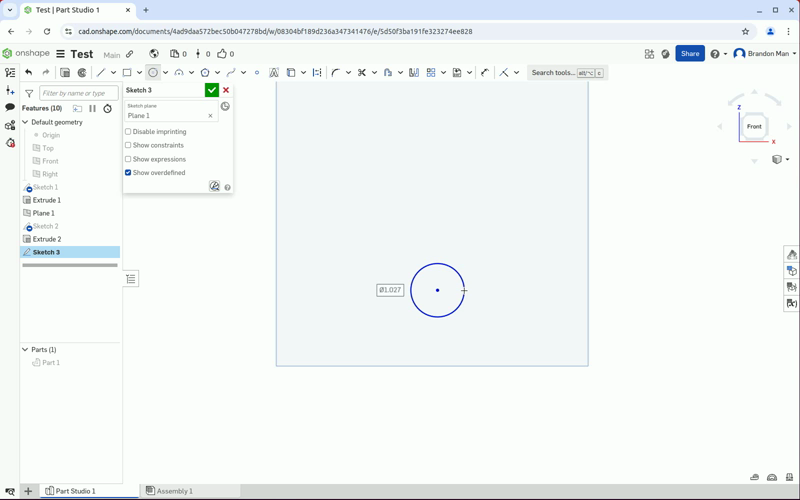
scroll(-6)
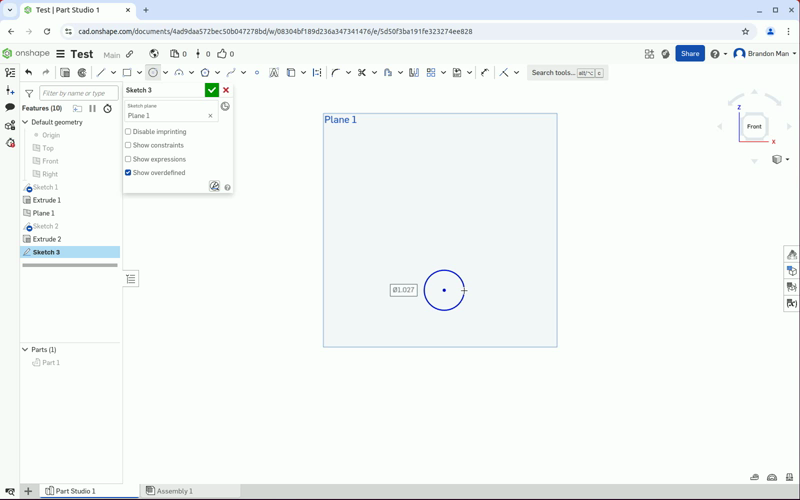
scroll(-6)
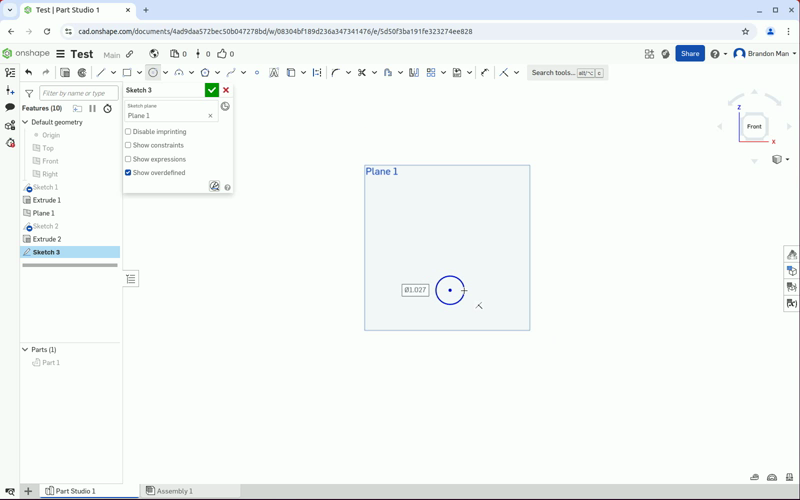
scroll(-6)
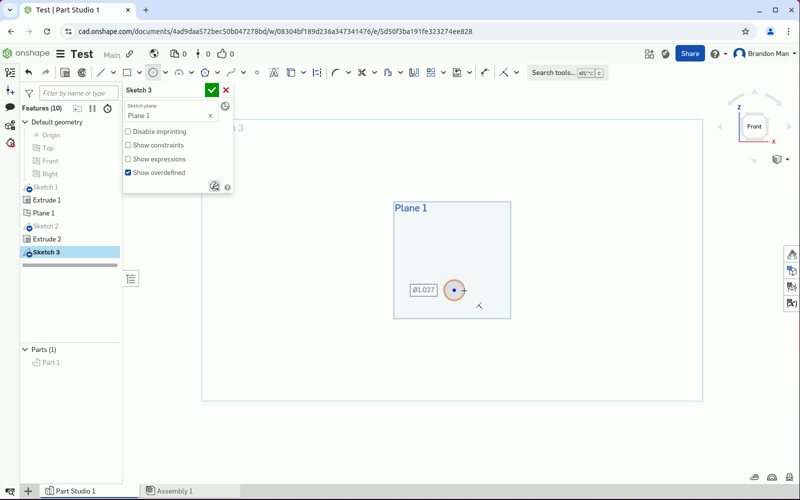
scroll(-6)
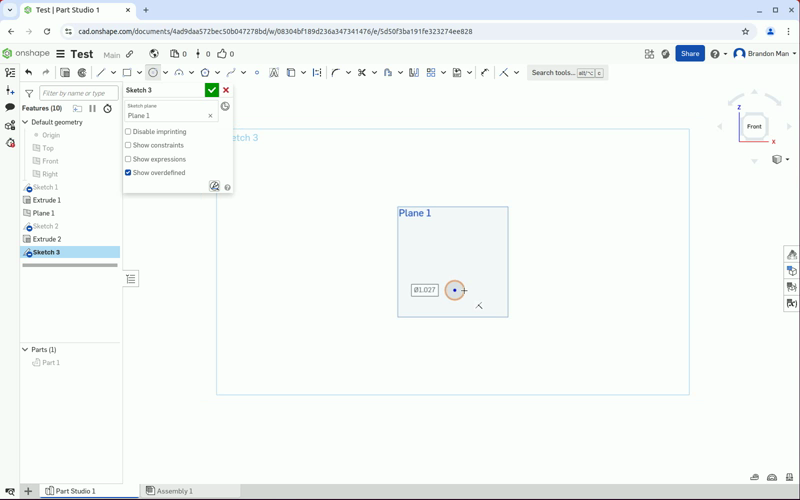
scroll(-6)
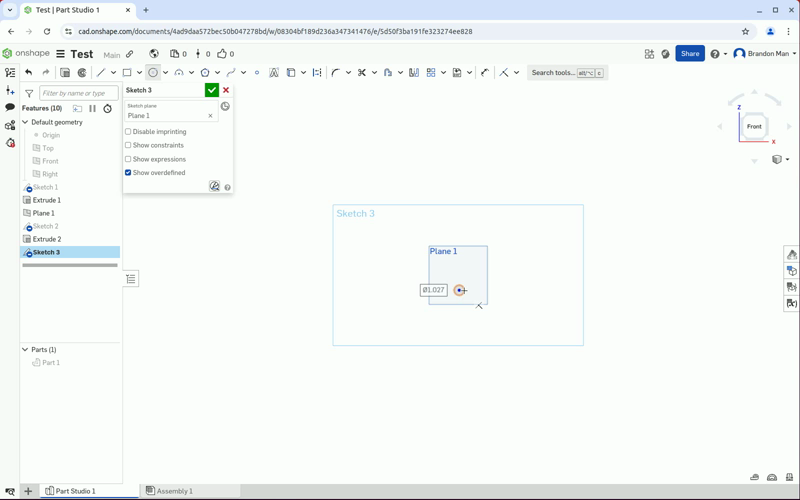
scroll(-6)
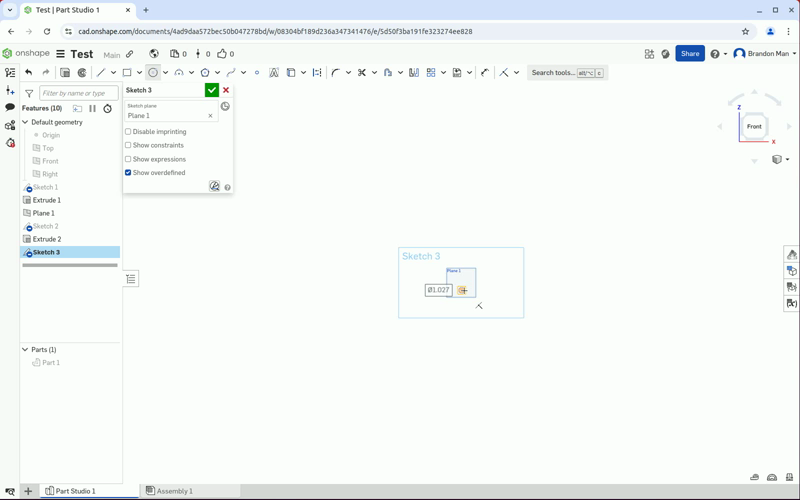
key(esc)
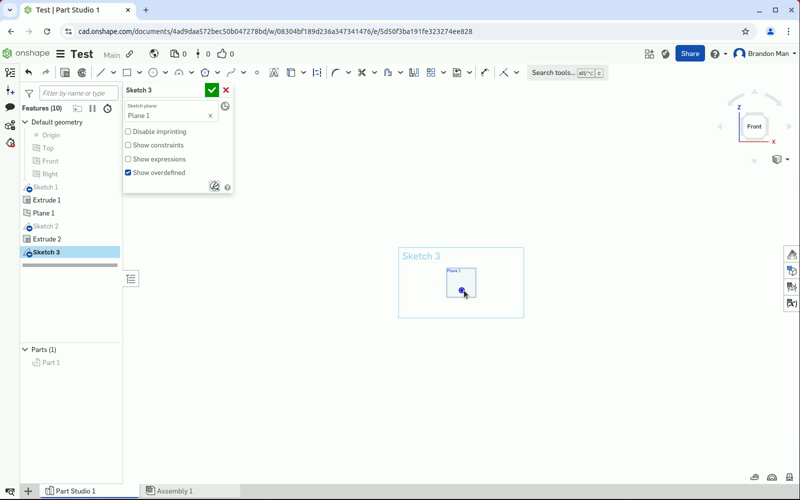
mouse_move(460, 290)
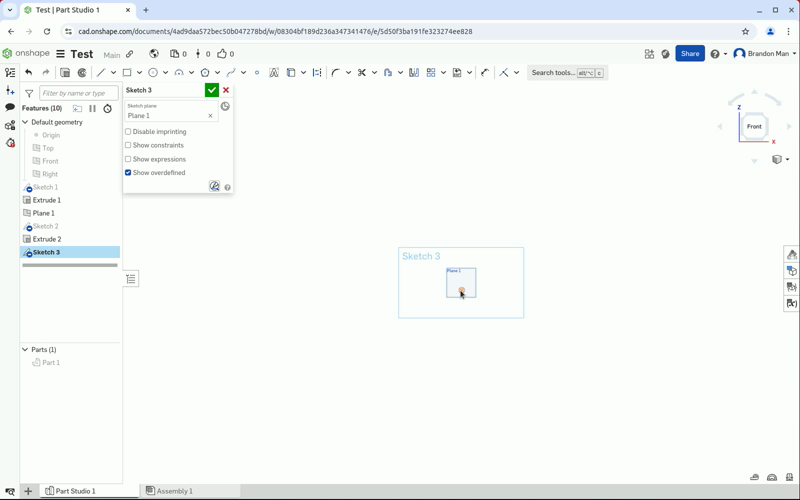
scroll(6)
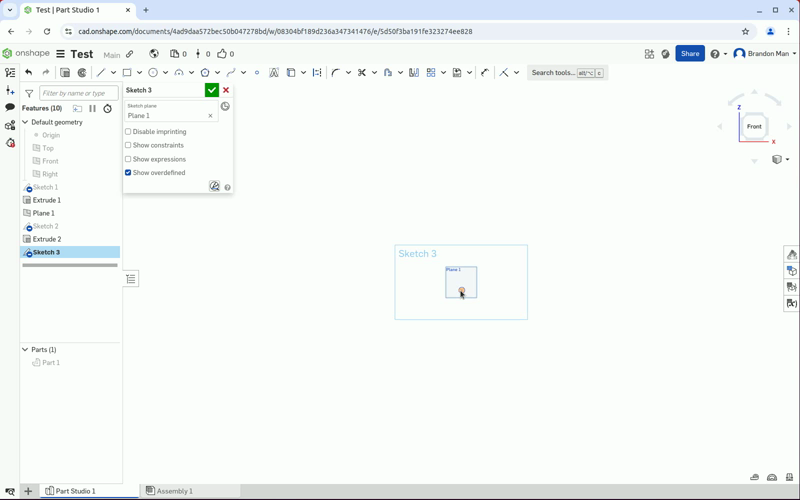
scroll(6)
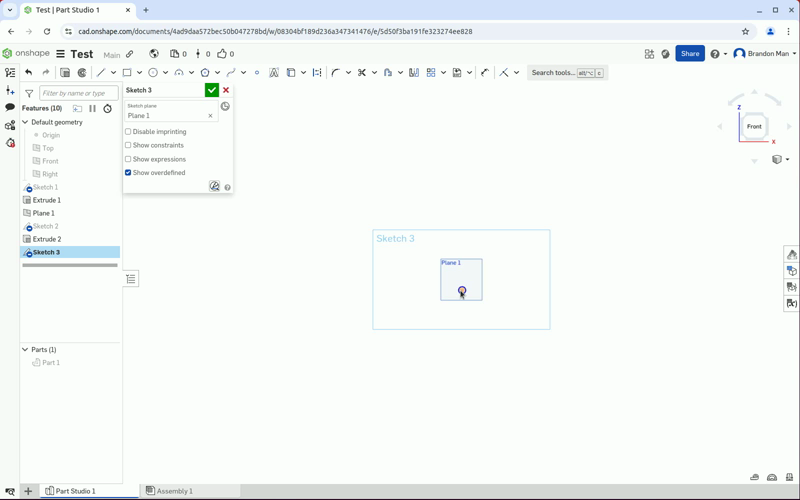
scroll(6)
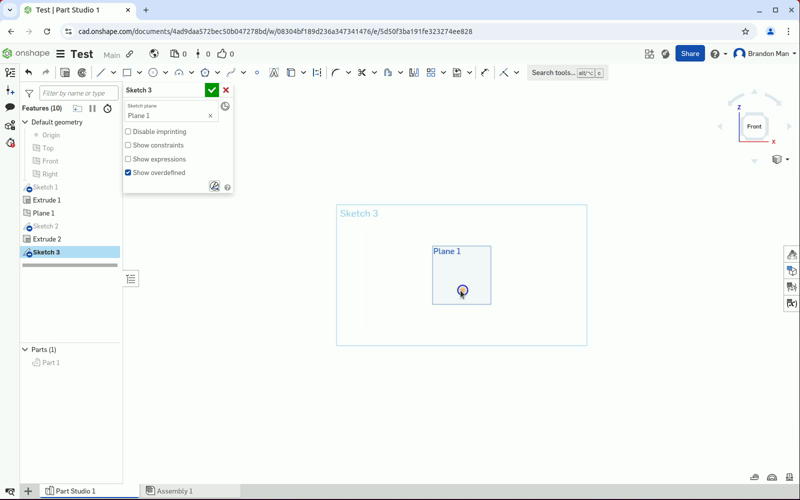
scroll(6)
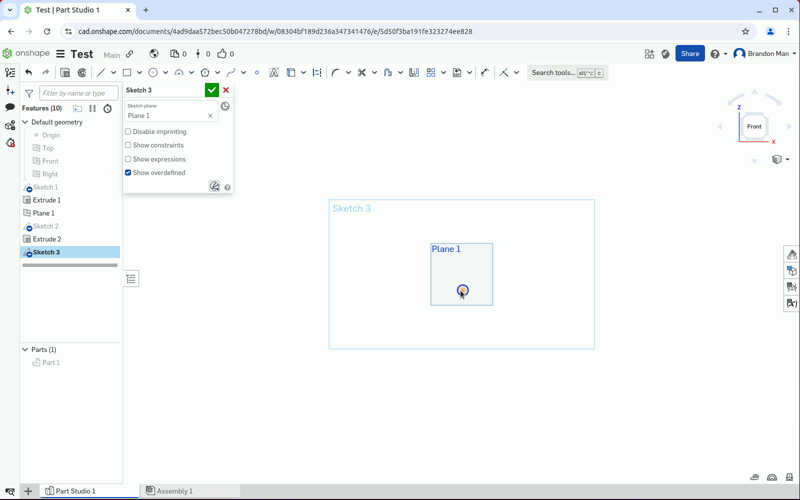
scroll(6)
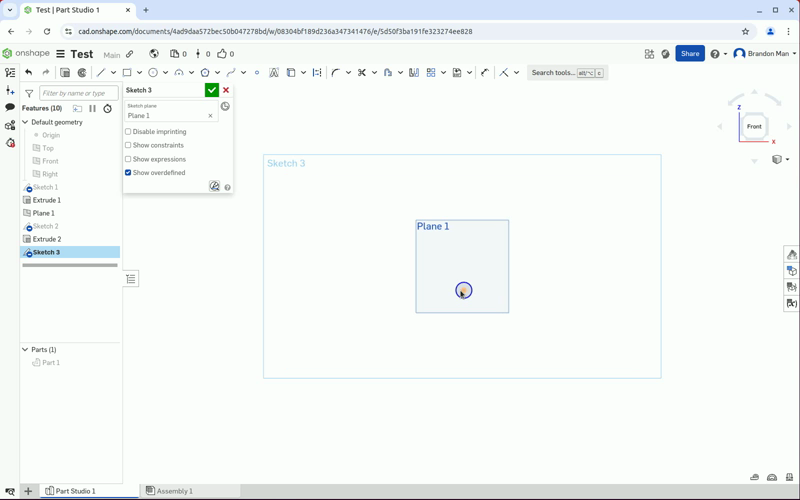
scroll(6)
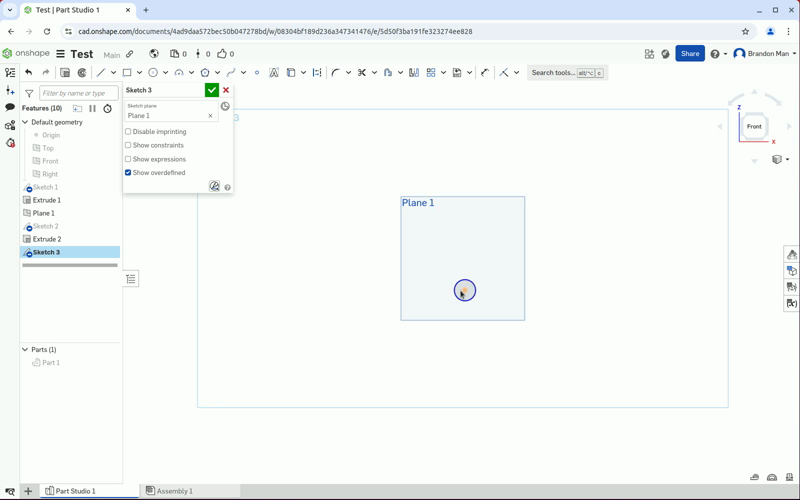
scroll(6)
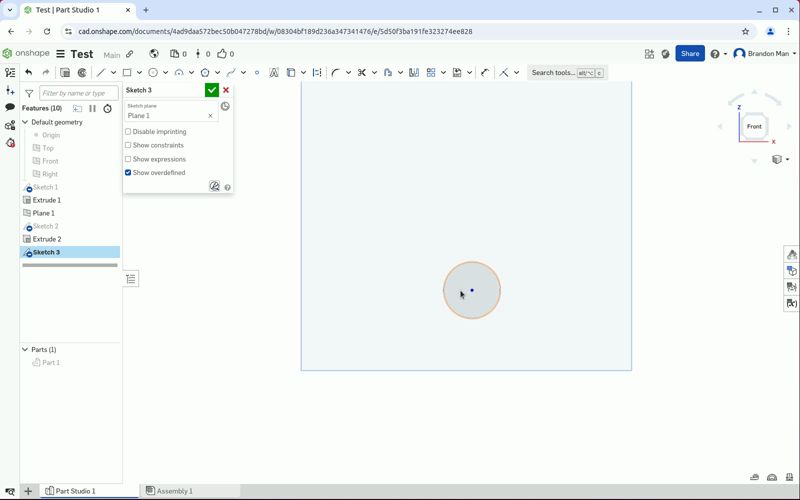
click(460, 290)
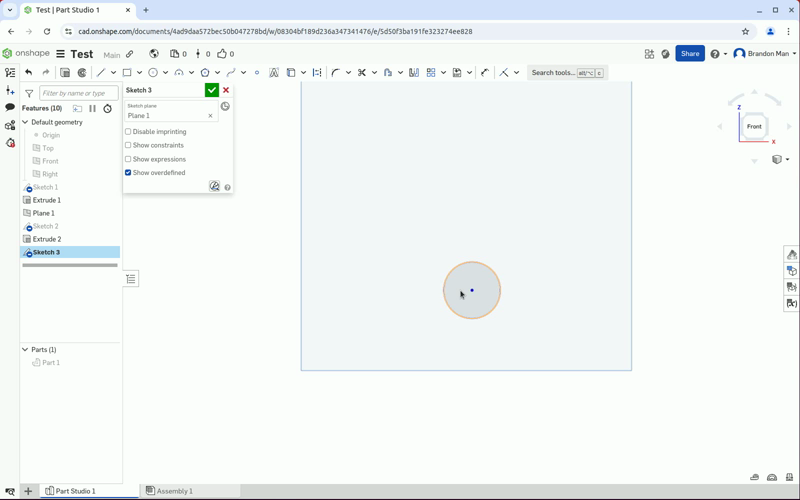
scroll(-6)
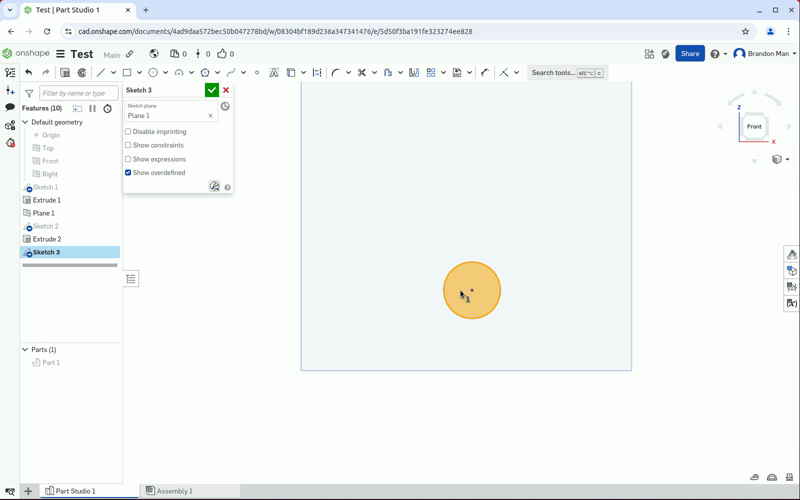
scroll(-6)
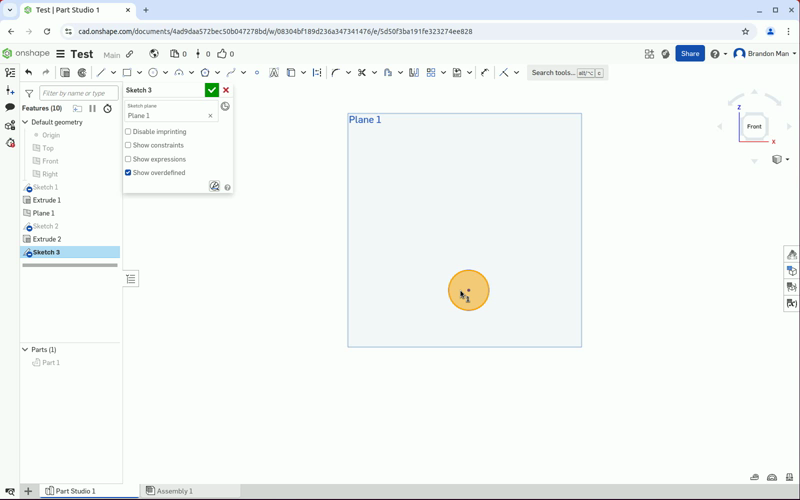
scroll(-6)
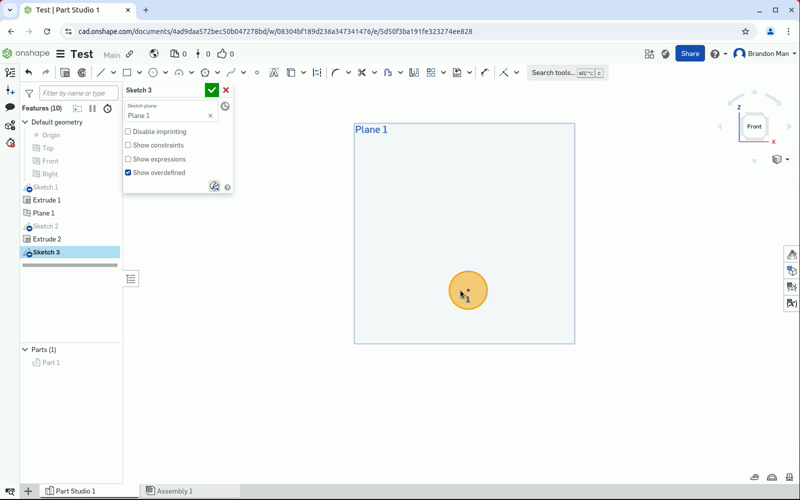
scroll(-6)
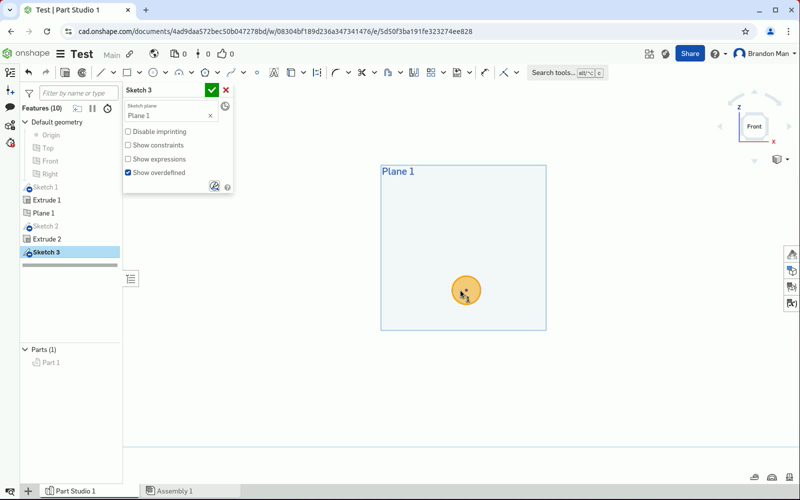
scroll(-6)
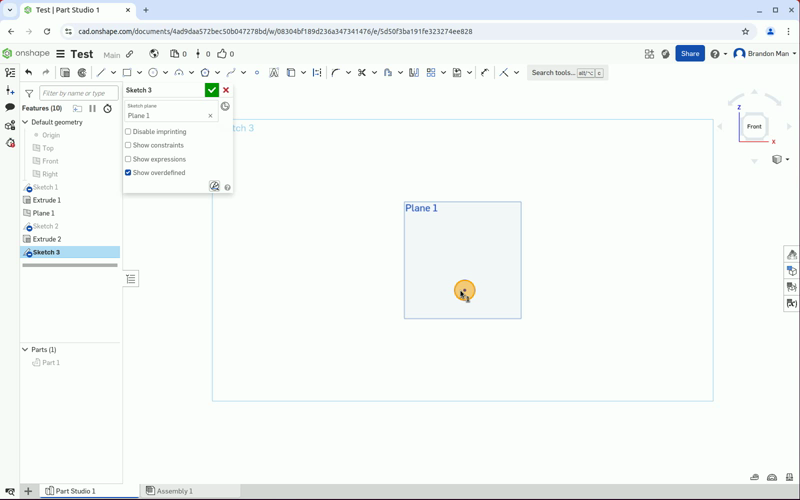
scroll(-6)
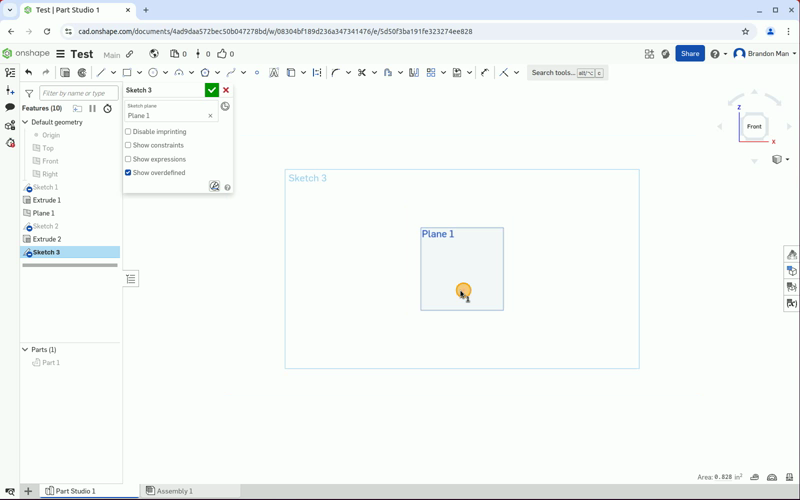
scroll(-6)
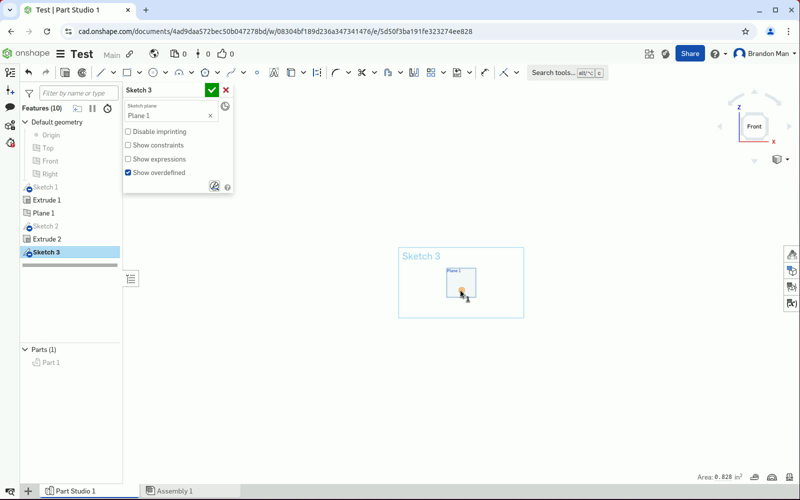
mouse_move(73, 352)
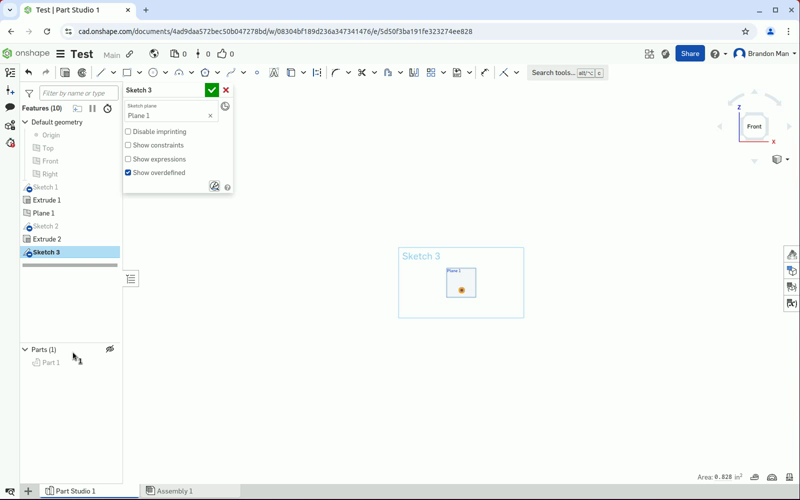
key(shift+y)
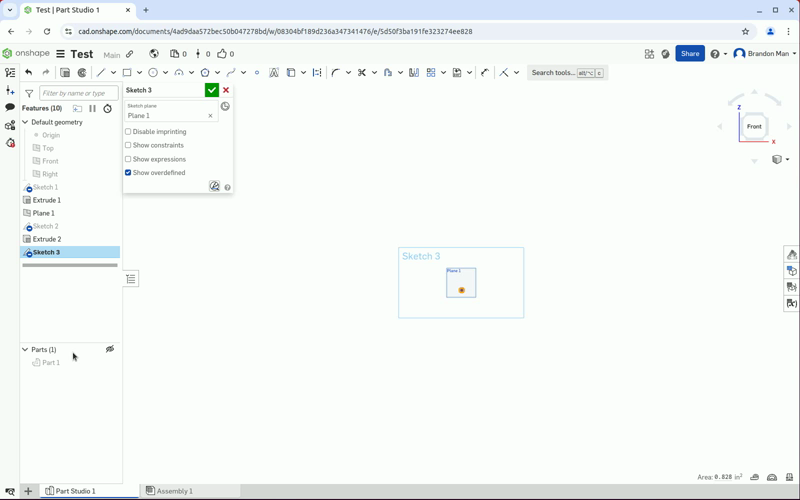
key(shift+e)
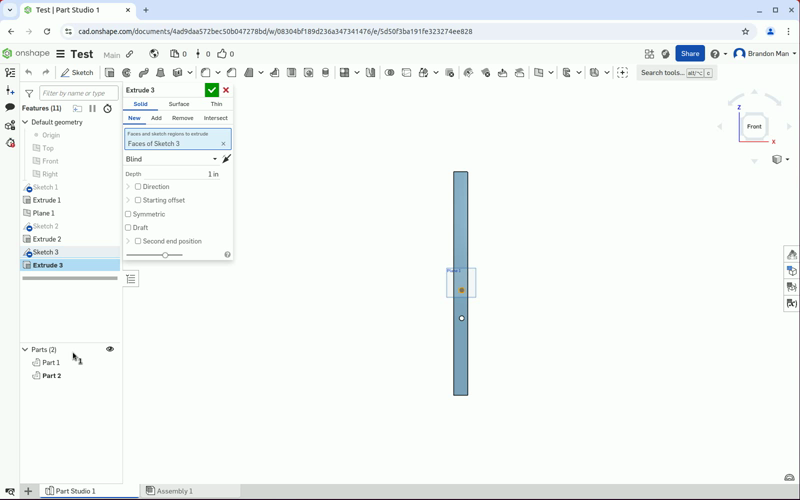
mouse_move(143, 106)
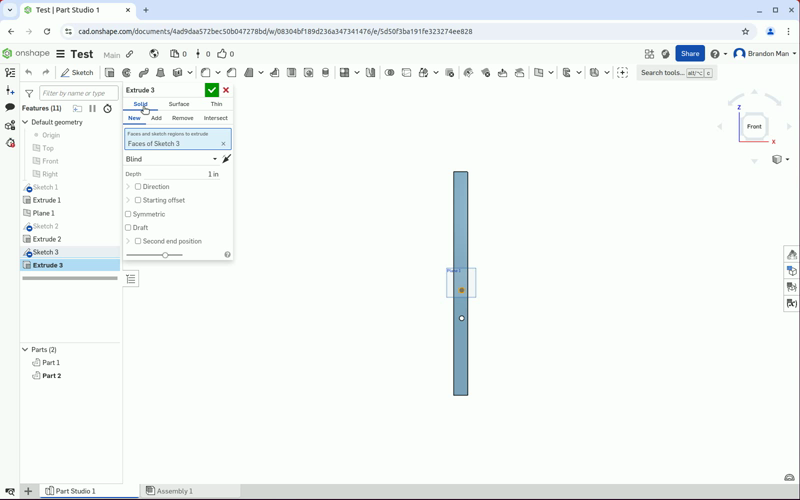
click(143, 106)
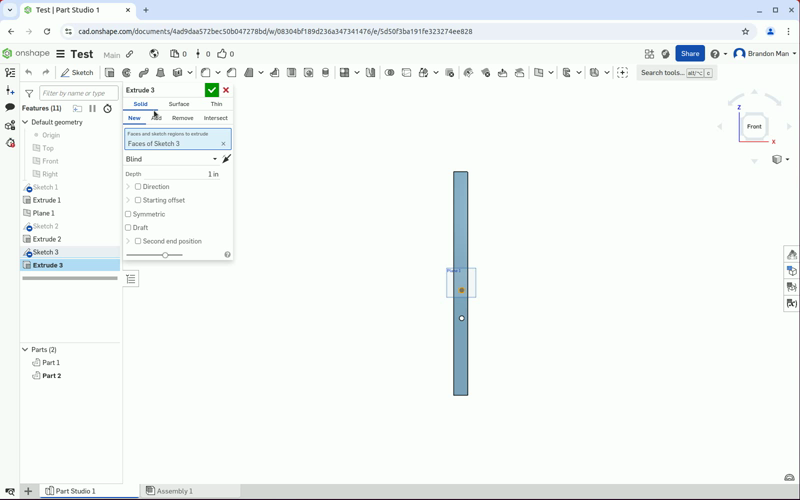
mouse_move(186, 120)
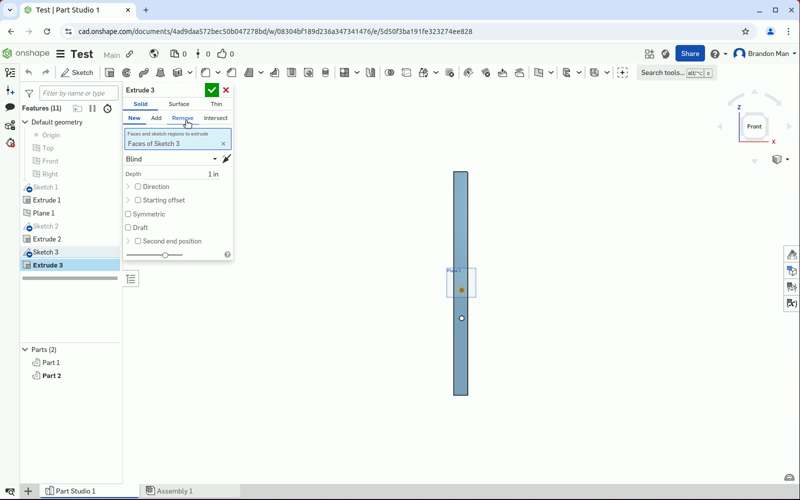
click(186, 120)
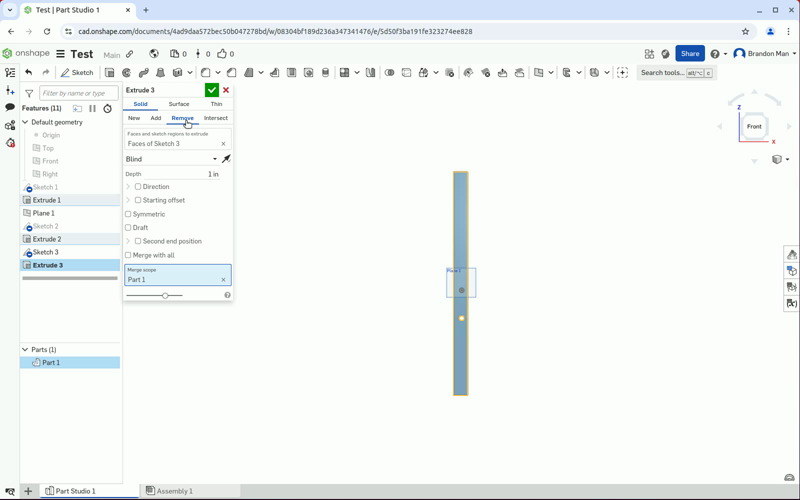
key(tab, 4)
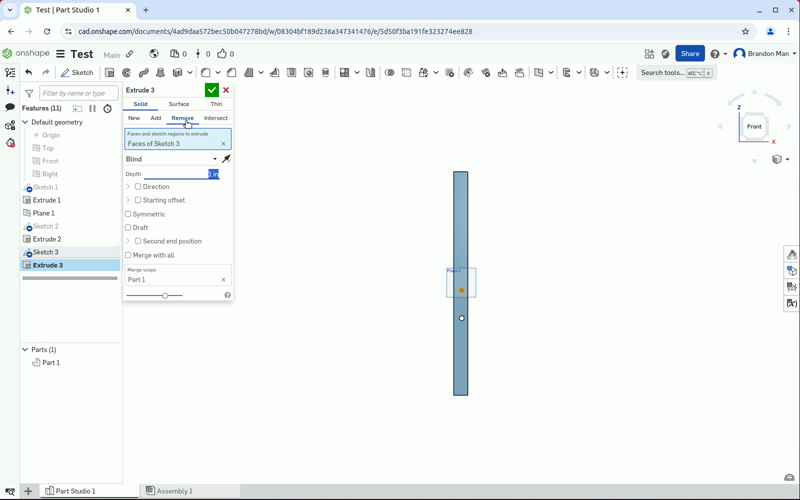
text(0.722)
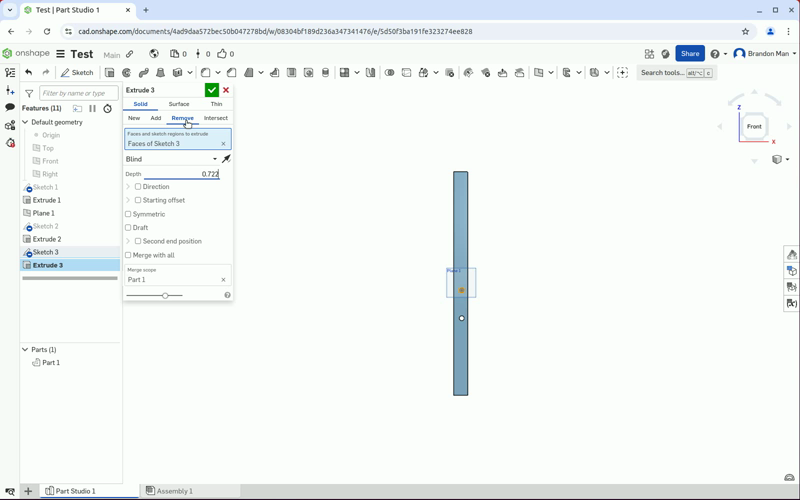
key(tab, 6)
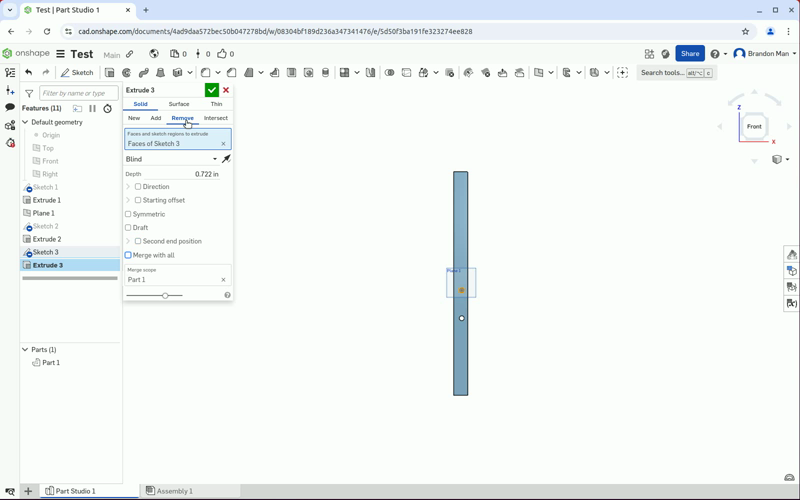
key(space)
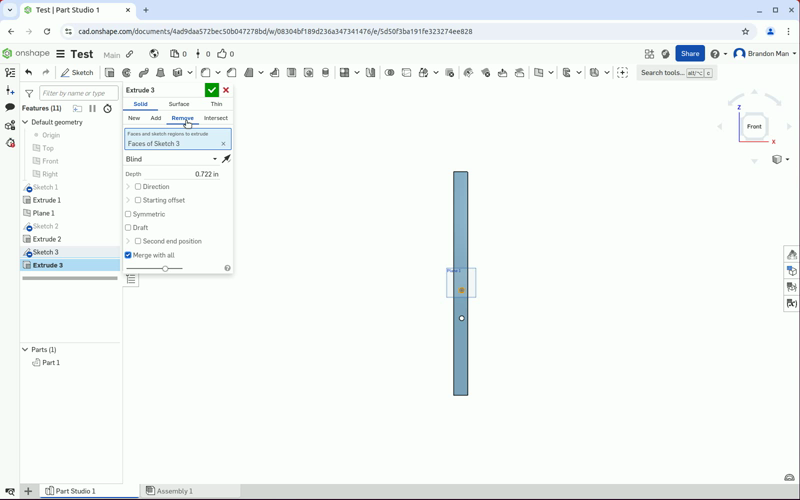
key(enter)
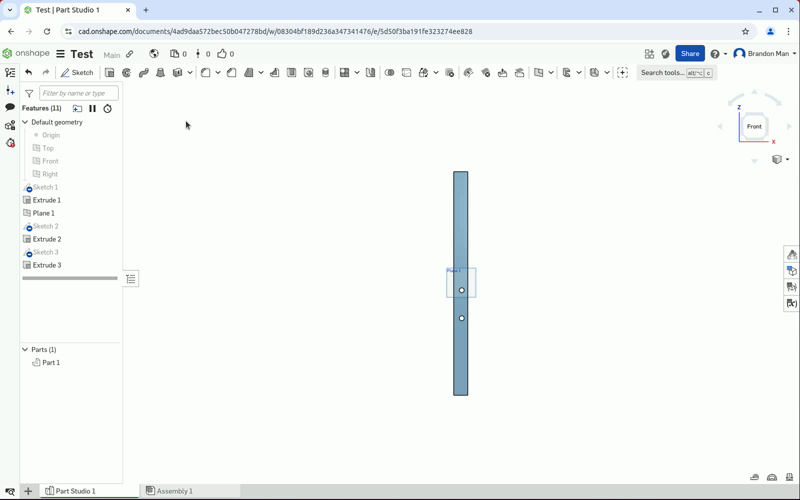
key(shift+h)
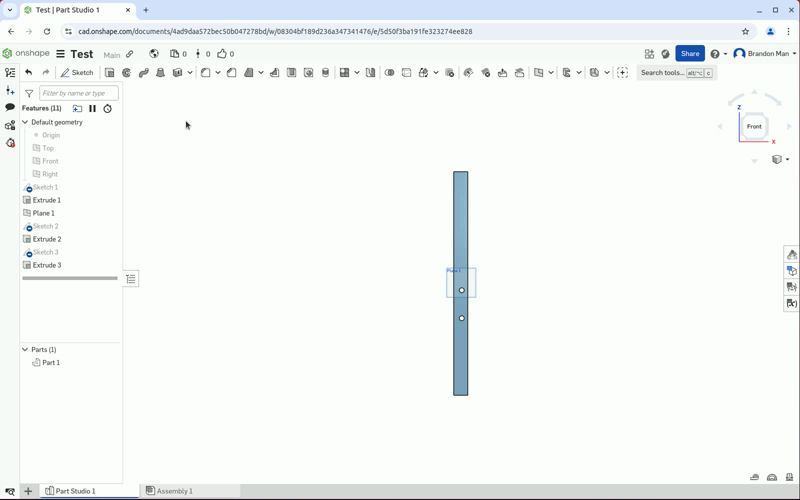
key(shift+h)
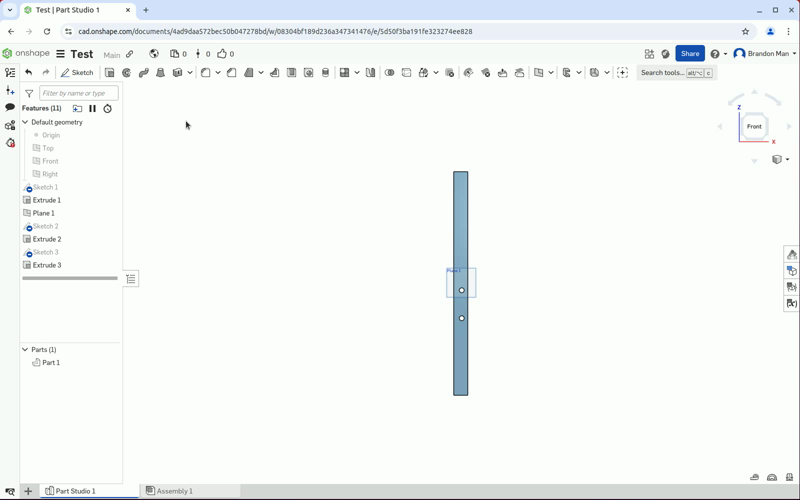
mouse_move(73, 189)
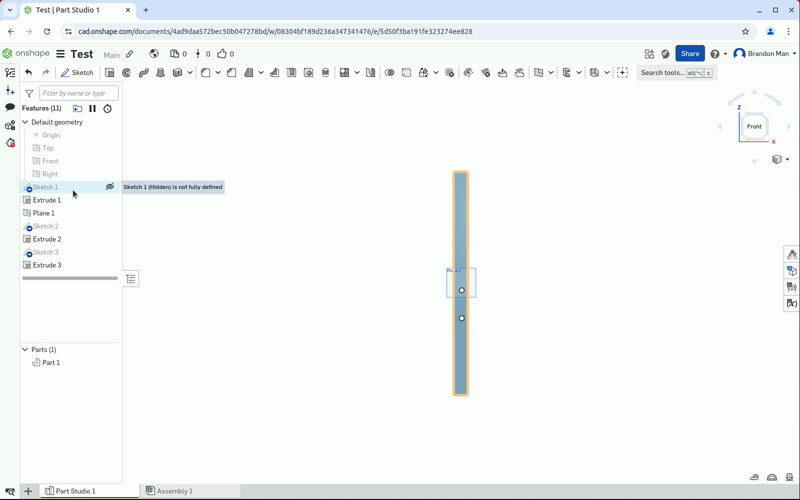
click(73, 189)
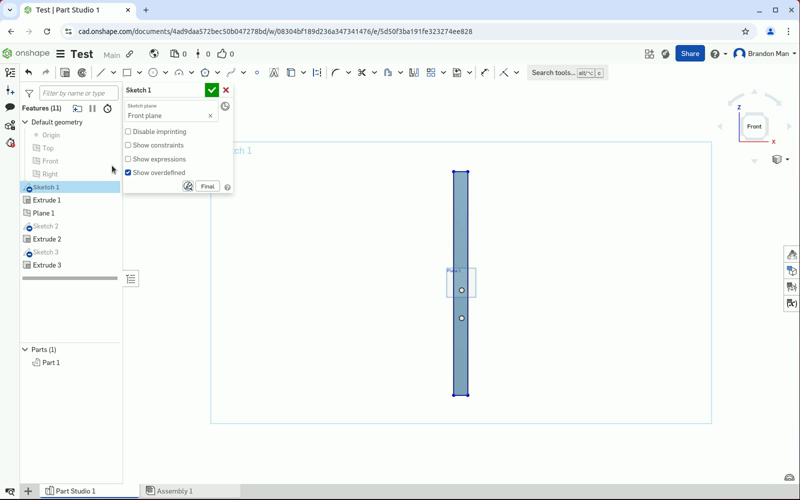
mouse_move(229, 92)
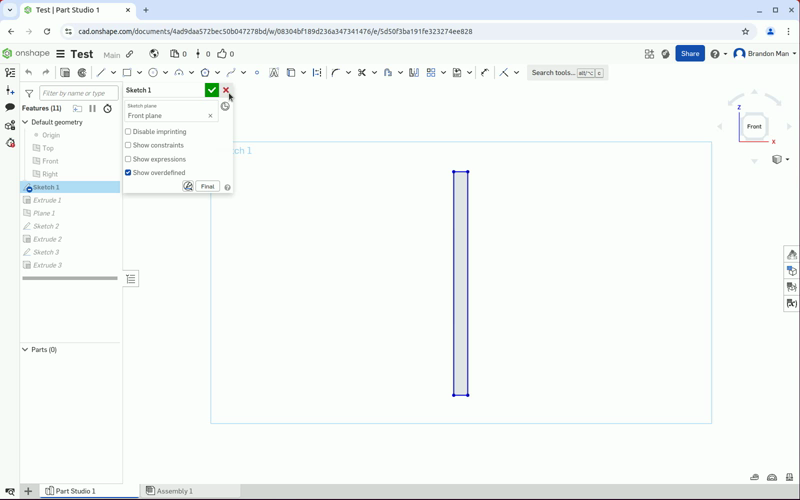
click(229, 92)
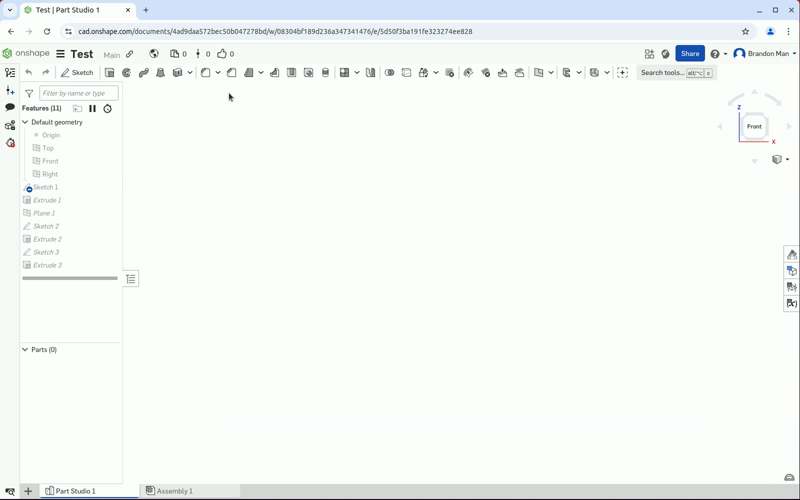
key(shift+s)
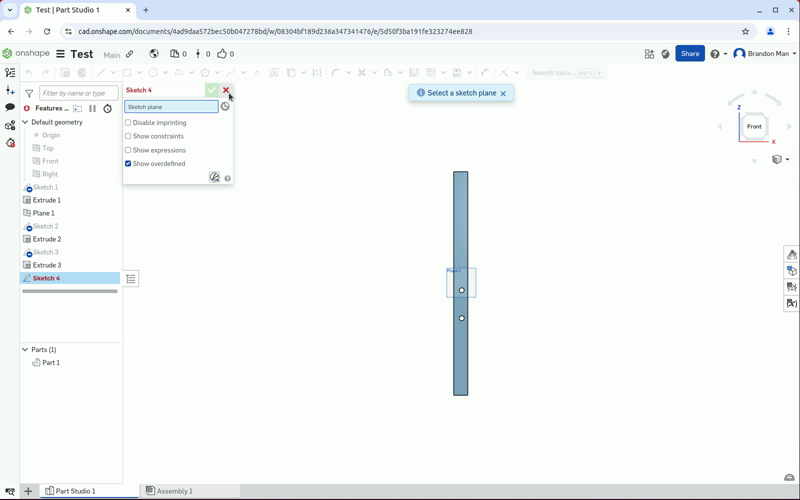
mouse_move(73, 215)
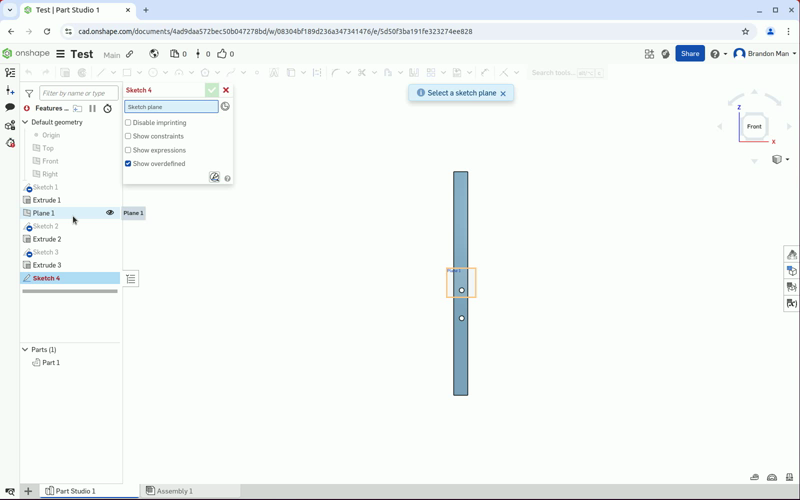
click(73, 215)
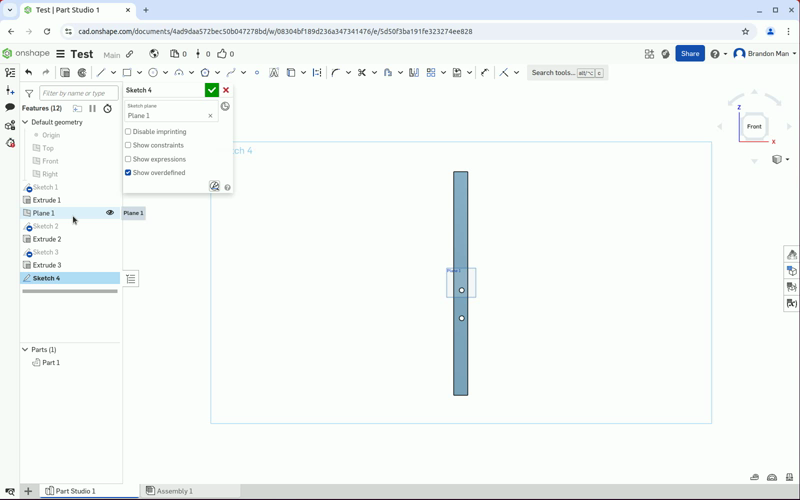
mouse_move(73, 352)
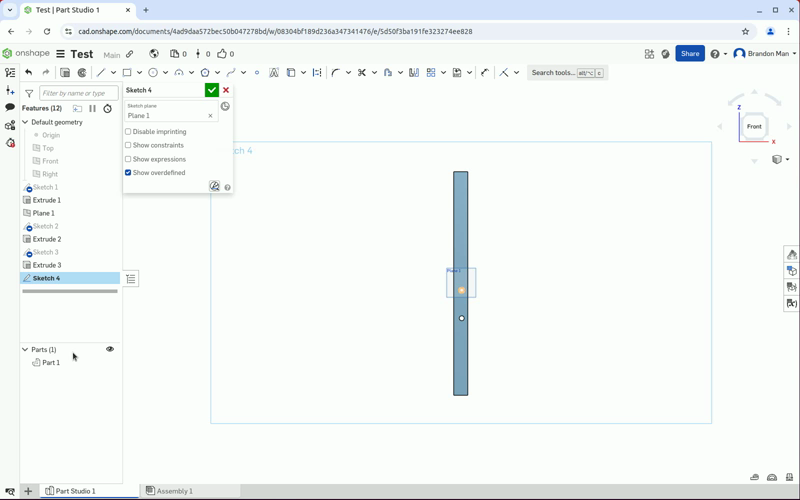
key(y)
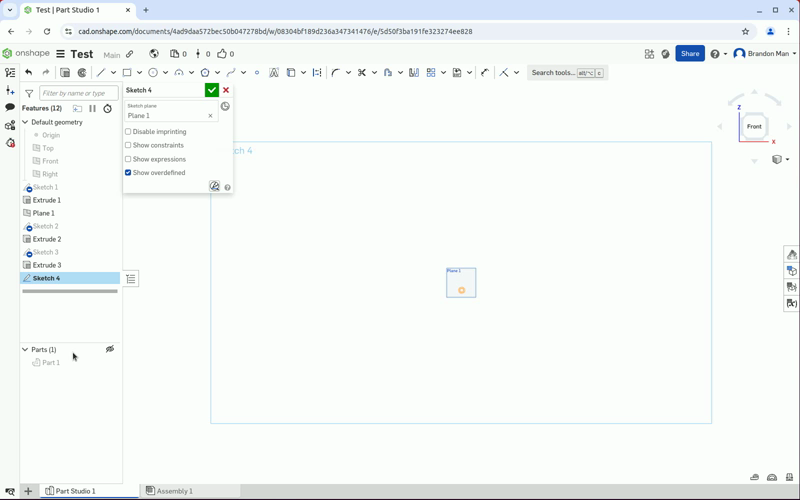
key(c)
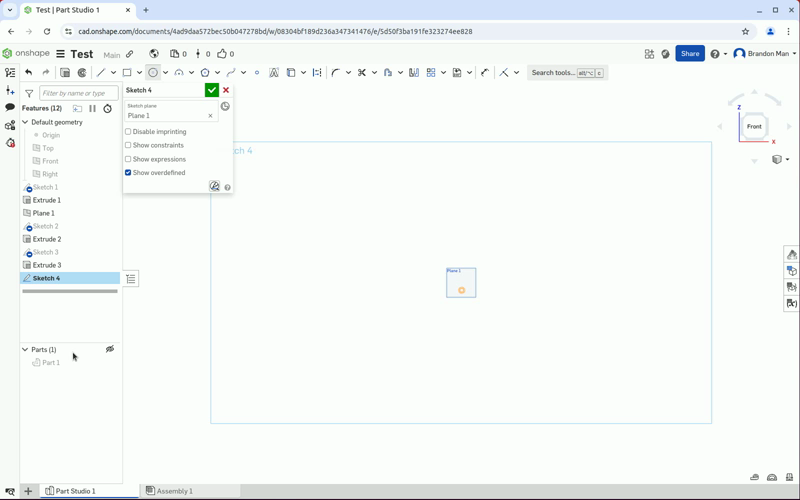
key_down(shift)
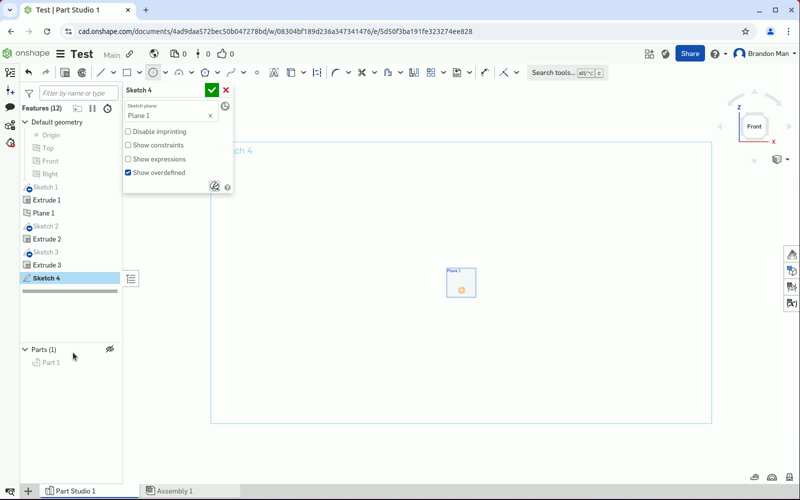
mouse_move(461, 261)
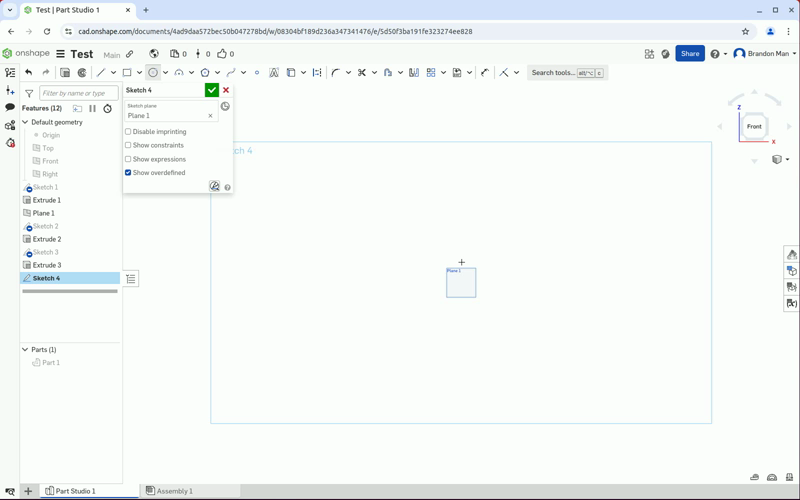
click(461, 261)
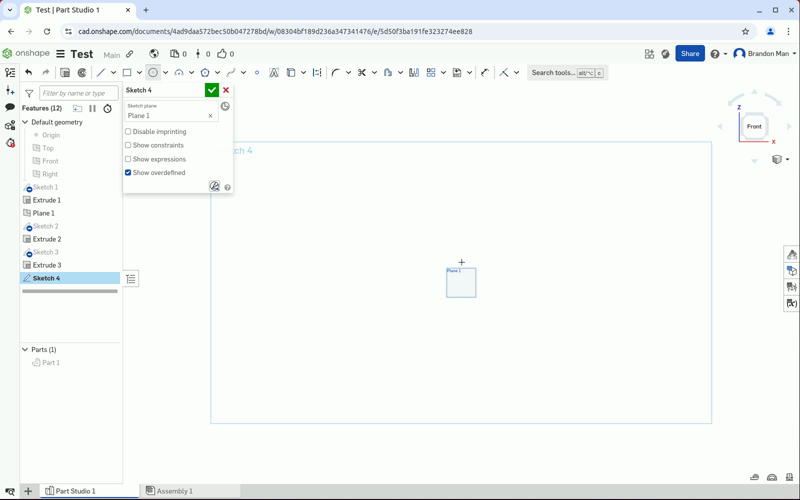
key_up(shift)
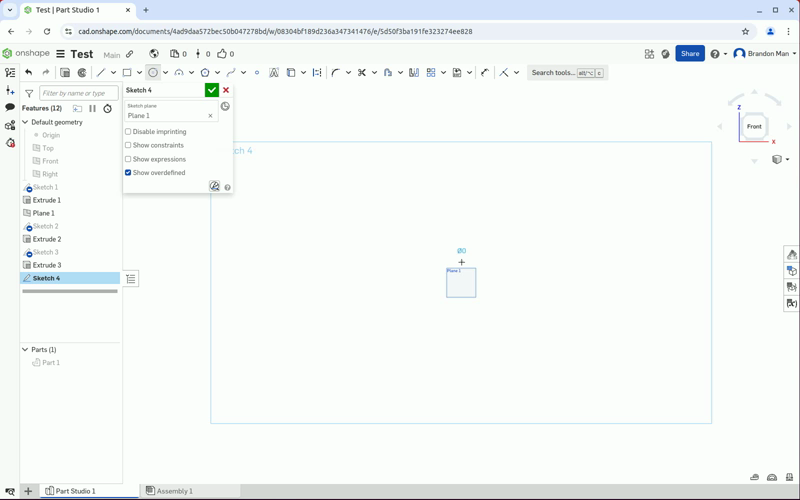
mouse_move(464, 261)
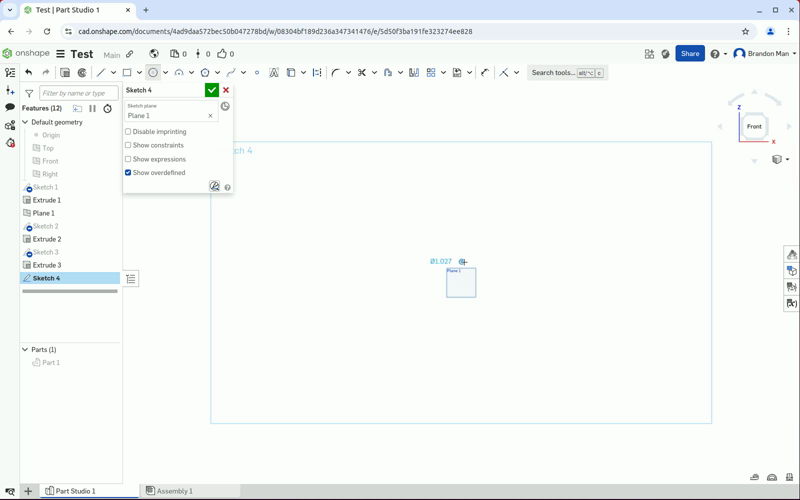
scroll(6)
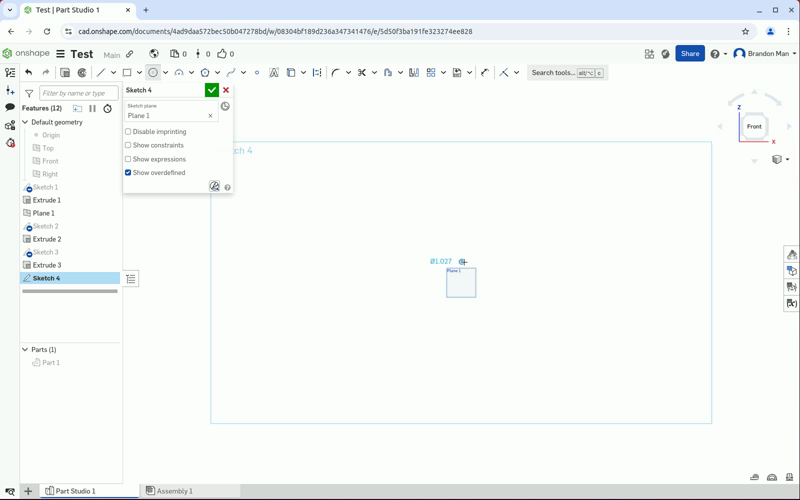
scroll(6)
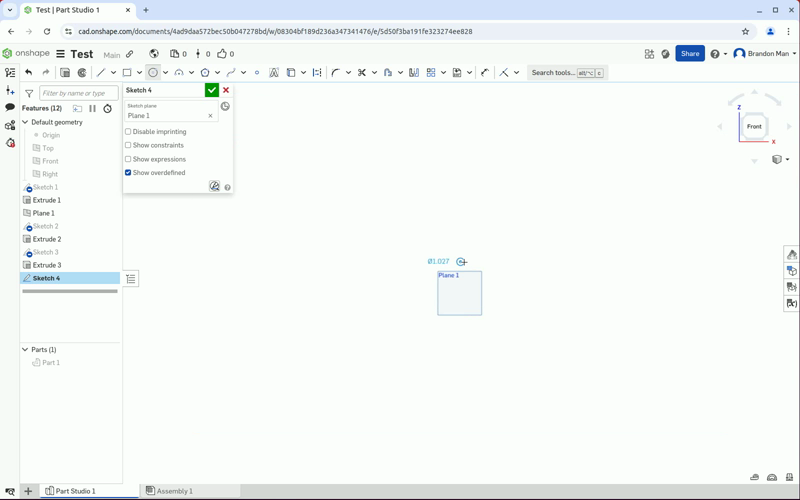
scroll(6)
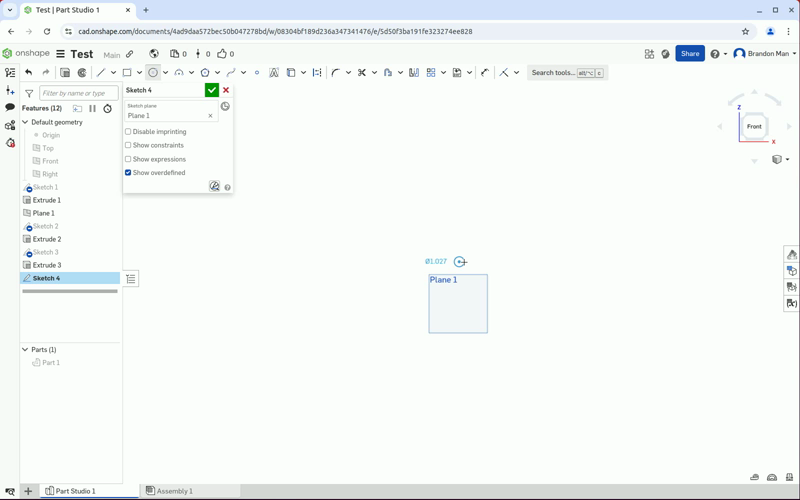
scroll(6)
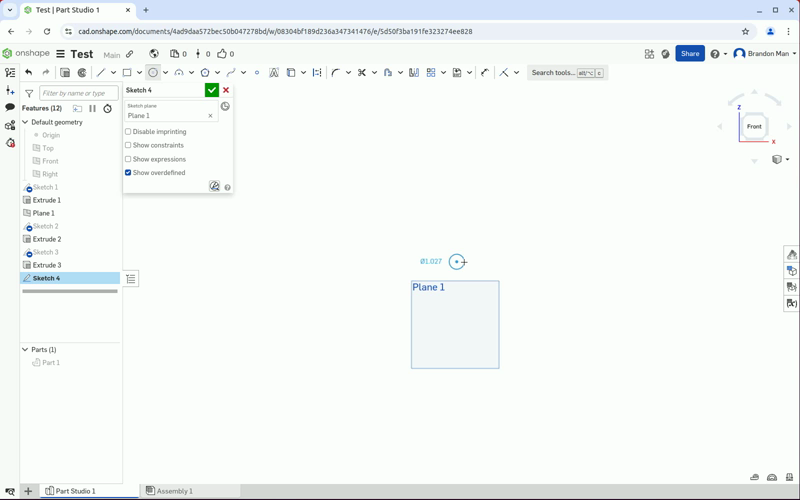
scroll(6)
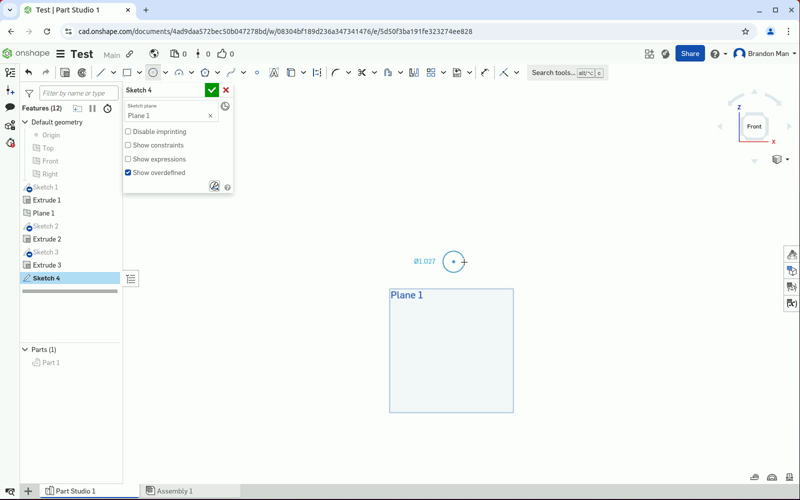
scroll(6)
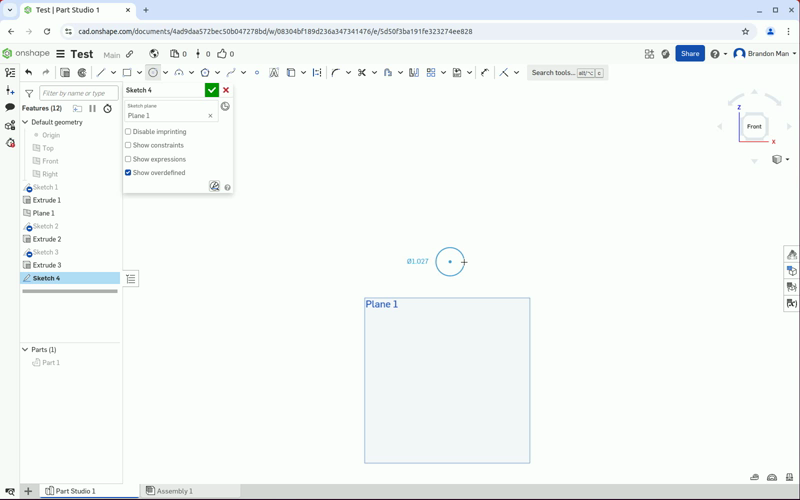
scroll(6)
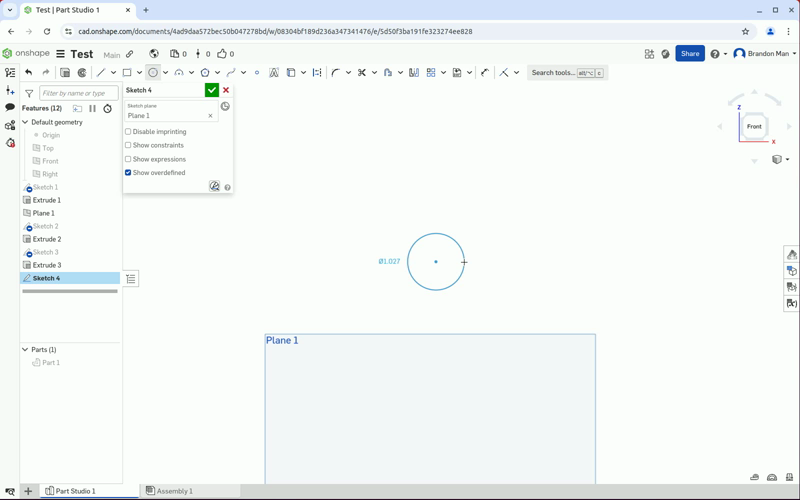
click(464, 261)
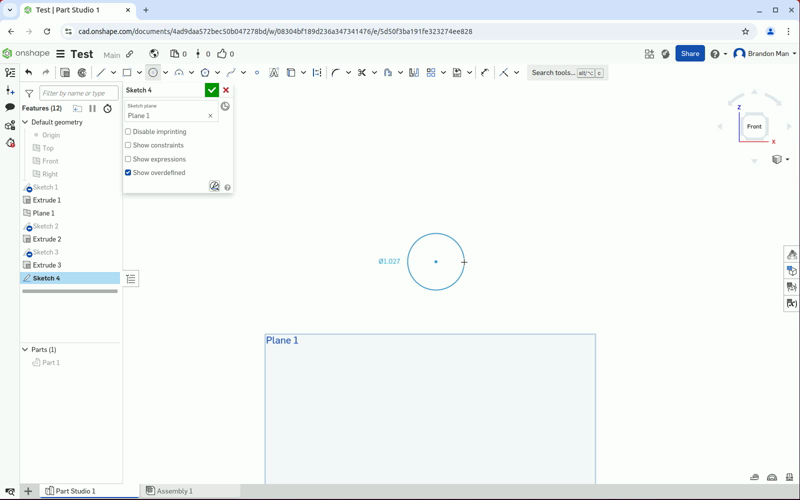
scroll(-6)
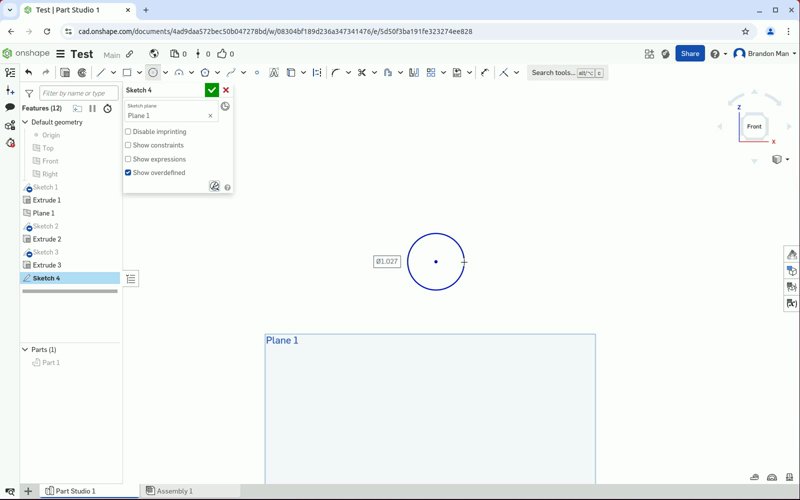
scroll(-6)
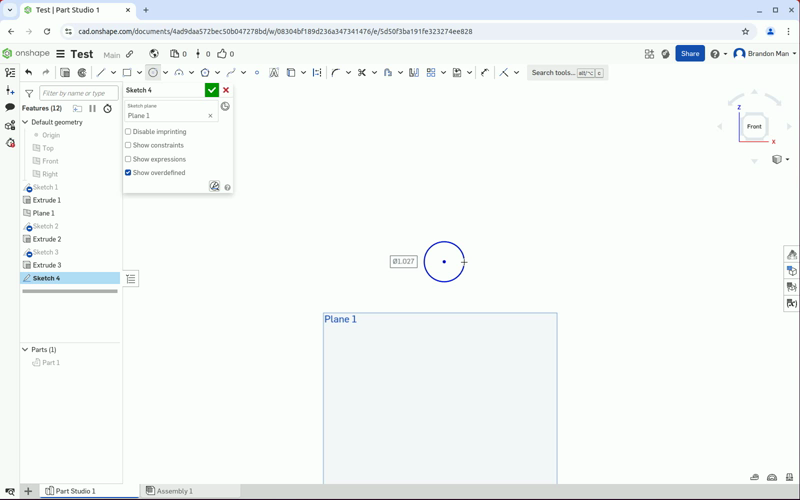
scroll(-6)
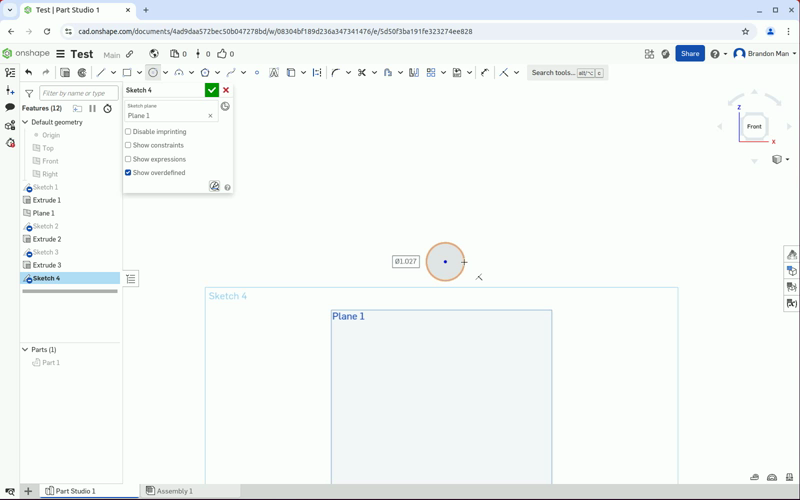
scroll(-6)
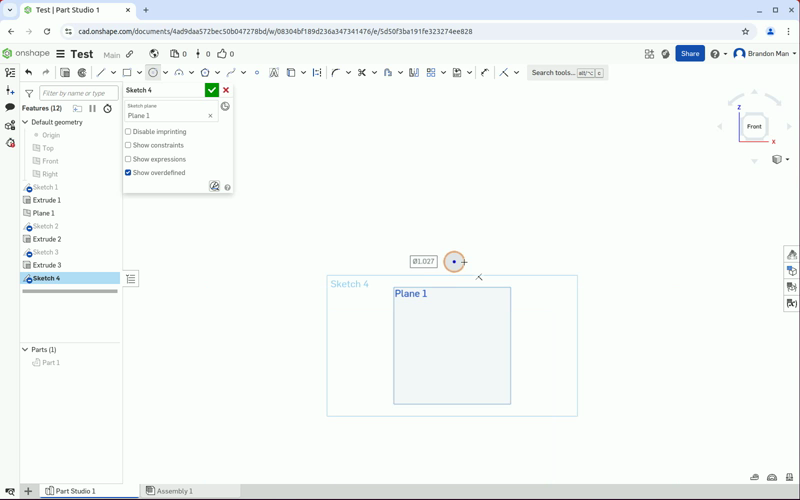
scroll(-6)
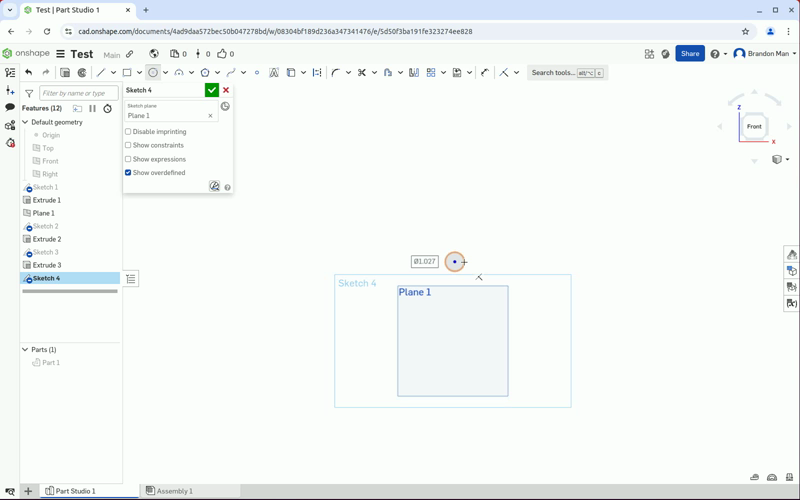
scroll(-6)
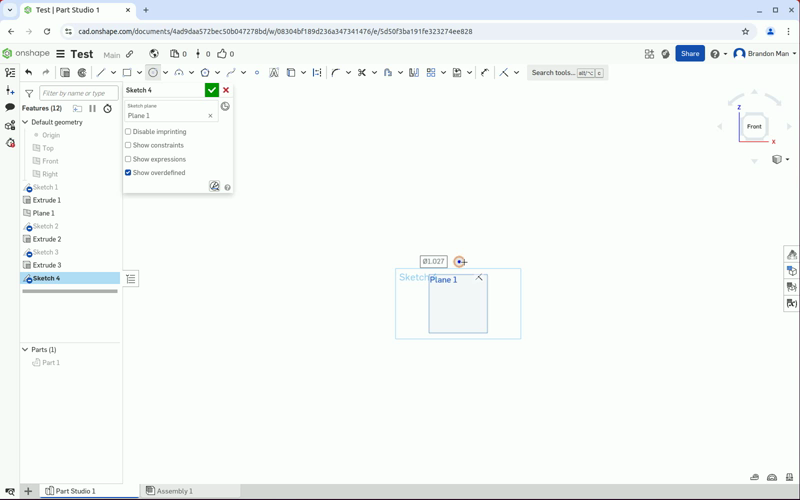
scroll(-6)
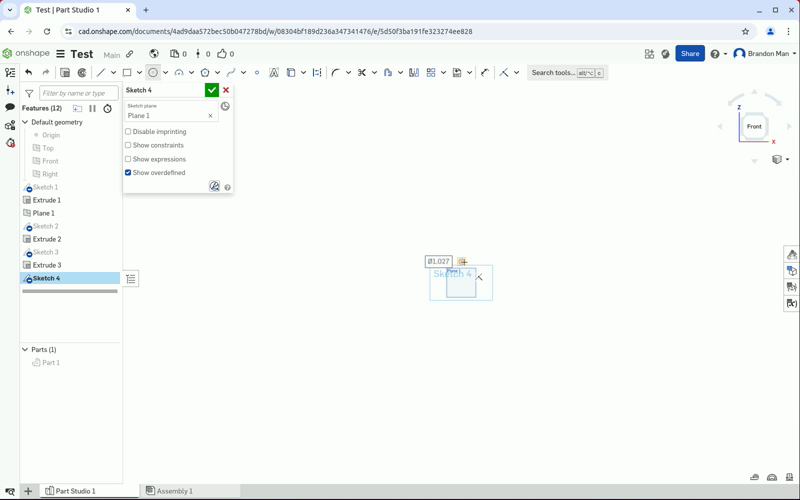
key(esc)
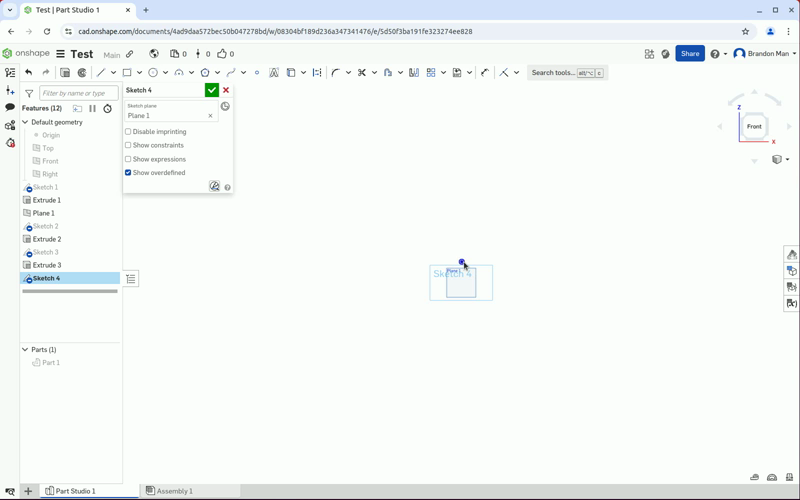
mouse_move(462, 259)
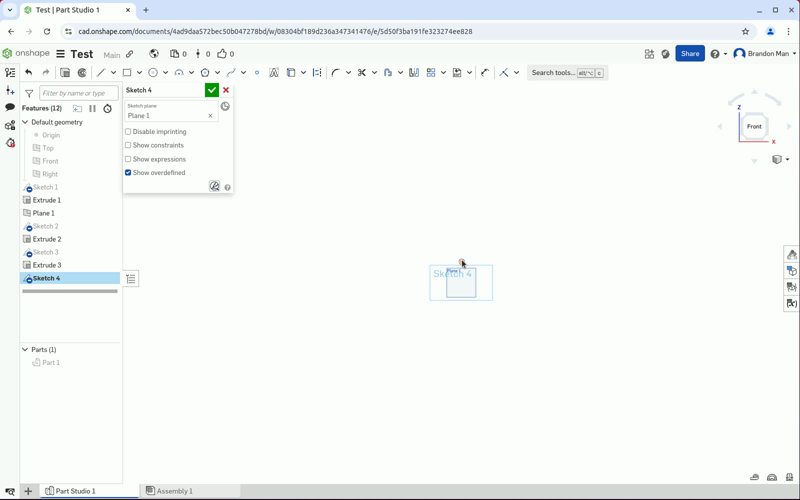
scroll(6)
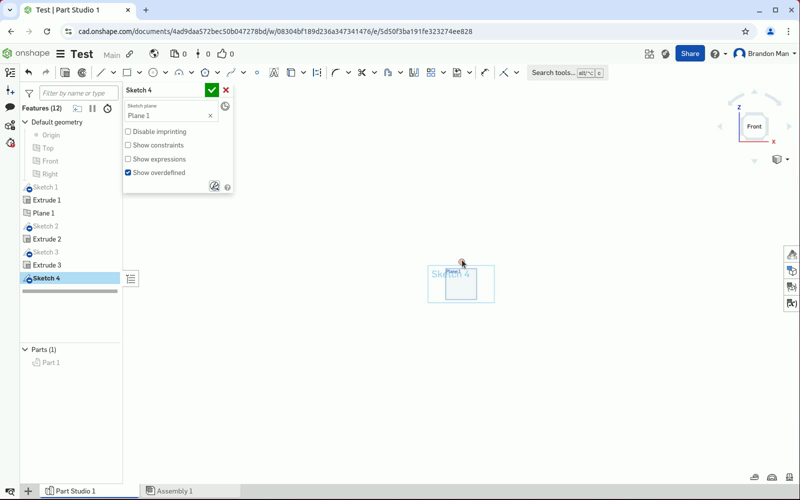
scroll(6)
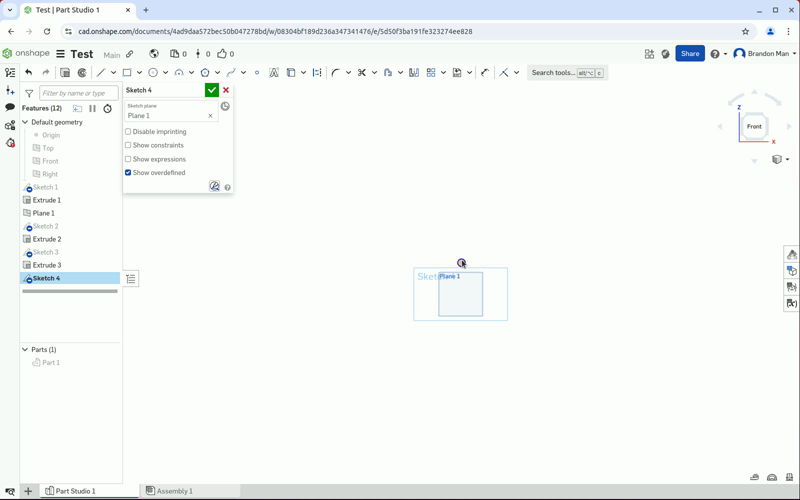
scroll(6)
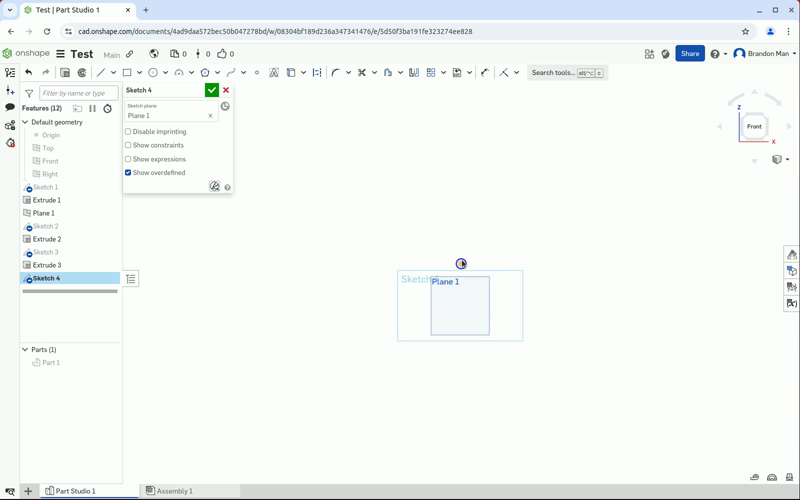
scroll(6)
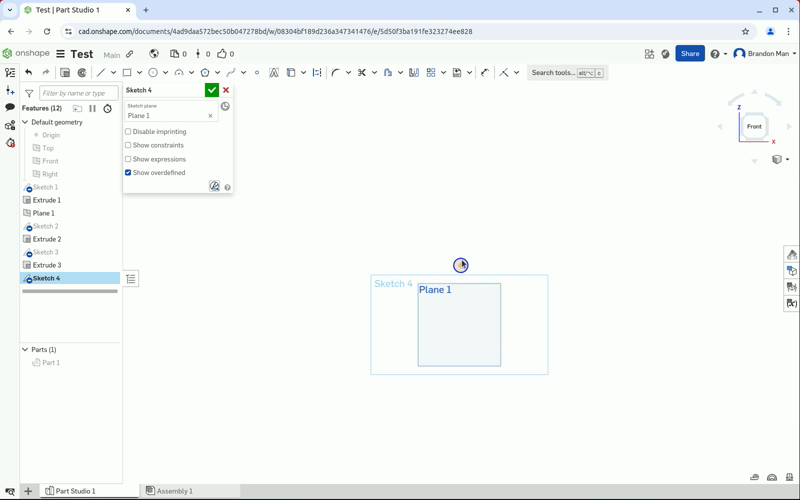
scroll(6)
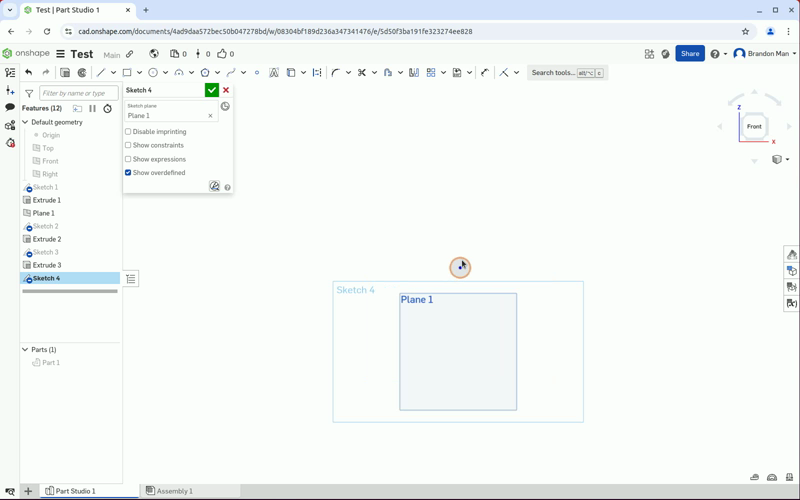
scroll(6)
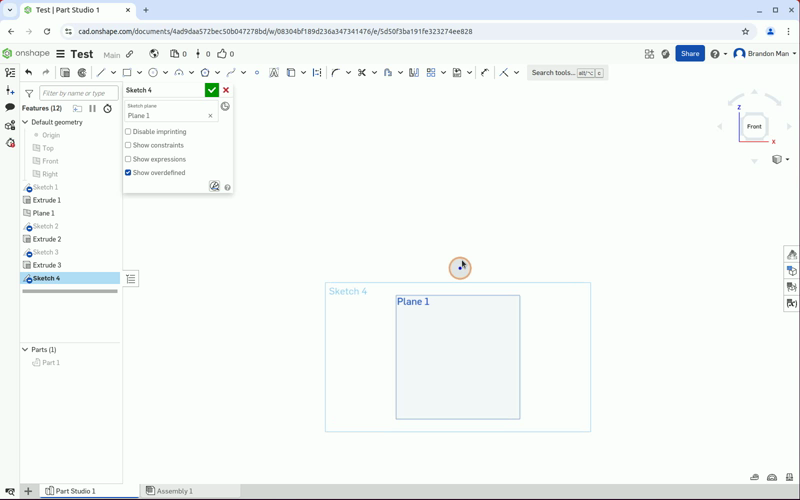
scroll(6)
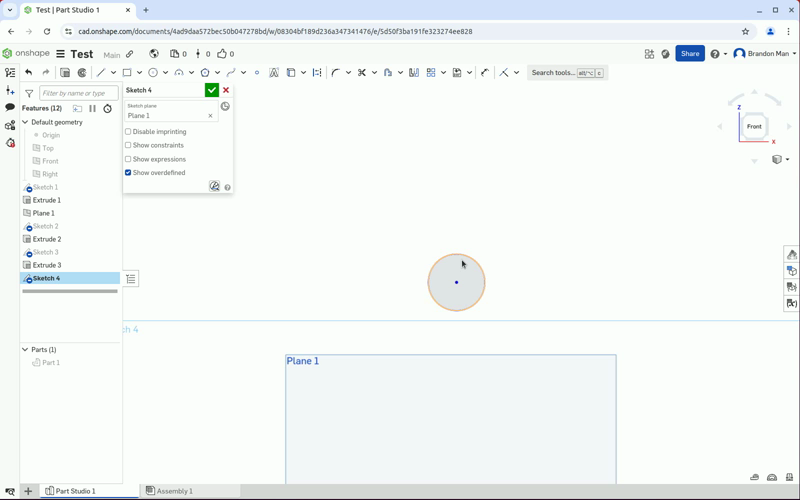
click(462, 259)
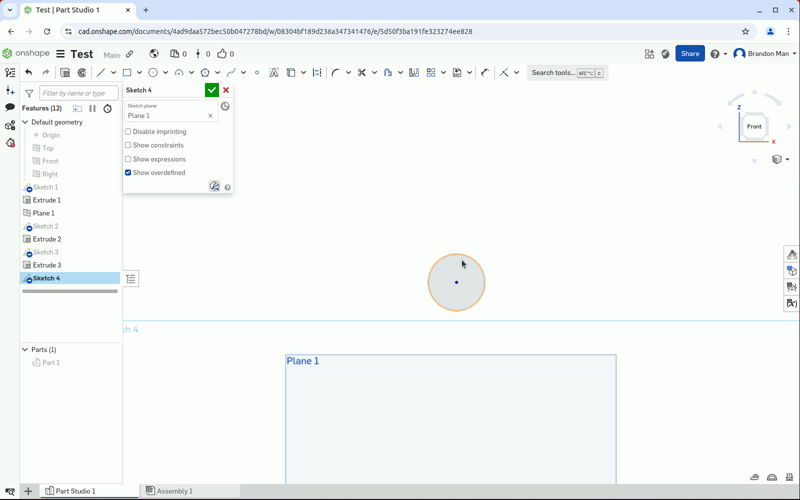
scroll(-6)
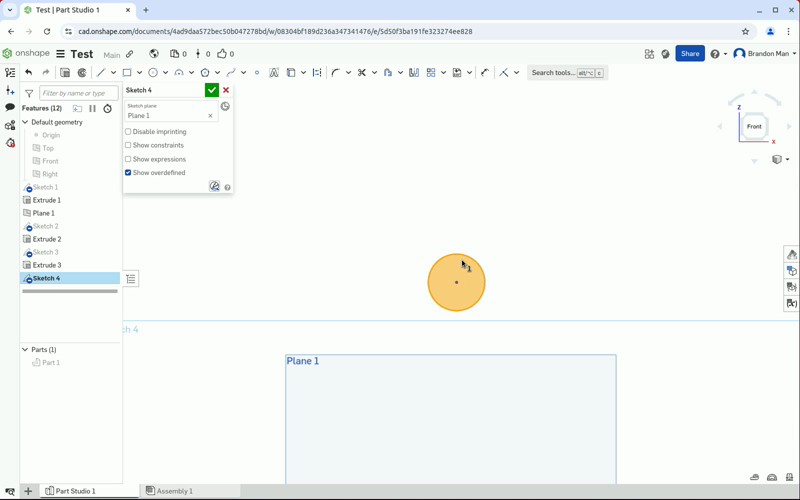
scroll(-6)
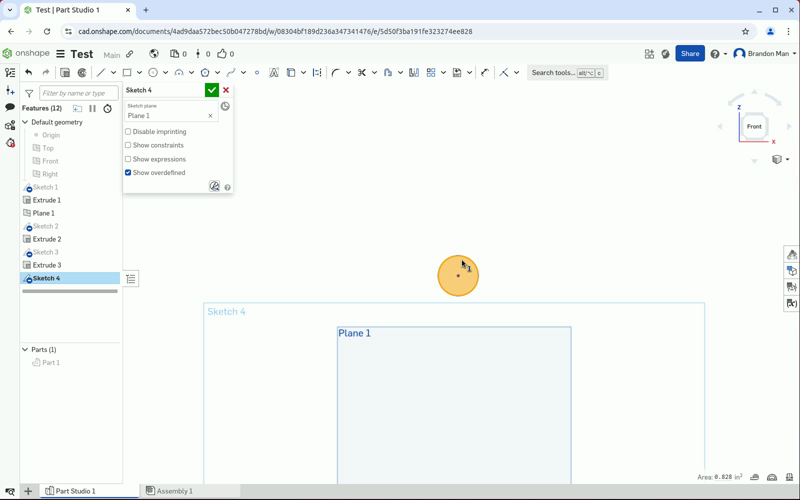
scroll(-6)
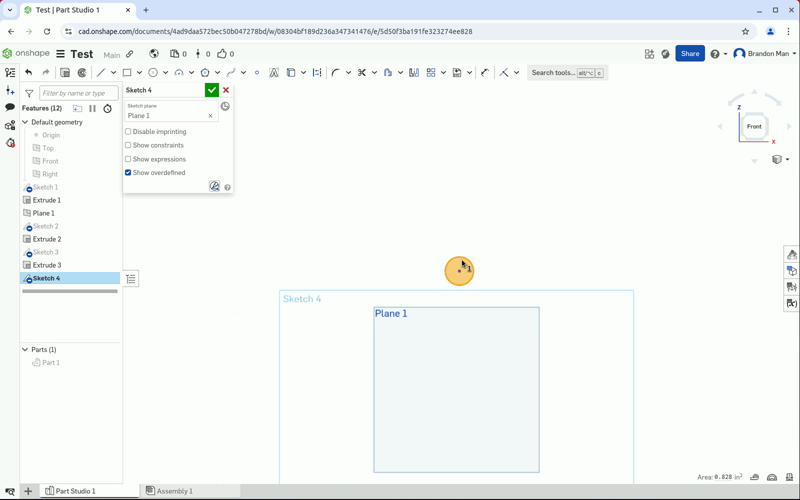
scroll(-6)
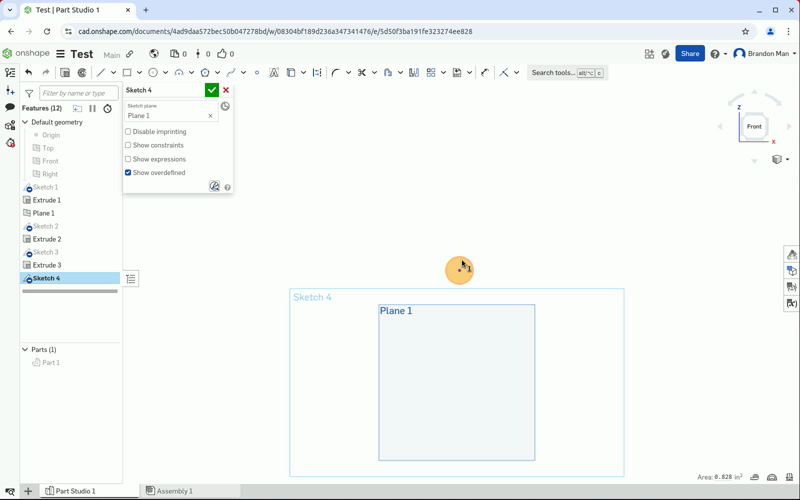
scroll(-6)
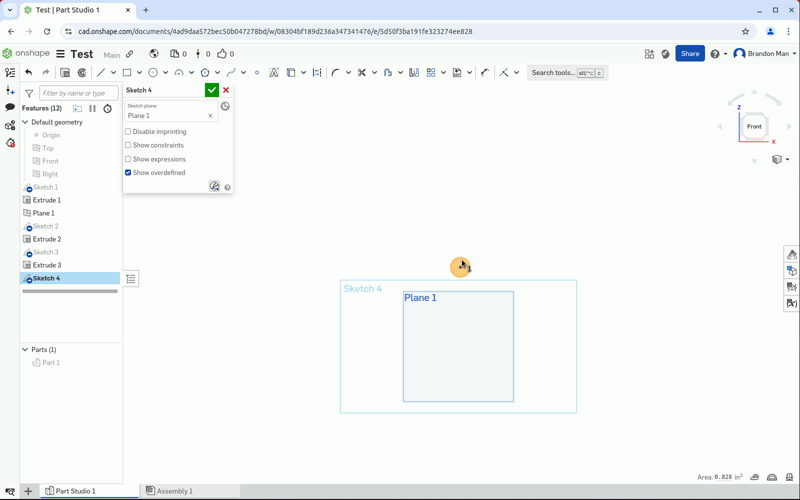
scroll(-6)
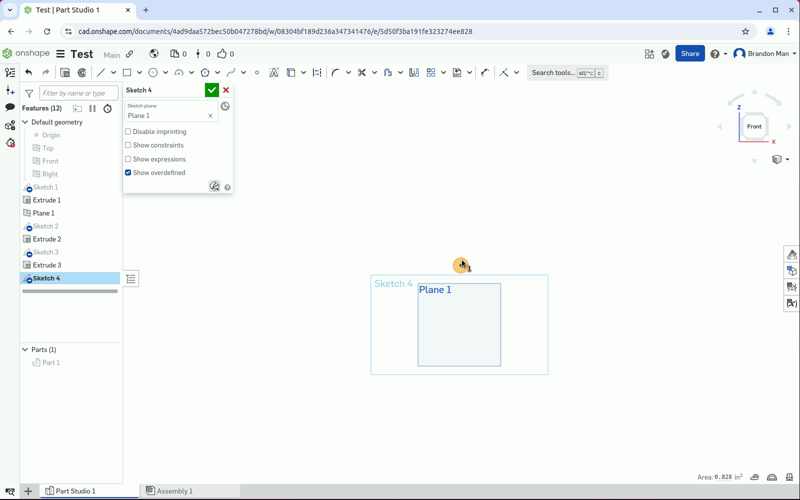
scroll(-6)
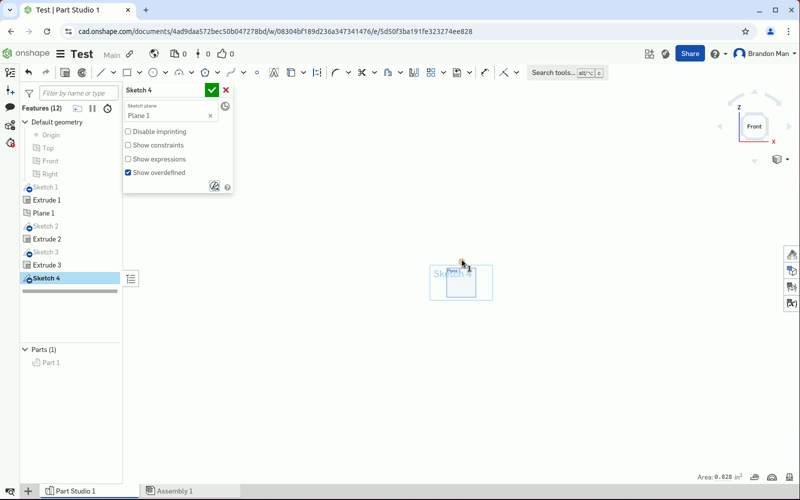
mouse_move(73, 352)
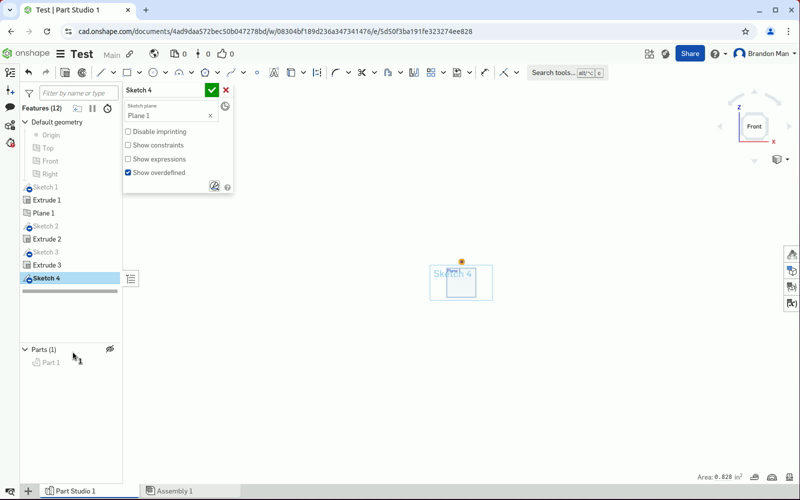
key(shift+y)
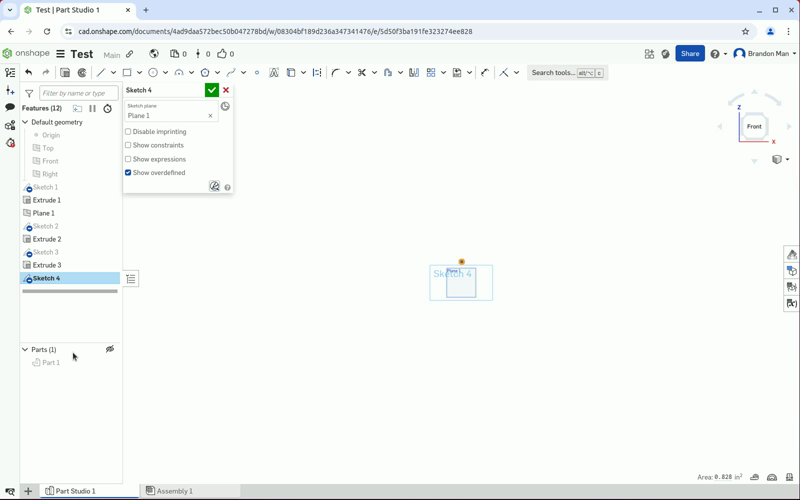
key(shift+e)
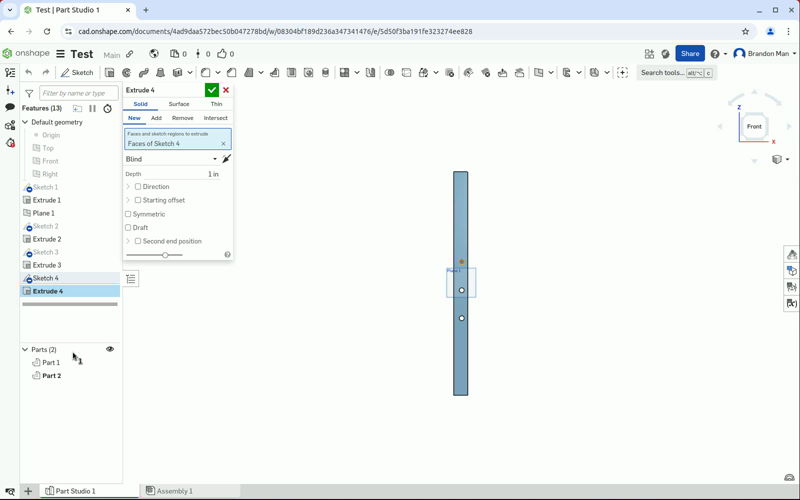
mouse_move(143, 106)
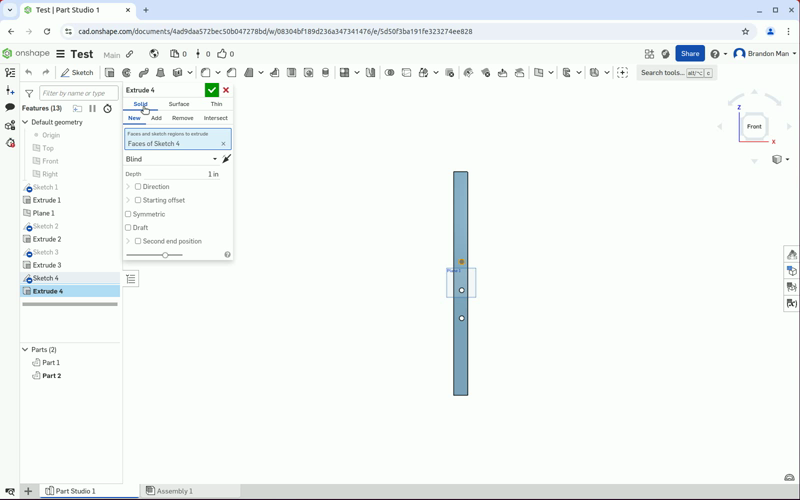
click(143, 106)
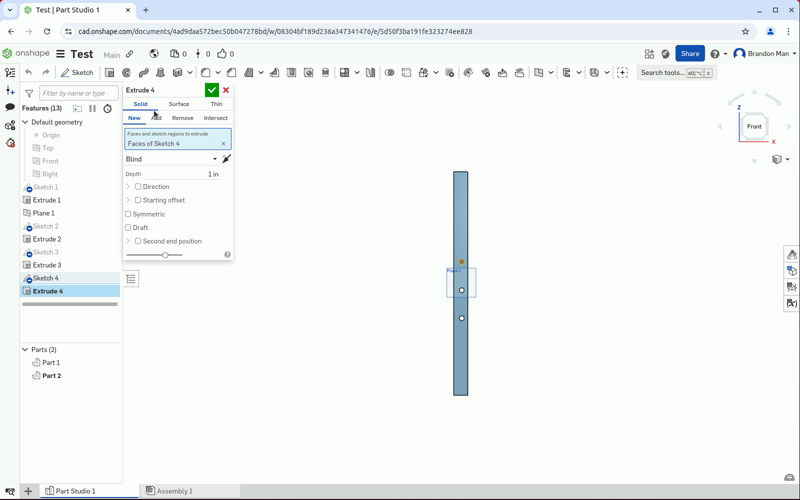
mouse_move(186, 120)
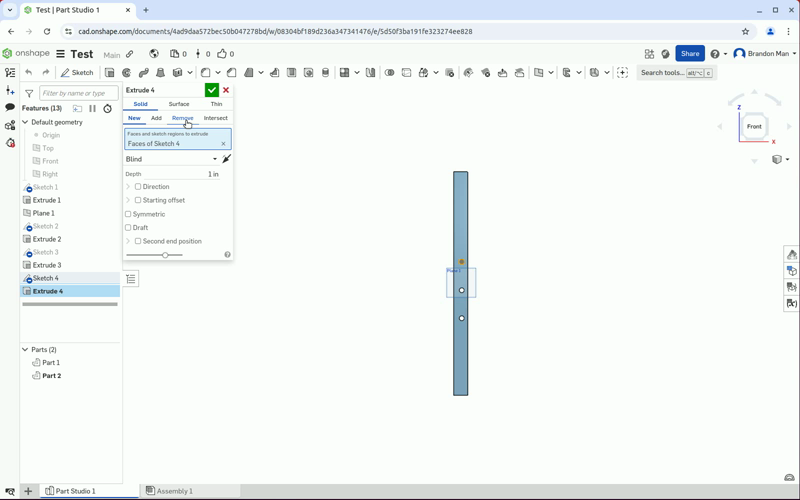
click(186, 120)
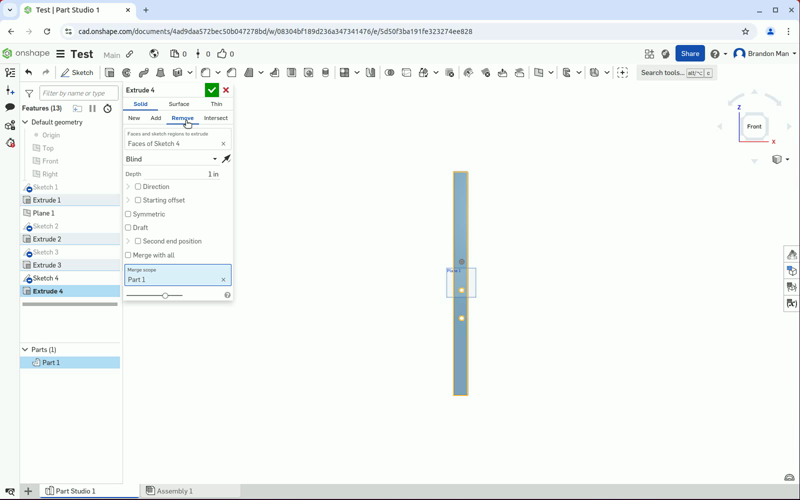
key(tab, 4)
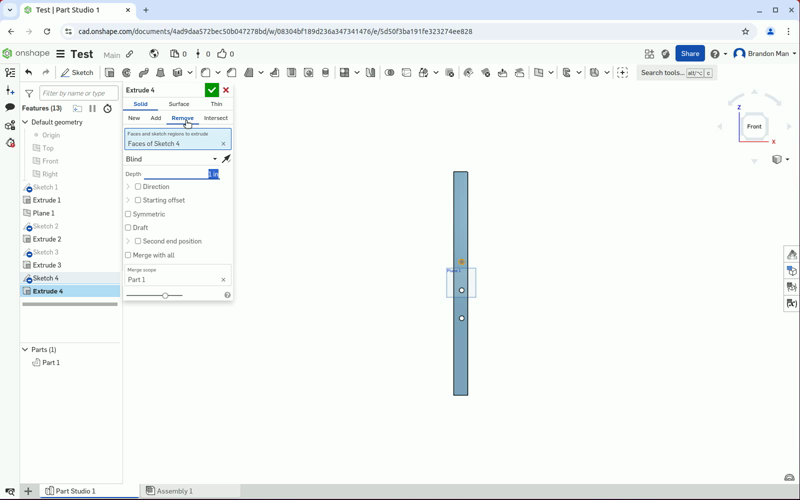
text(0.722)
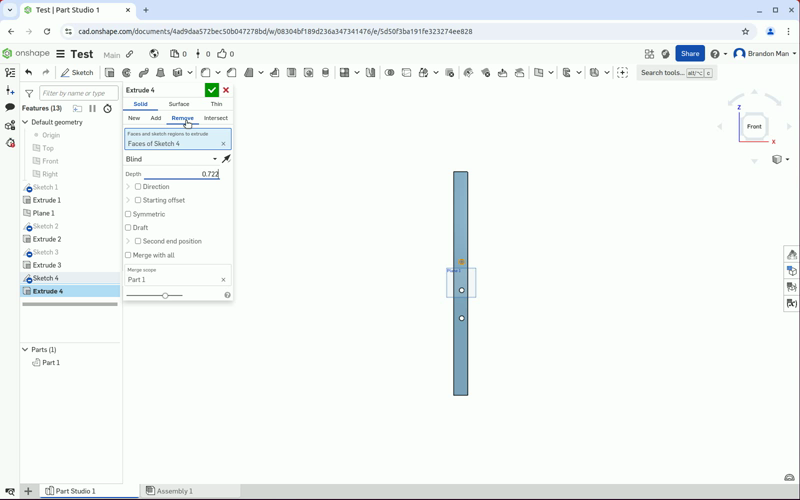
key(tab, 6)
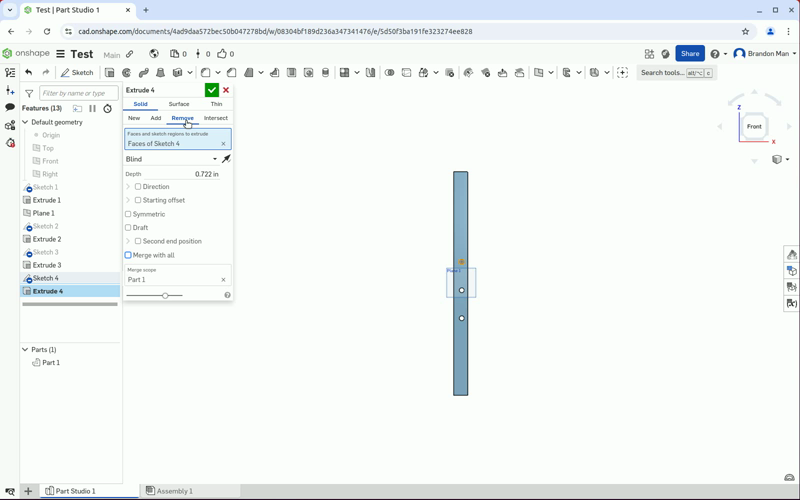
key(space)
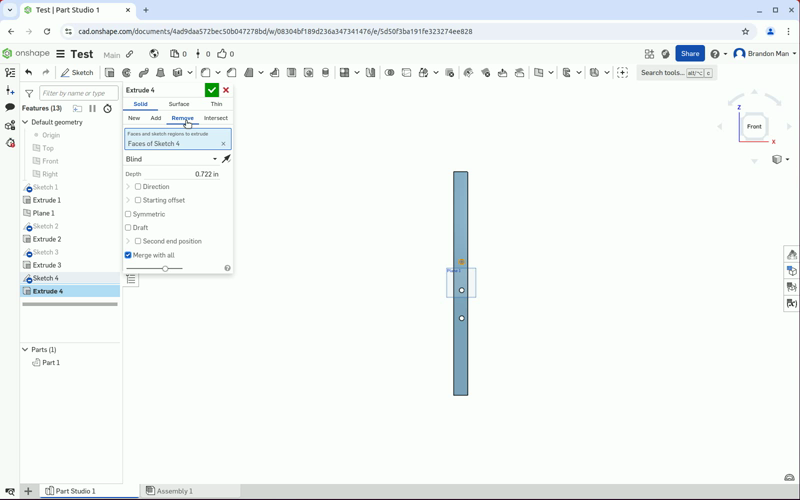
key(enter)
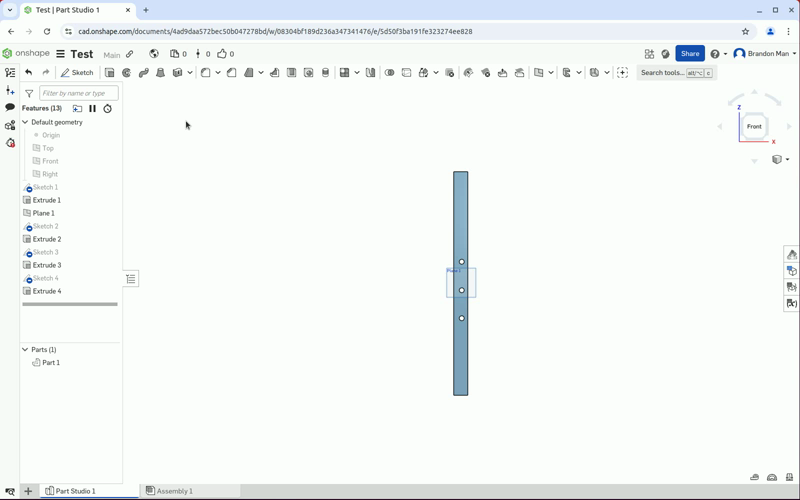
key(shift+h)
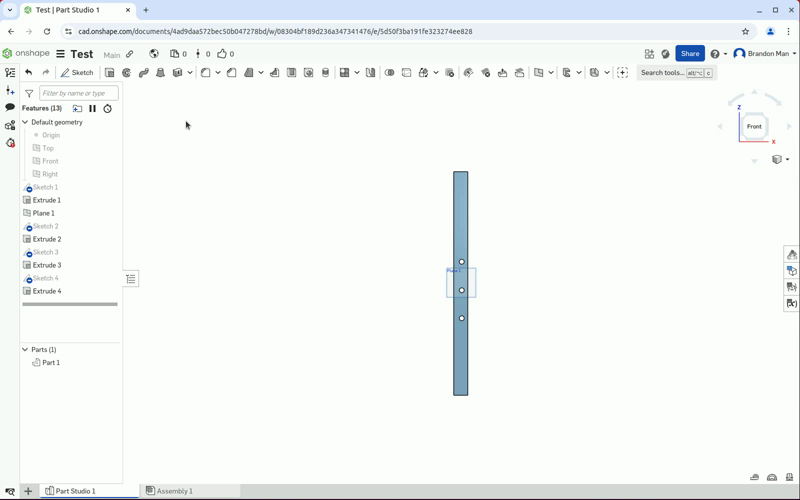
key(shift+h)
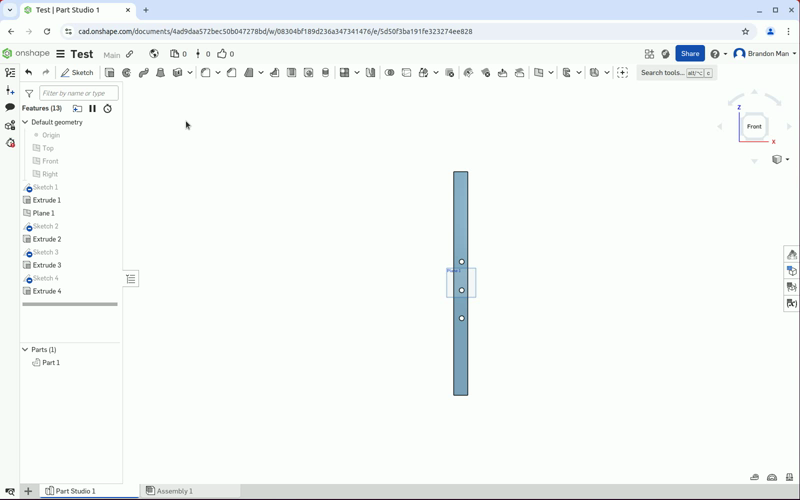
mouse_move(73, 189)
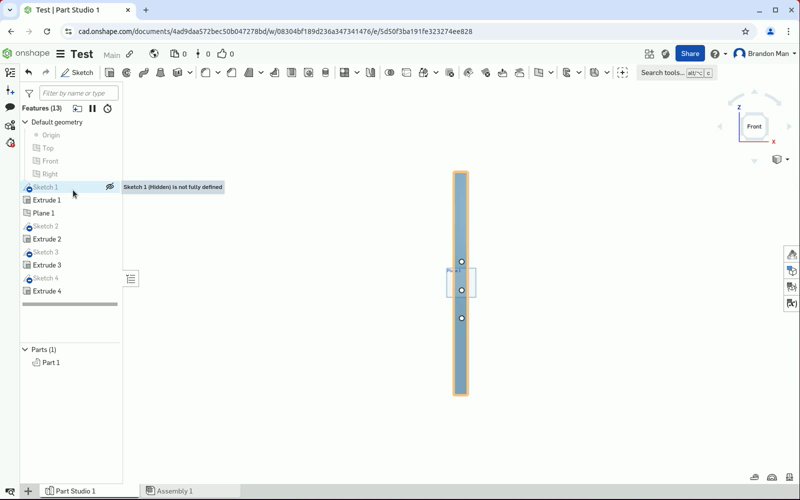
click(73, 189)
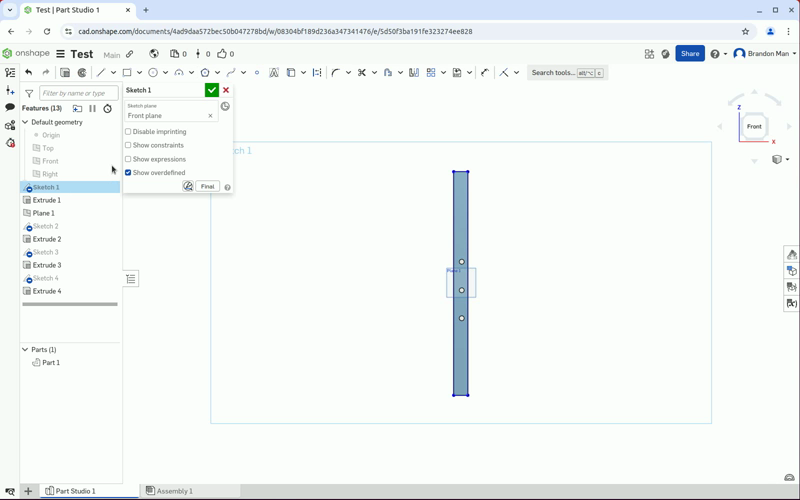
mouse_move(229, 92)
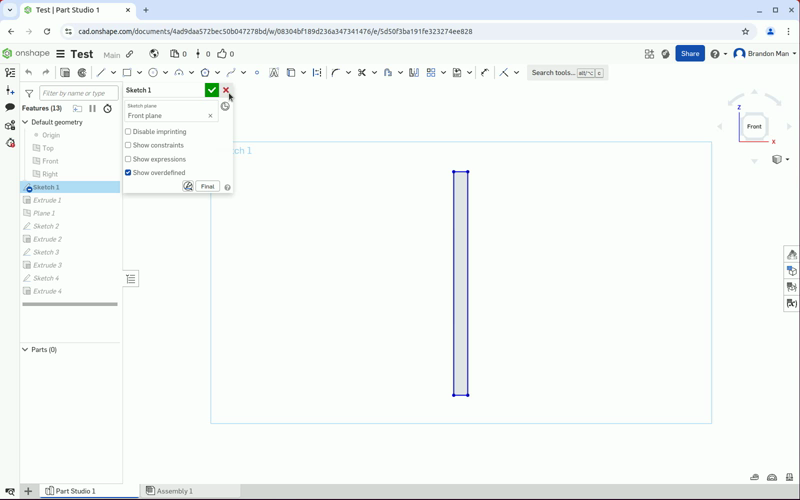
click(229, 92)
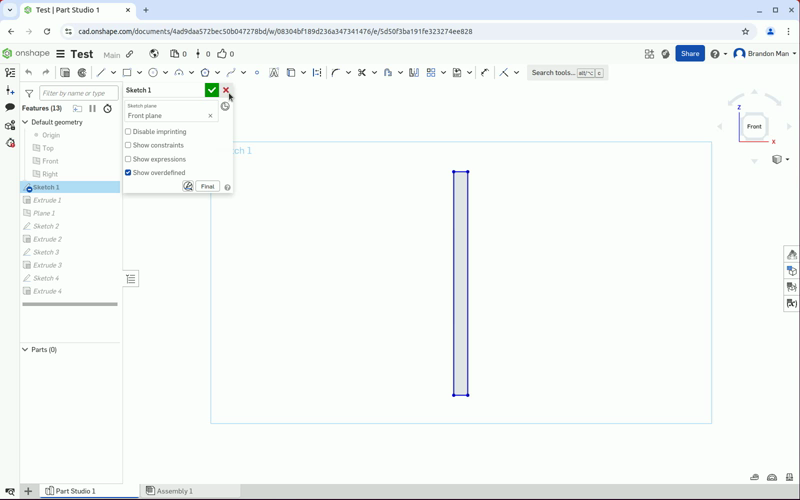
key(shift+s)
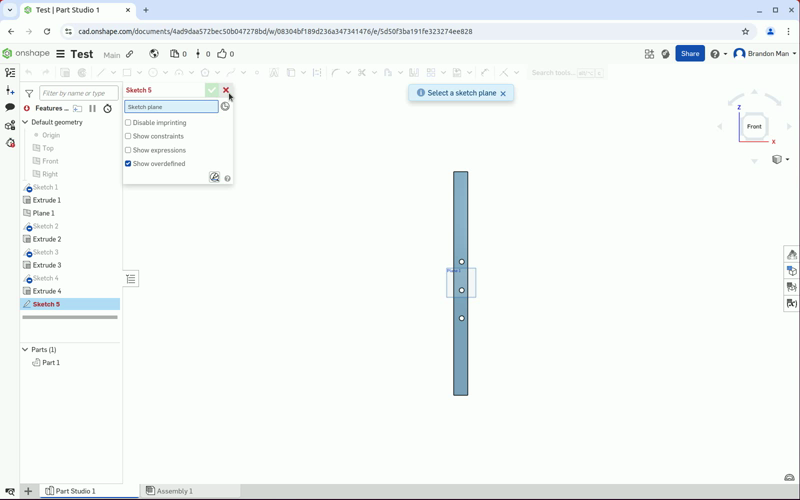
mouse_move(73, 215)
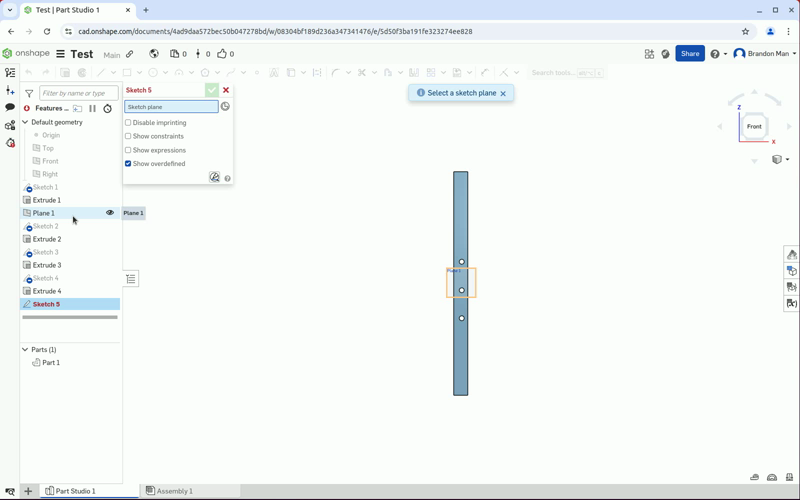
click(73, 215)
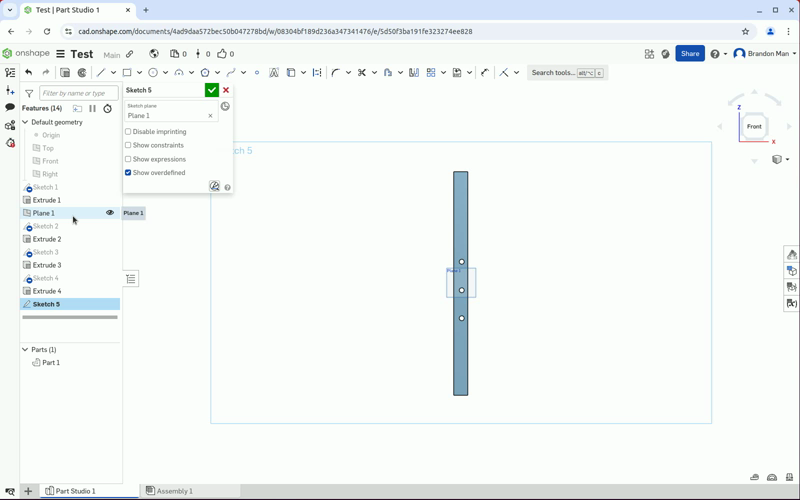
mouse_move(73, 352)
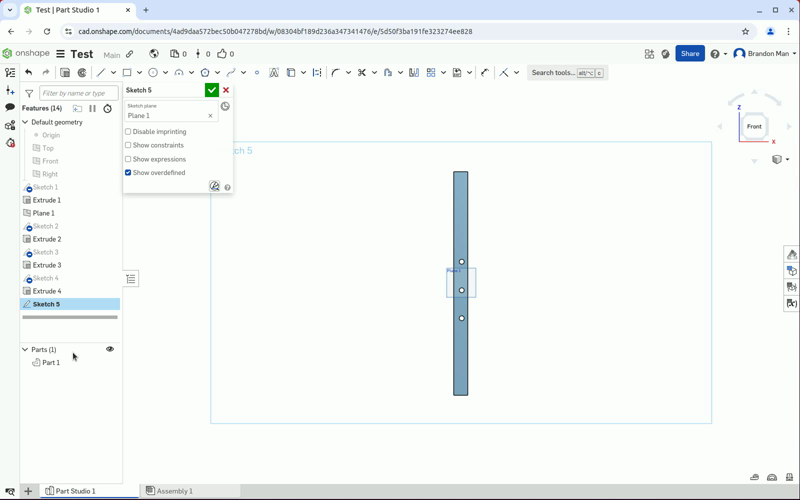
key(y)
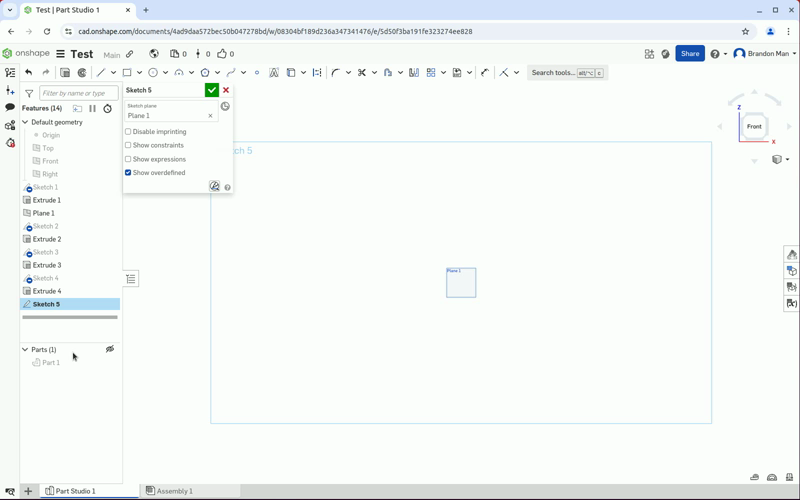
key(c)
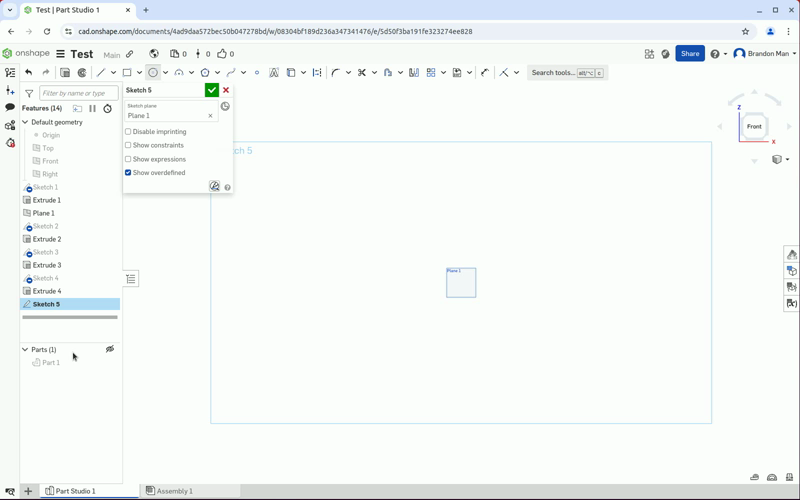
key_down(shift)
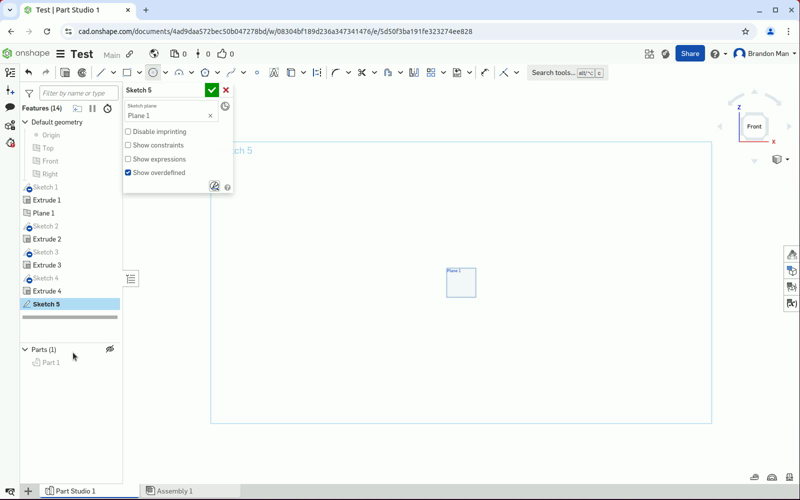
mouse_move(461, 233)
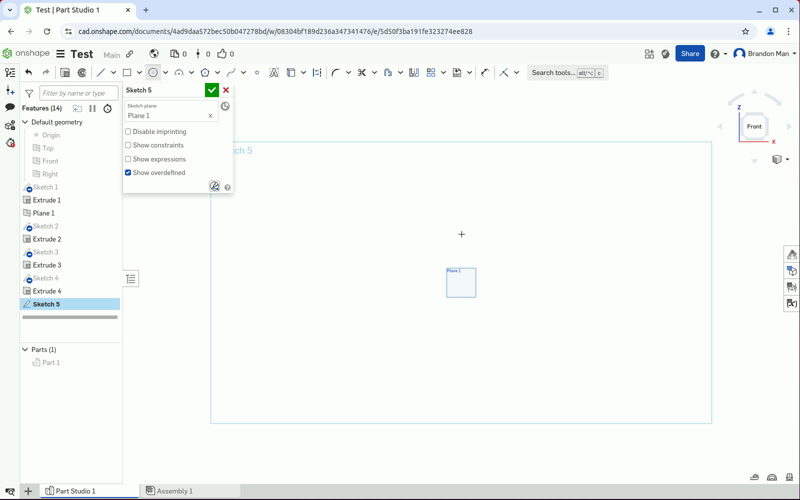
click(461, 233)
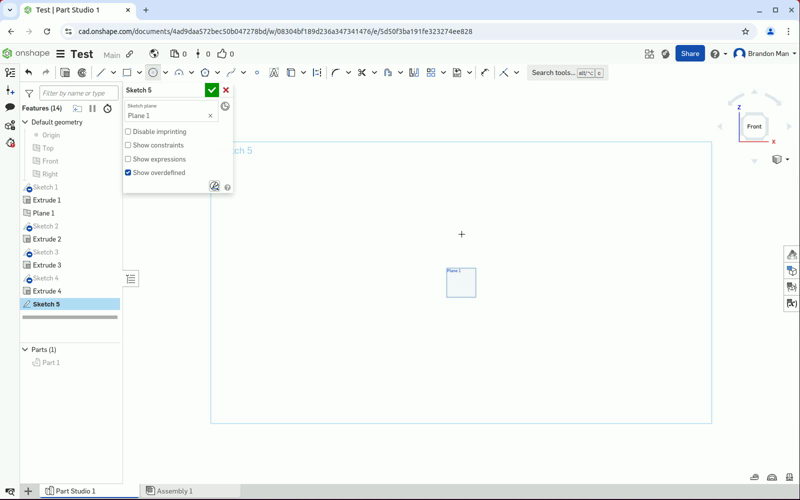
key_up(shift)
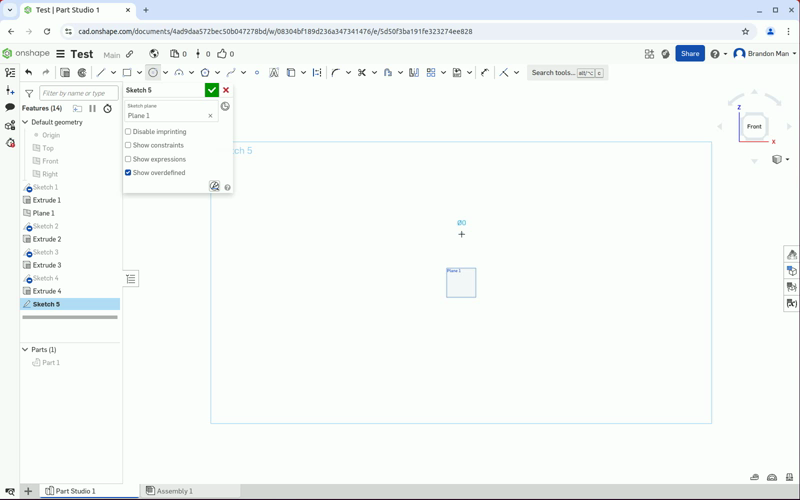
mouse_move(464, 233)
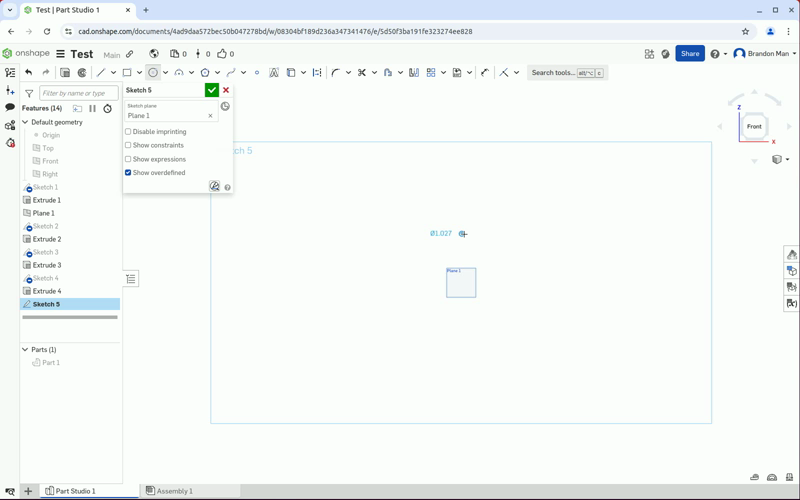
scroll(6)
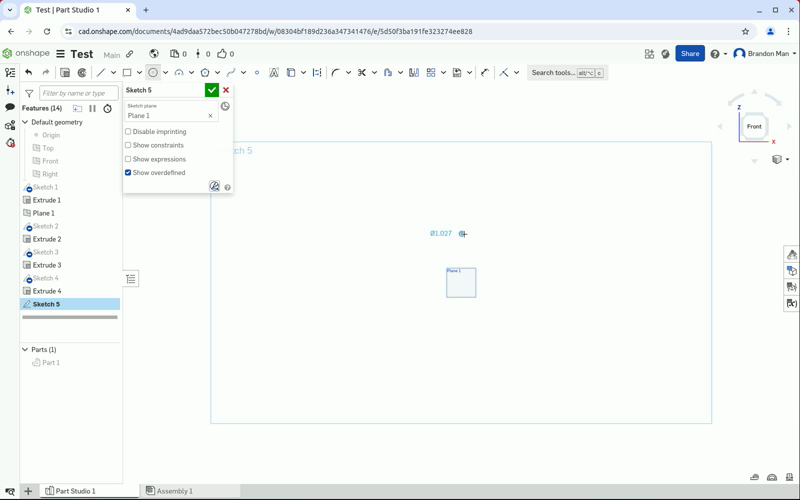
scroll(6)
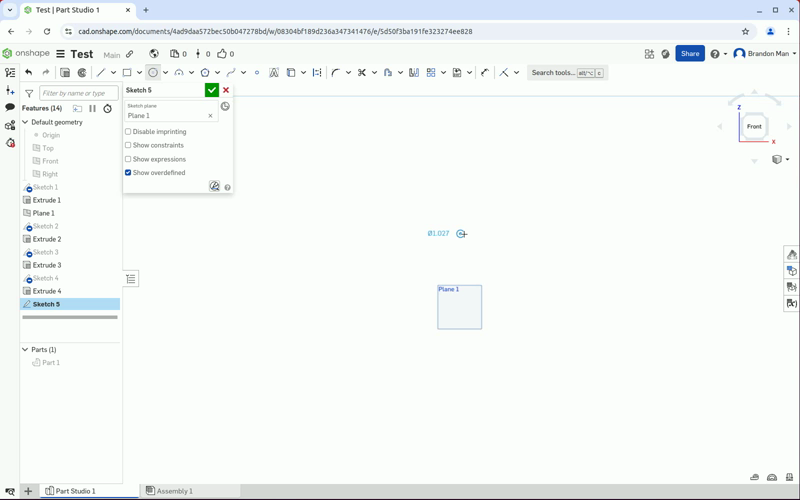
scroll(6)
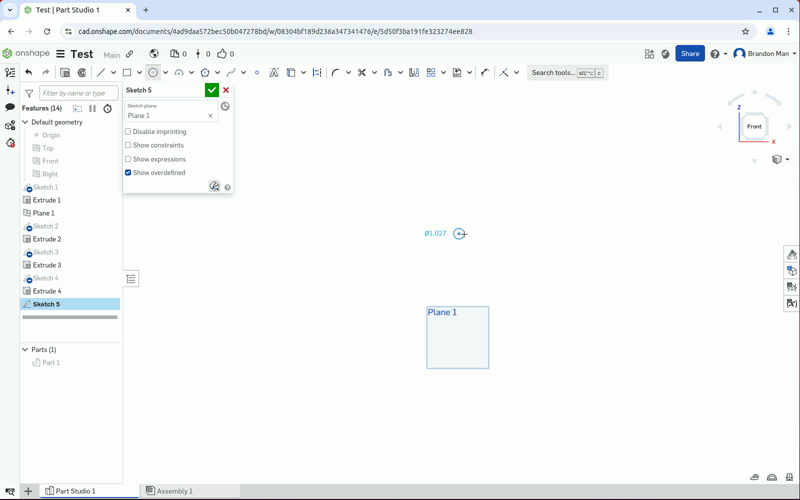
scroll(6)
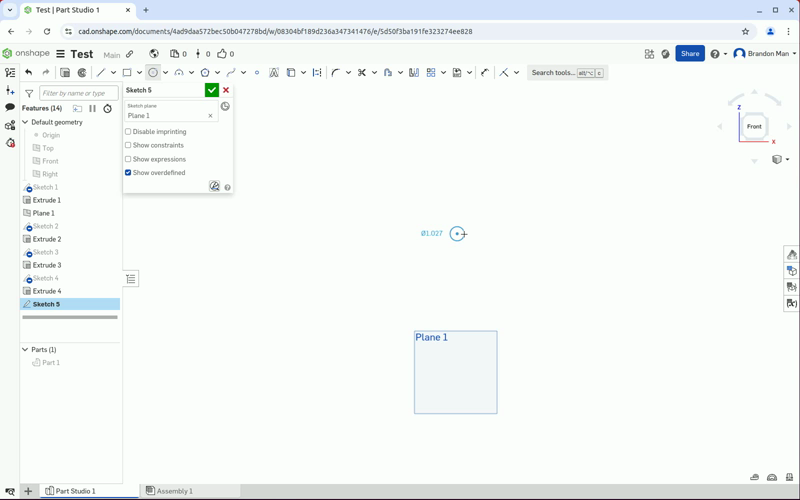
scroll(6)
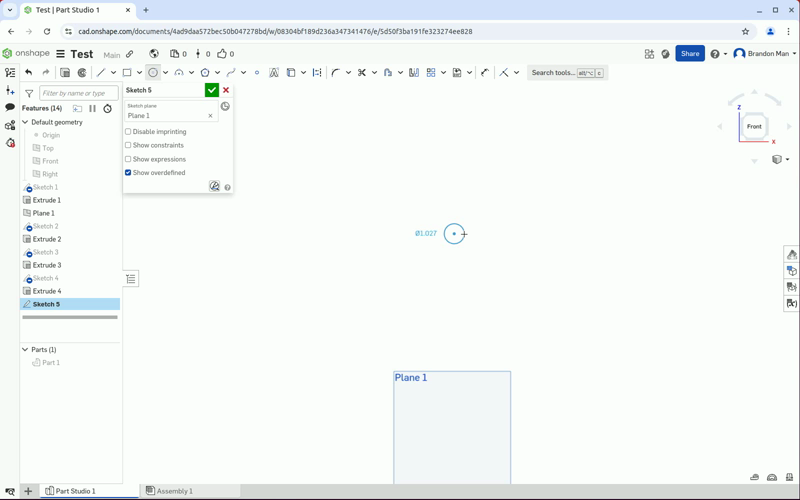
scroll(6)
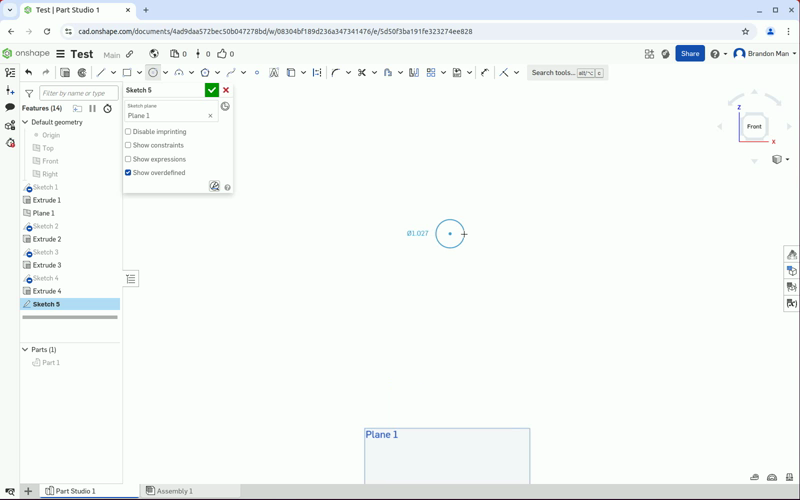
scroll(6)
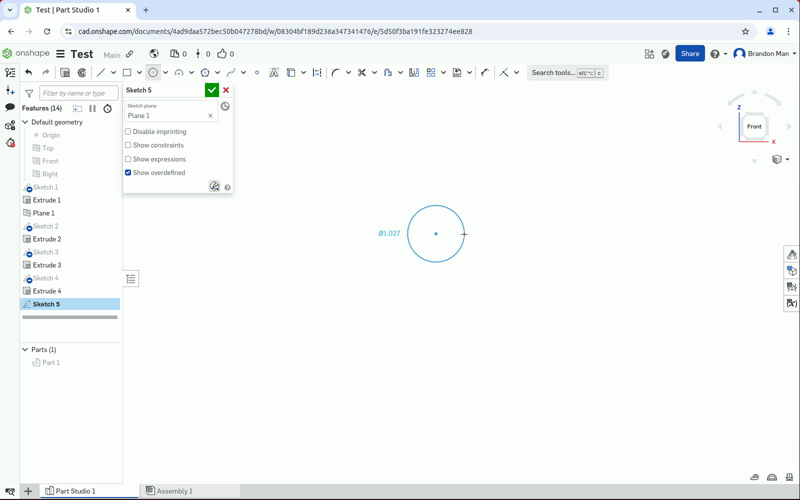
click(464, 233)
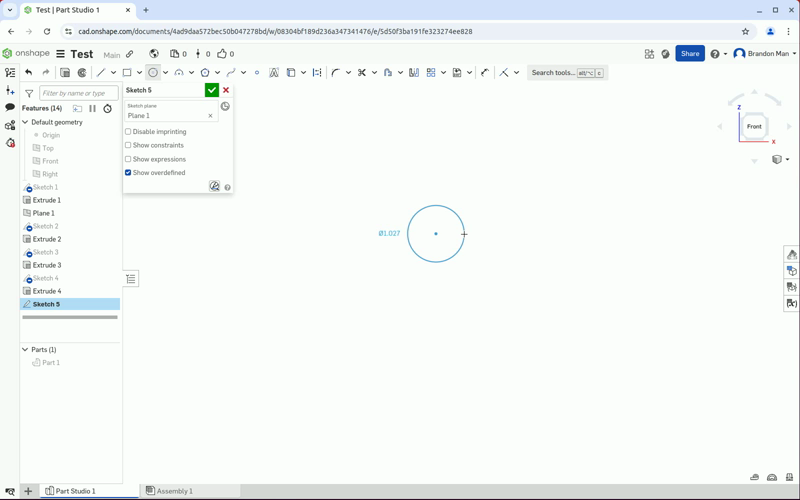
scroll(-6)
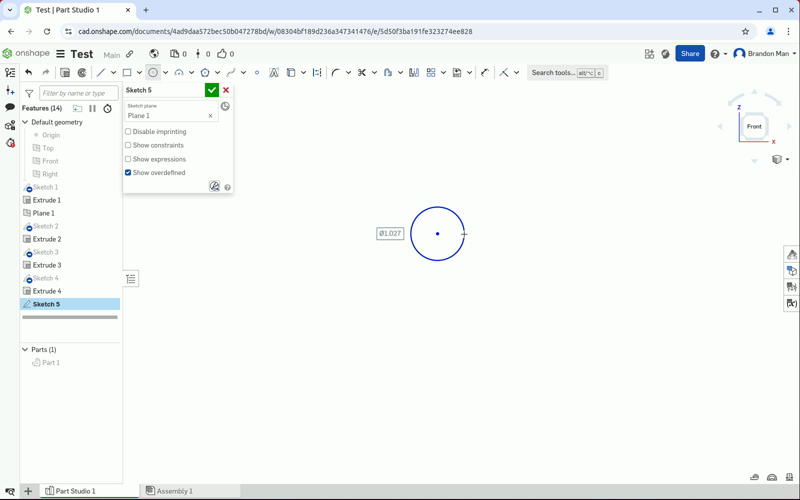
scroll(-6)
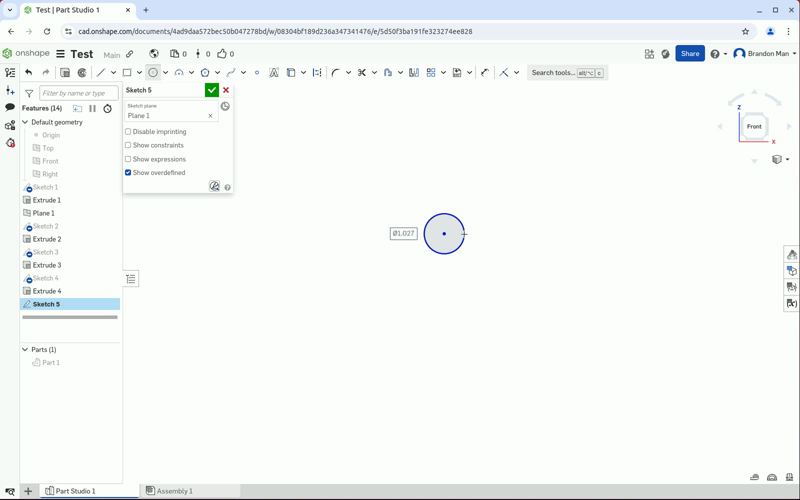
scroll(-6)
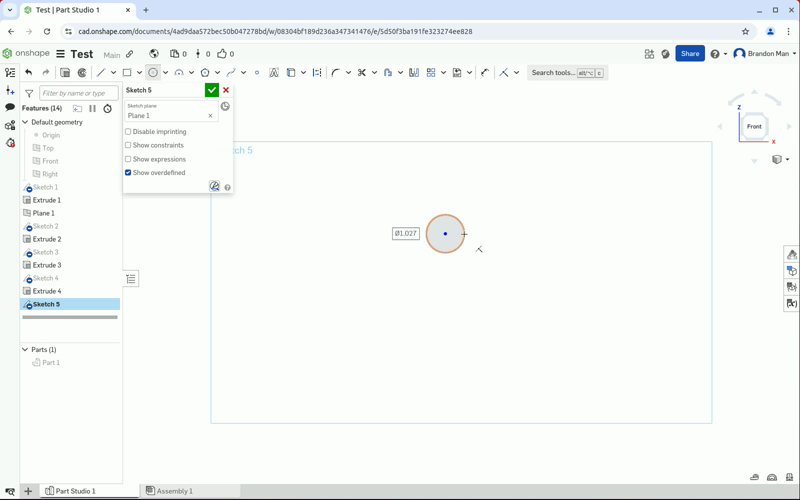
scroll(-6)
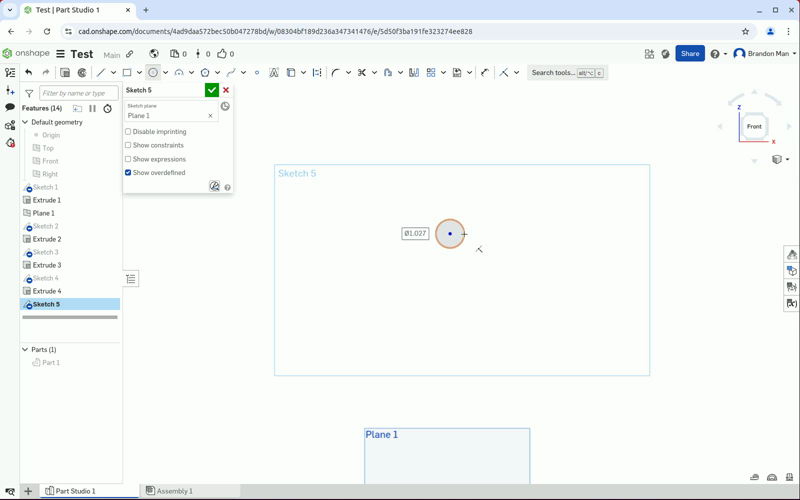
scroll(-6)
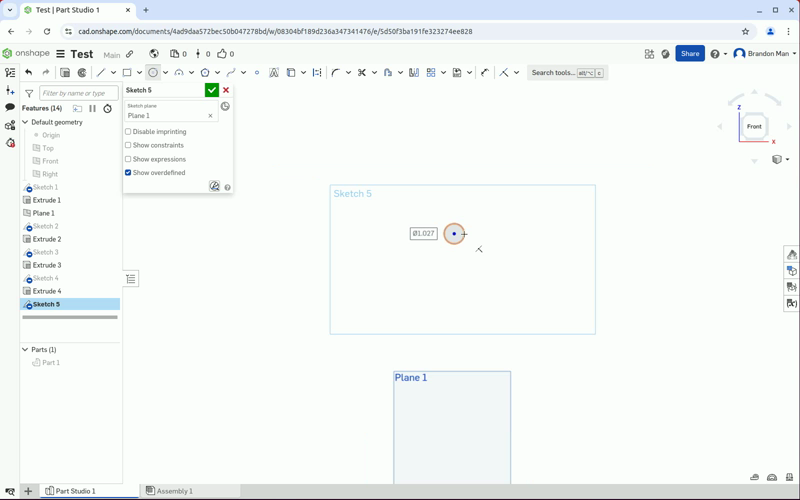
scroll(-6)
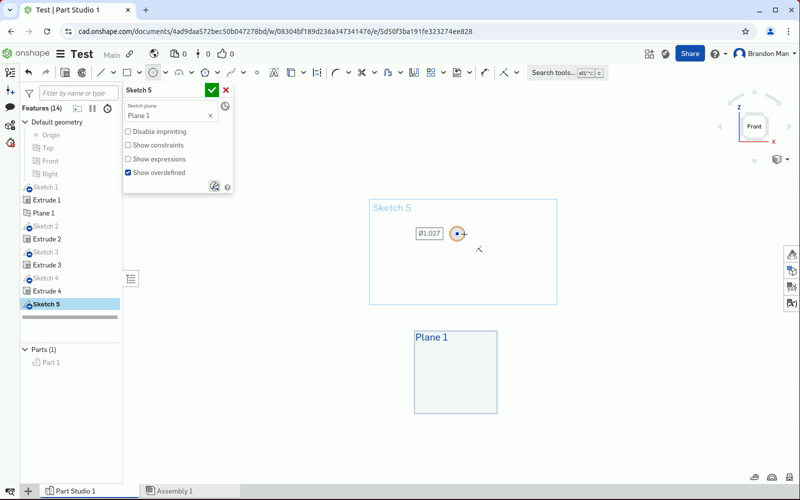
scroll(-6)
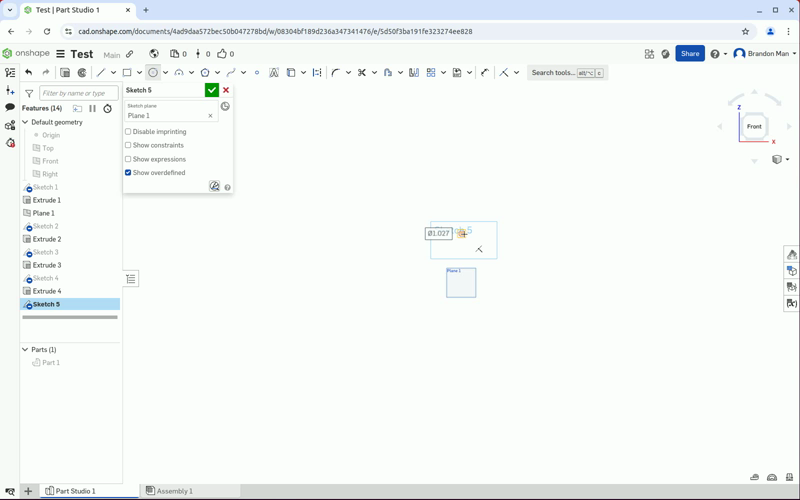
key(esc)
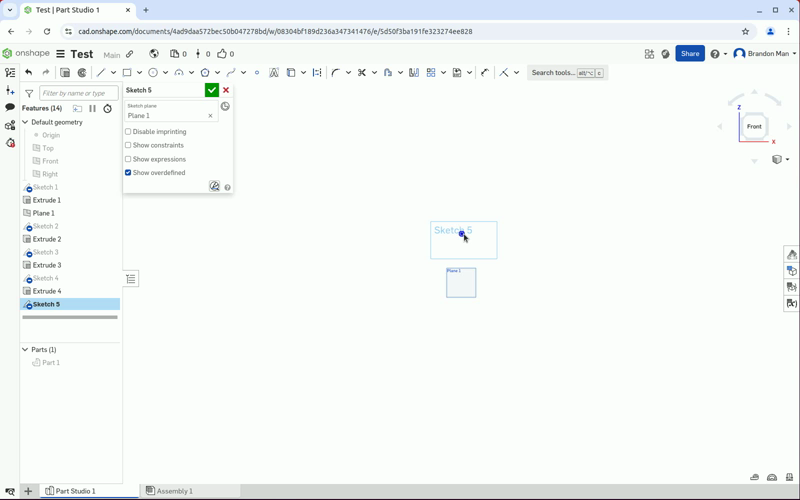
mouse_move(462, 231)
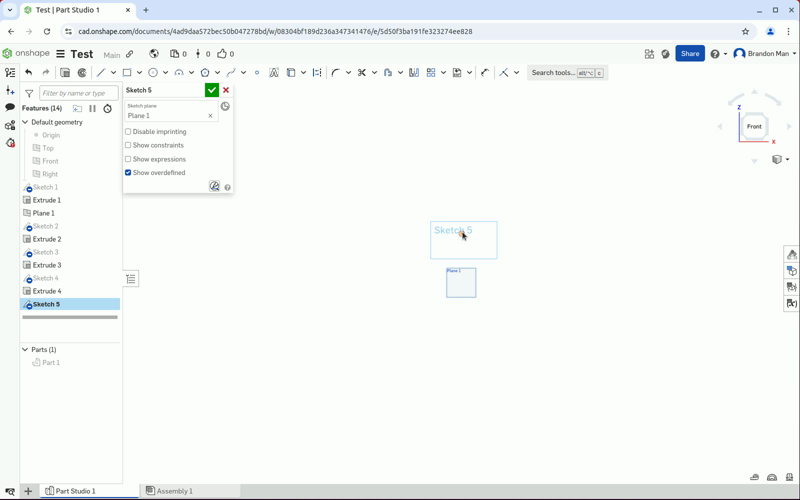
scroll(6)
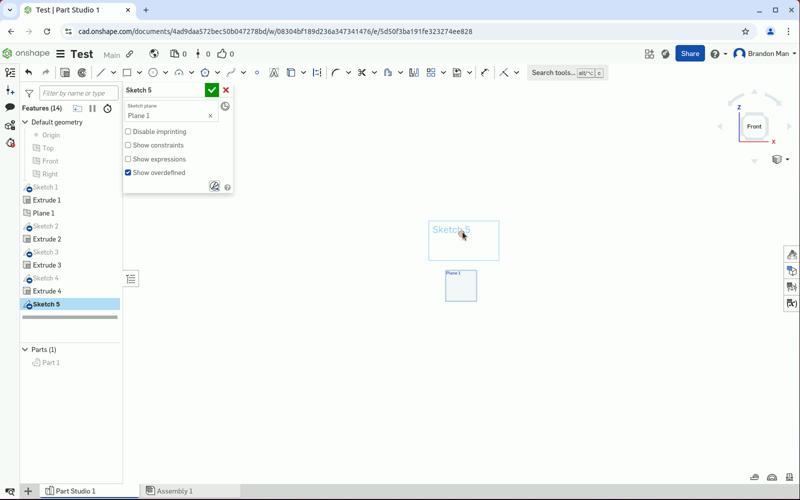
scroll(6)
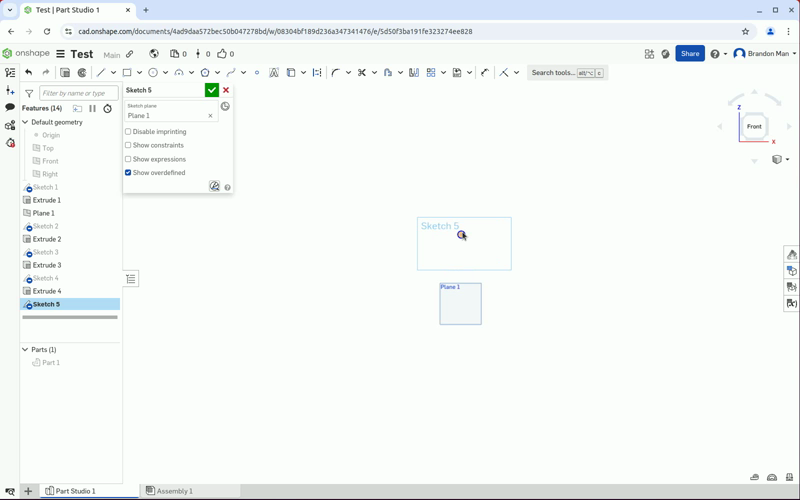
scroll(6)
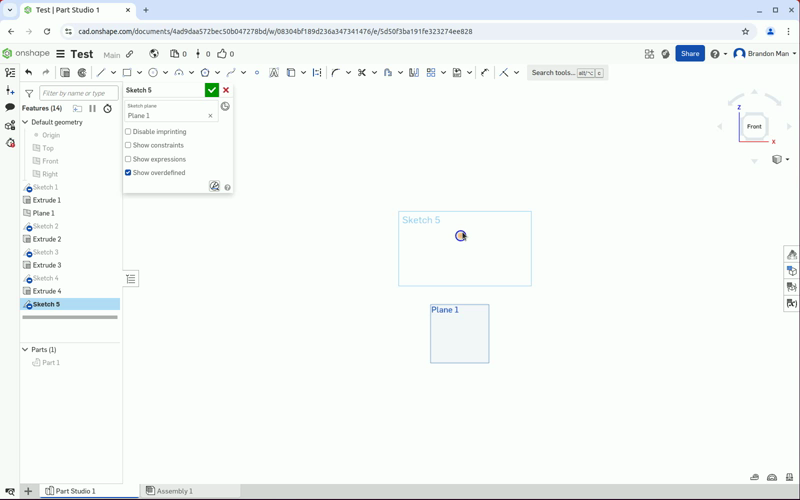
scroll(6)
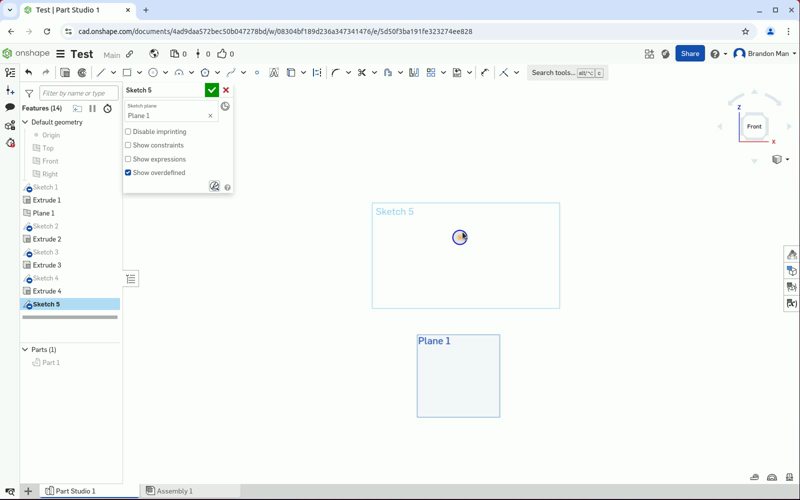
scroll(6)
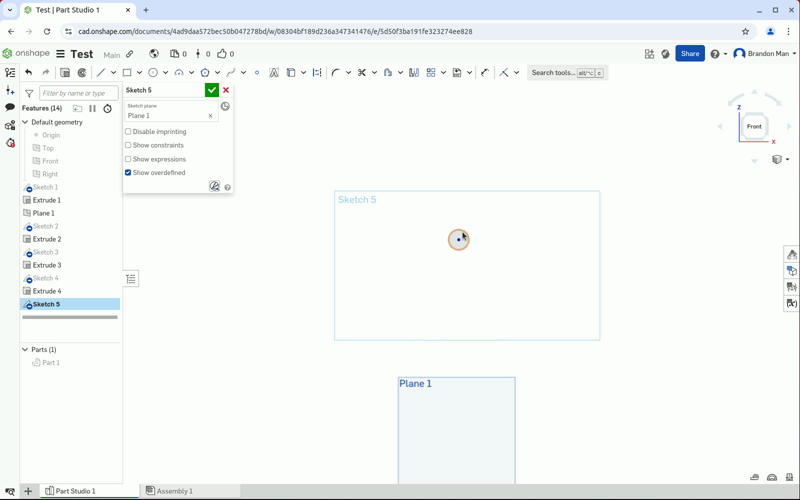
scroll(6)
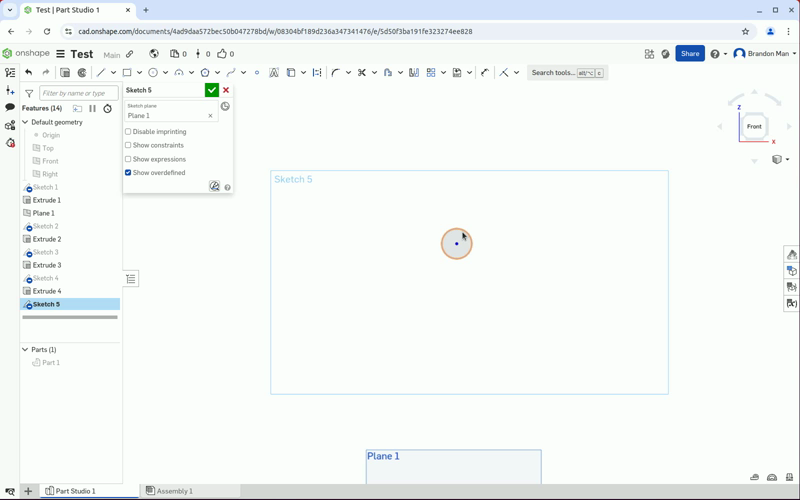
scroll(6)
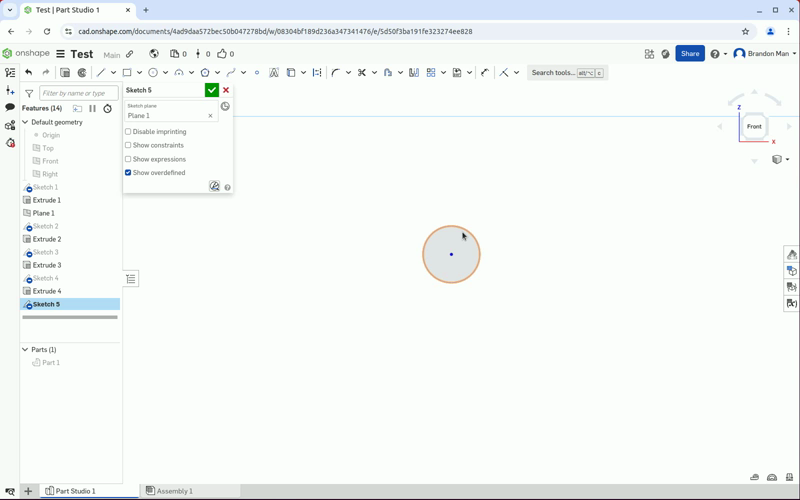
click(462, 231)
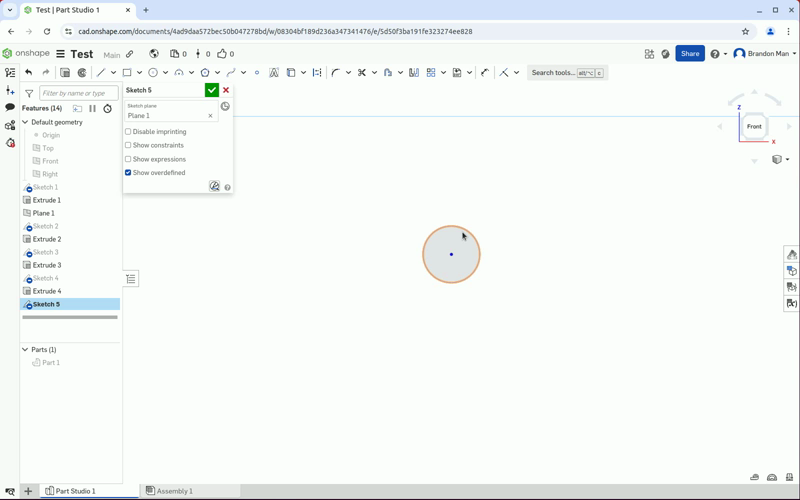
scroll(-6)
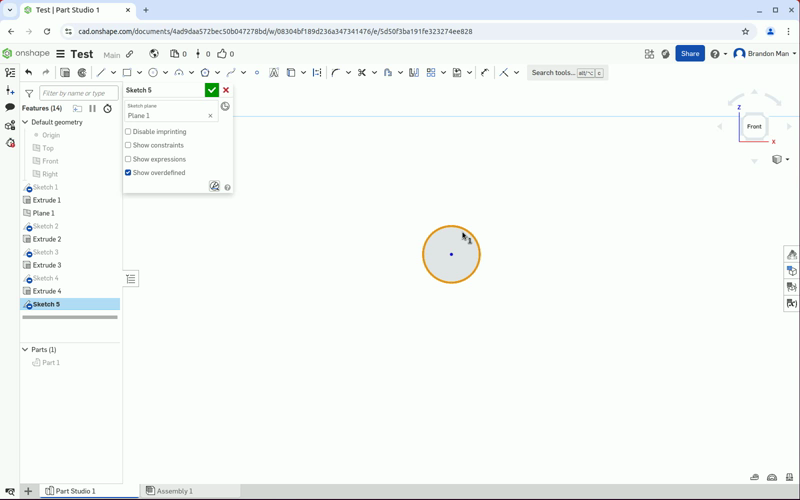
scroll(-6)
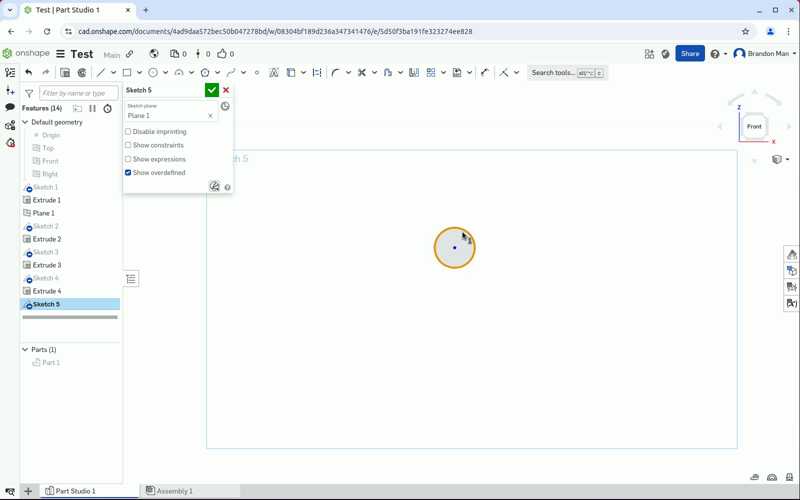
scroll(-6)
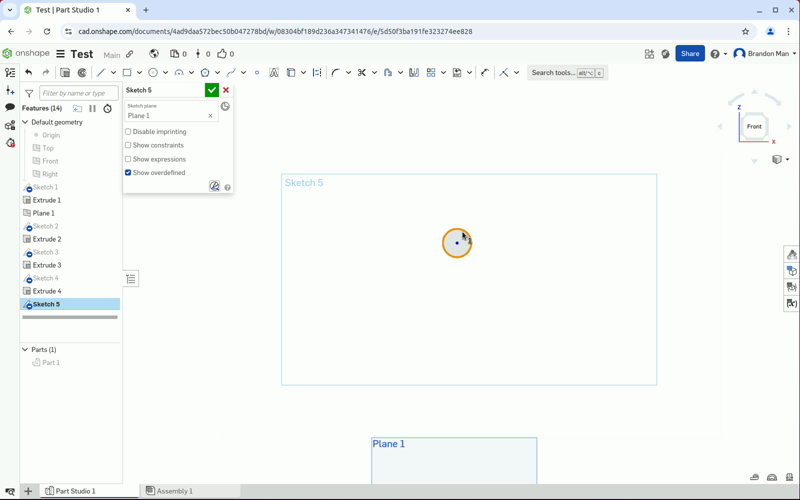
scroll(-6)
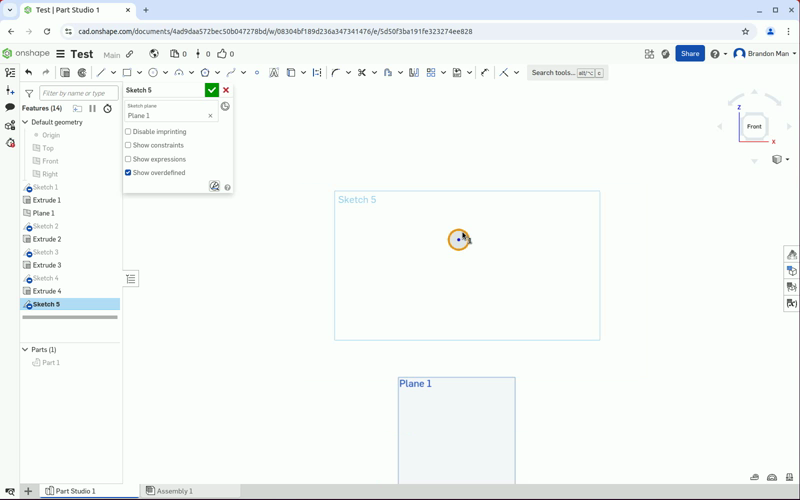
scroll(-6)
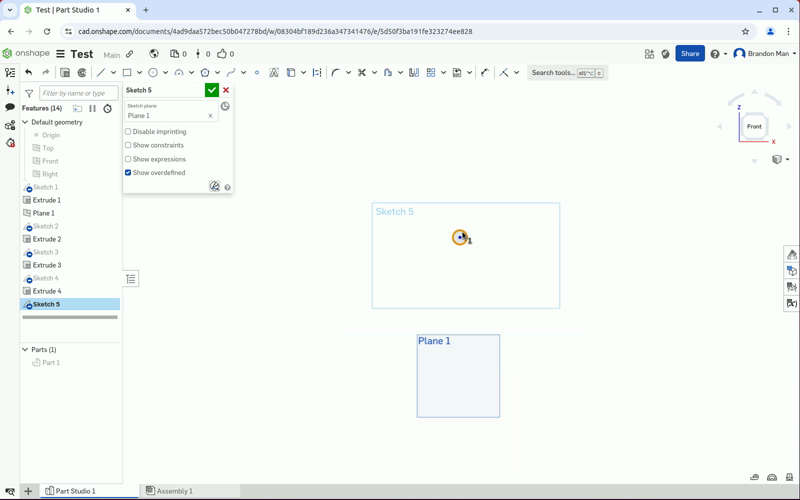
scroll(-6)
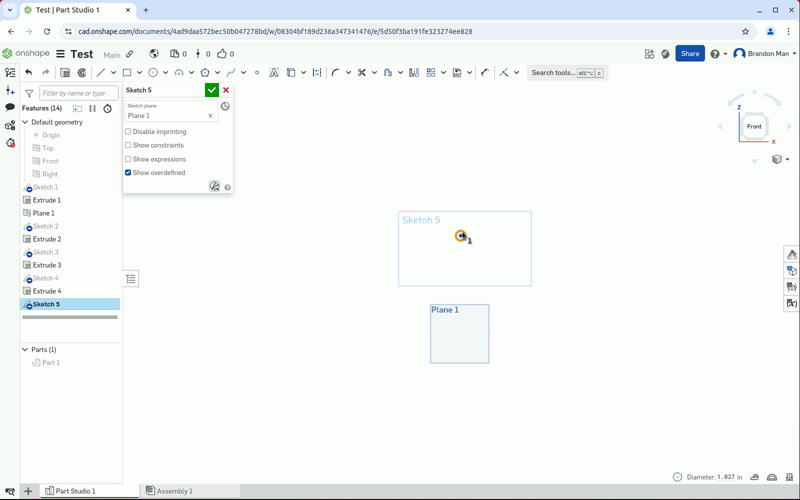
scroll(-6)
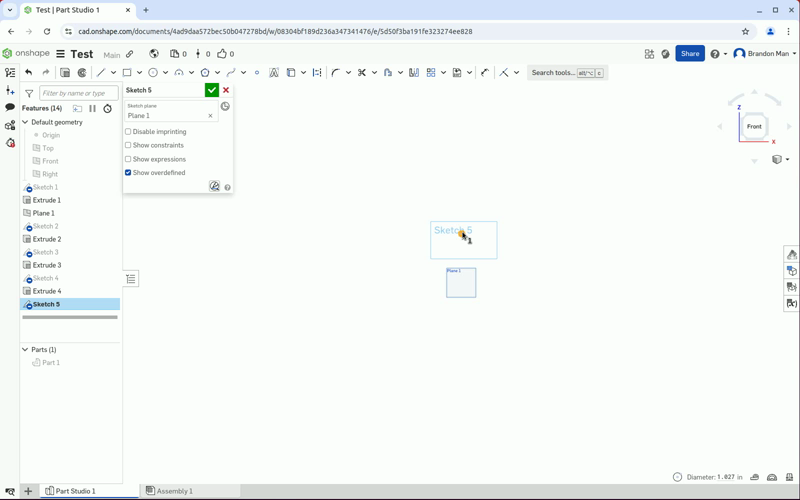
mouse_move(73, 352)
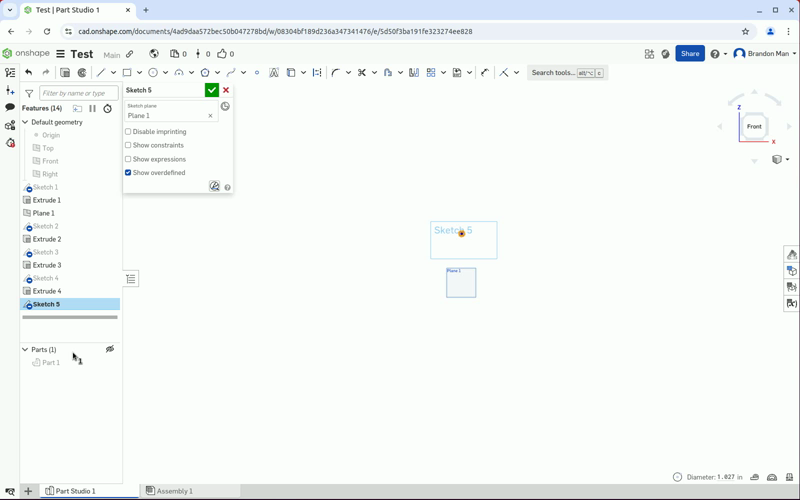
key(shift+y)
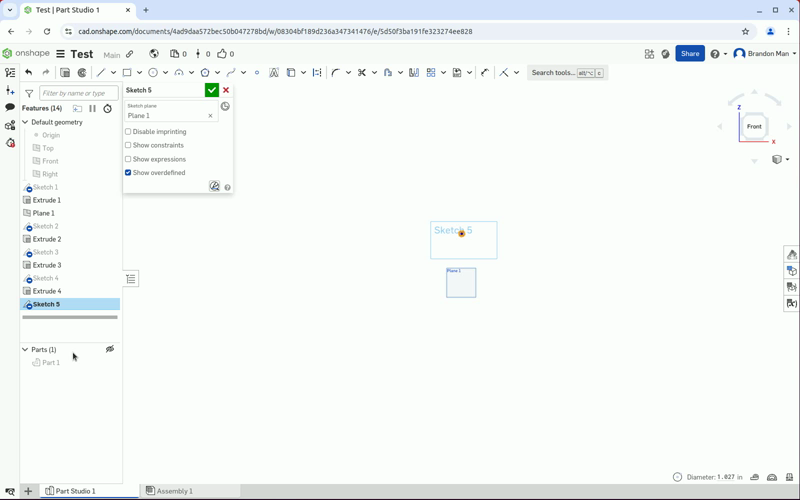
key(shift+e)
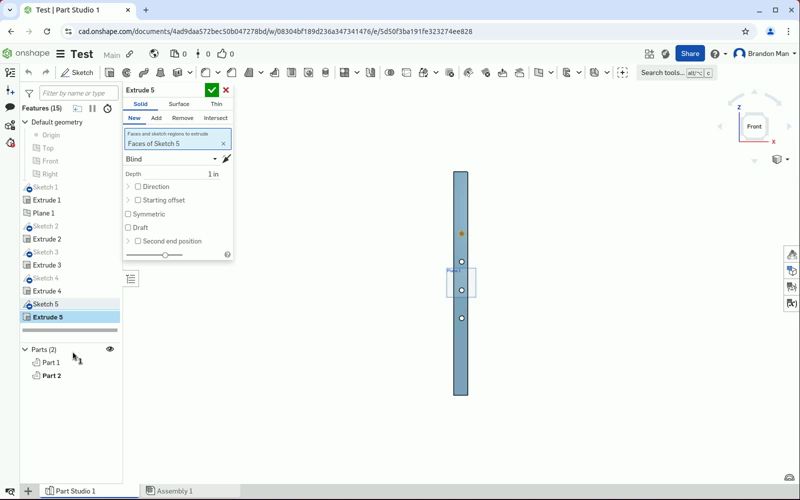
mouse_move(143, 106)
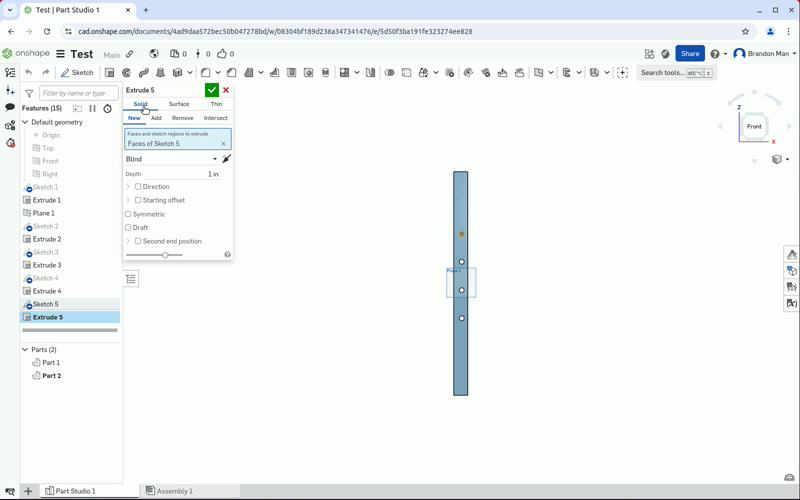
click(143, 106)
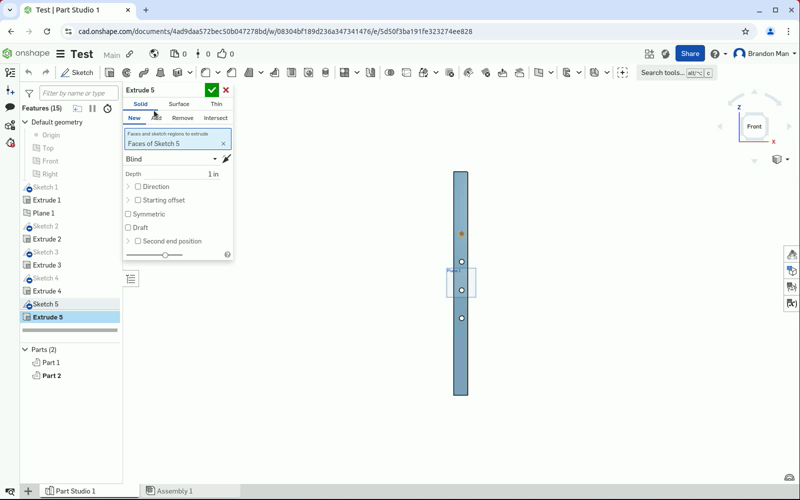
mouse_move(186, 120)
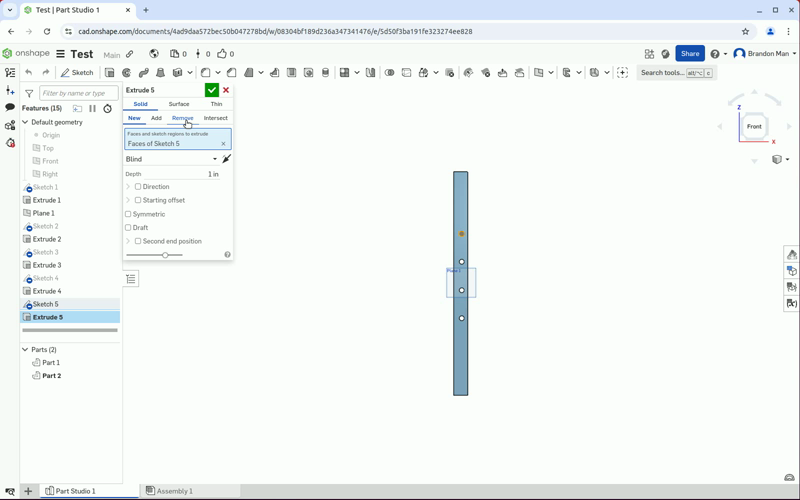
click(186, 120)
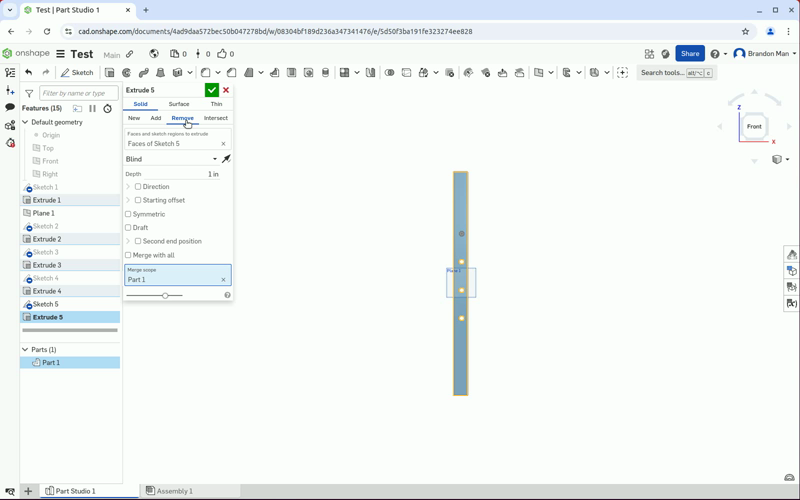
key(tab, 4)
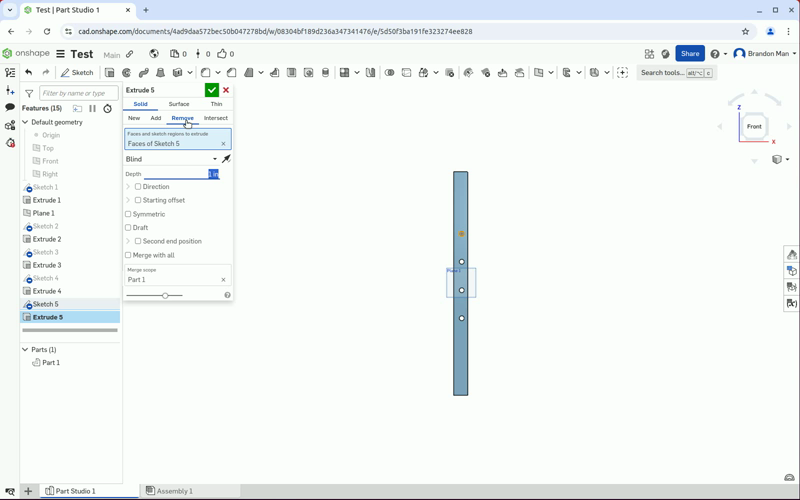
text(0.722)
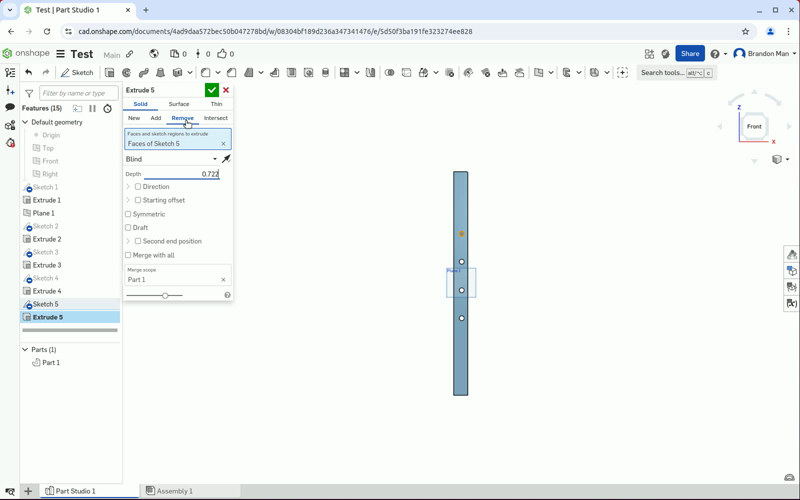
key(tab, 6)
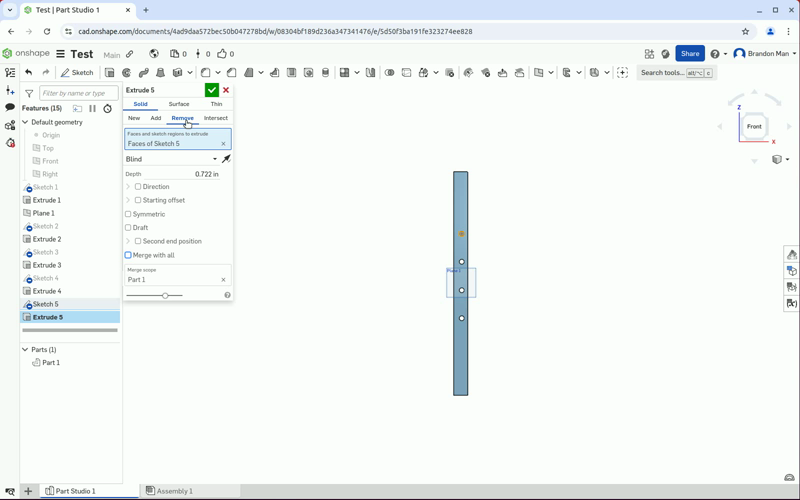
key(space)
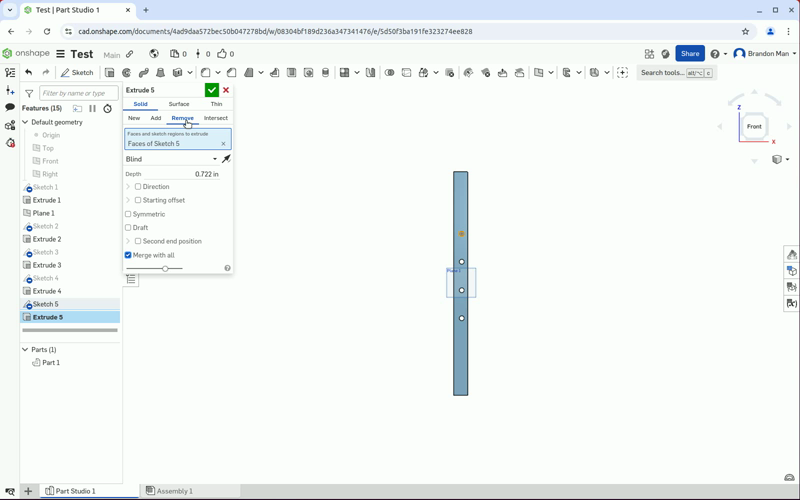
key(enter)
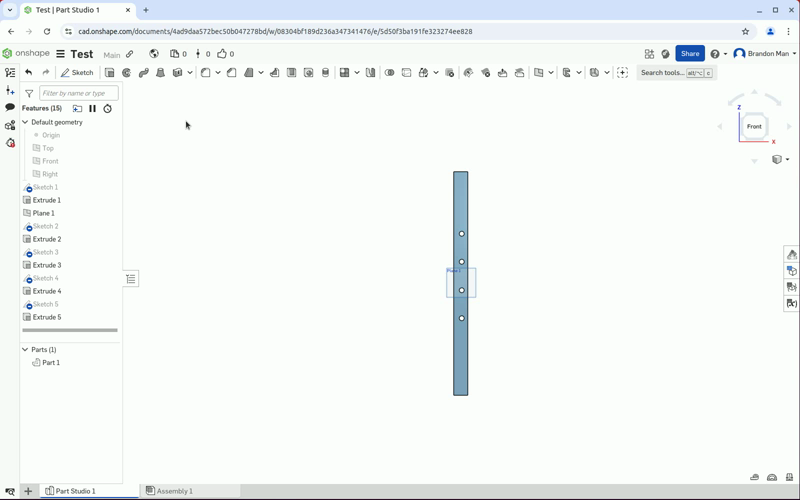
key(shift+h)
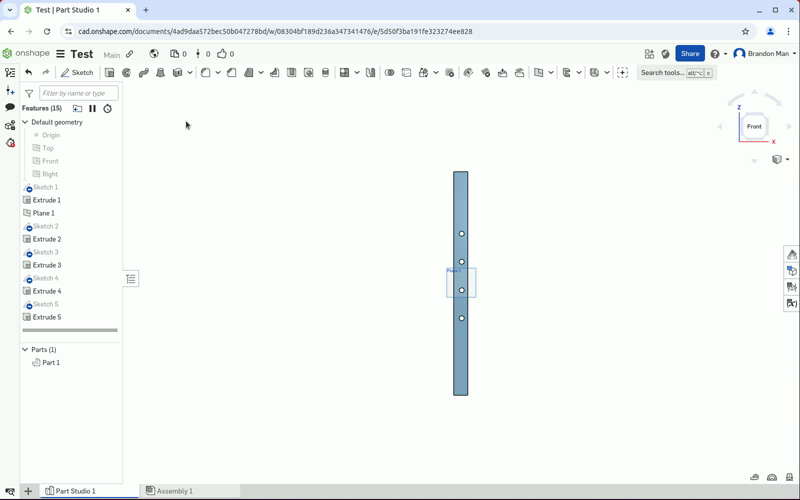
key(shift+h)
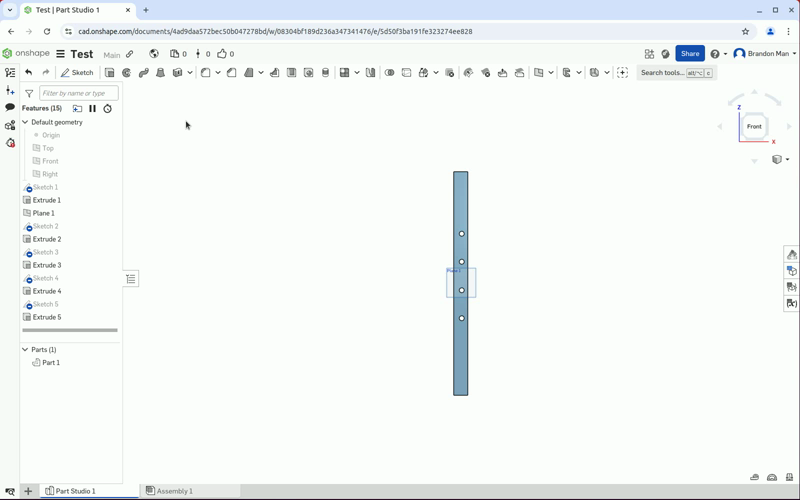
mouse_move(73, 189)
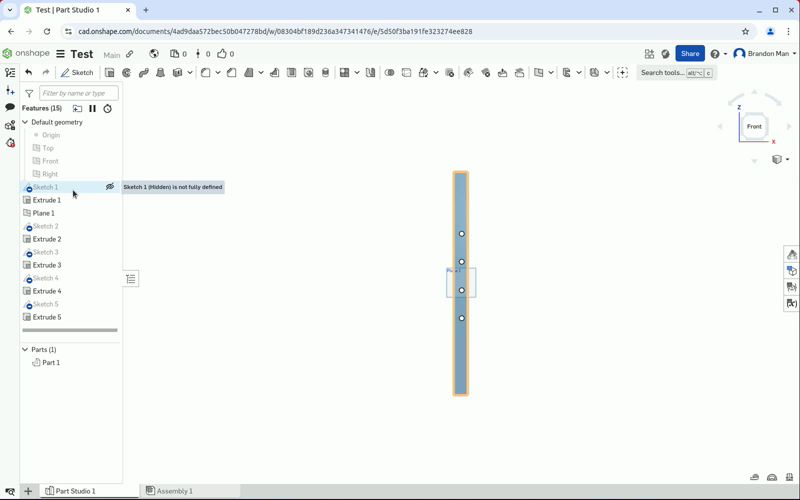
click(73, 189)
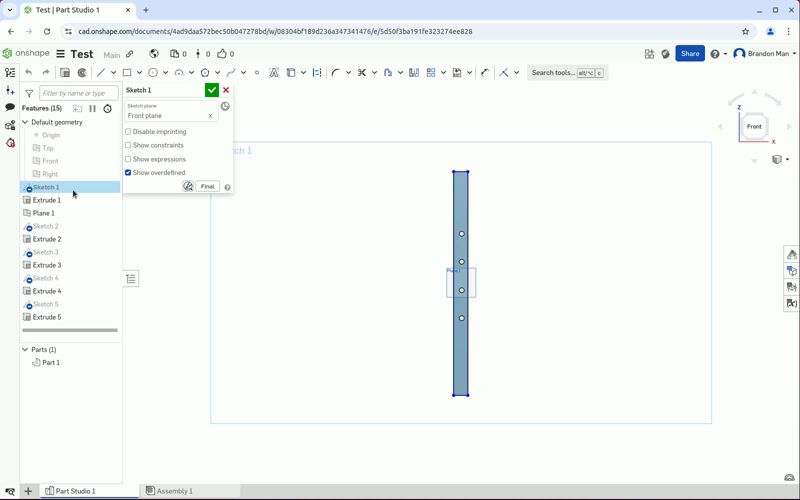
mouse_move(229, 92)
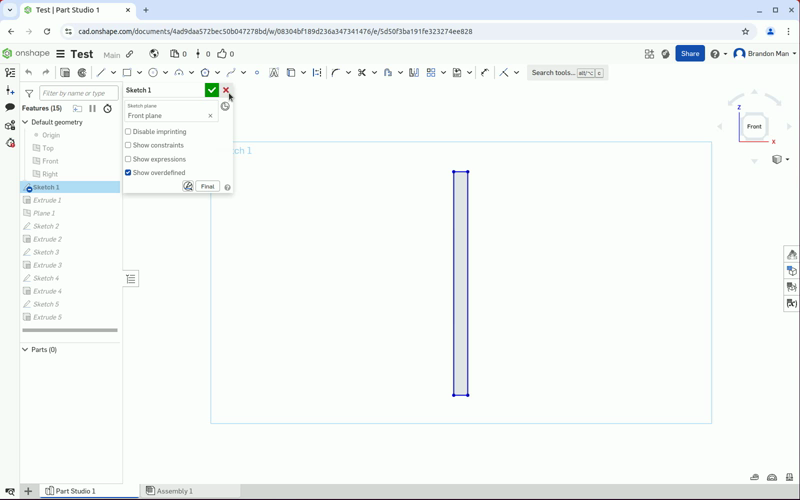
click(229, 92)
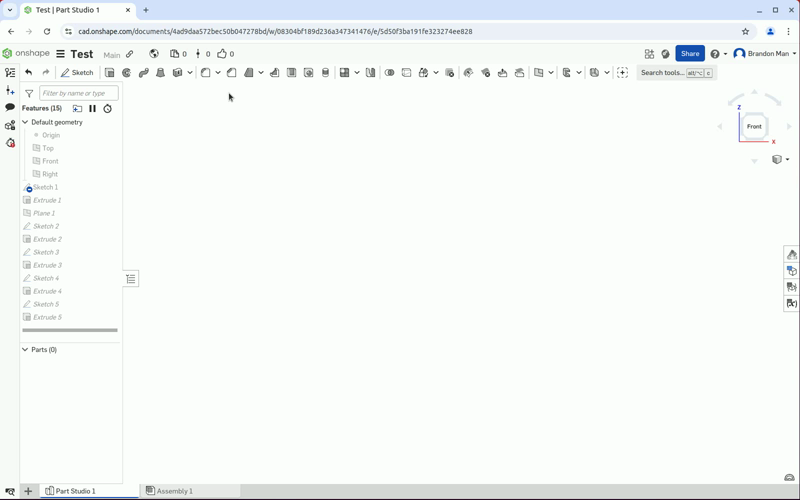
key(shift+s)
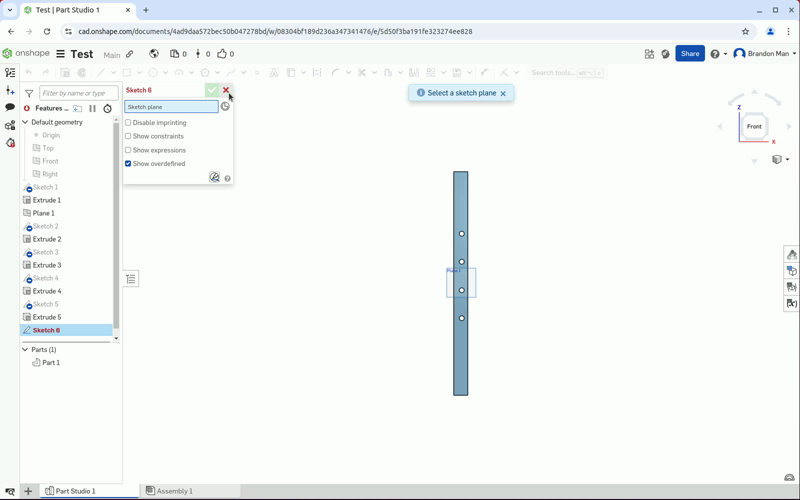
mouse_move(69, 215)
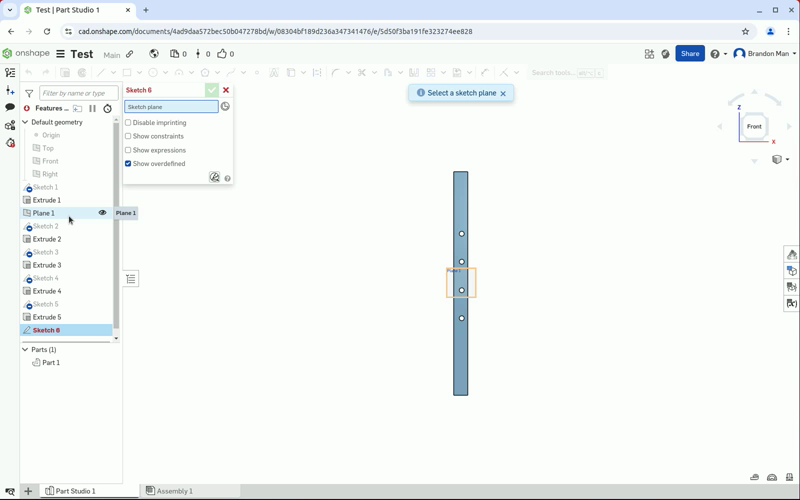
click(69, 215)
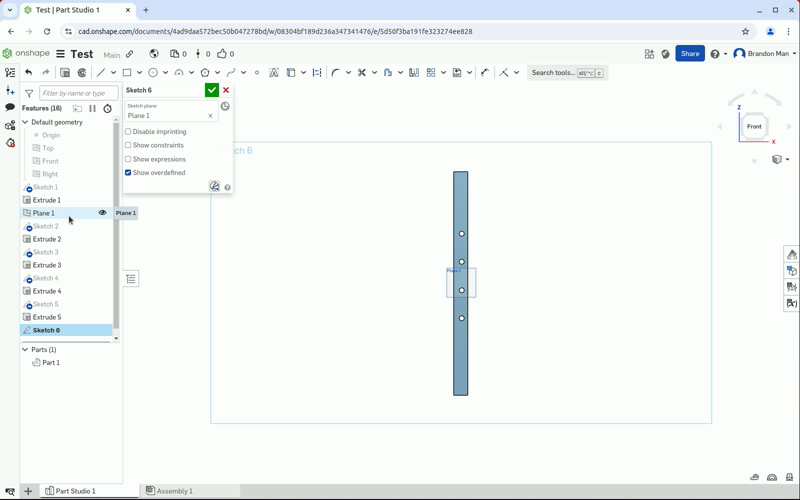
mouse_move(73, 352)
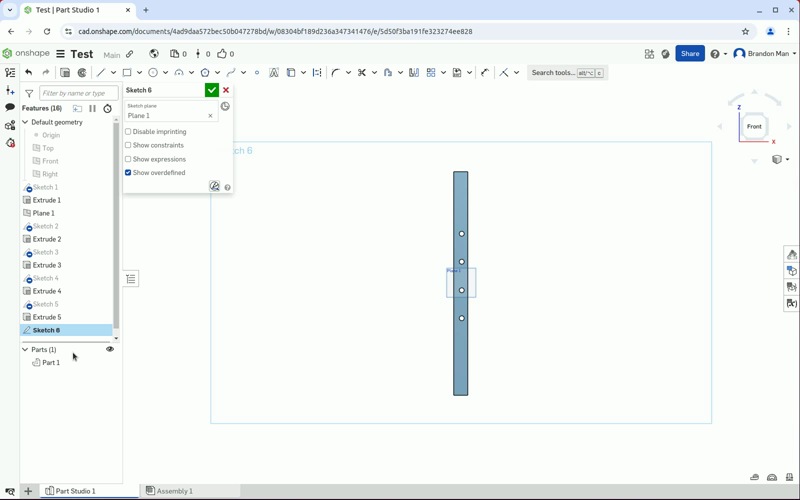
key(y)
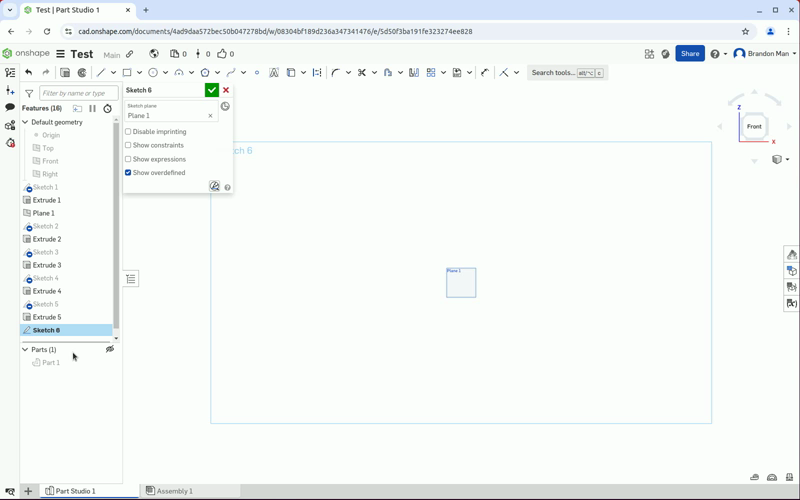
key(c)
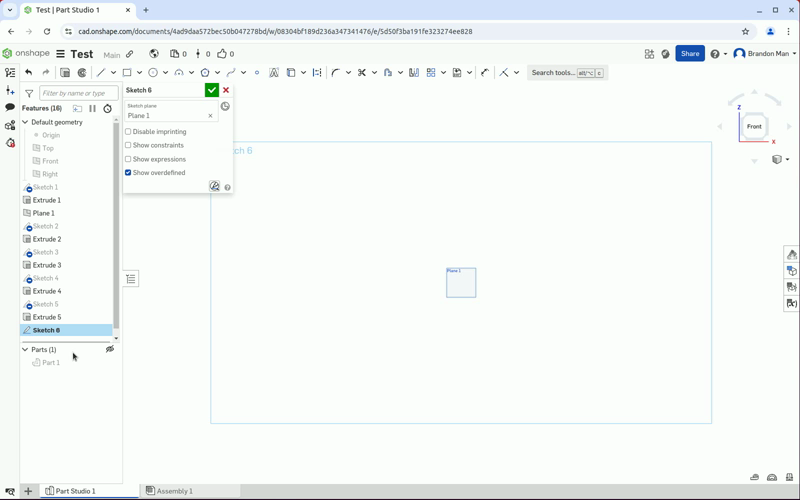
key_down(shift)
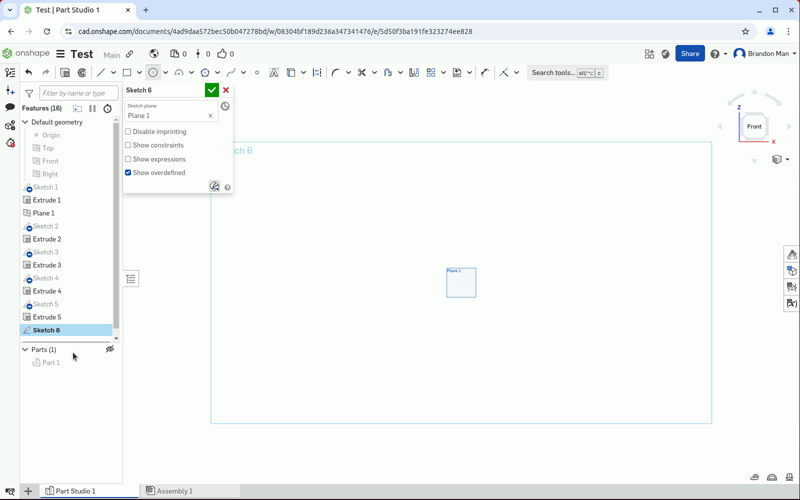
mouse_move(461, 205)
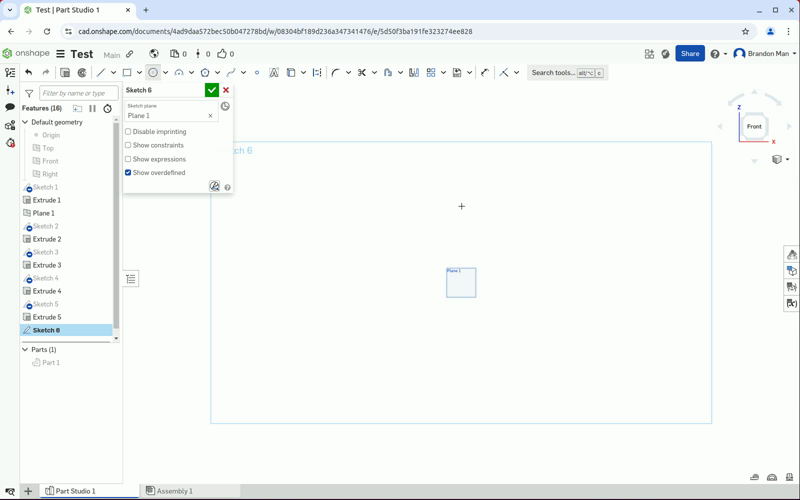
click(461, 205)
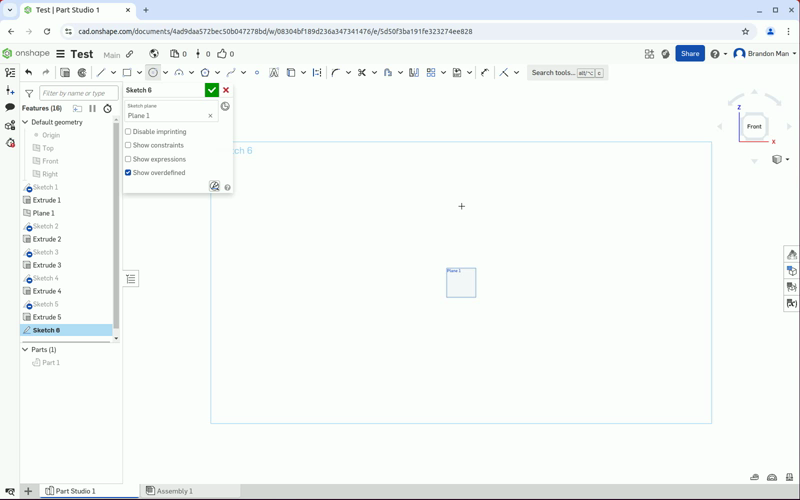
key_up(shift)
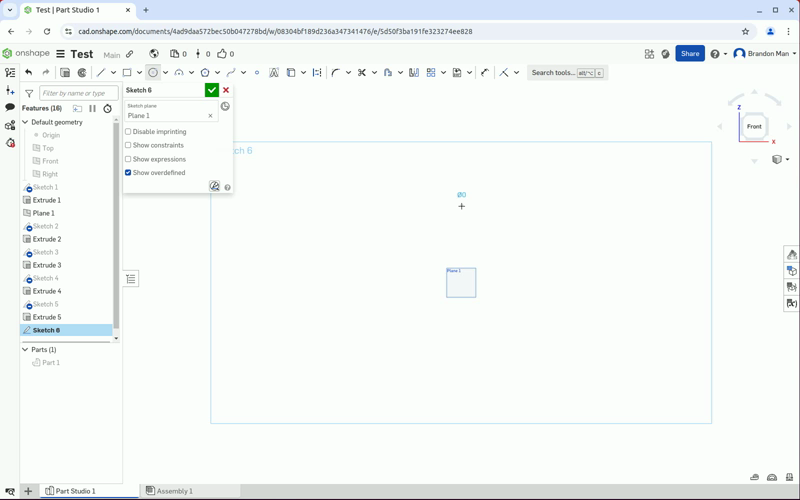
mouse_move(464, 205)
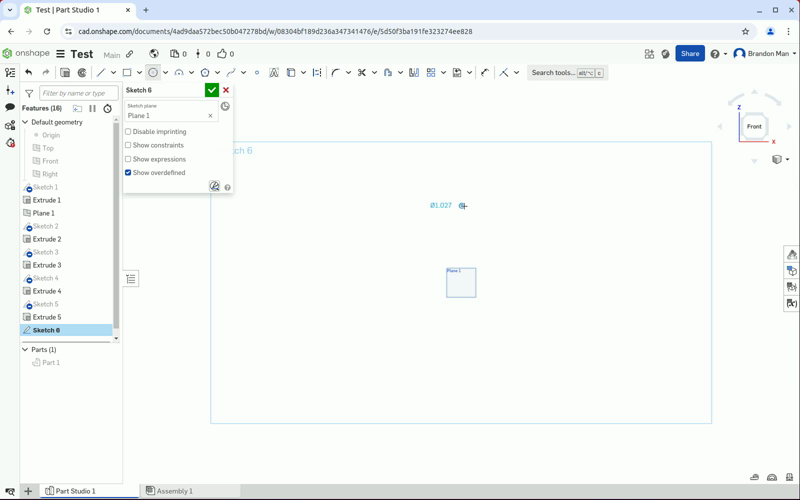
scroll(6)
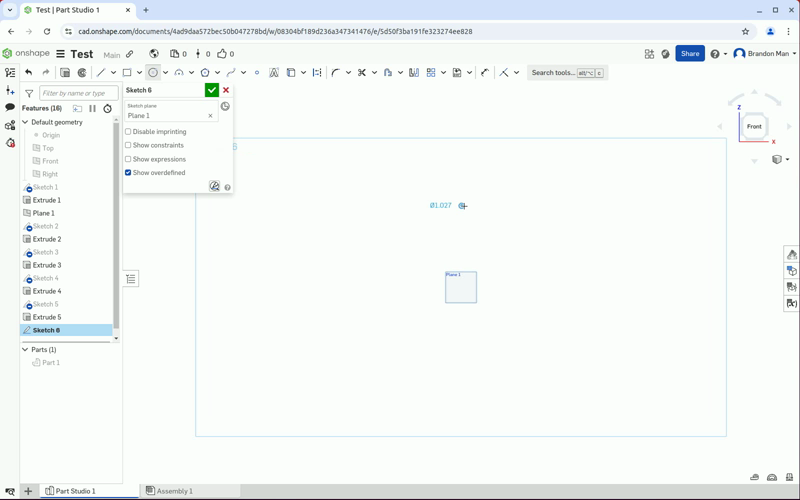
scroll(6)
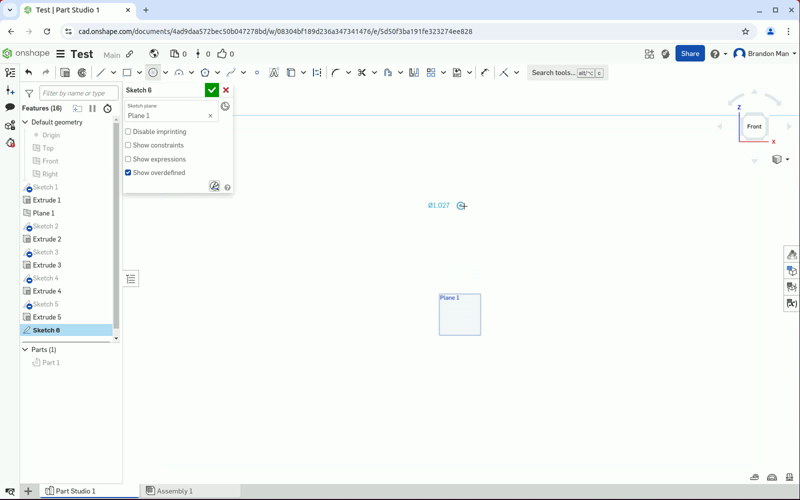
scroll(6)
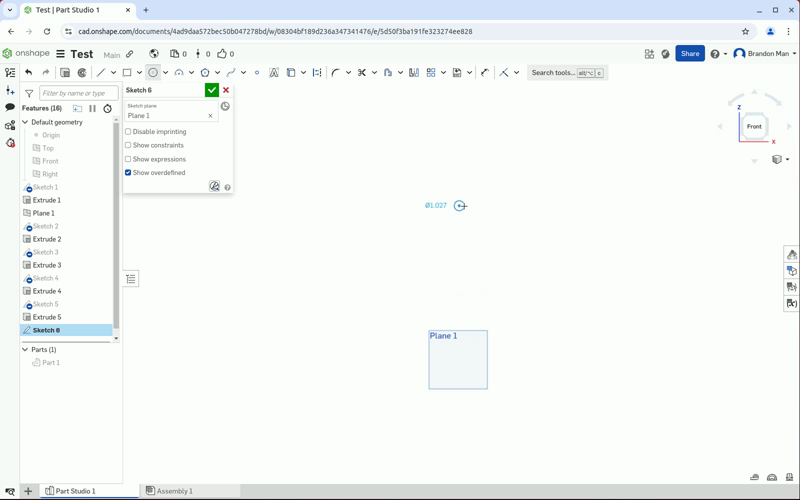
scroll(6)
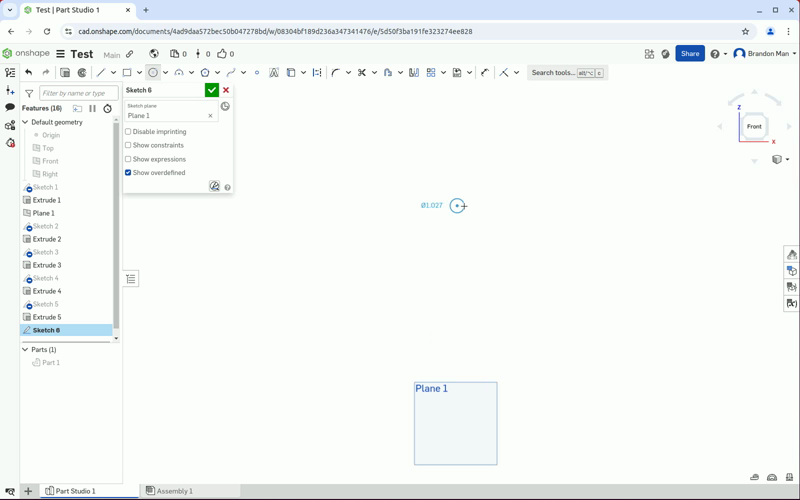
scroll(6)
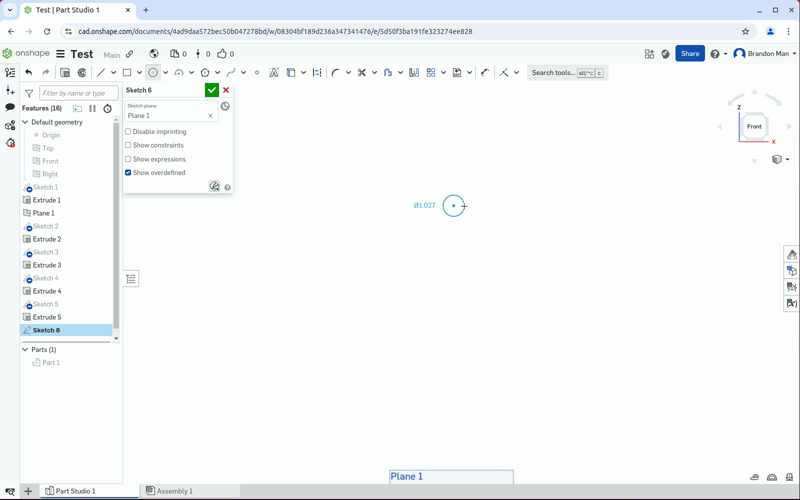
scroll(6)
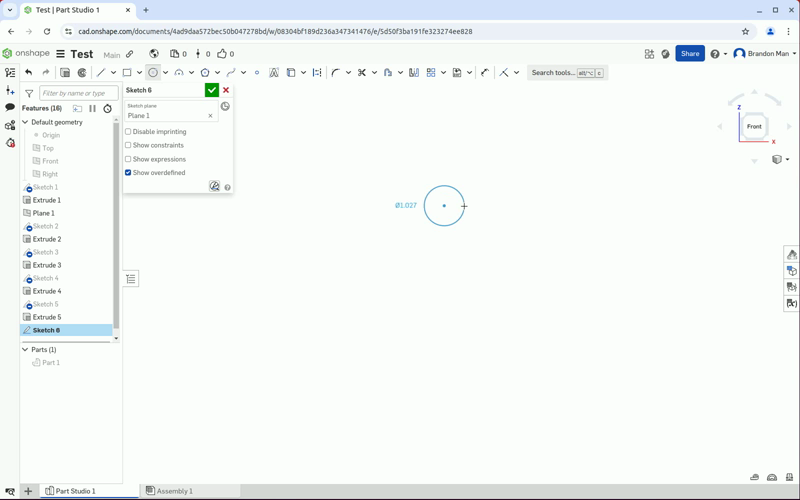
scroll(6)
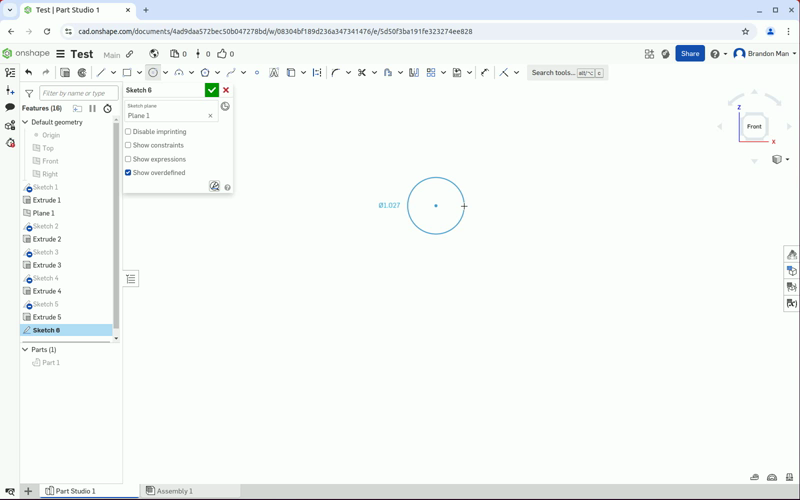
click(464, 205)
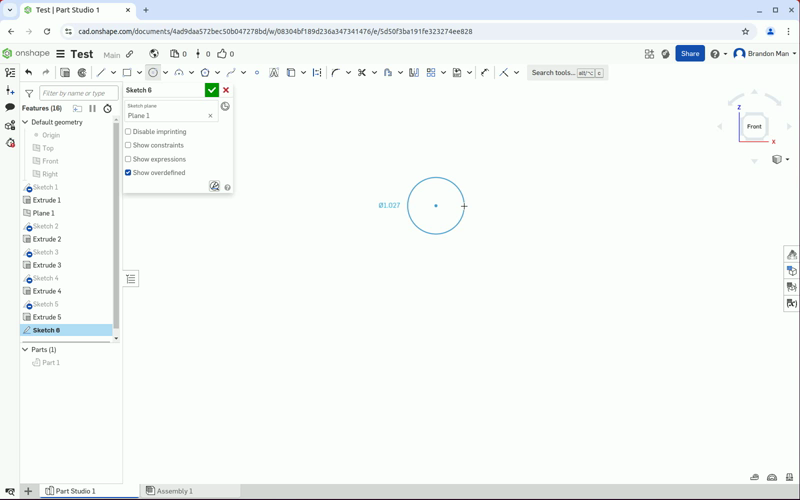
scroll(-6)
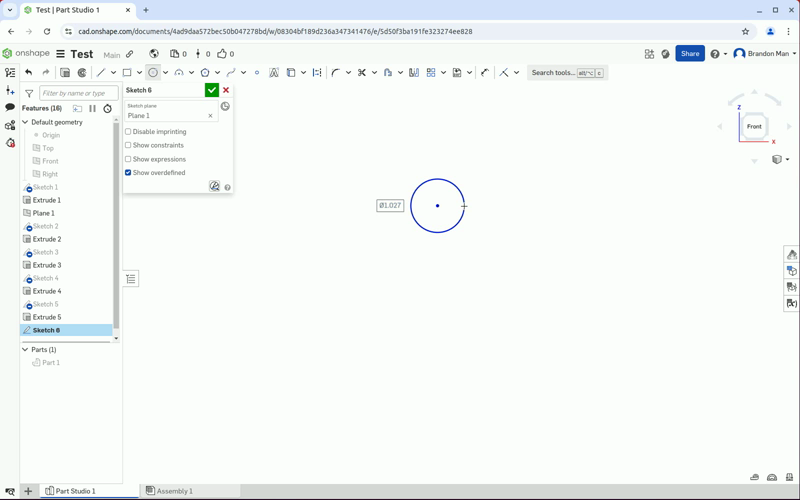
scroll(-6)
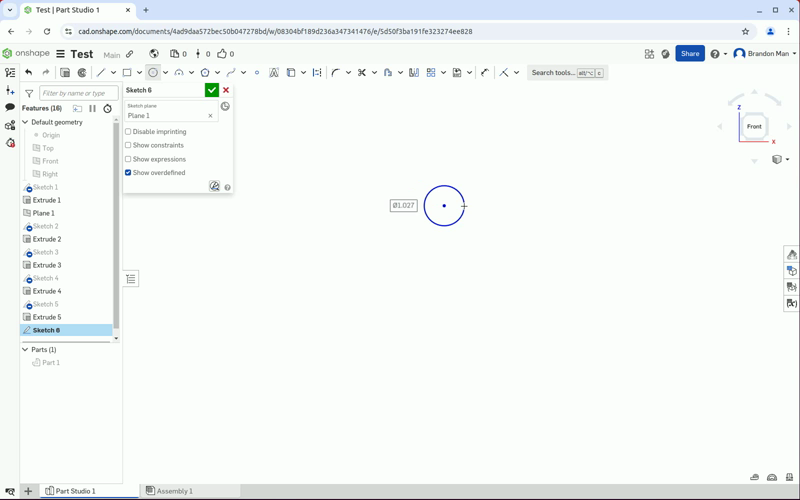
scroll(-6)
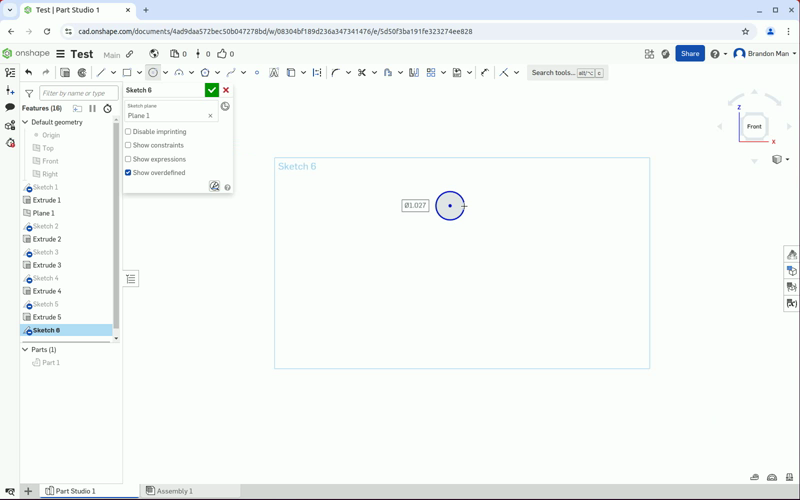
scroll(-6)
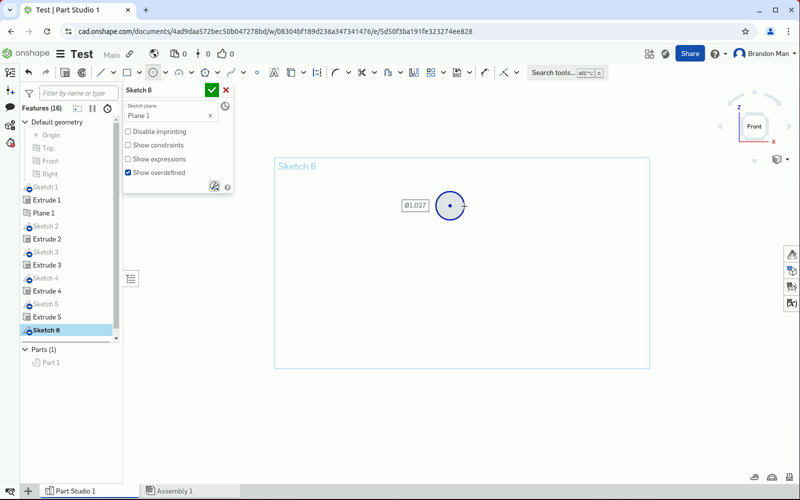
scroll(-6)
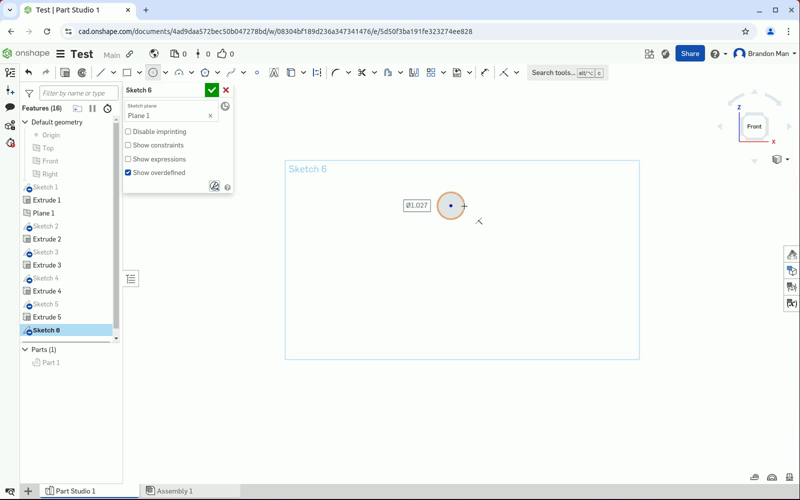
scroll(-6)
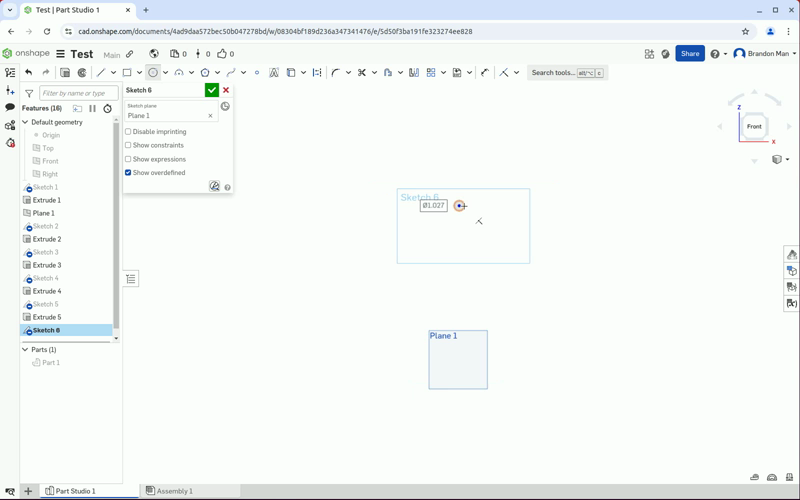
scroll(-6)
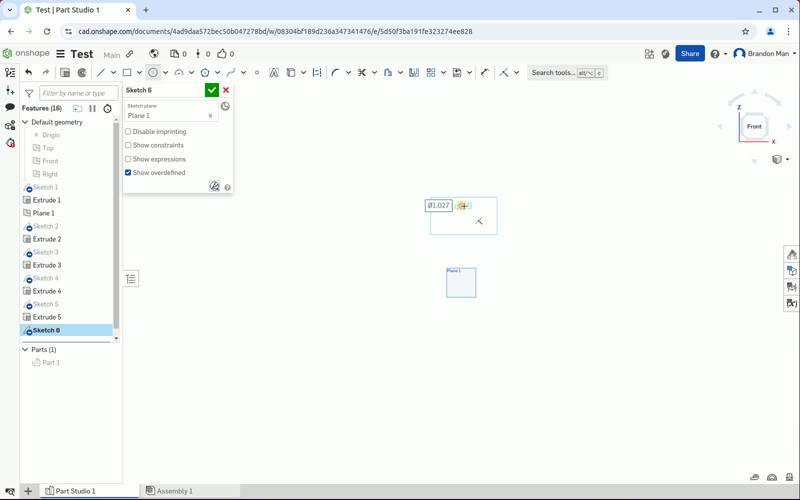
key(esc)
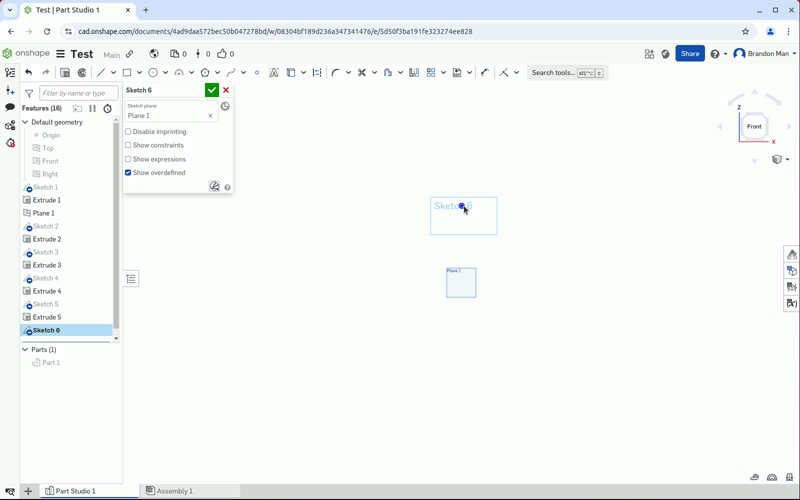
mouse_move(461, 203)
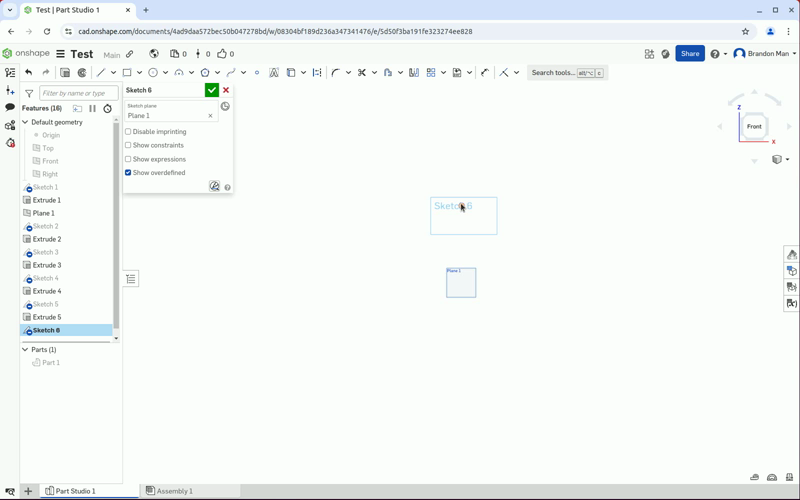
scroll(6)
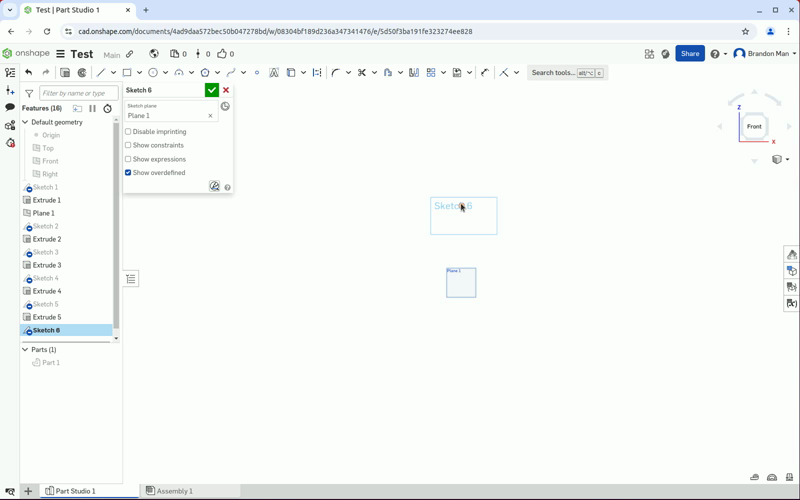
scroll(6)
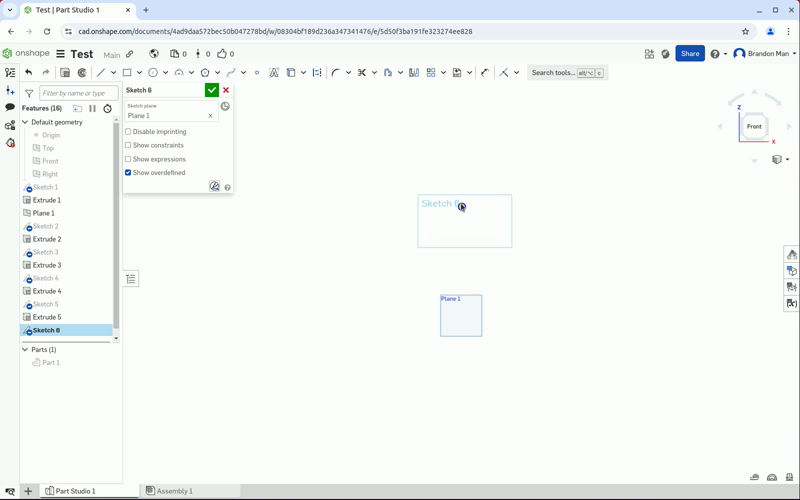
scroll(6)
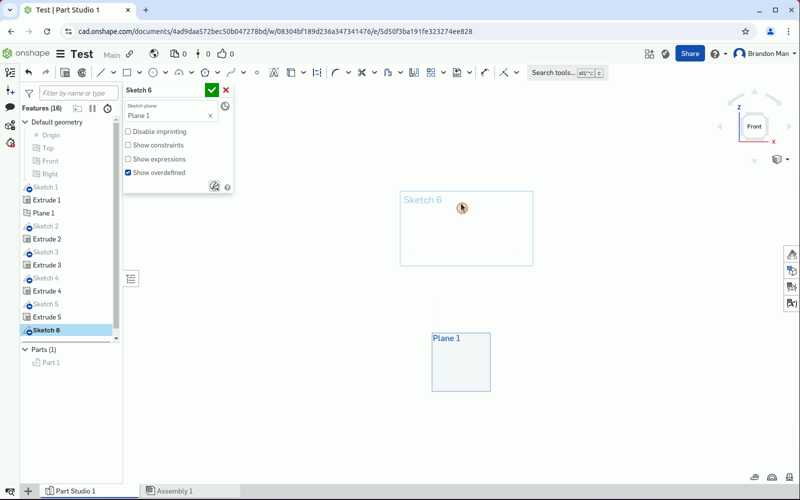
scroll(6)
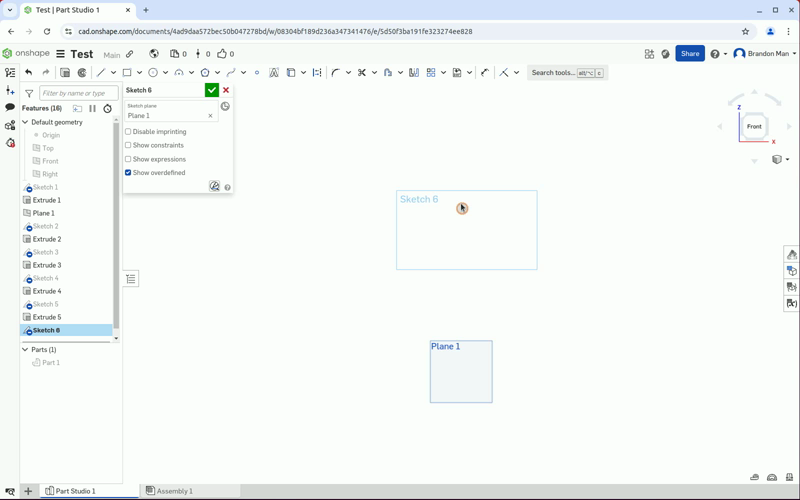
scroll(6)
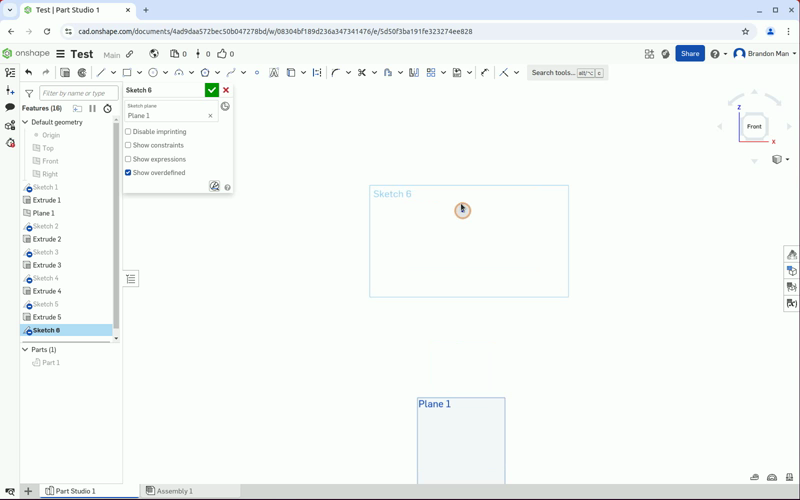
scroll(6)
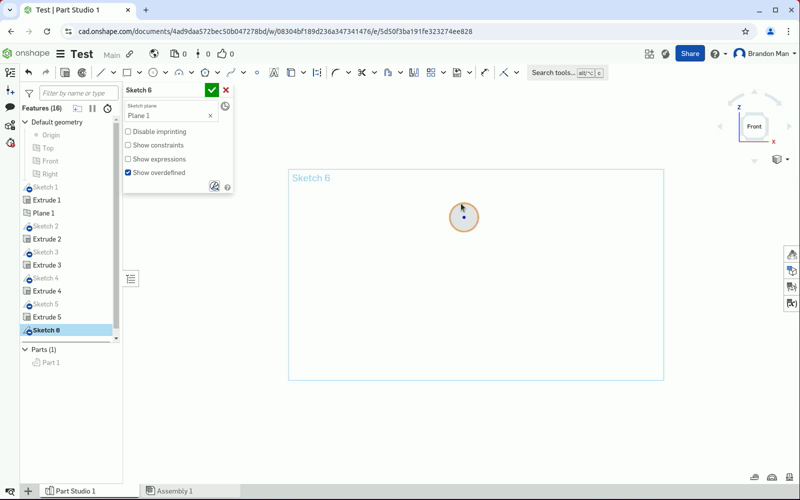
scroll(6)
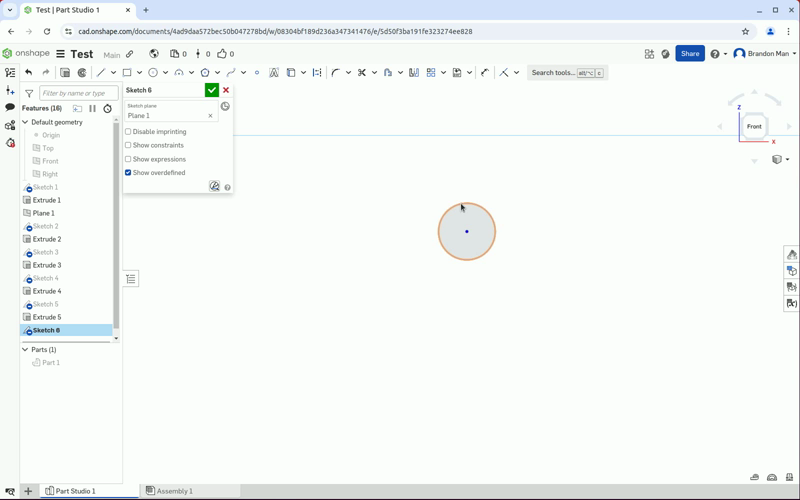
click(461, 203)
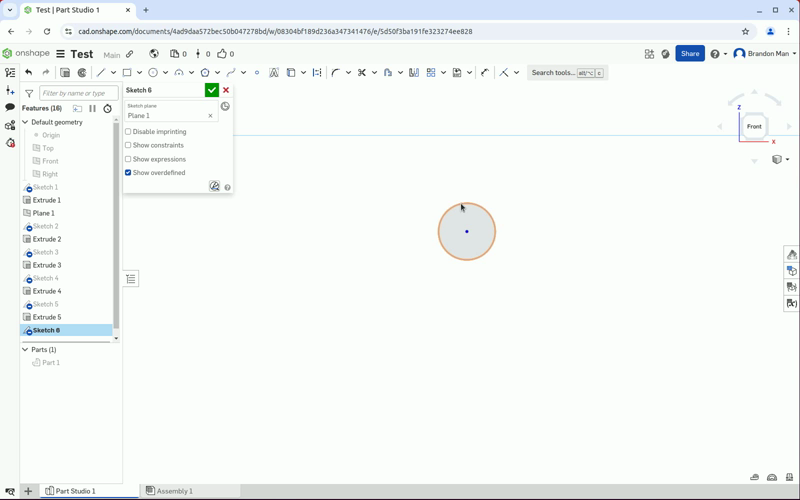
scroll(-6)
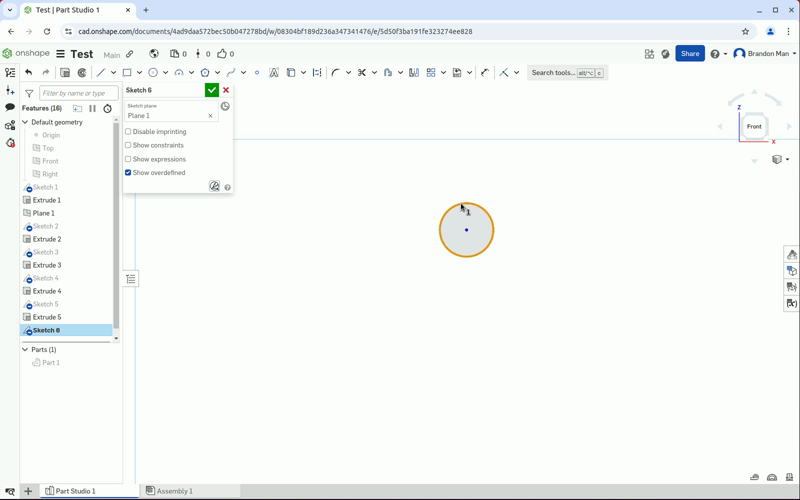
scroll(-6)
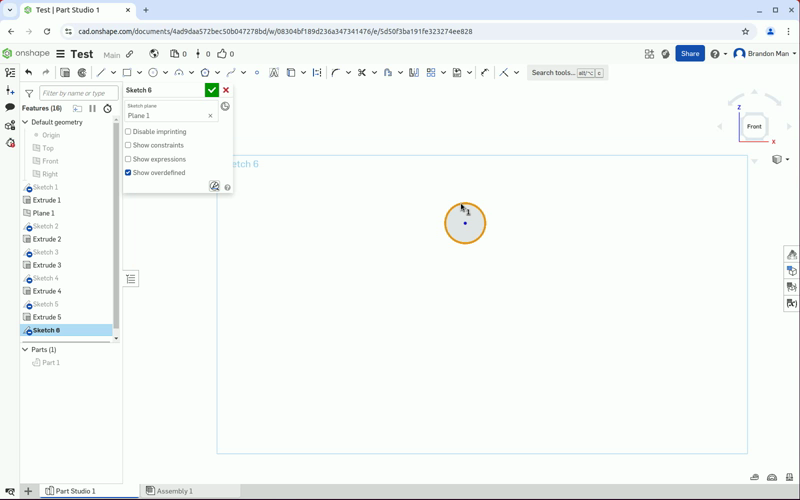
scroll(-6)
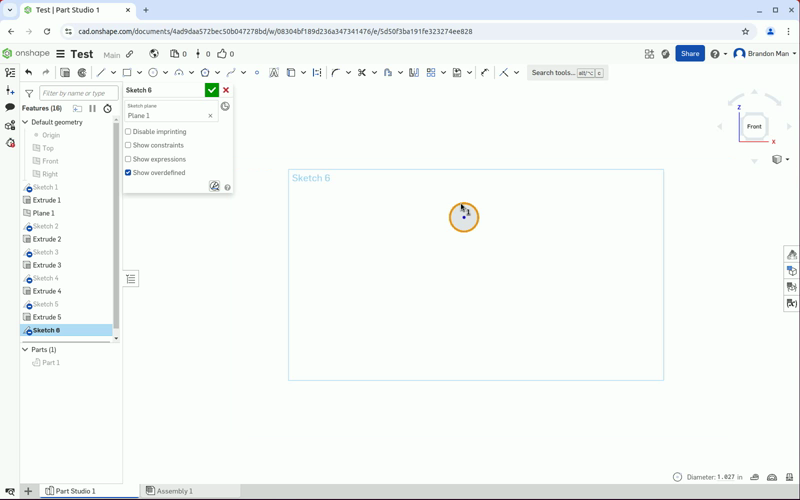
scroll(-6)
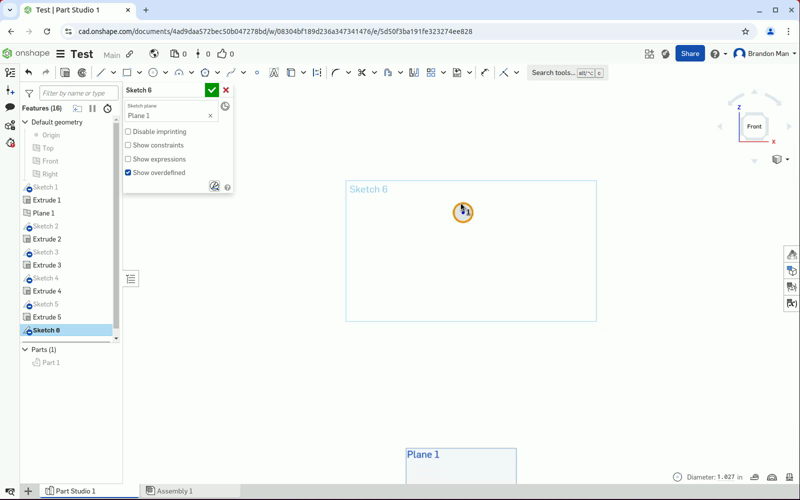
scroll(-6)
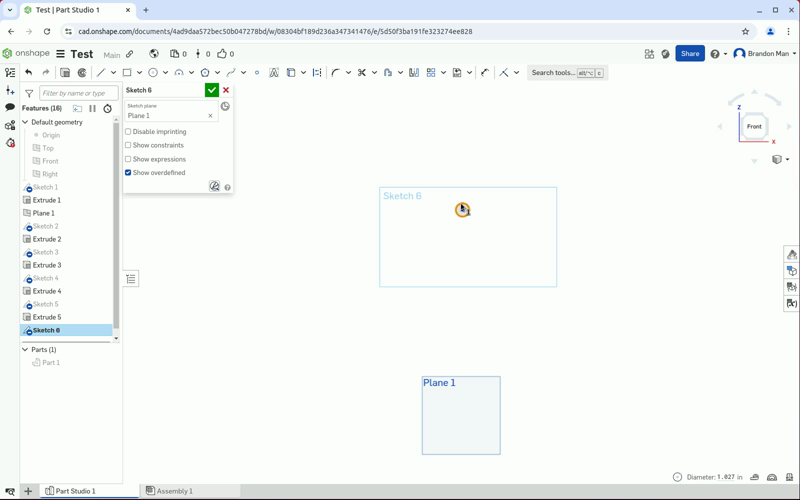
scroll(-6)
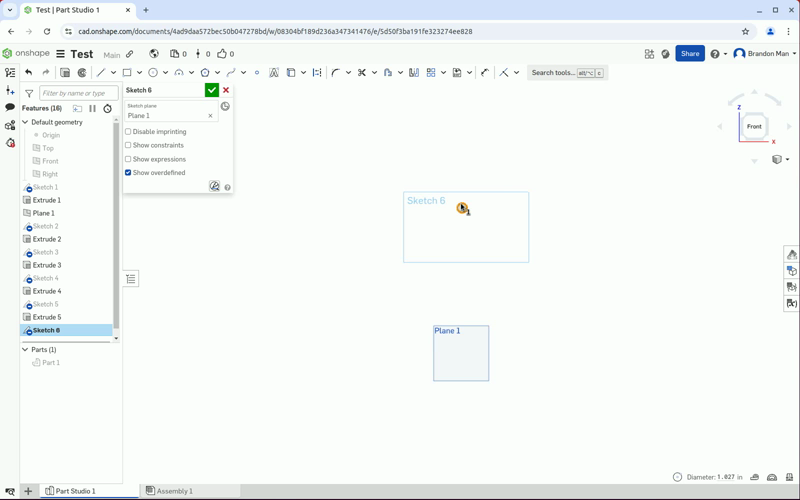
scroll(-6)
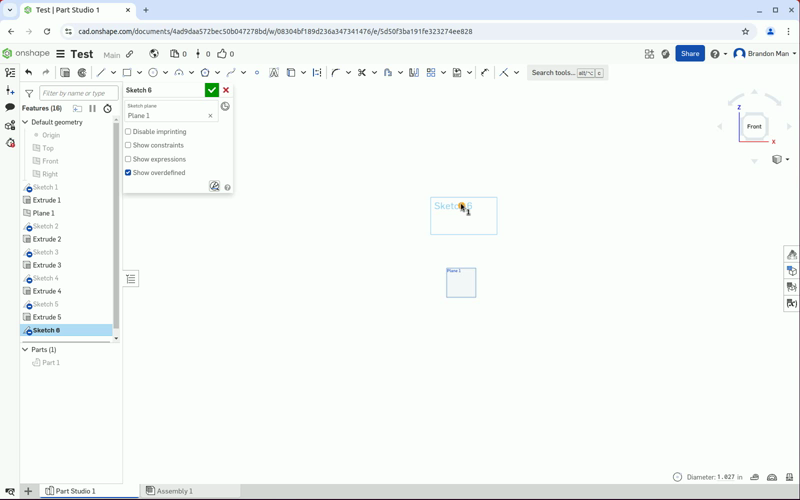
mouse_move(73, 352)
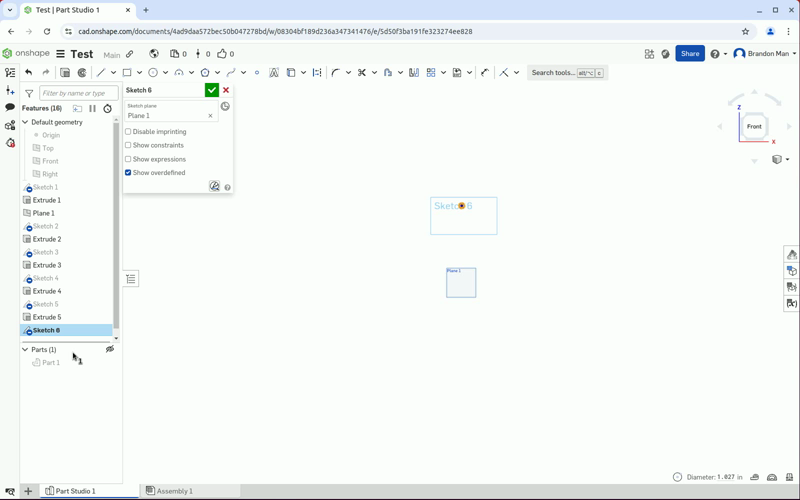
key(shift+y)
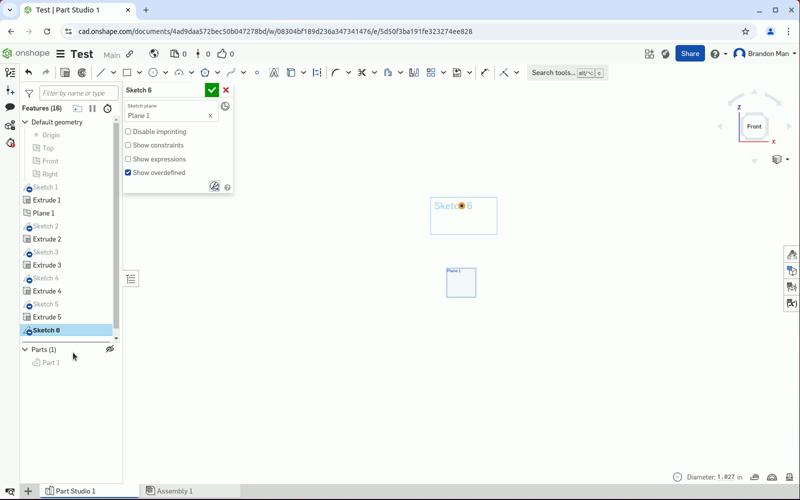
key(shift+e)
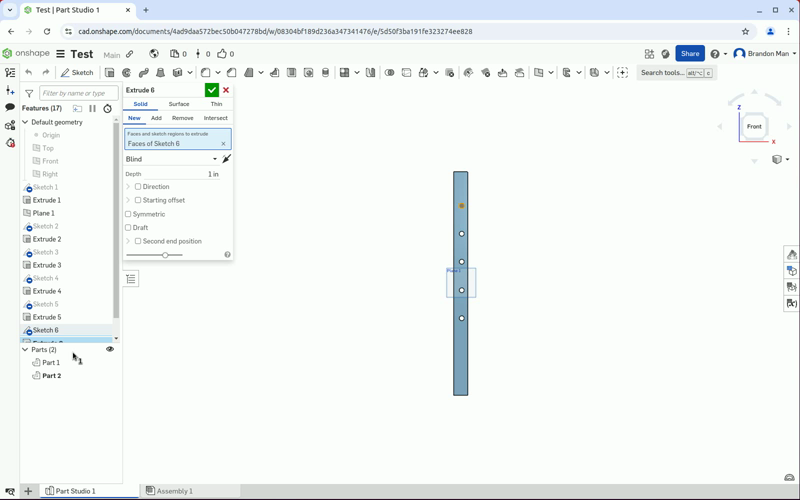
mouse_move(143, 106)
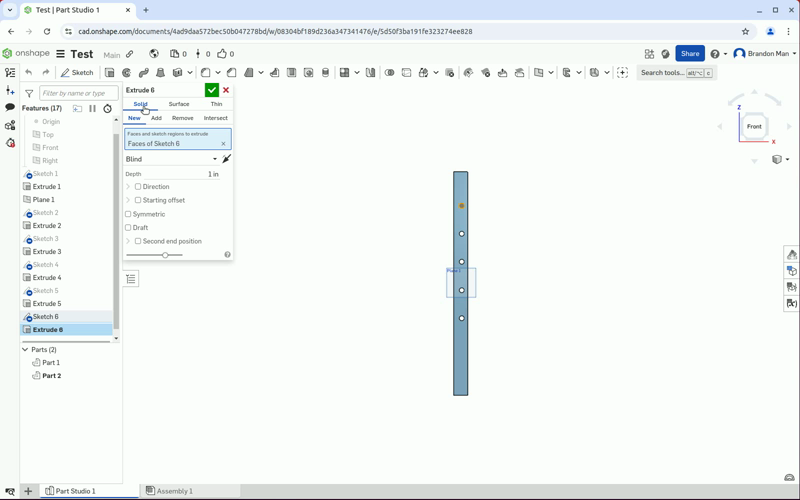
click(143, 106)
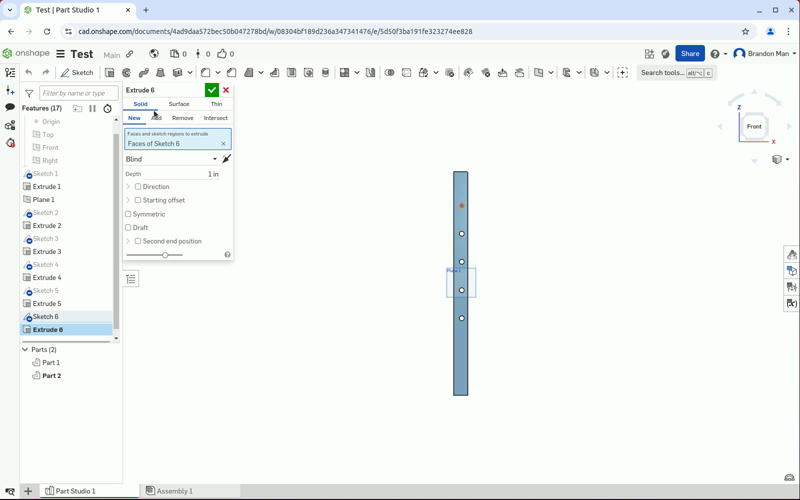
mouse_move(186, 120)
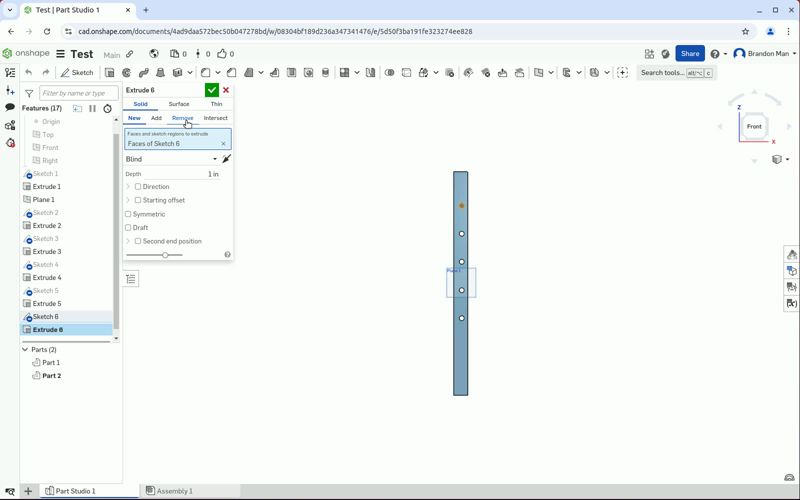
click(186, 120)
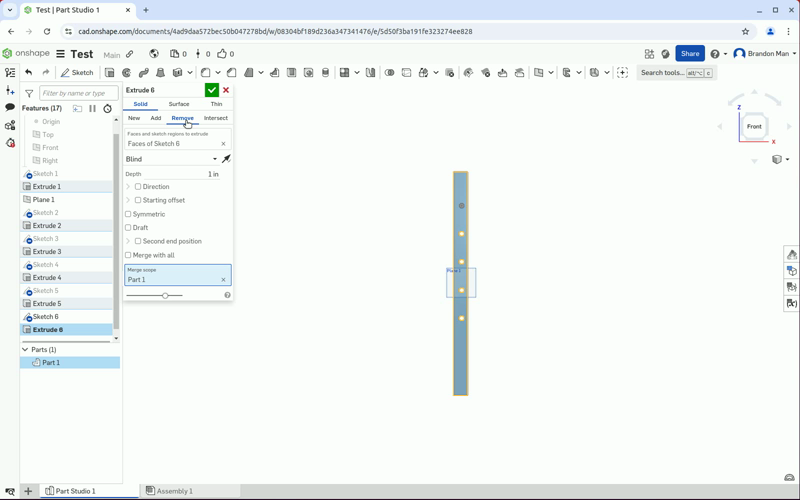
key(tab, 4)
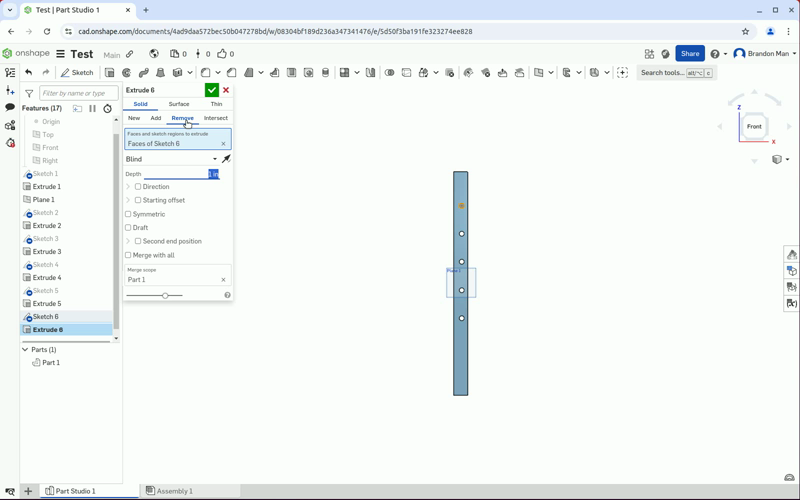
text(0.722)
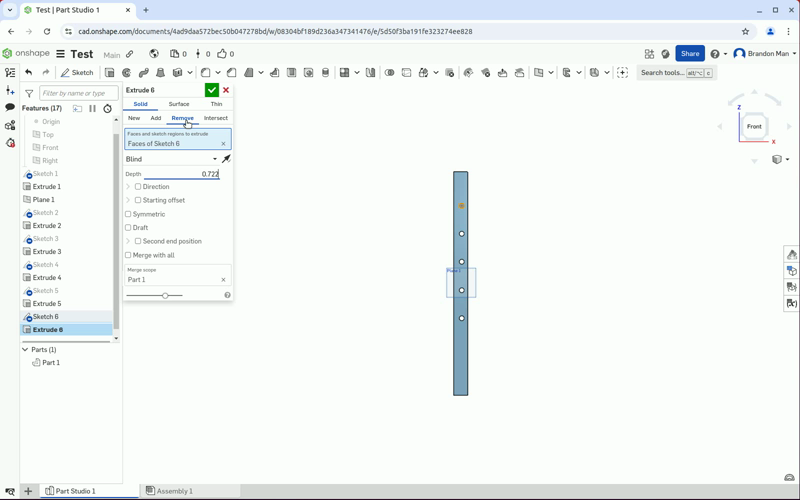
key(tab, 6)
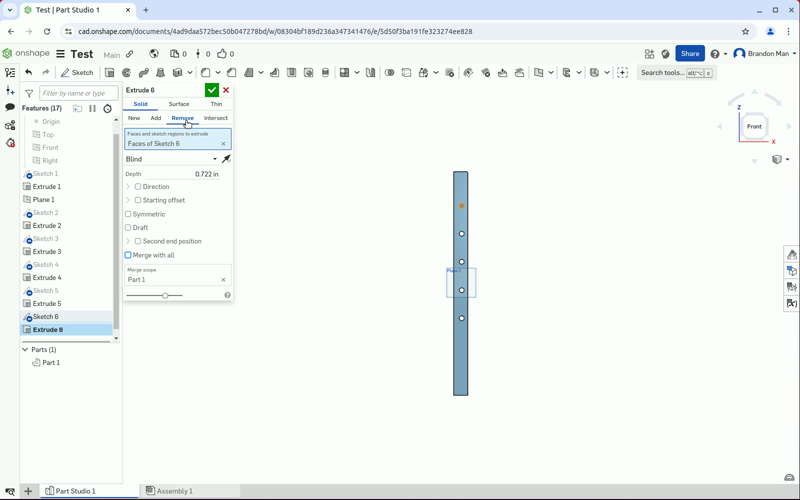
key(space)
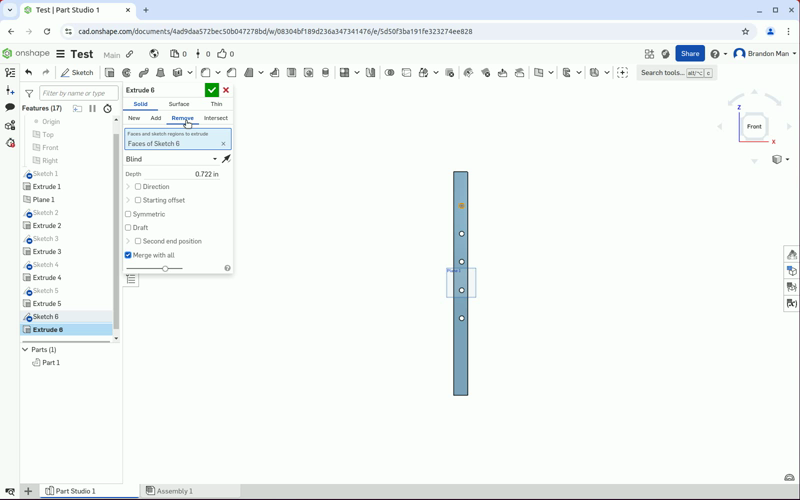
key(enter)
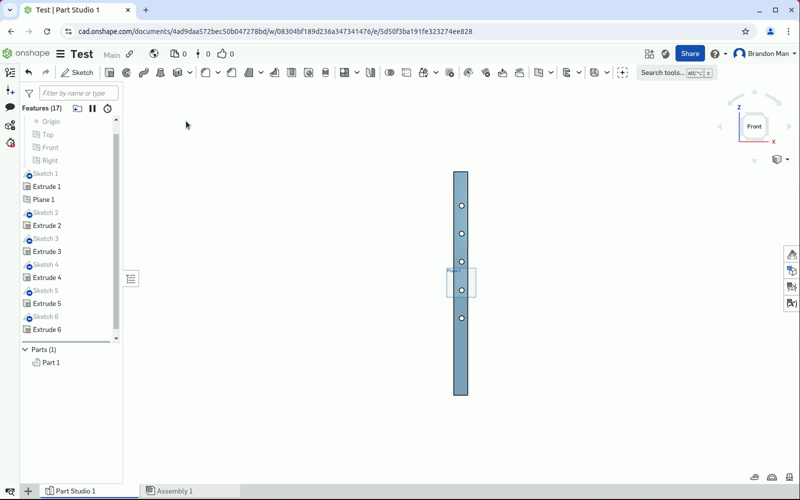
key(shift+h)
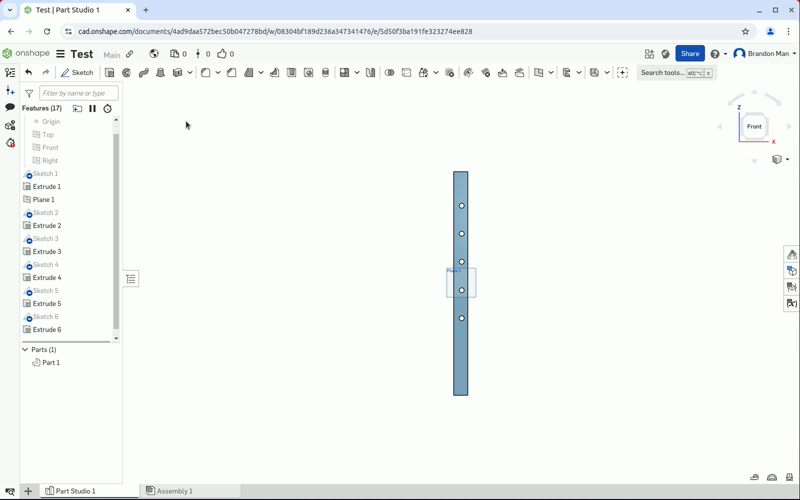
key(shift+h)
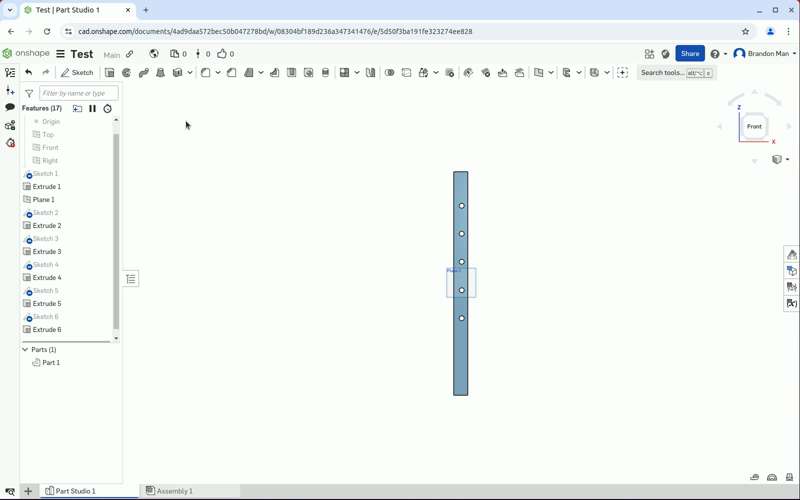
mouse_move(69, 176)
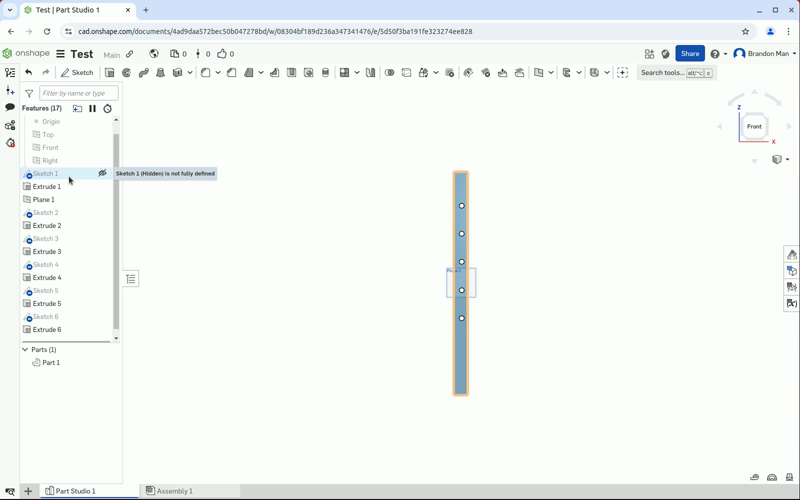
click(69, 176)
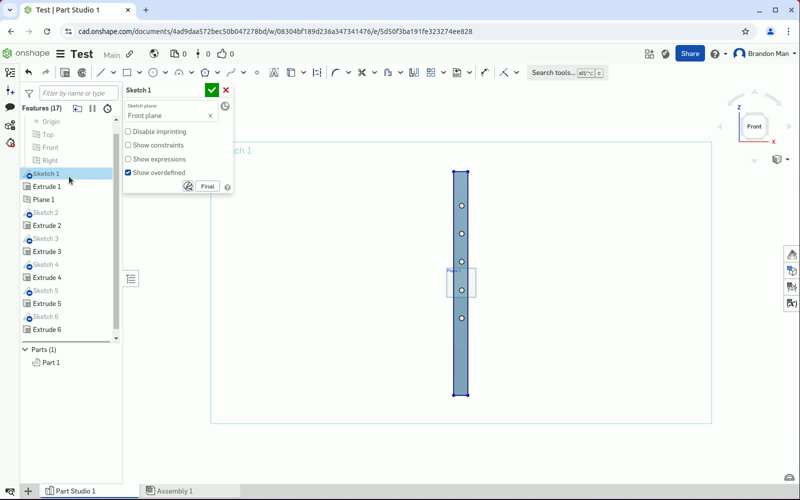
mouse_move(229, 92)
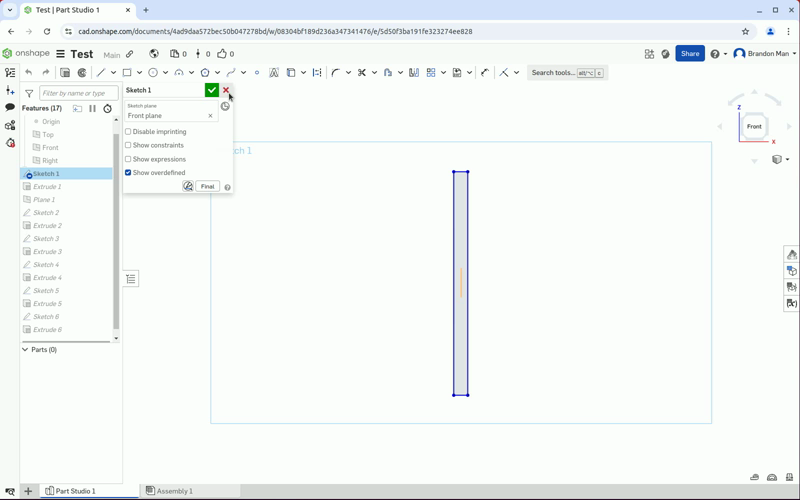
click(229, 92)
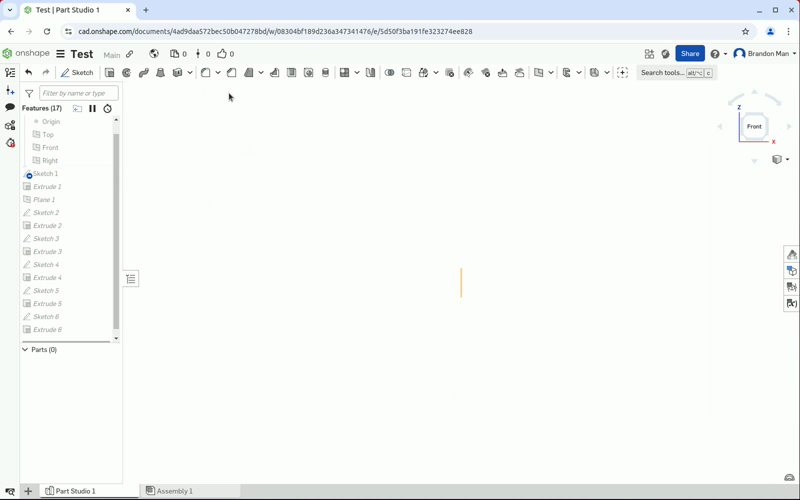
key(shift+s)
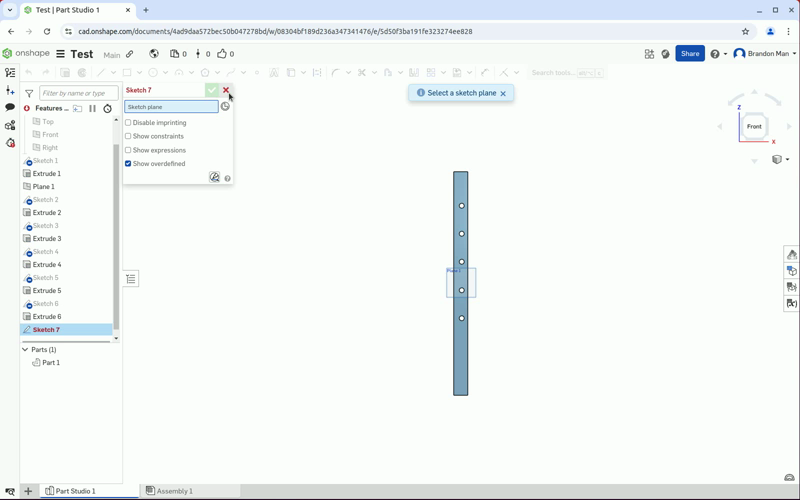
mouse_move(69, 189)
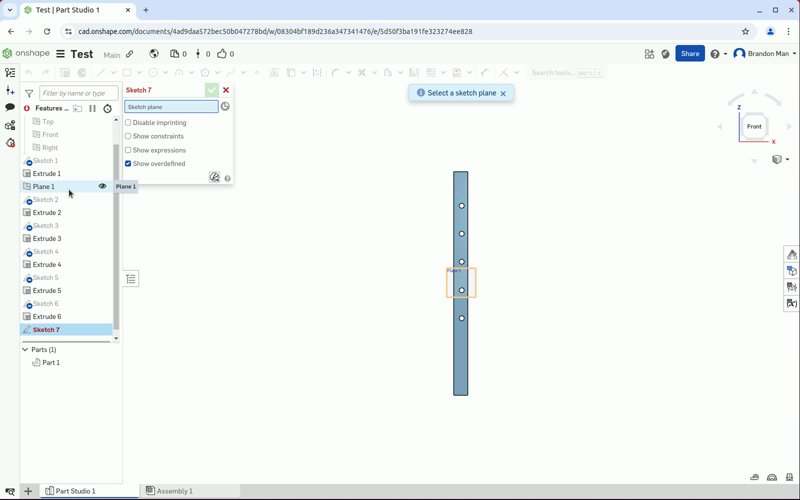
click(69, 189)
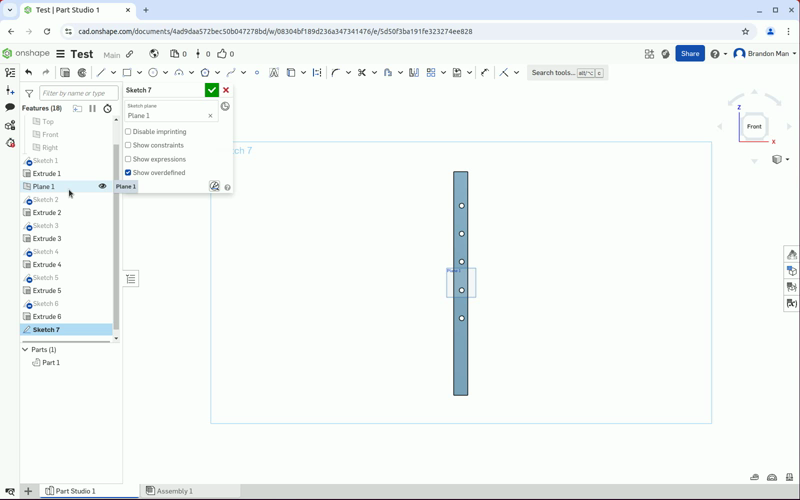
mouse_move(73, 352)
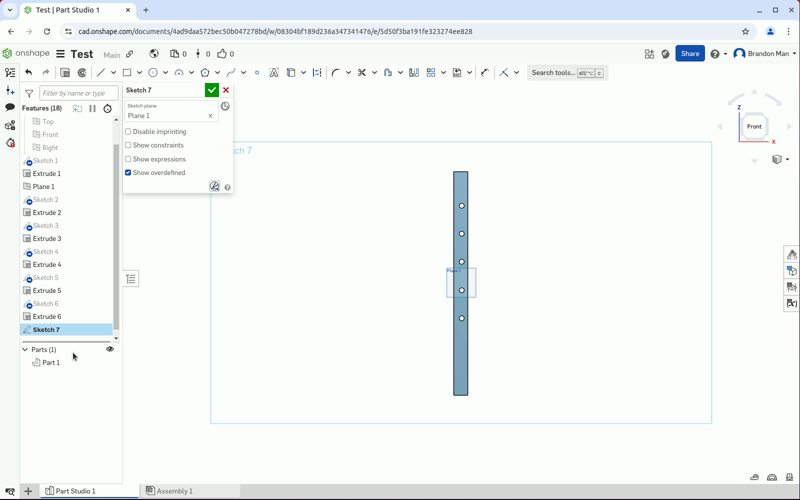
key(y)
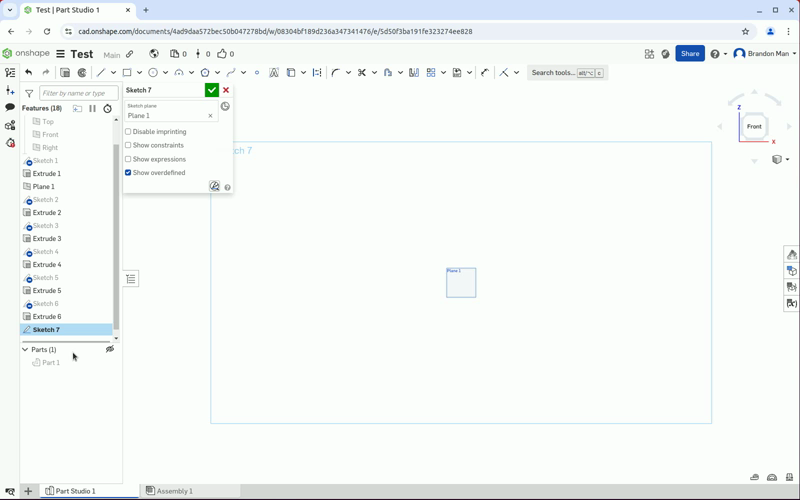
key(c)
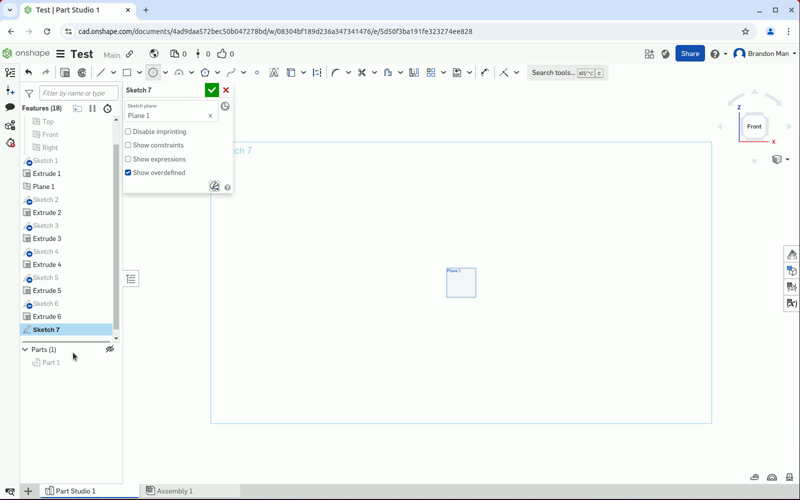
key_down(shift)
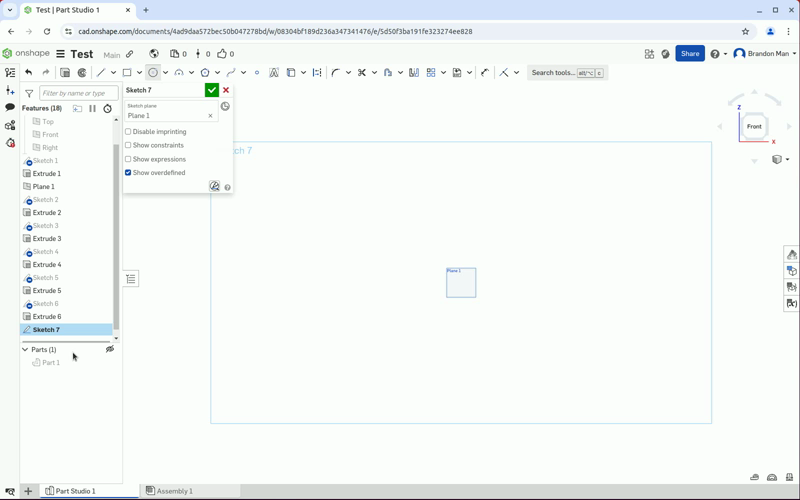
mouse_move(461, 177)
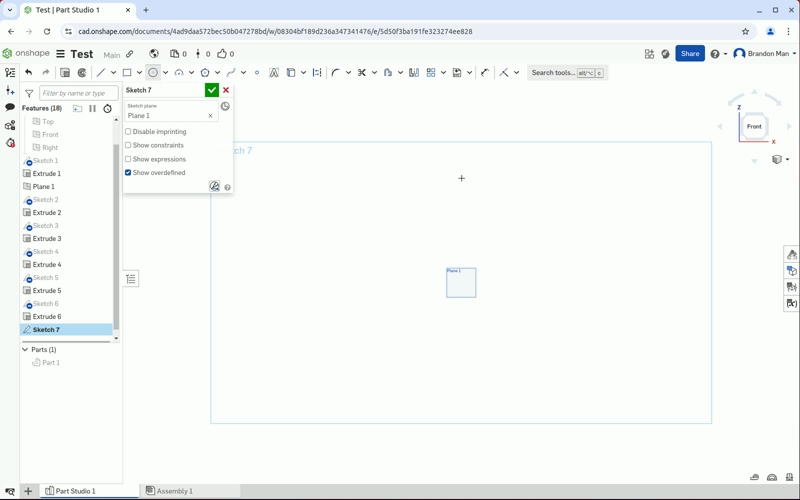
click(461, 177)
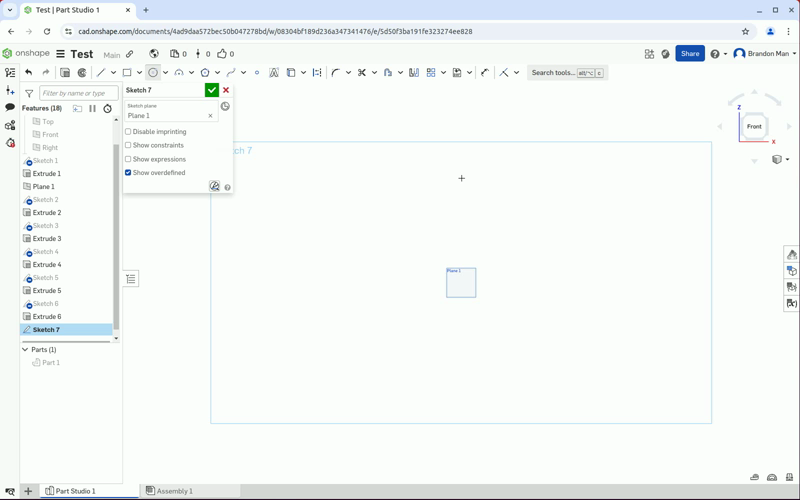
key_up(shift)
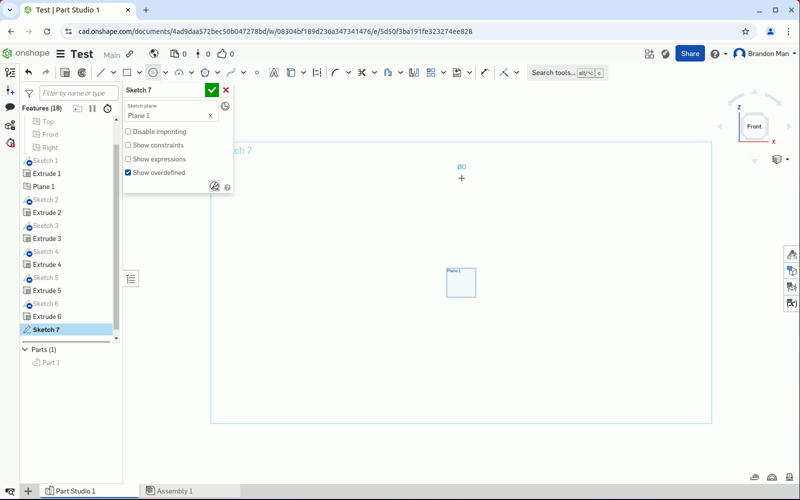
mouse_move(464, 177)
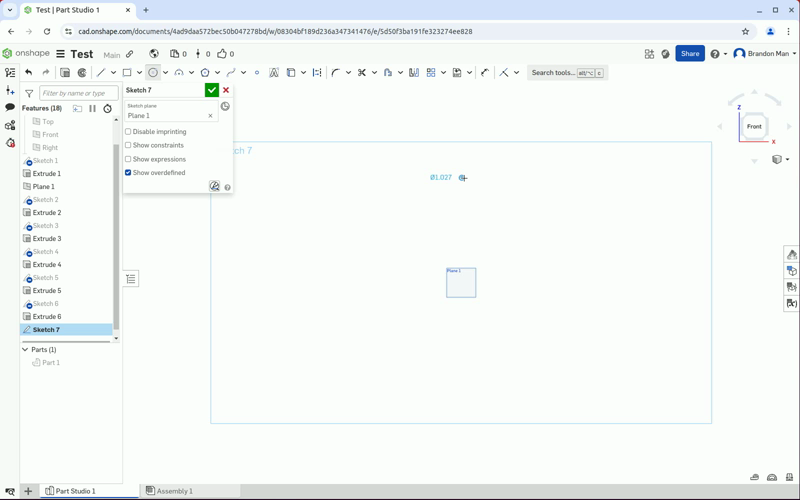
scroll(6)
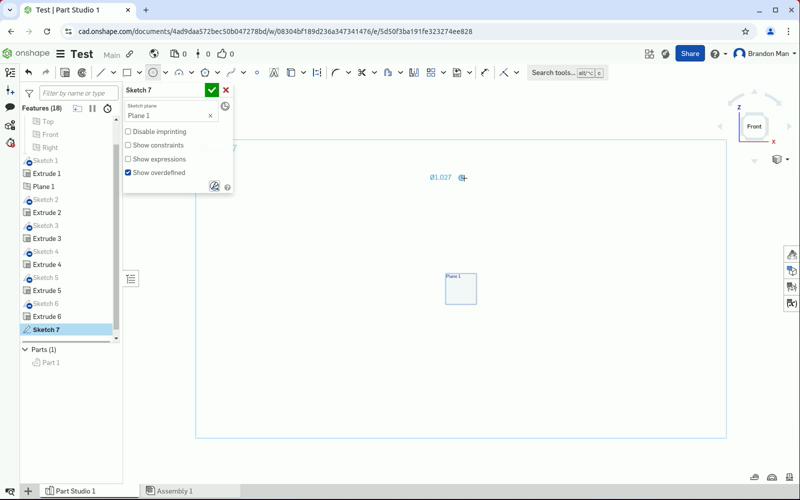
scroll(6)
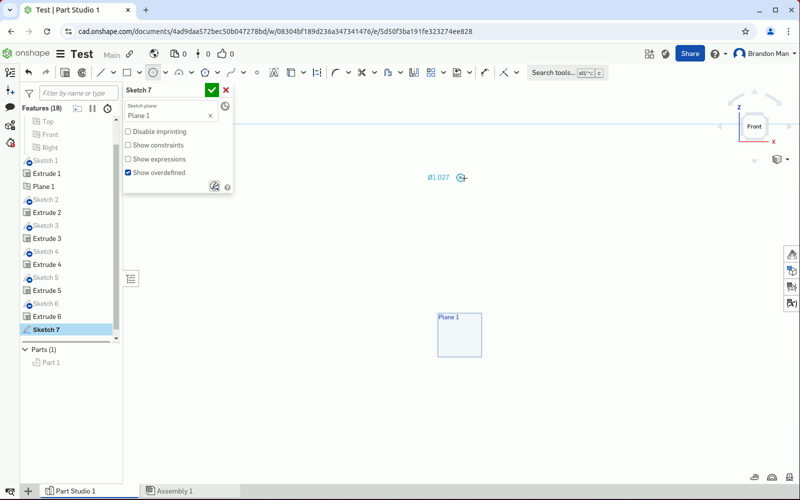
scroll(6)
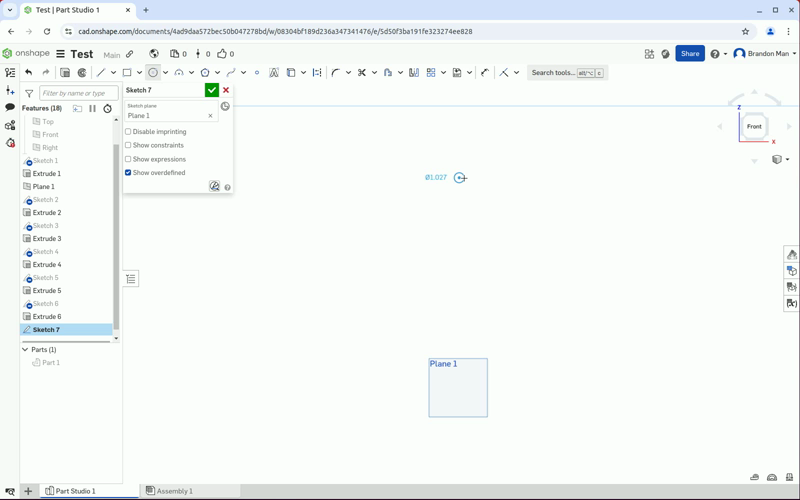
scroll(6)
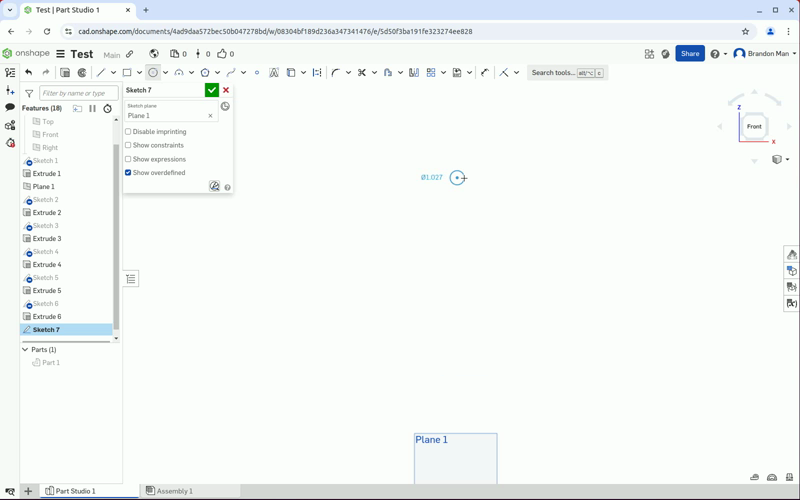
scroll(6)
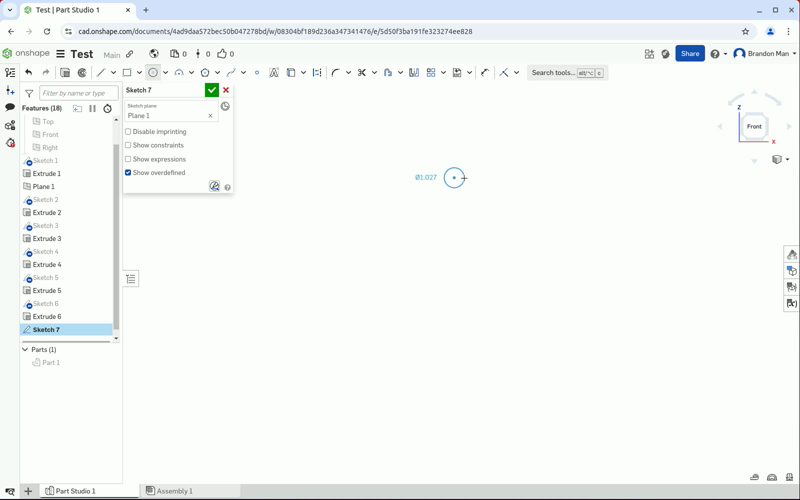
scroll(6)
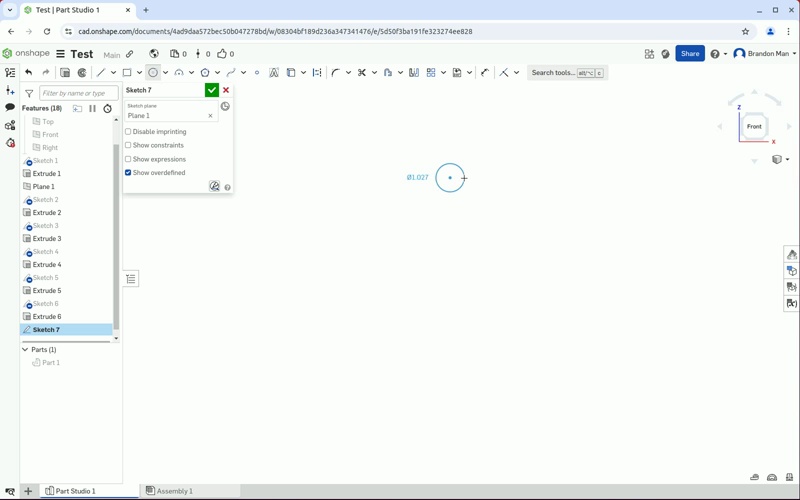
scroll(6)
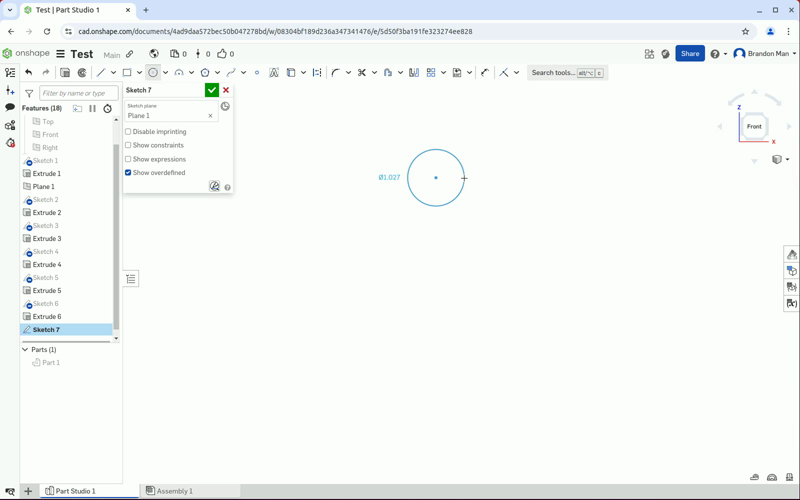
click(464, 177)
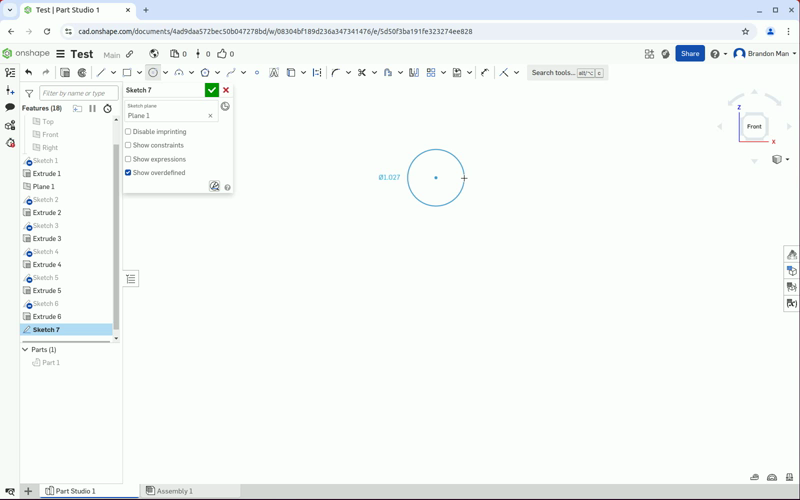
scroll(-6)
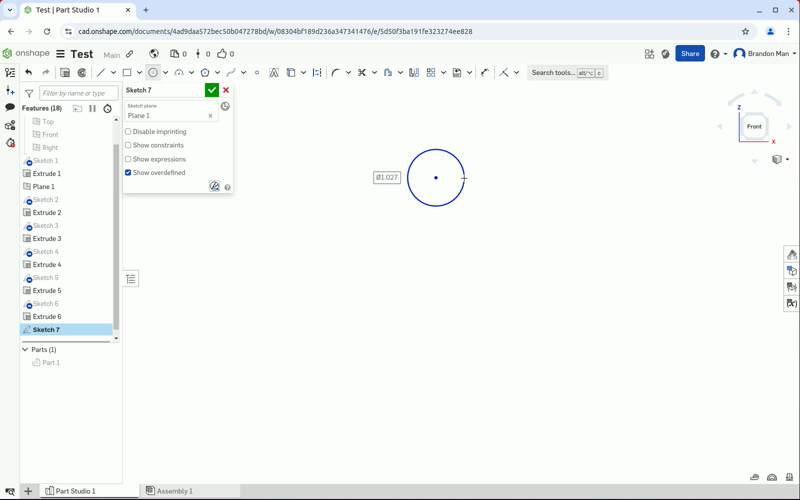
scroll(-6)
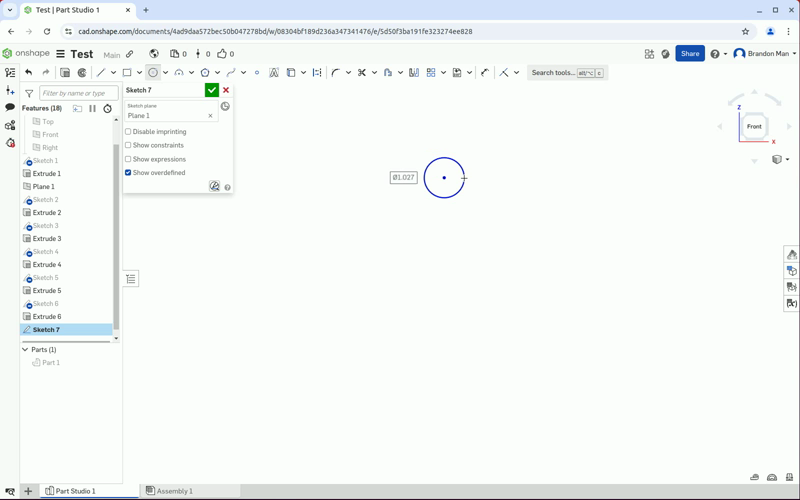
scroll(-6)
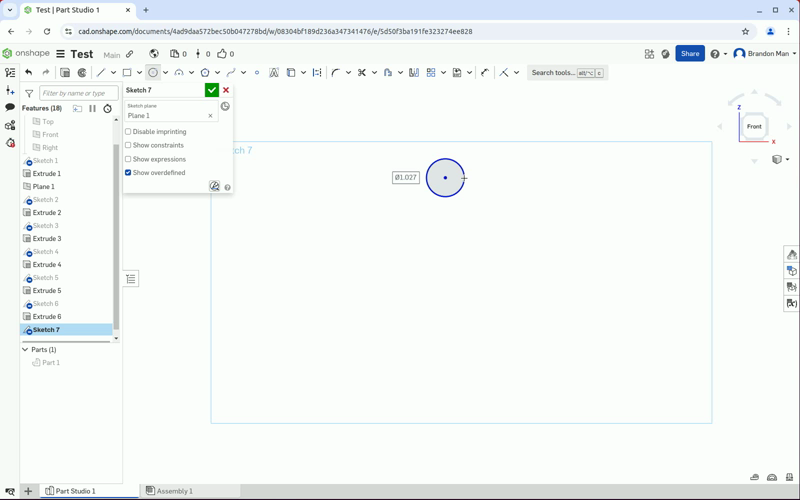
scroll(-6)
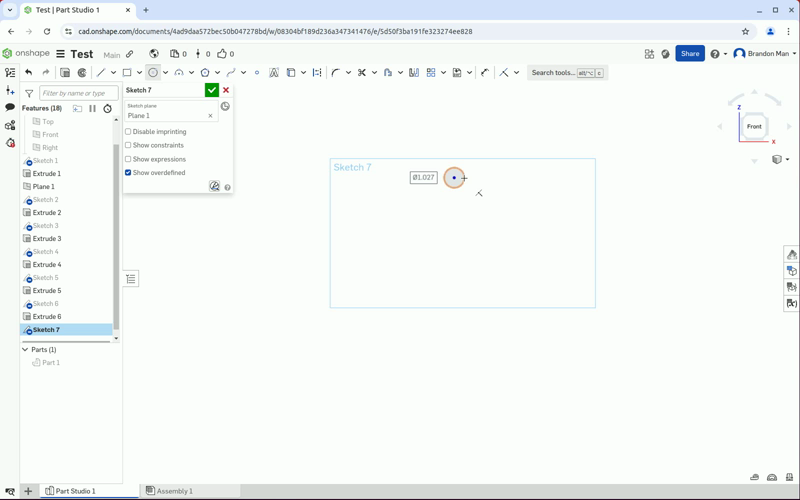
scroll(-6)
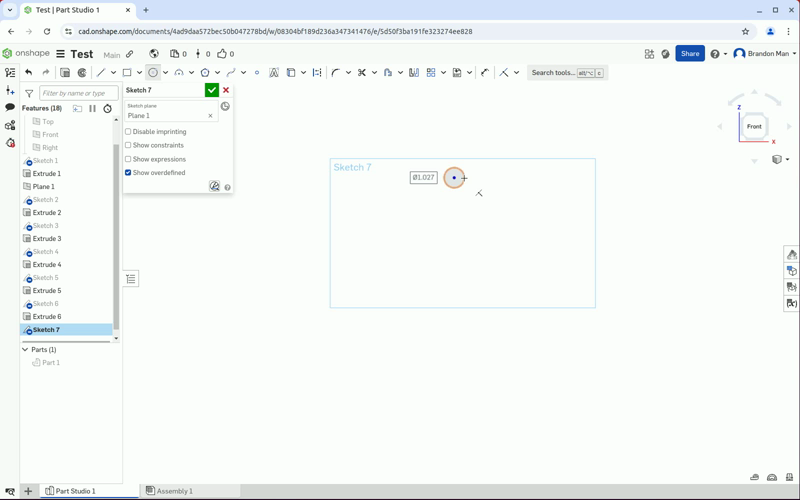
scroll(-6)
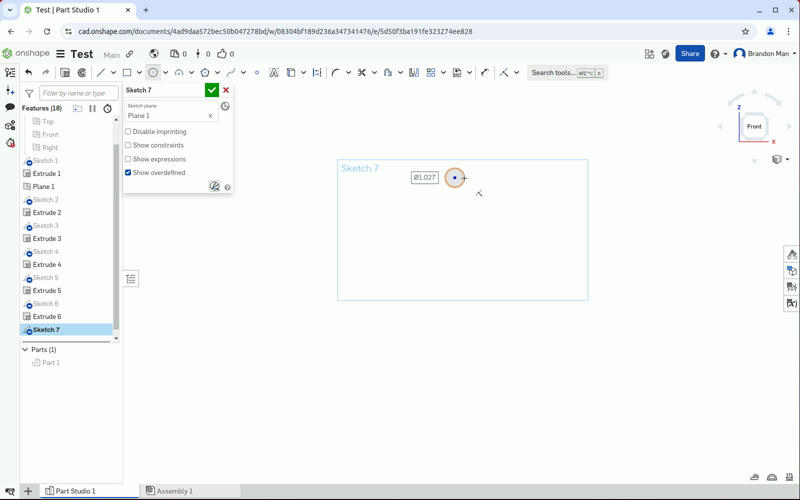
scroll(-6)
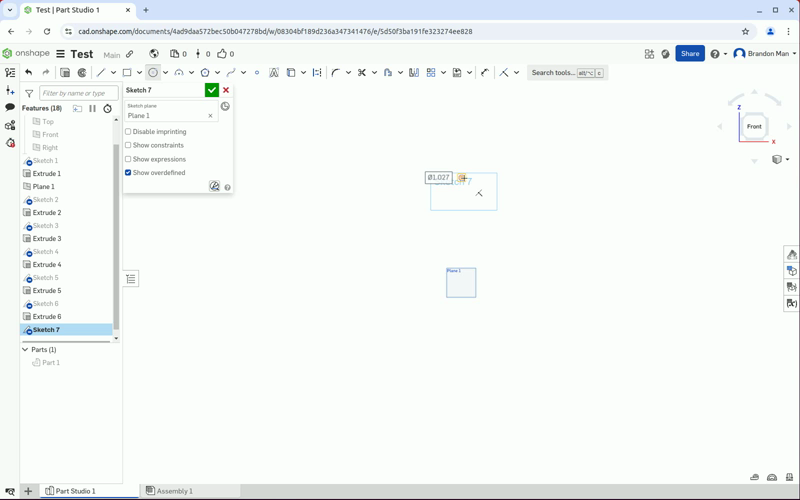
key(esc)
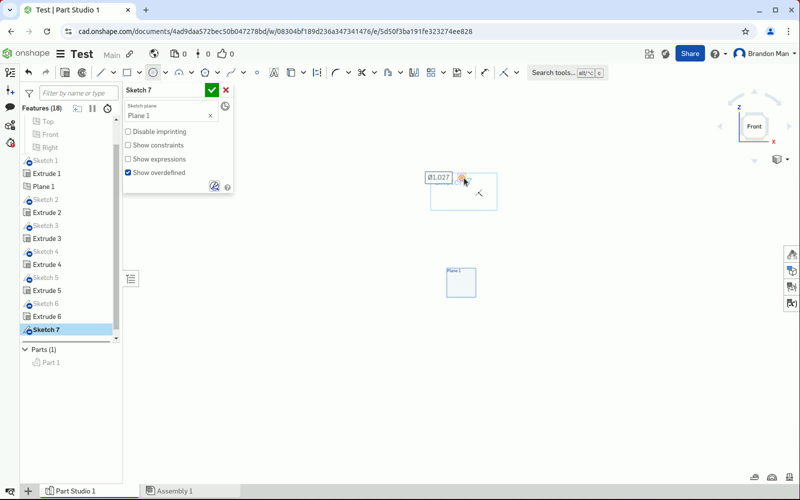
mouse_move(461, 175)
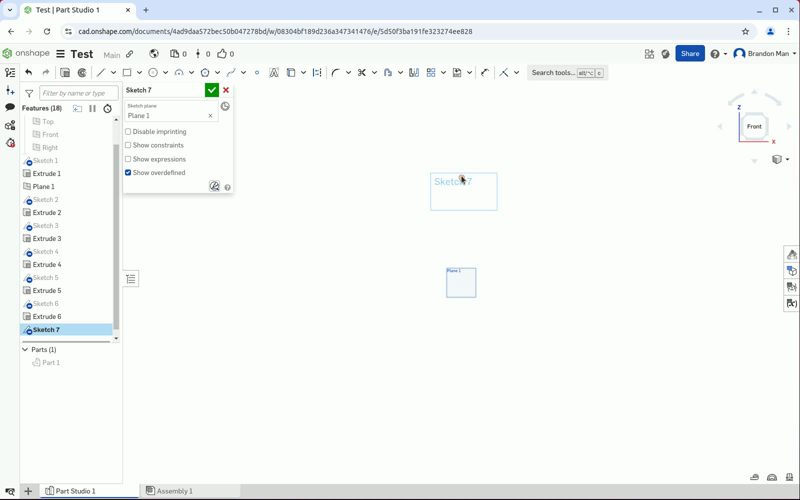
scroll(6)
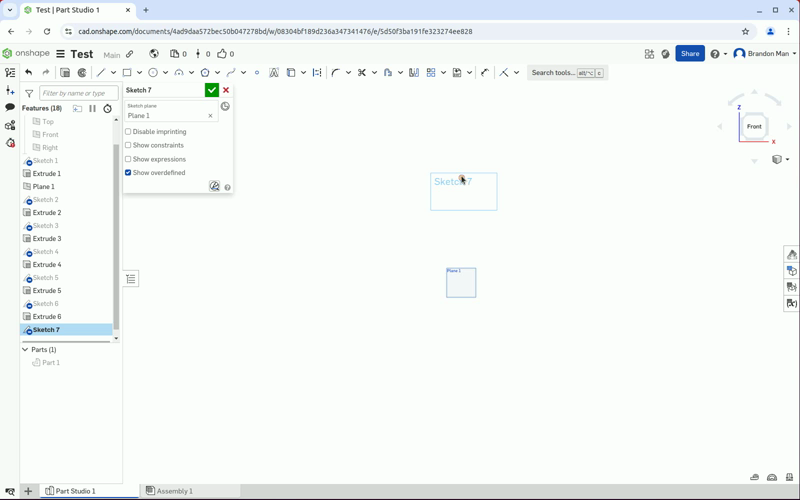
scroll(6)
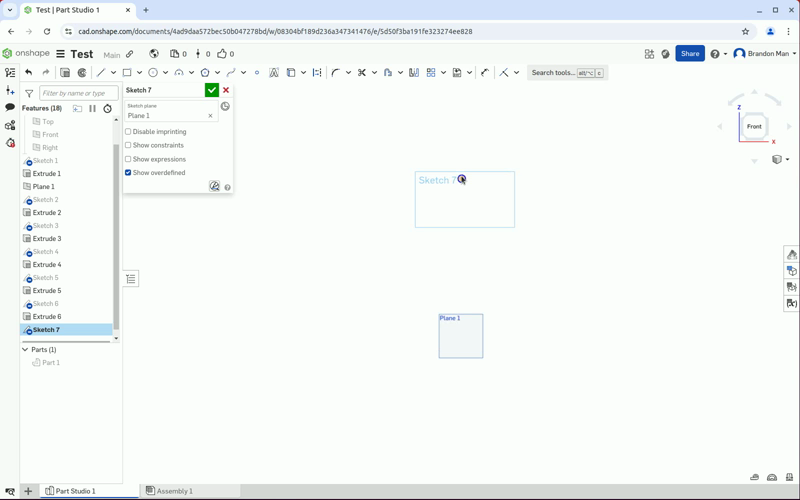
scroll(6)
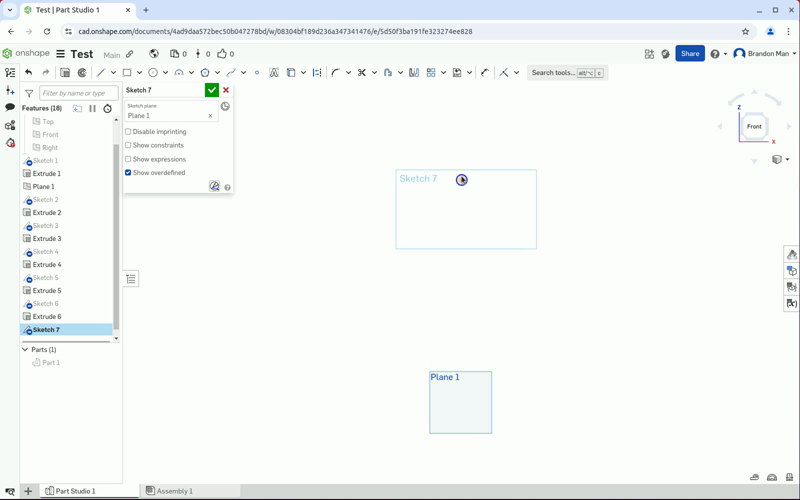
scroll(6)
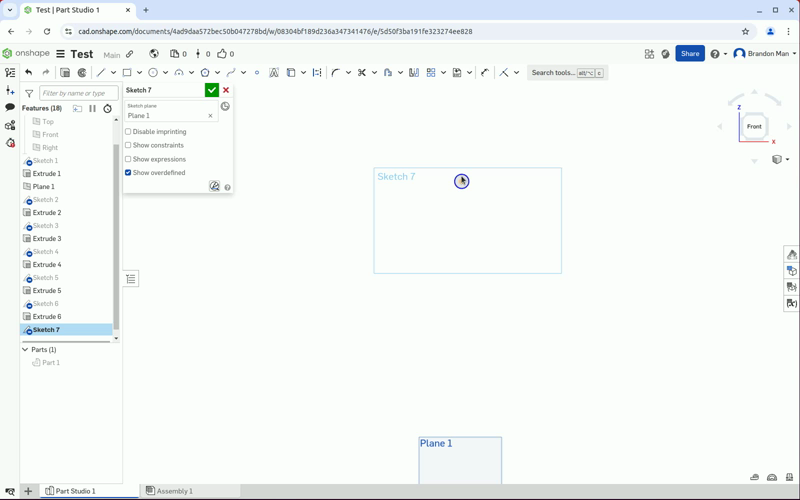
scroll(6)
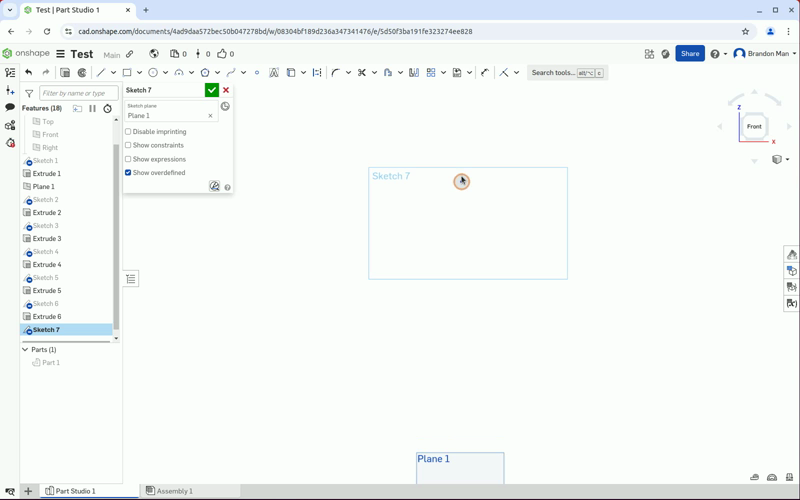
scroll(6)
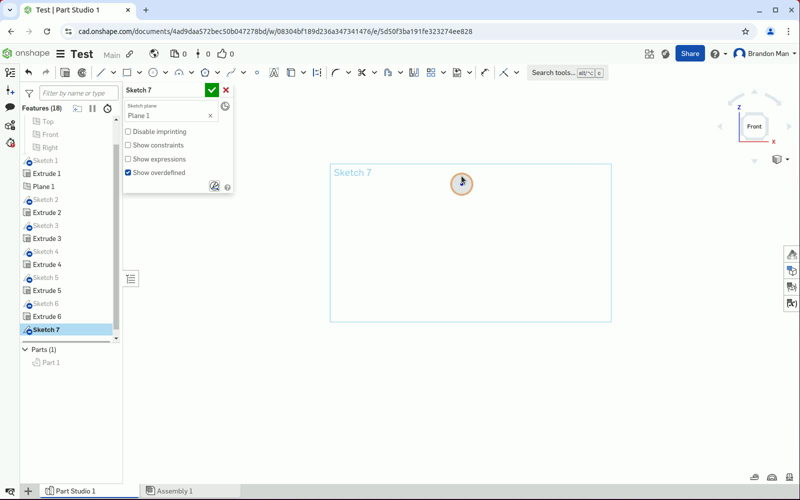
scroll(6)
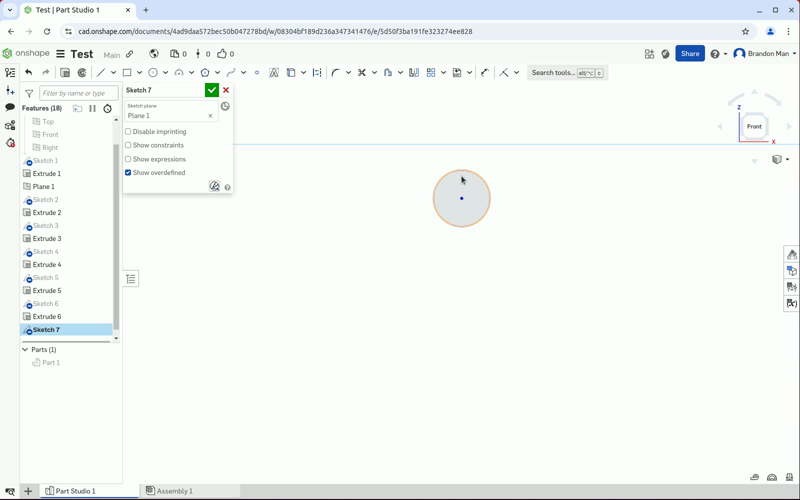
click(461, 175)
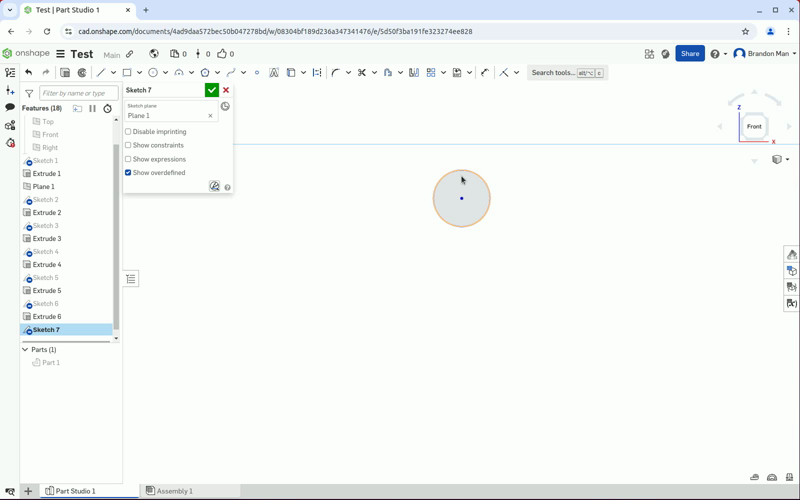
scroll(-6)
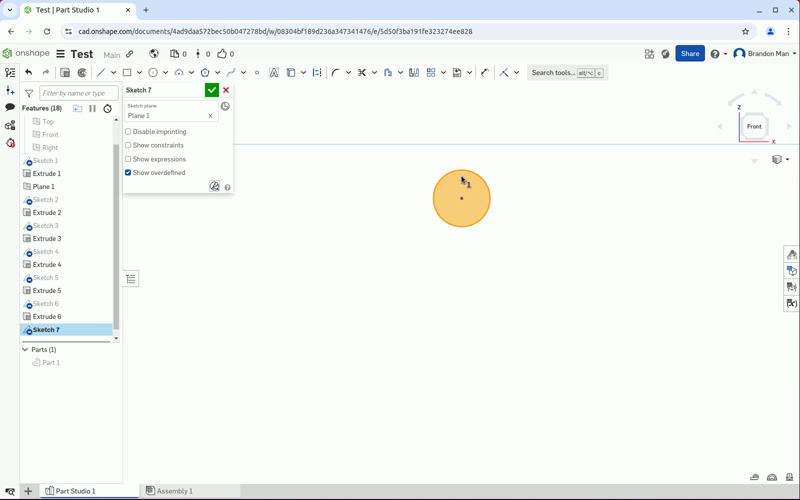
scroll(-6)
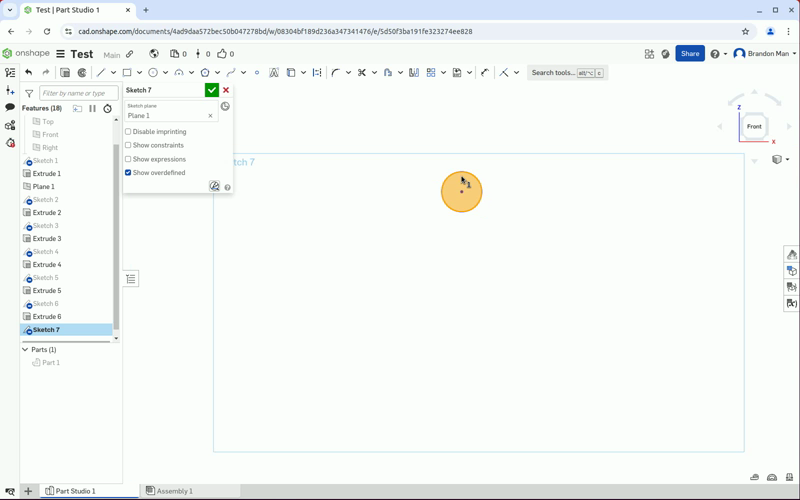
scroll(-6)
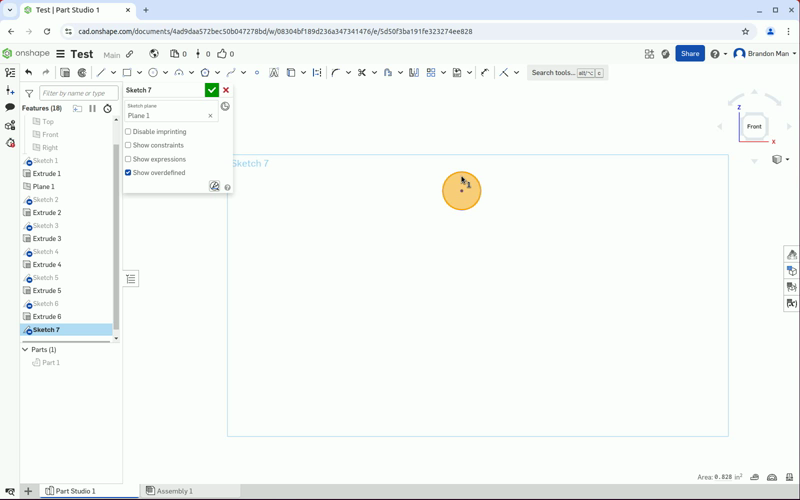
scroll(-6)
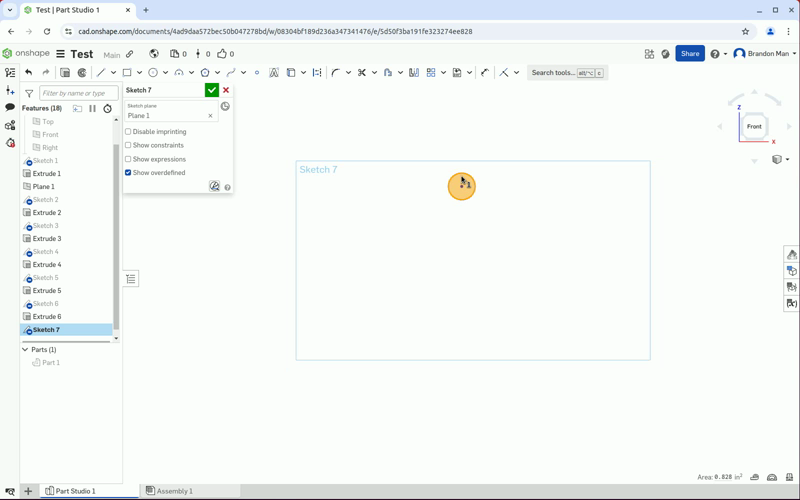
scroll(-6)
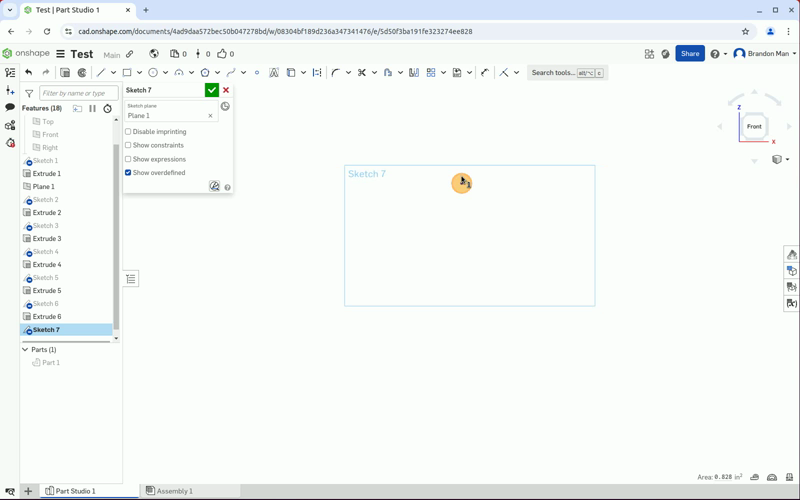
scroll(-6)
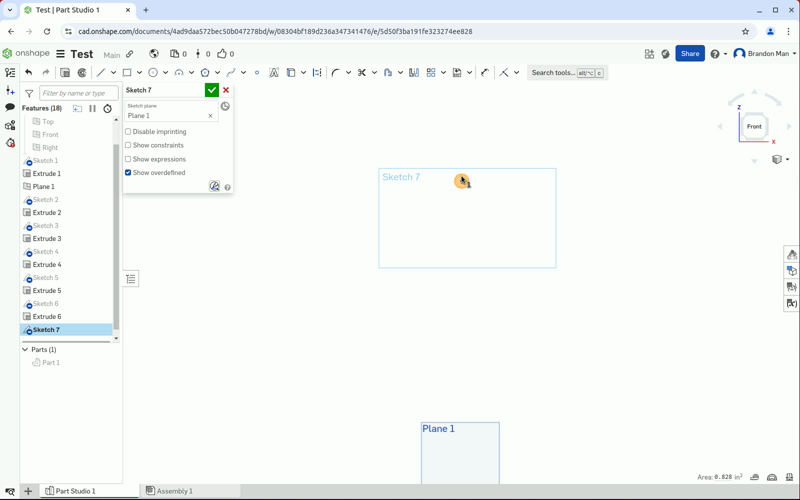
scroll(-6)
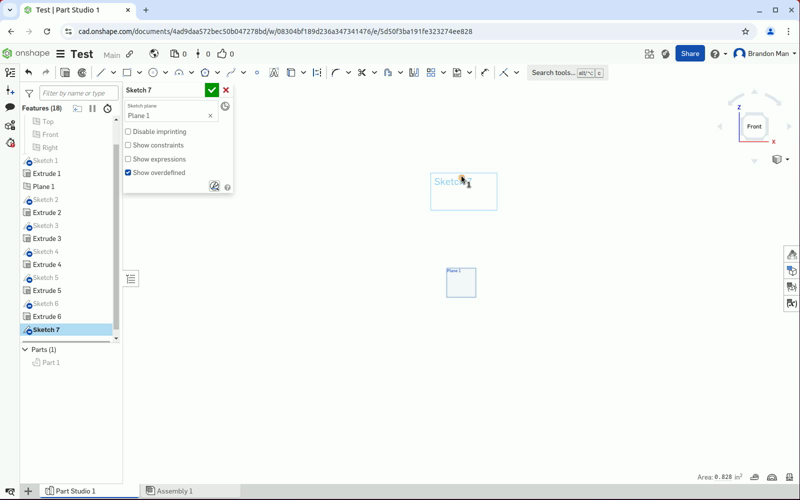
mouse_move(73, 352)
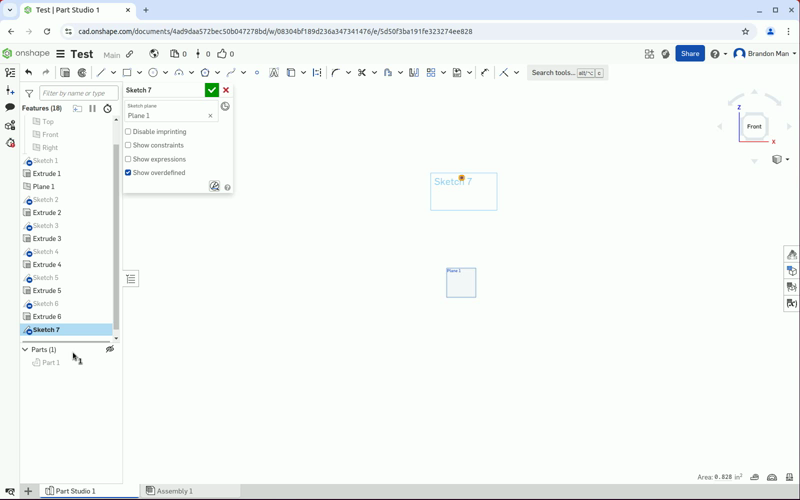
key(shift+y)
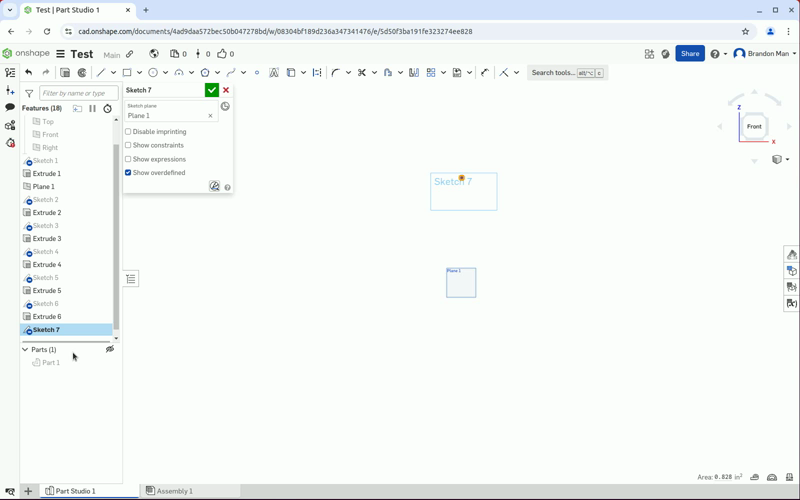
key(shift+e)
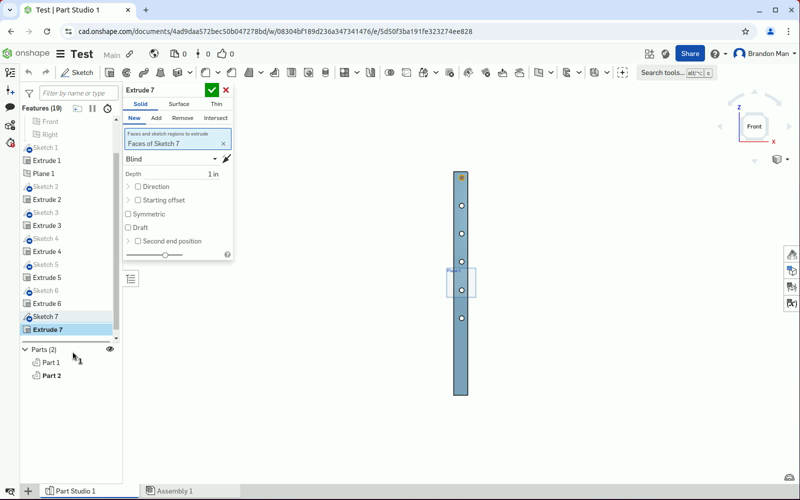
mouse_move(143, 106)
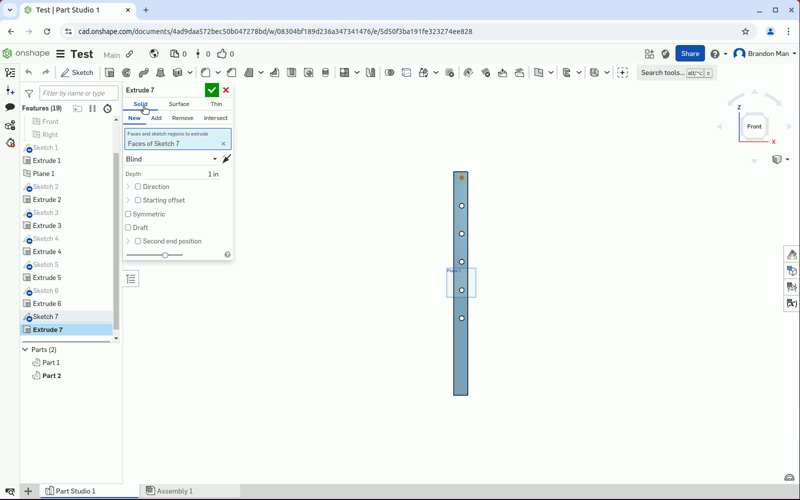
click(143, 106)
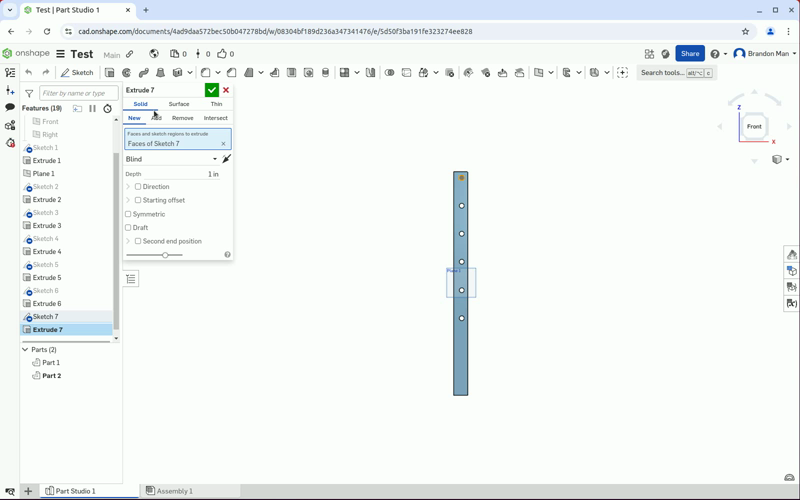
mouse_move(186, 120)
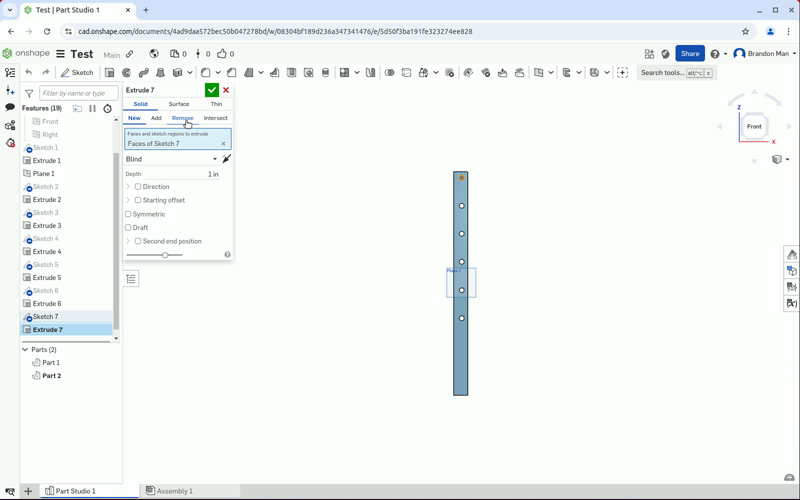
click(186, 120)
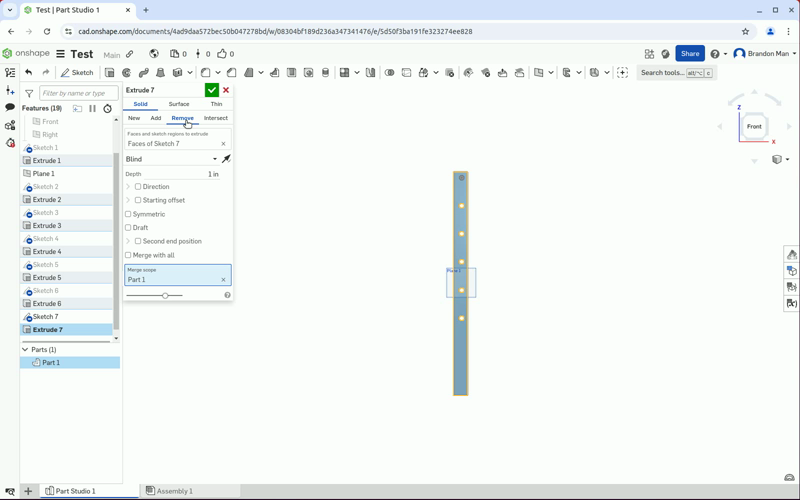
key(tab, 4)
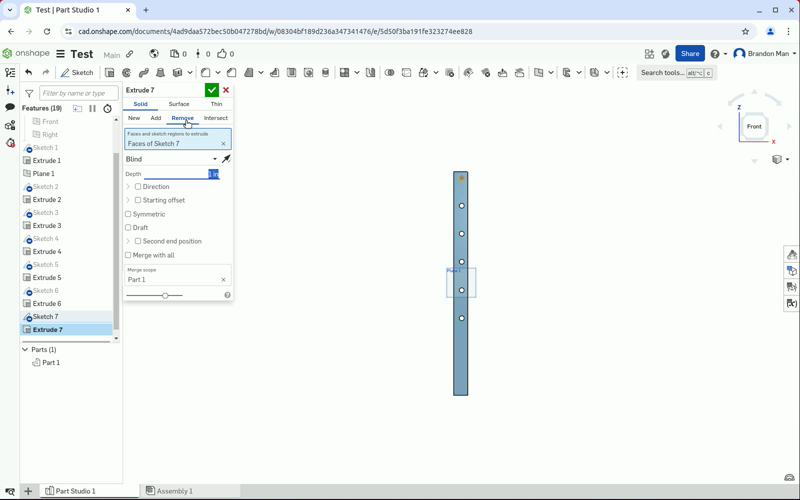
text(0.722)
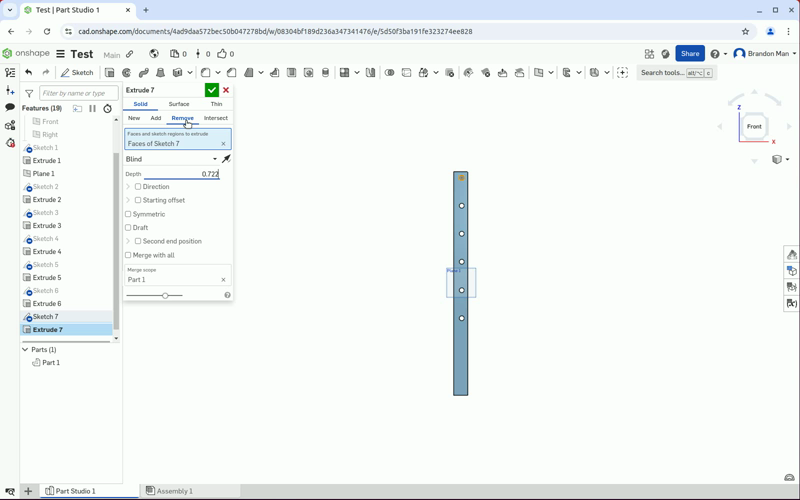
key(tab, 6)
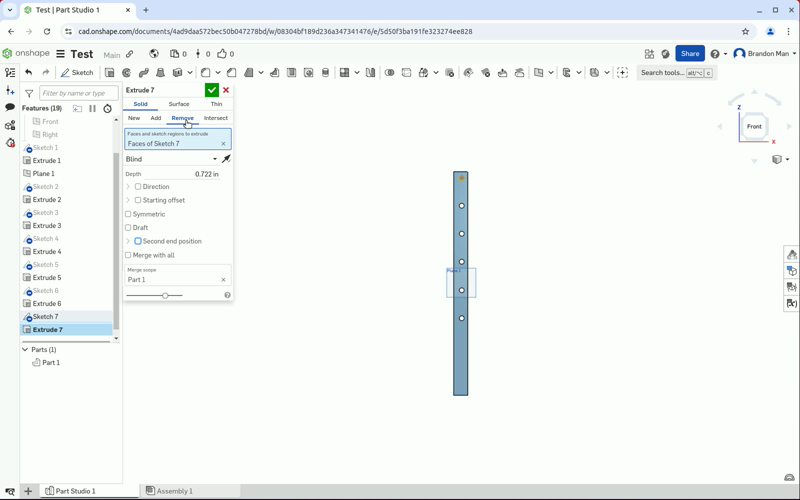
key(space)
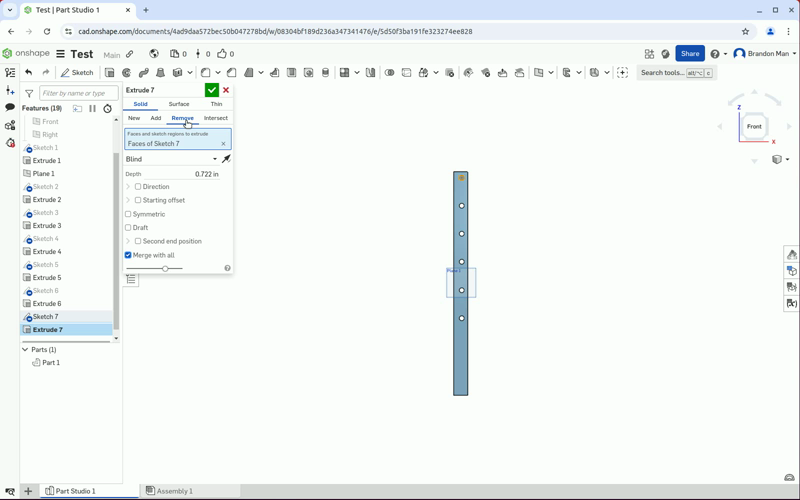
key(enter)
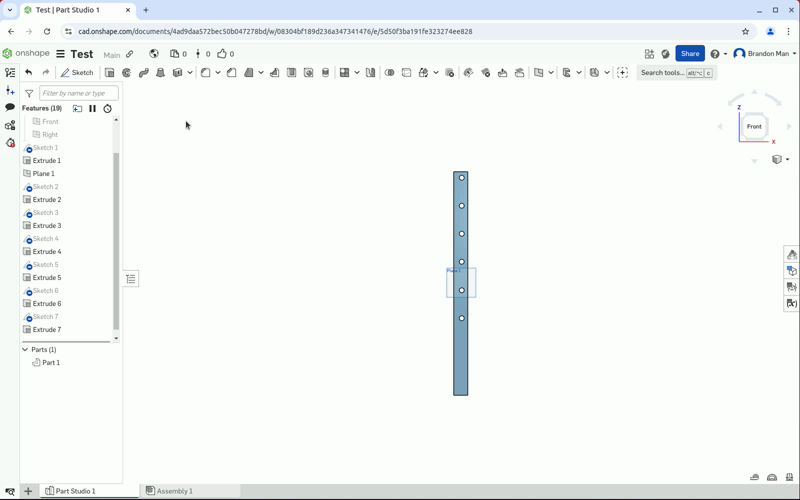
key(shift+h)
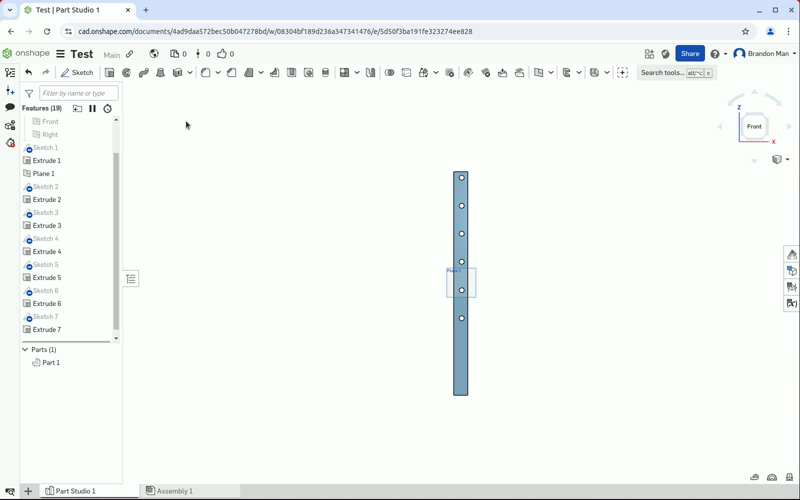
key(shift+h)
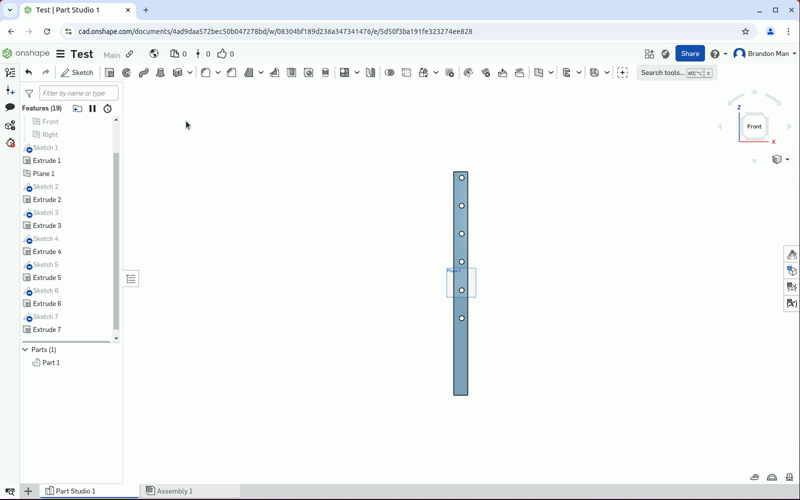
mouse_move(69, 150)
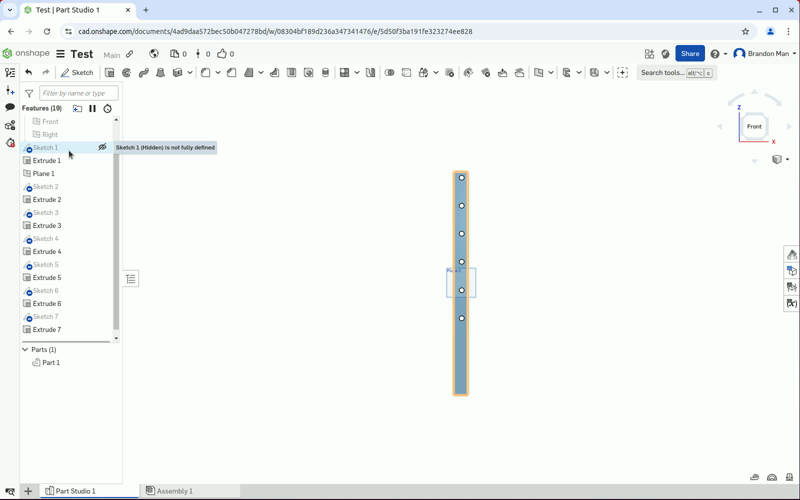
click(69, 150)
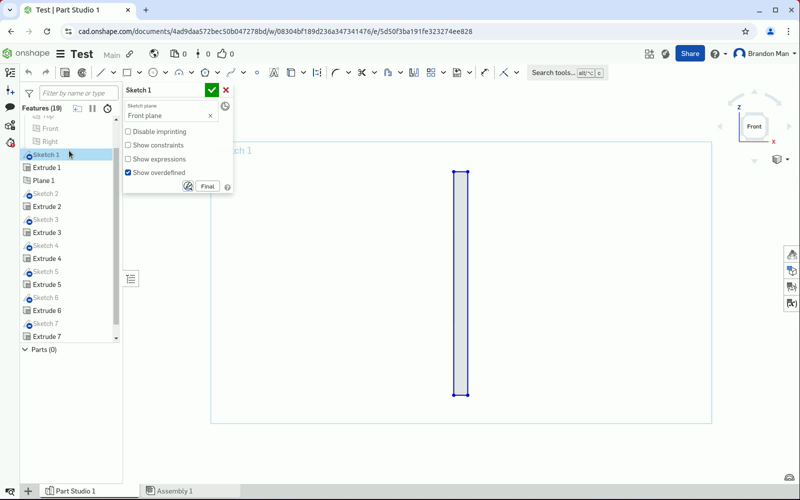
mouse_move(229, 92)
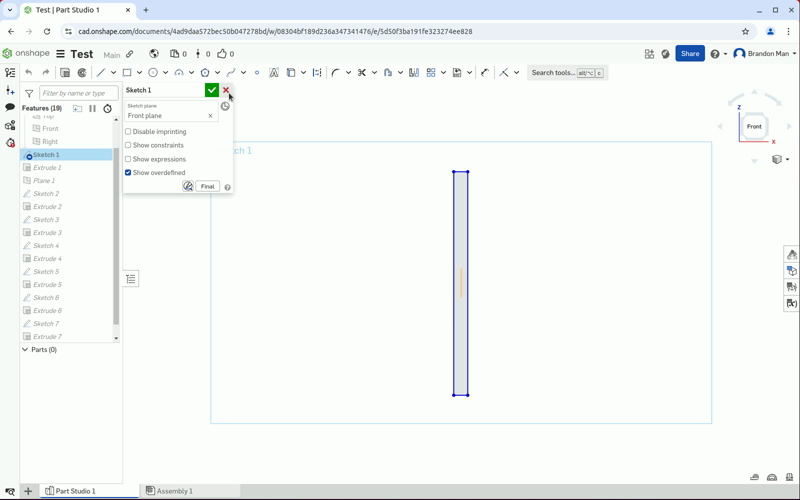
click(229, 92)
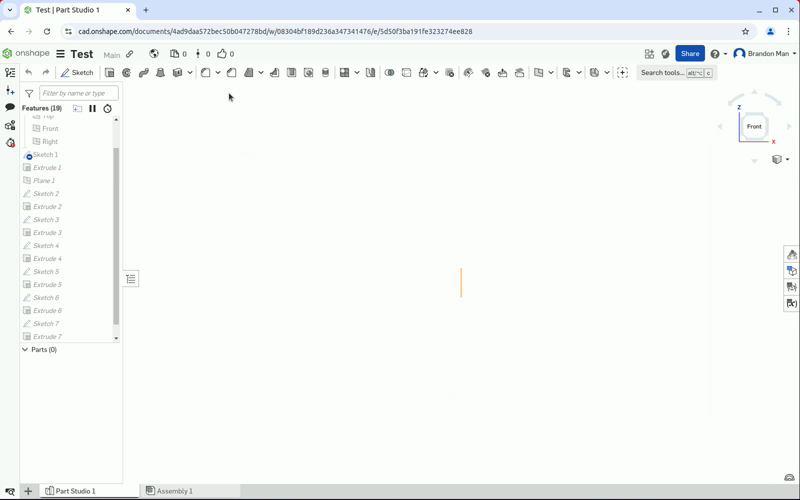
key(shift+s)
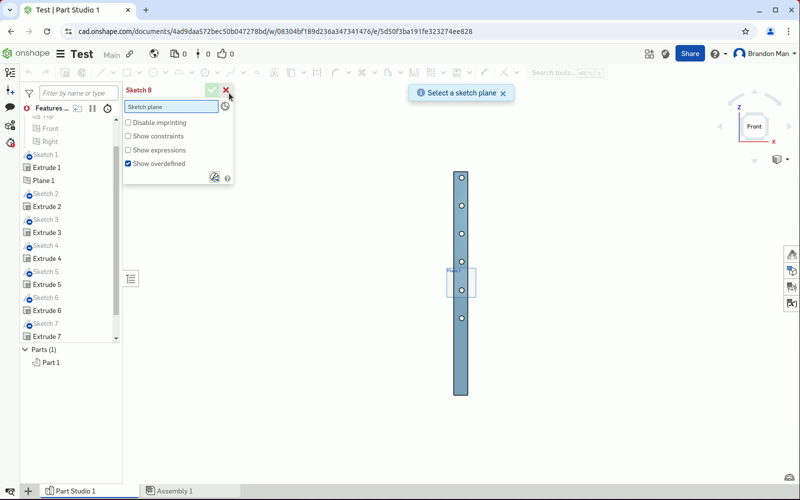
mouse_move(69, 163)
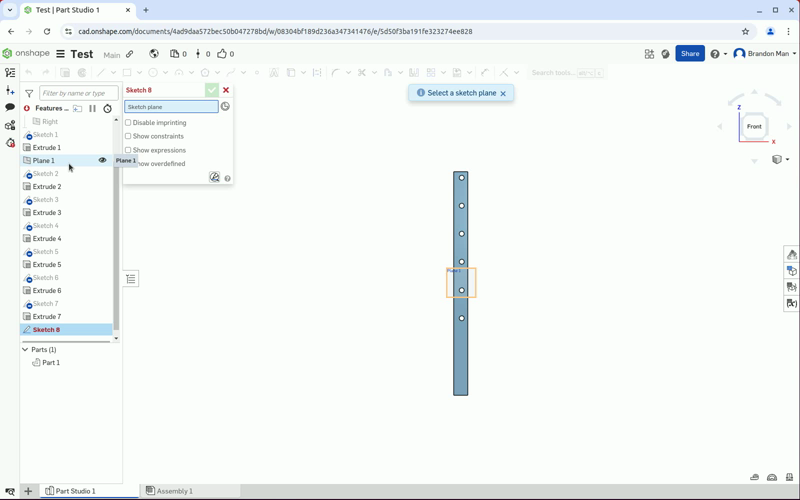
click(69, 163)
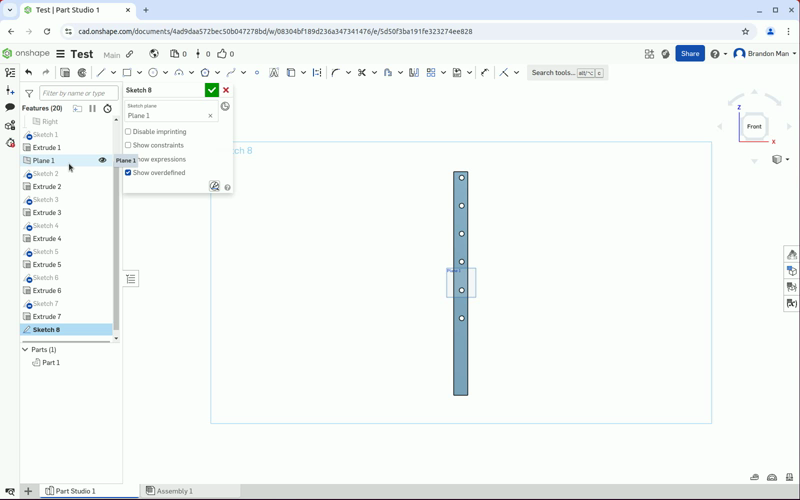
mouse_move(73, 352)
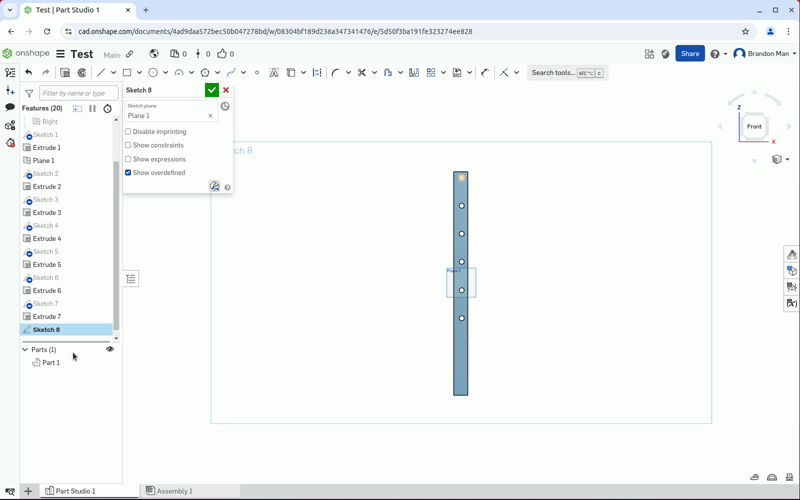
key(y)
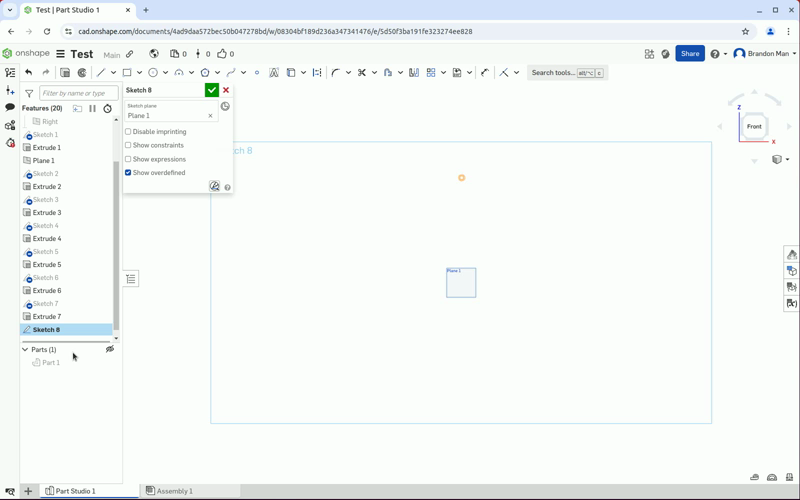
key(c)
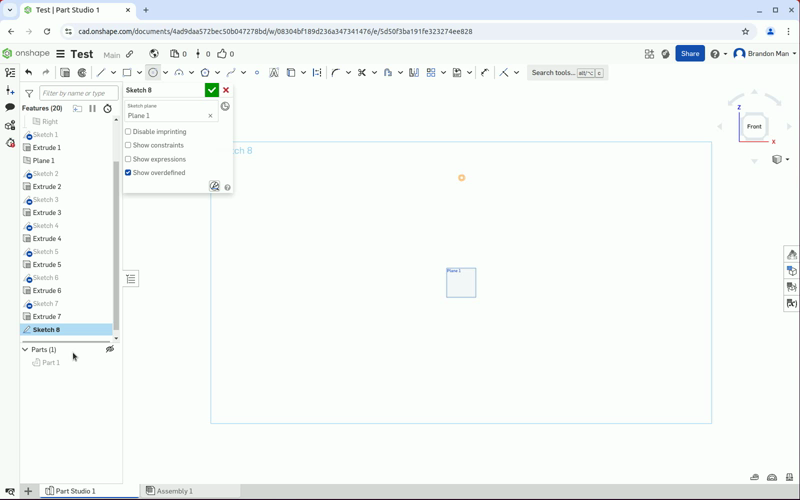
key_down(shift)
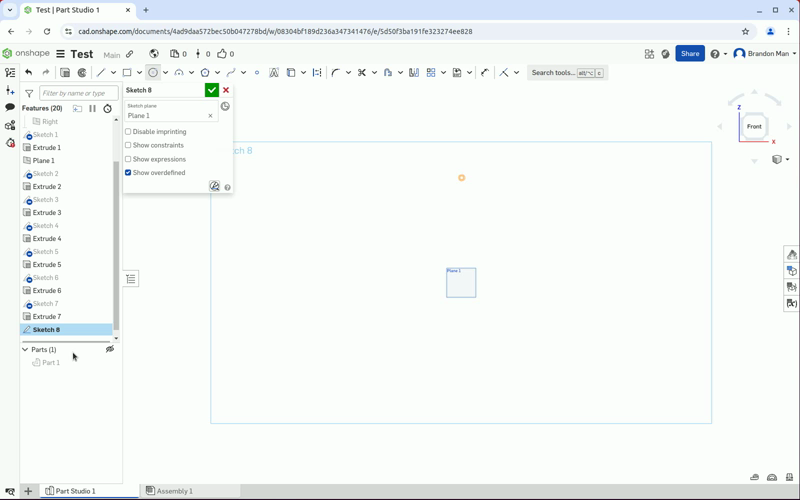
mouse_move(461, 346)
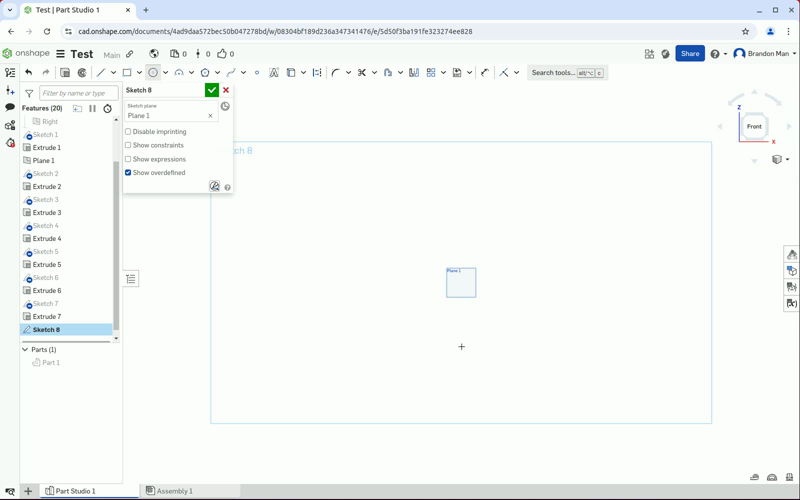
click(461, 346)
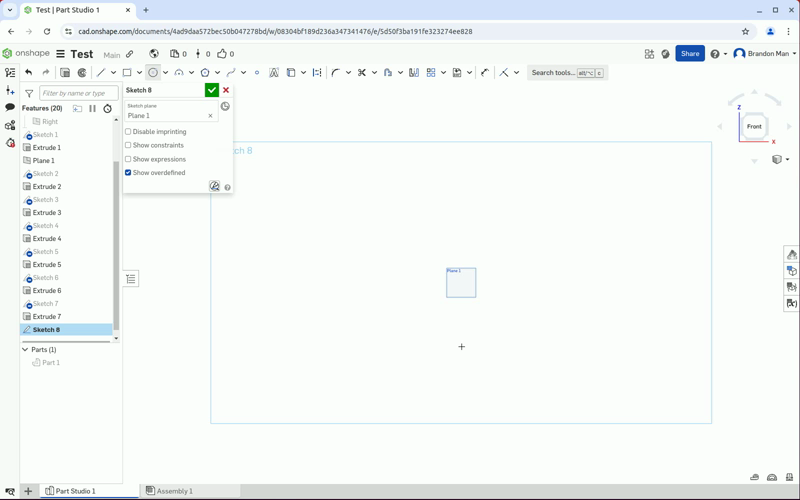
key_up(shift)
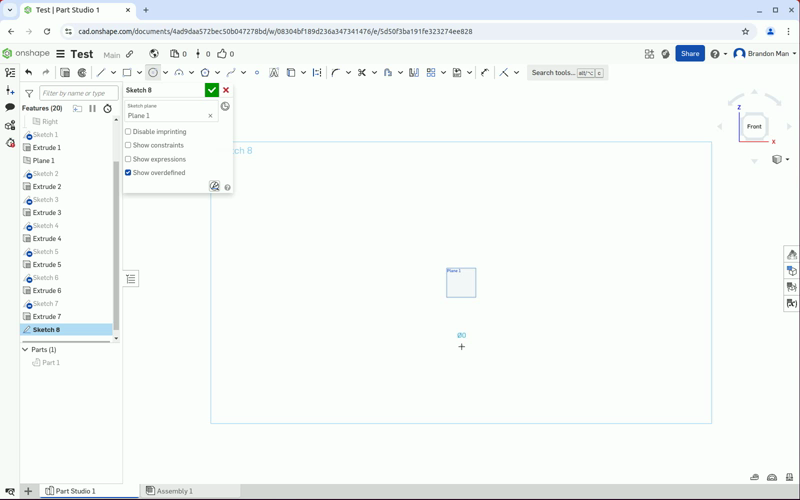
mouse_move(464, 346)
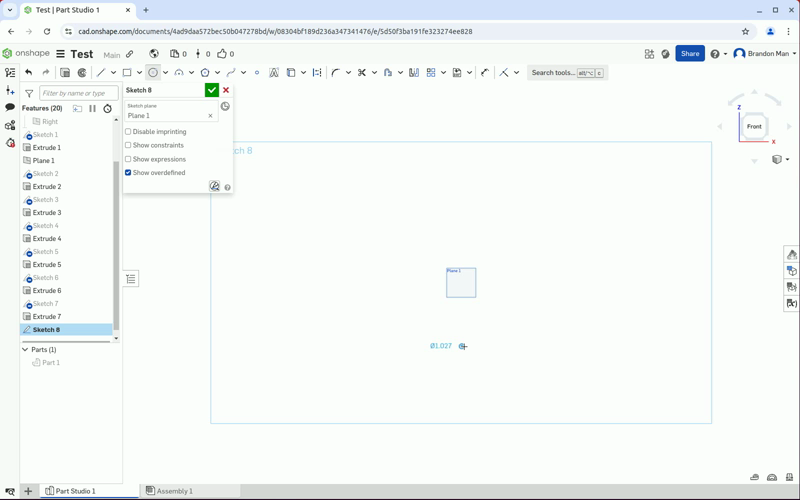
scroll(6)
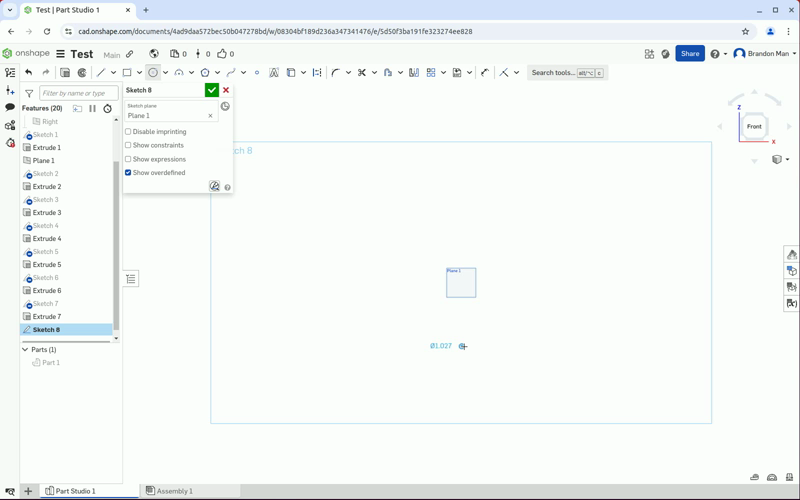
scroll(6)
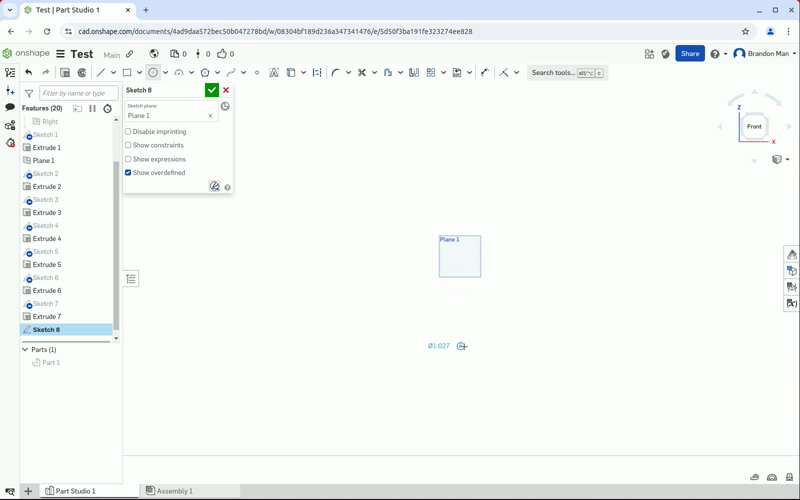
scroll(6)
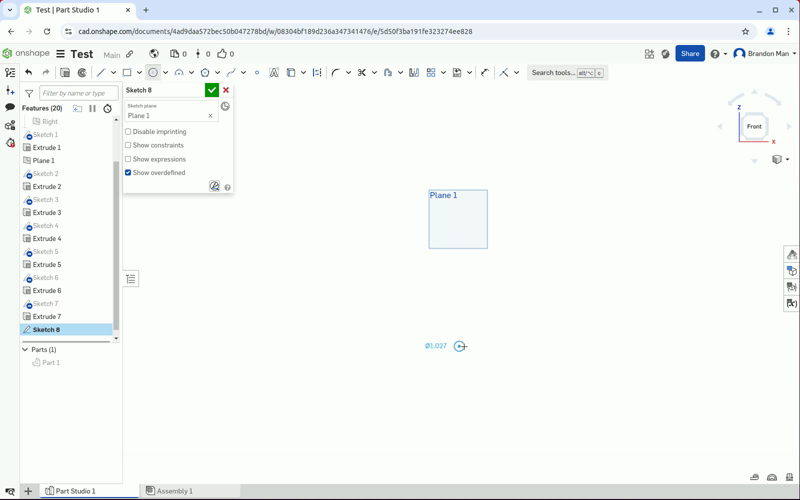
scroll(6)
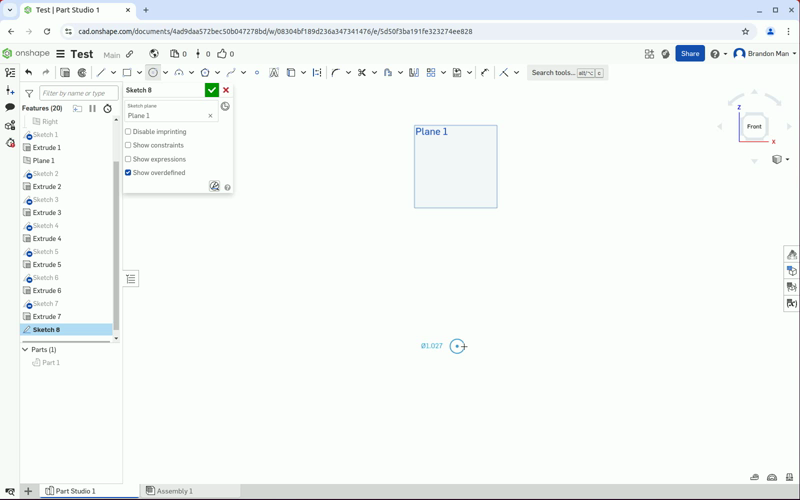
scroll(6)
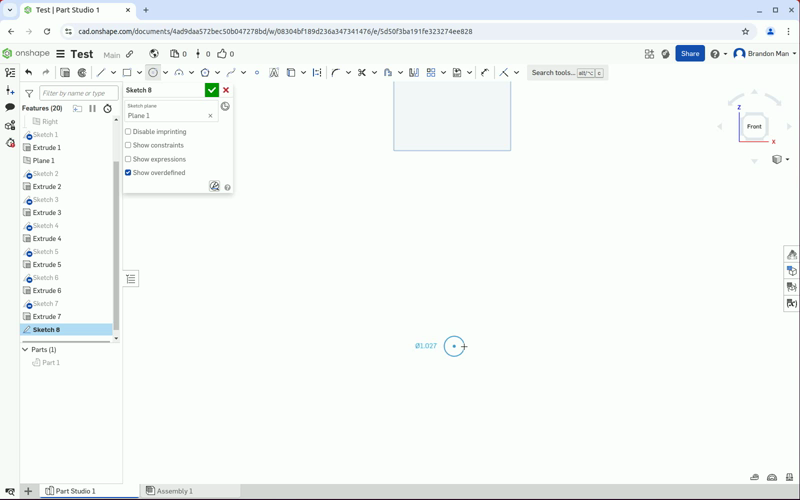
scroll(6)
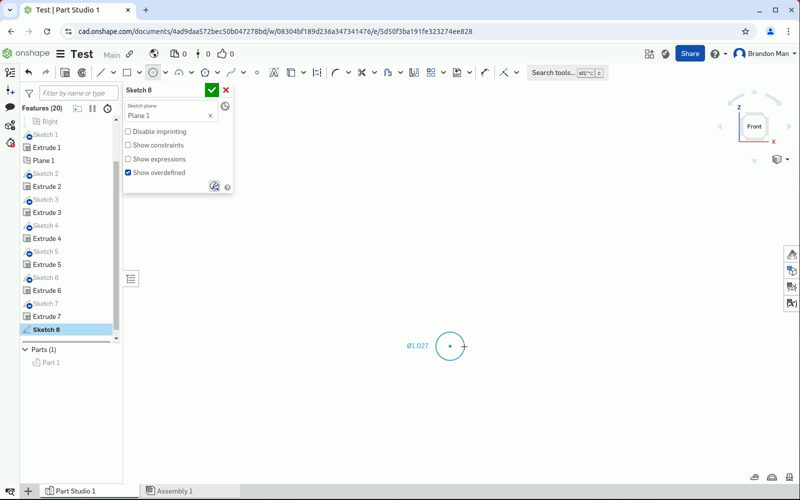
scroll(6)
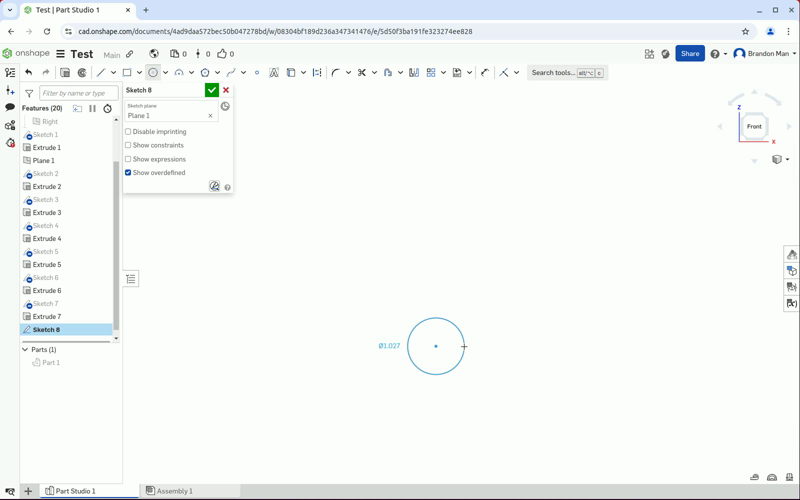
click(464, 346)
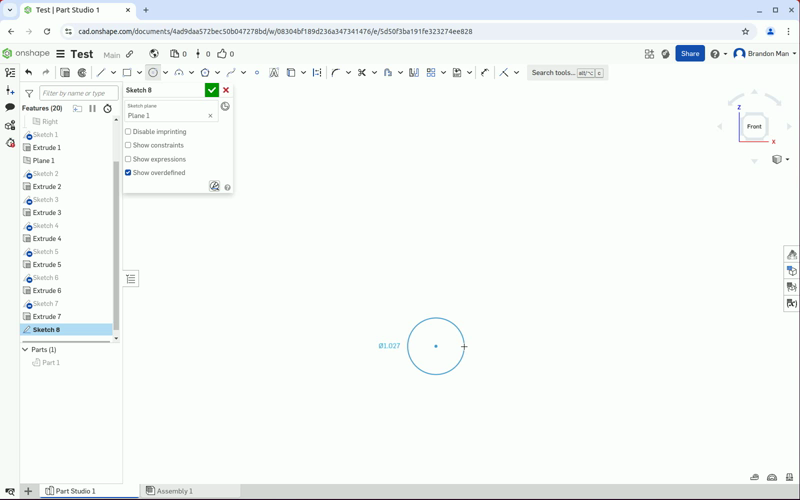
scroll(-6)
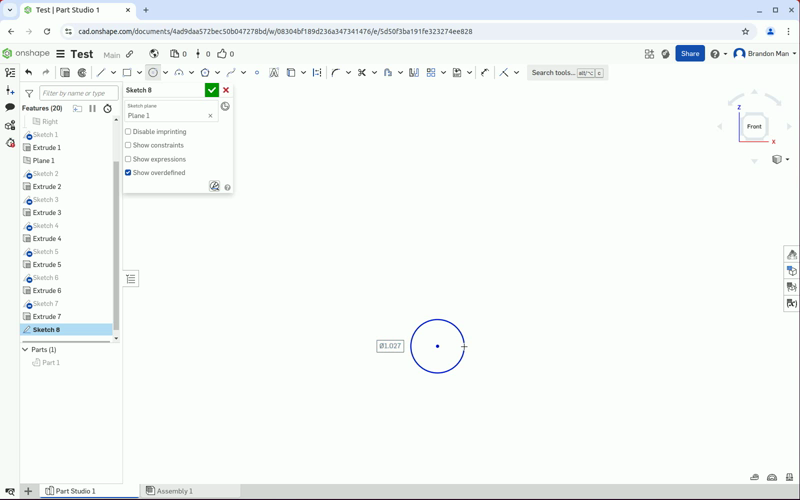
scroll(-6)
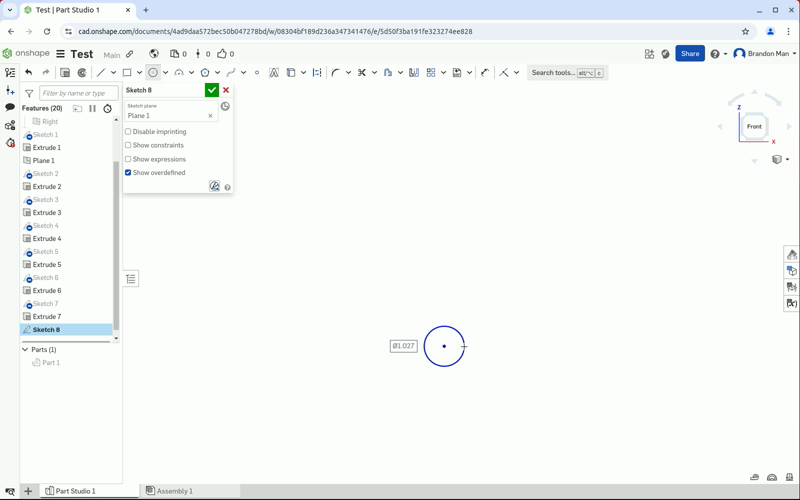
scroll(-6)
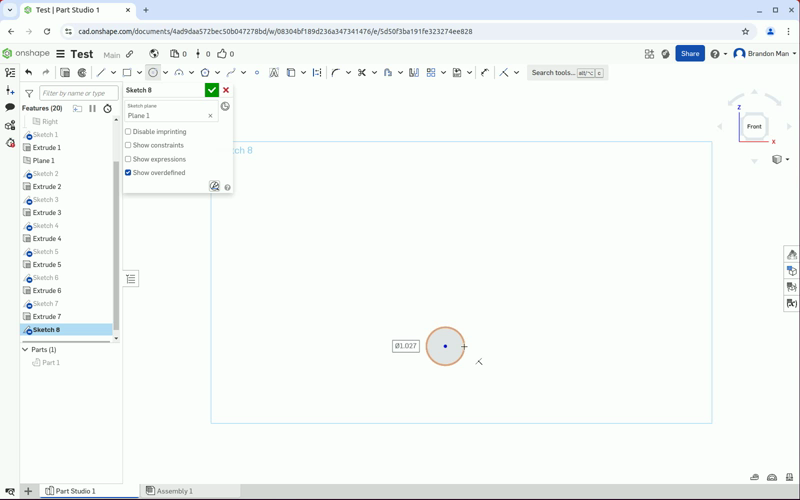
scroll(-6)
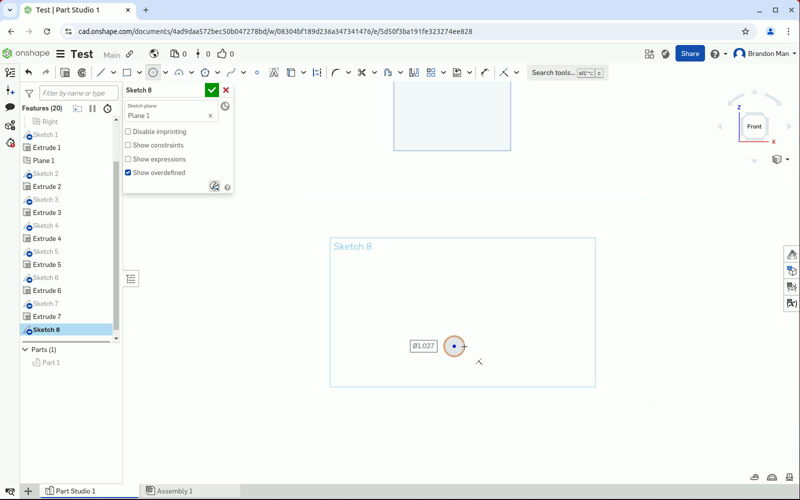
scroll(-6)
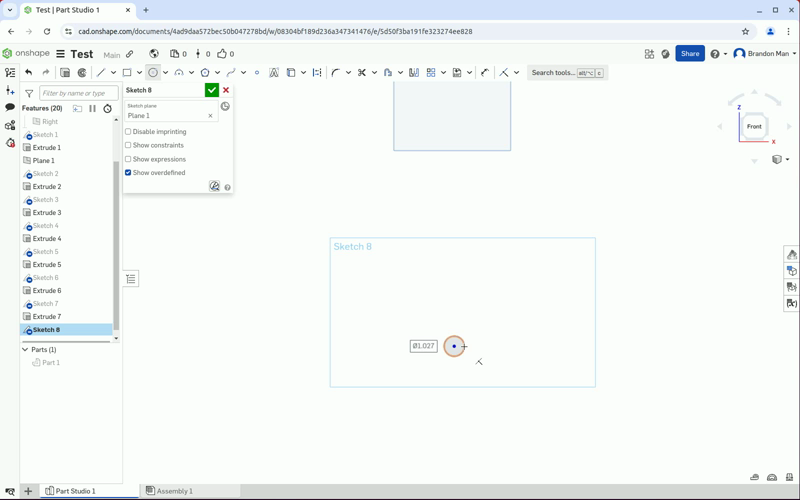
scroll(-6)
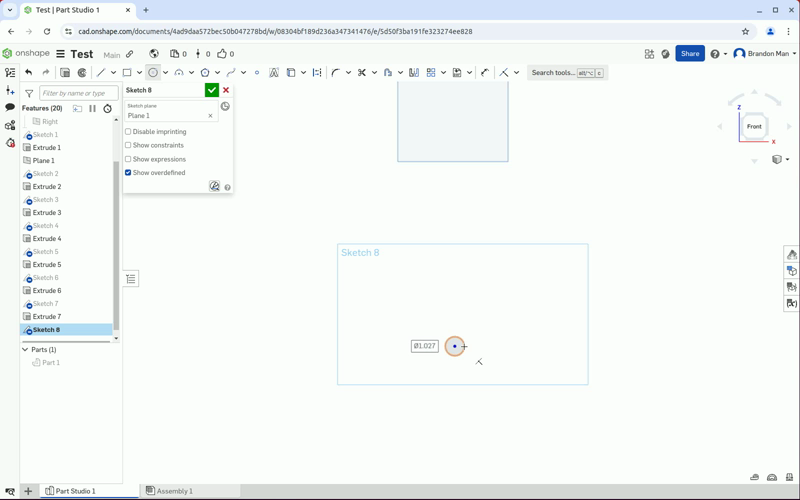
scroll(-6)
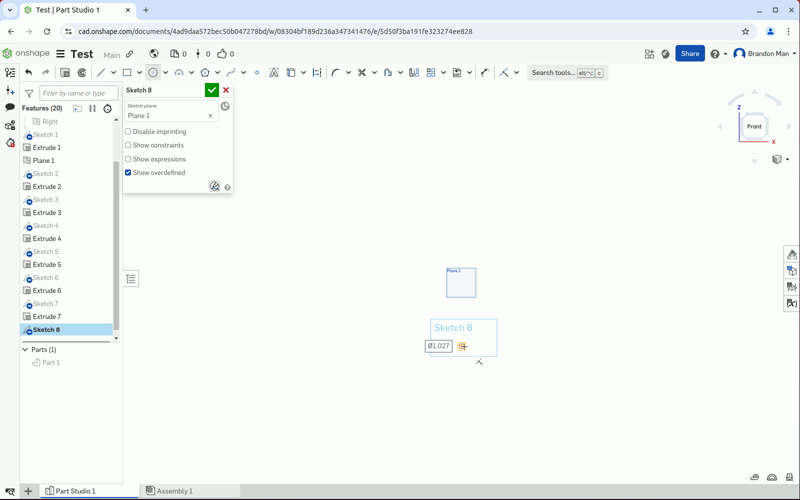
key(esc)
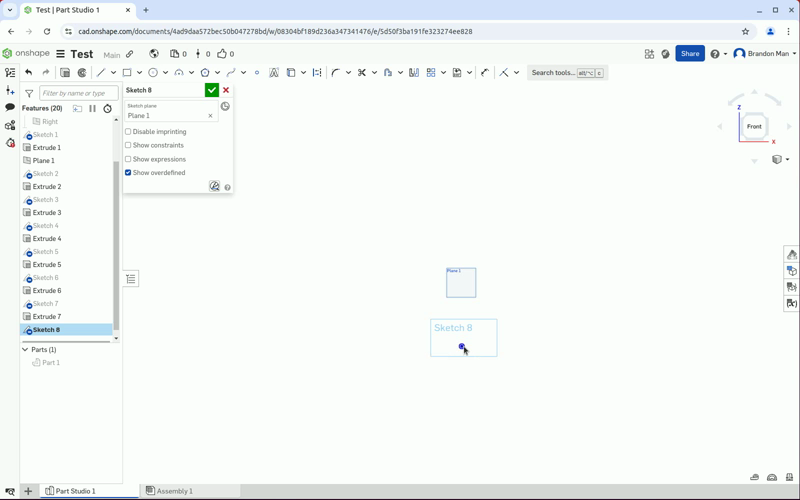
mouse_move(462, 344)
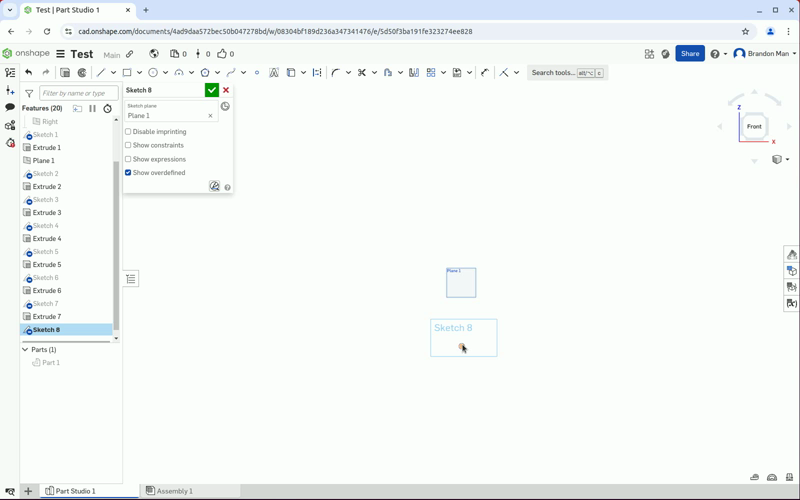
scroll(6)
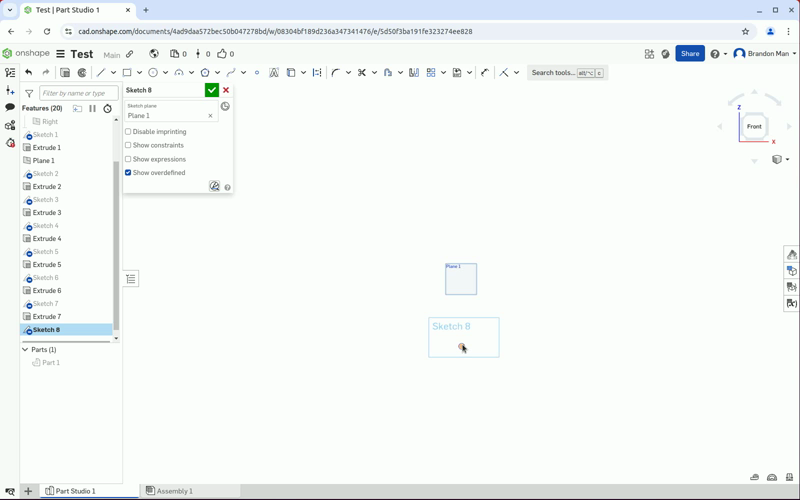
scroll(6)
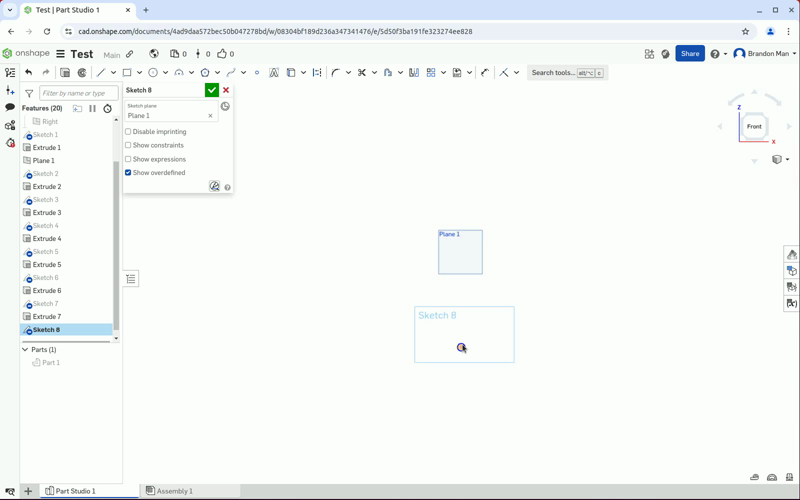
scroll(6)
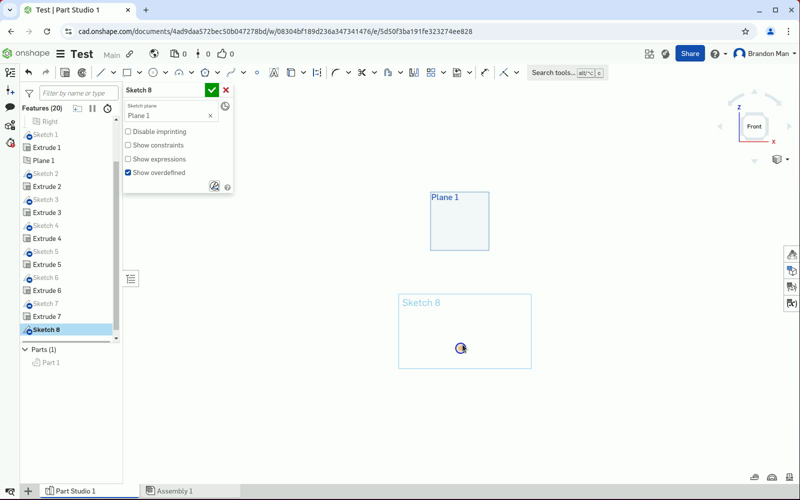
scroll(6)
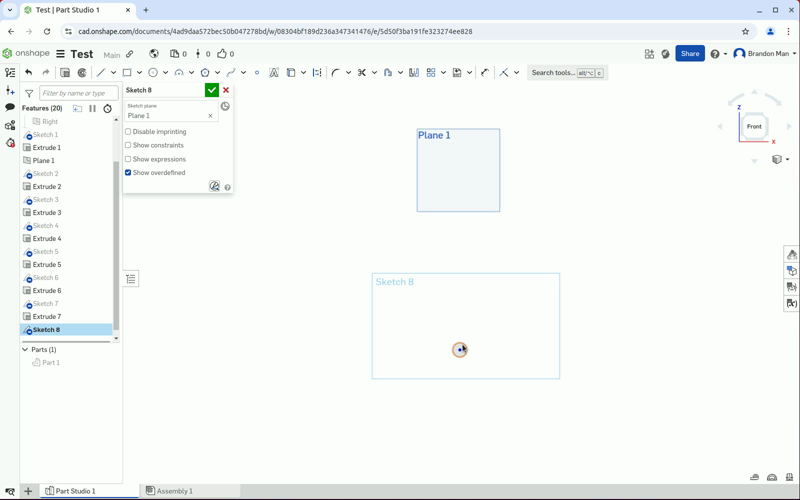
scroll(6)
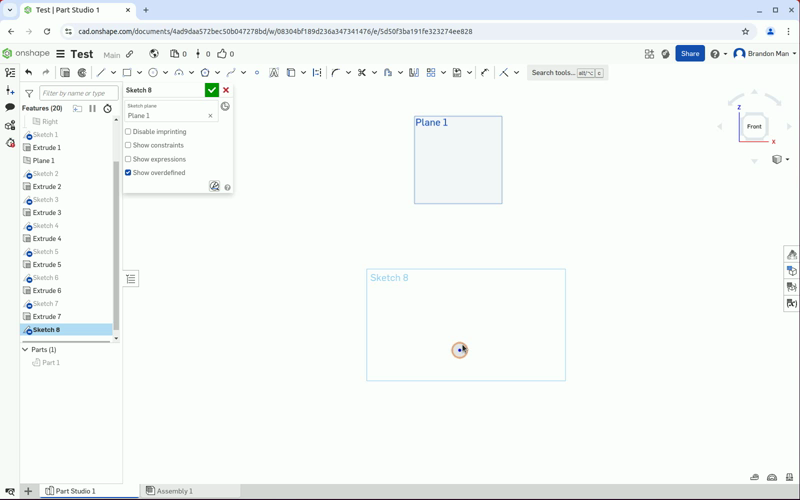
scroll(6)
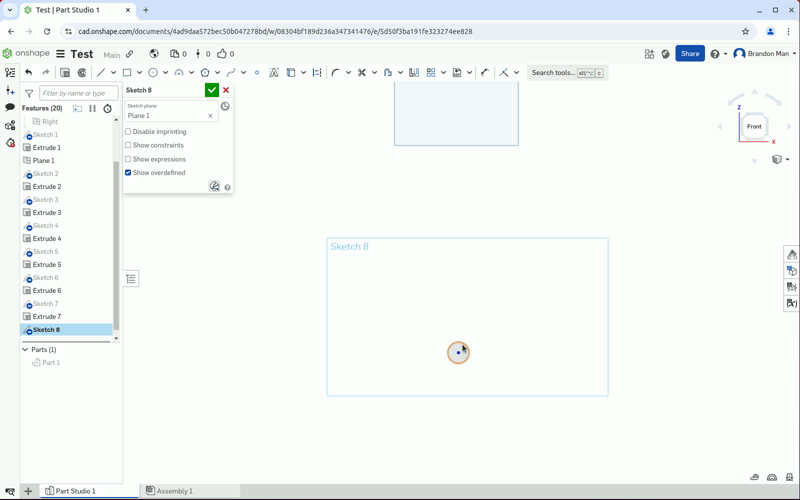
scroll(6)
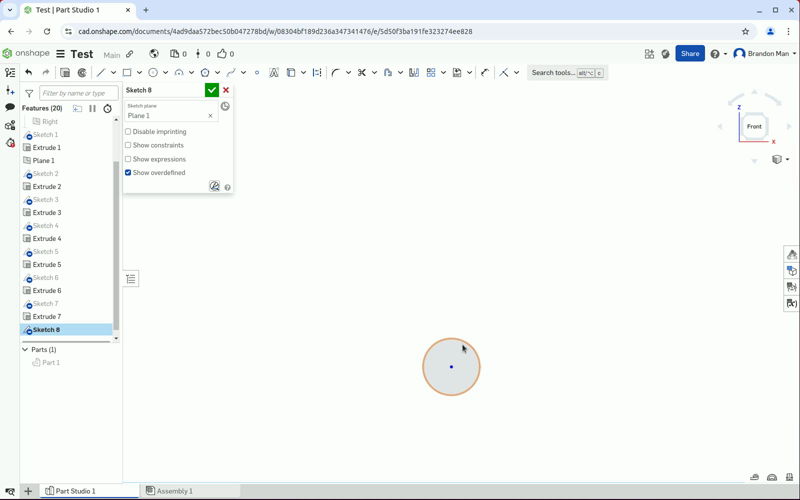
click(462, 344)
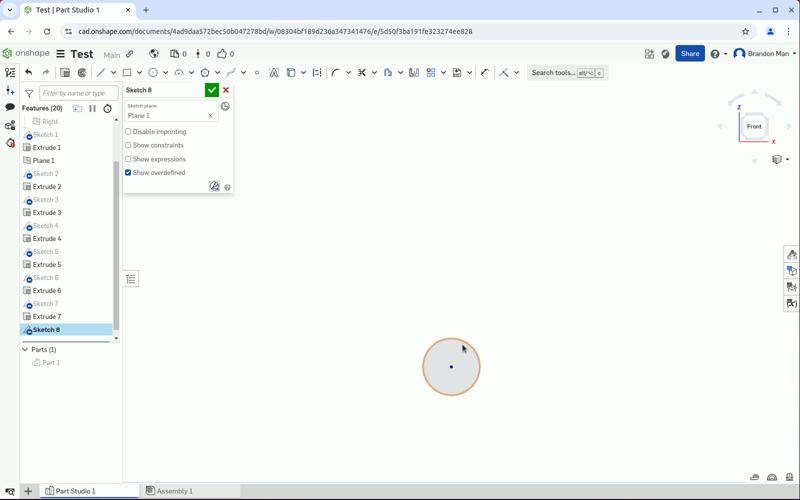
scroll(-6)
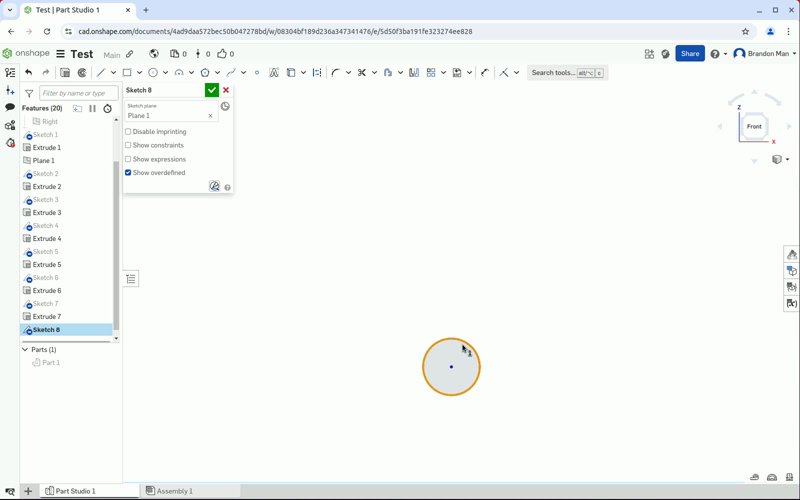
scroll(-6)
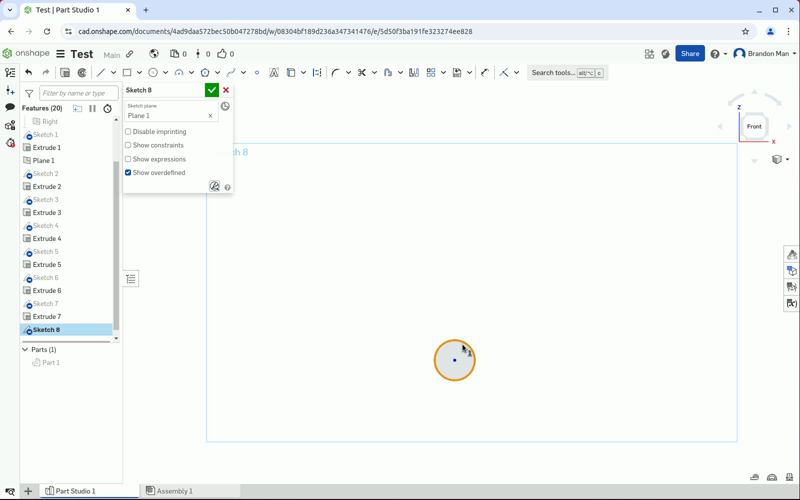
scroll(-6)
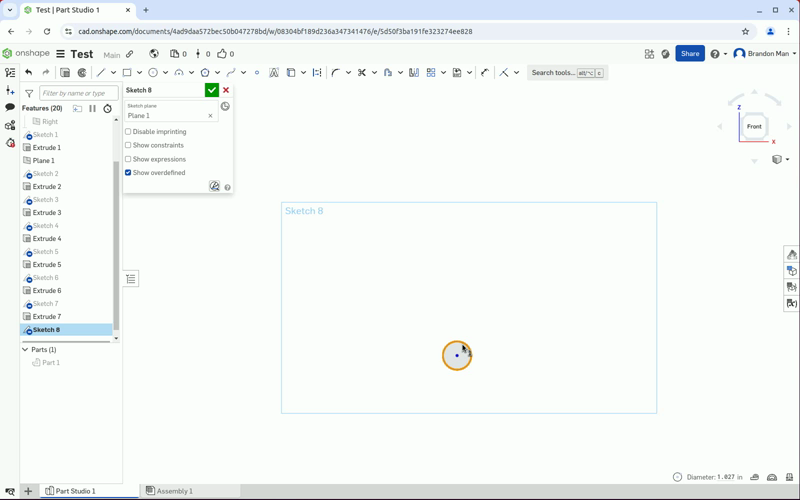
scroll(-6)
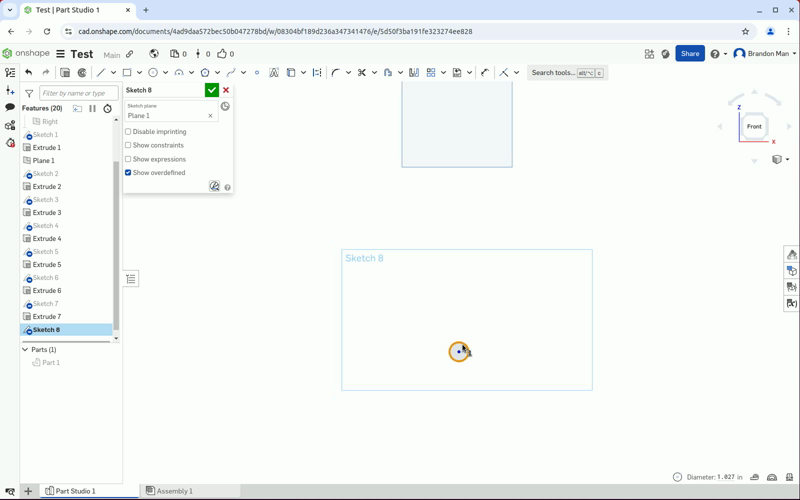
scroll(-6)
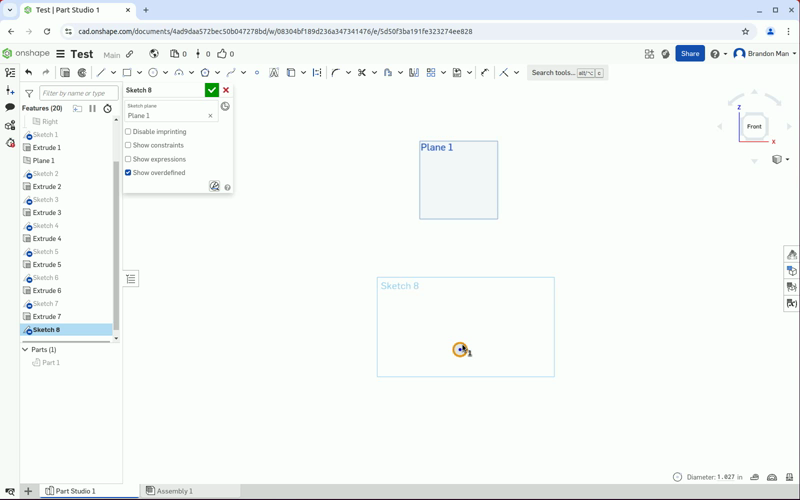
scroll(-6)
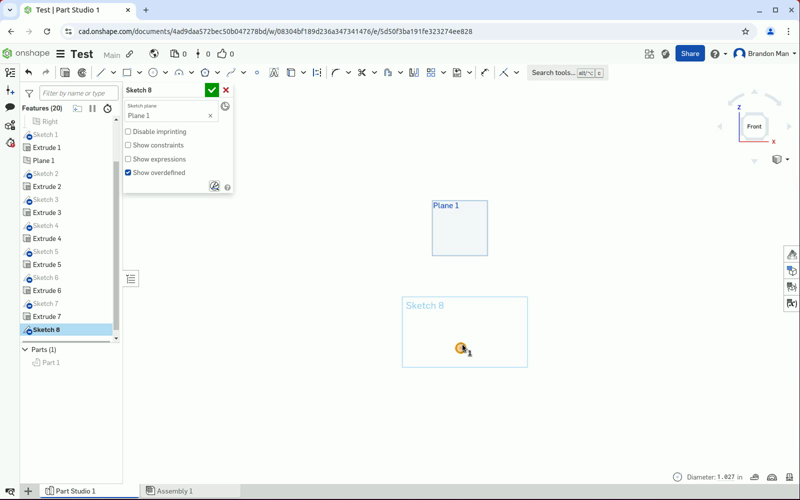
scroll(-6)
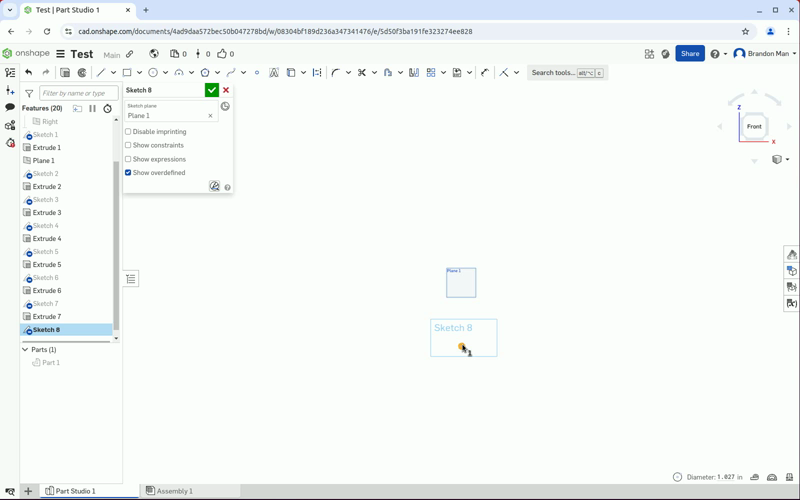
mouse_move(73, 352)
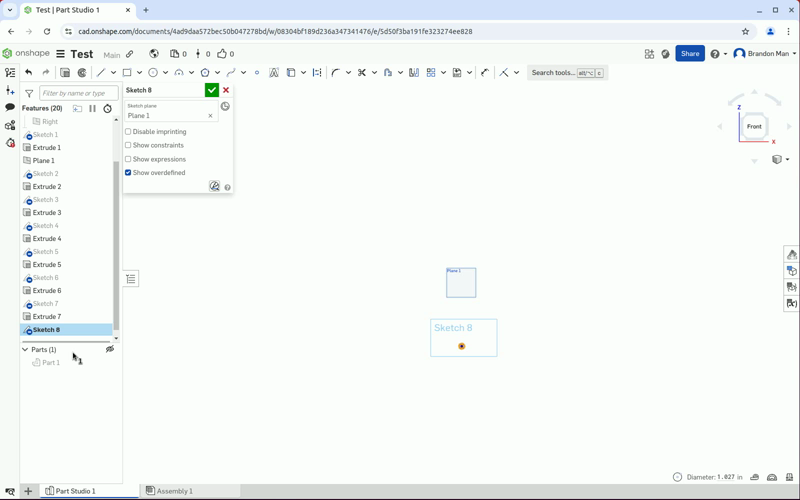
key(shift+y)
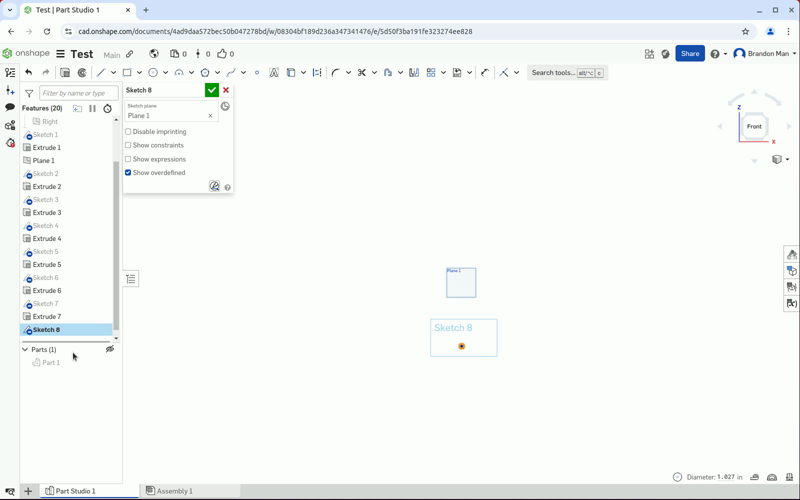
key(shift+e)
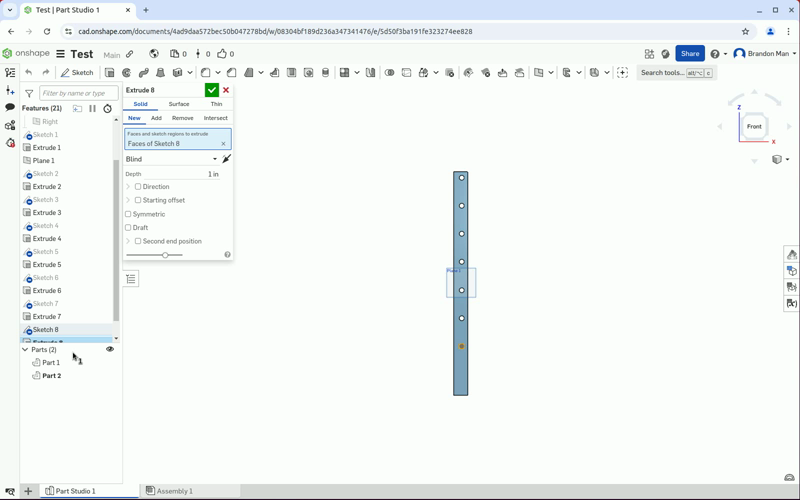
mouse_move(143, 106)
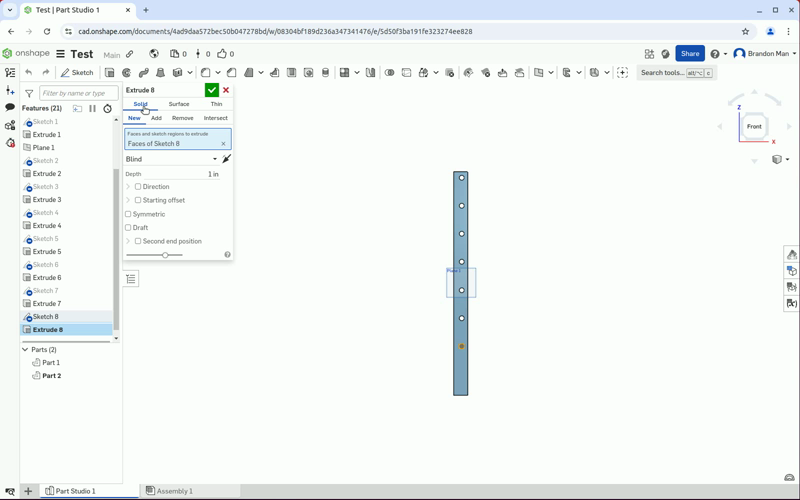
click(143, 106)
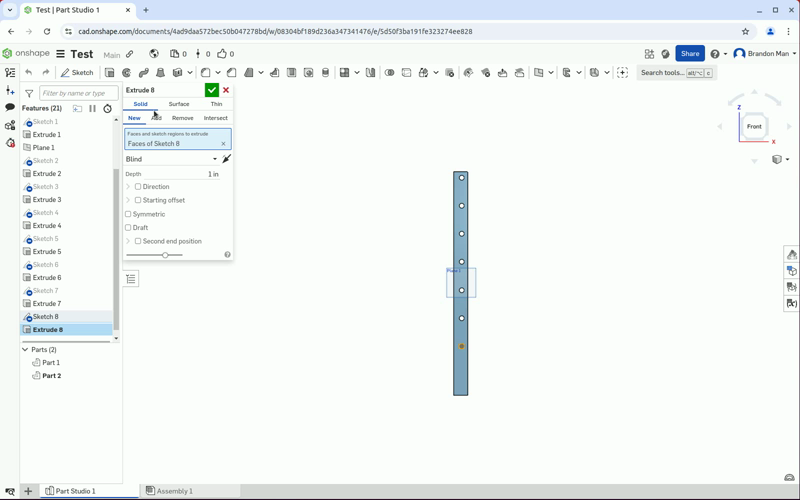
mouse_move(186, 120)
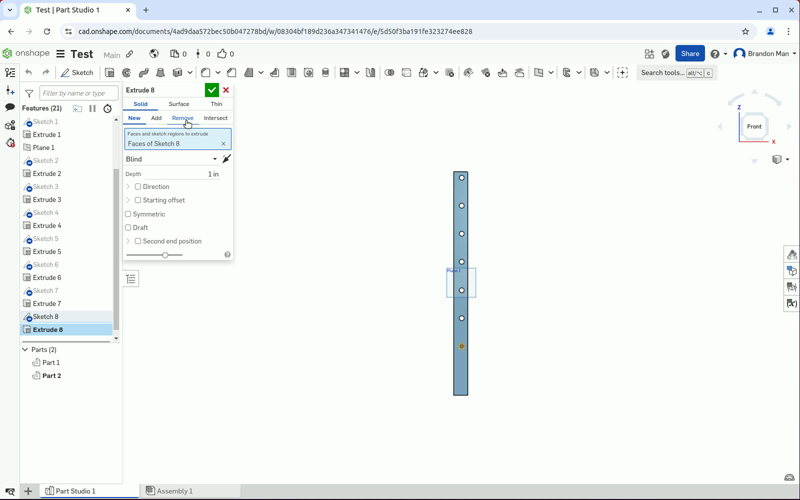
click(186, 120)
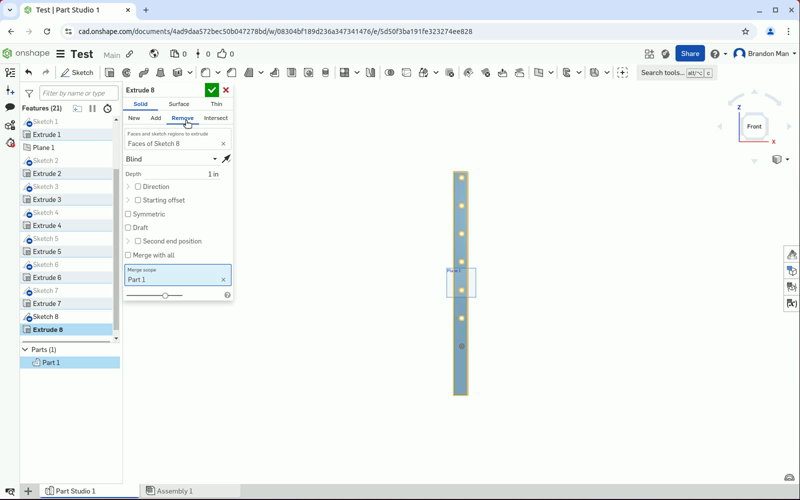
key(tab, 4)
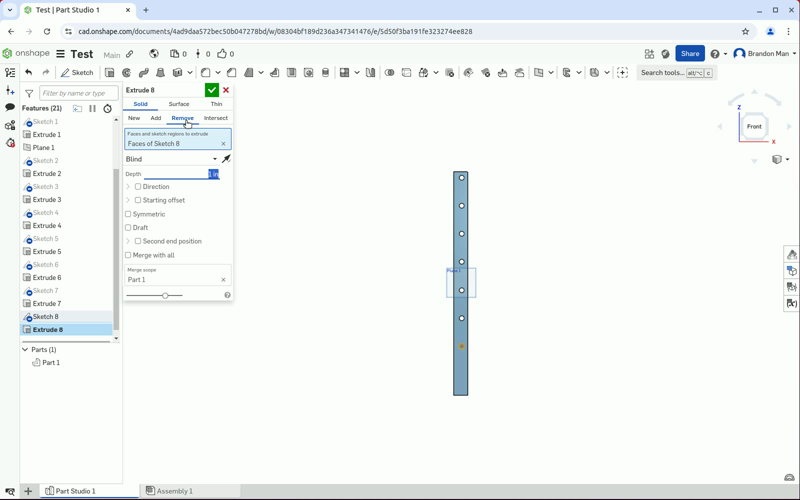
text(0.722)
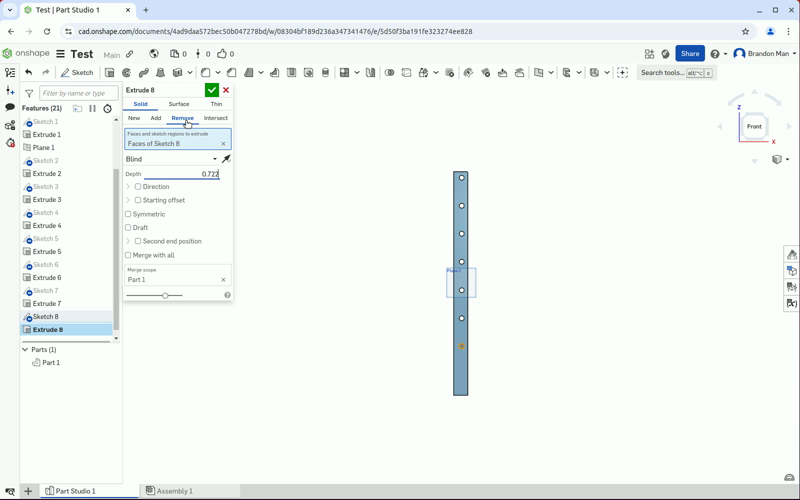
key(tab, 6)
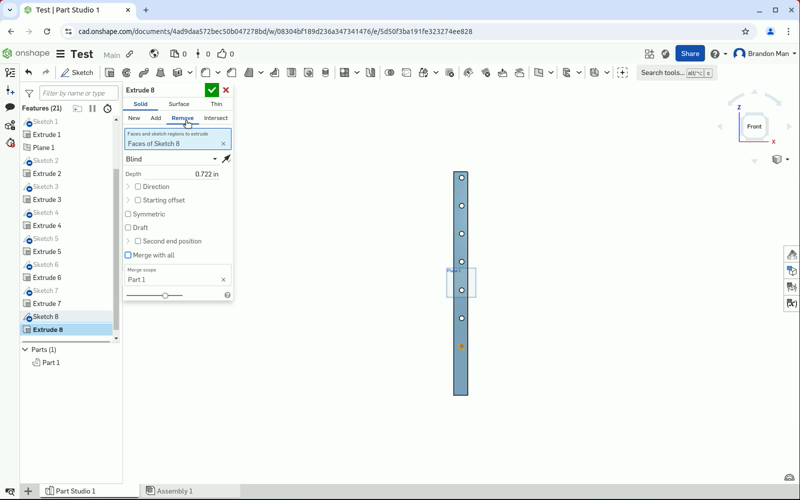
key(space)
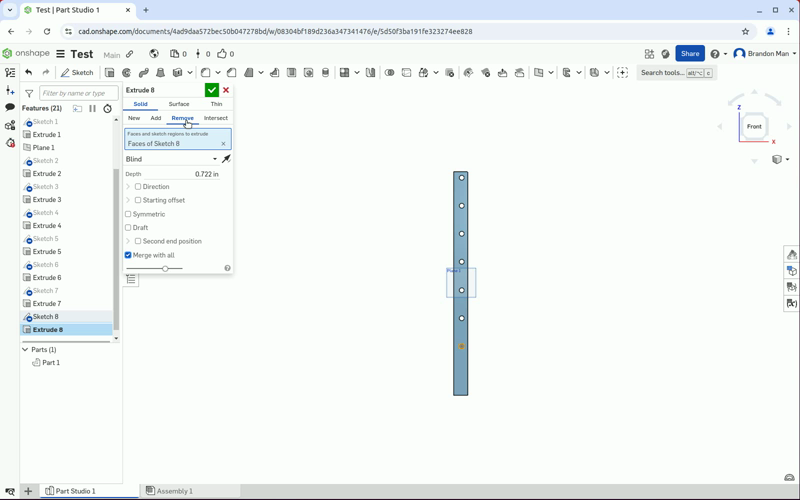
key(enter)
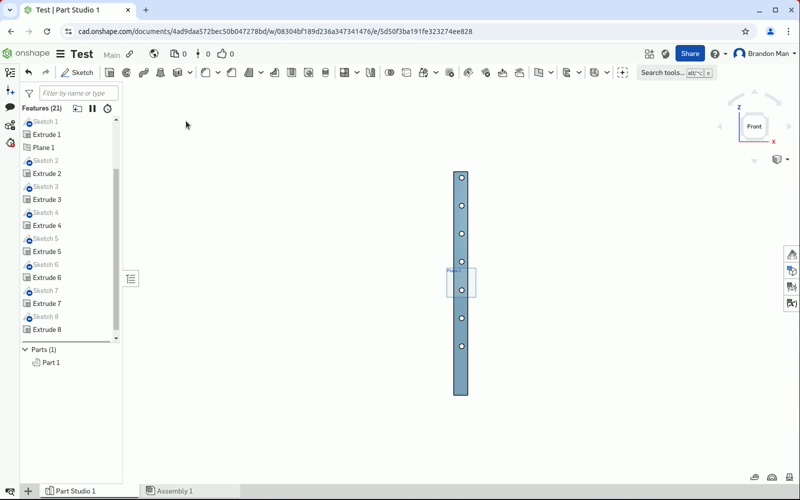
key(shift+h)
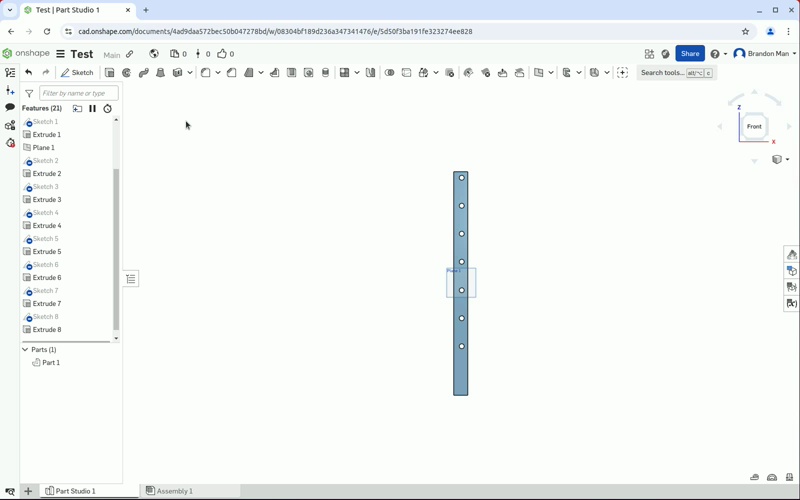
key(shift+h)
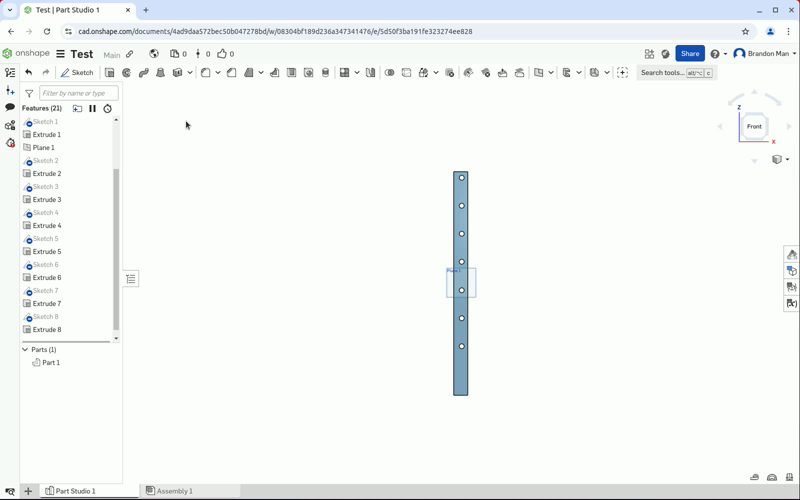
mouse_move(69, 124)
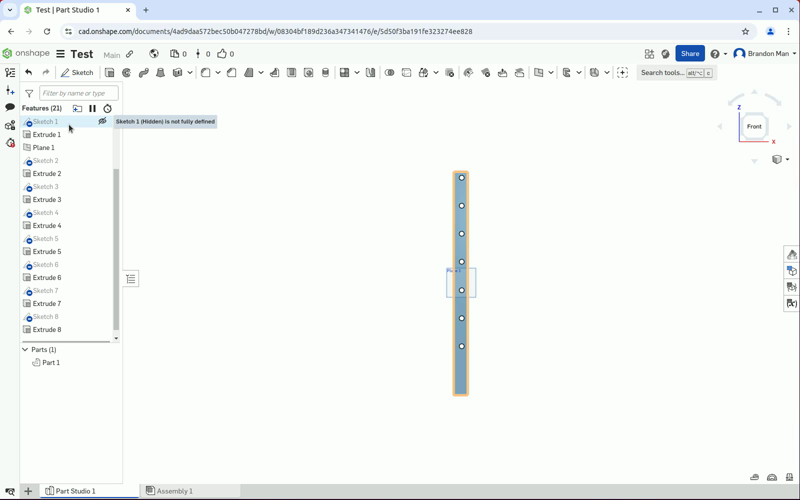
click(69, 124)
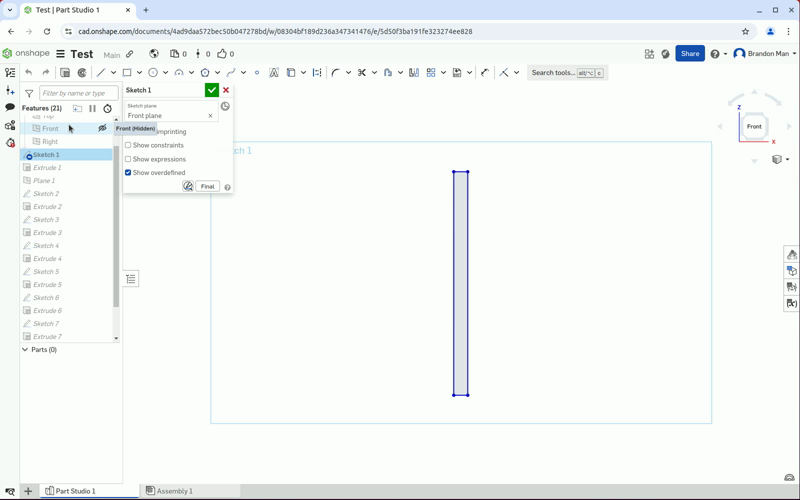
mouse_move(229, 92)
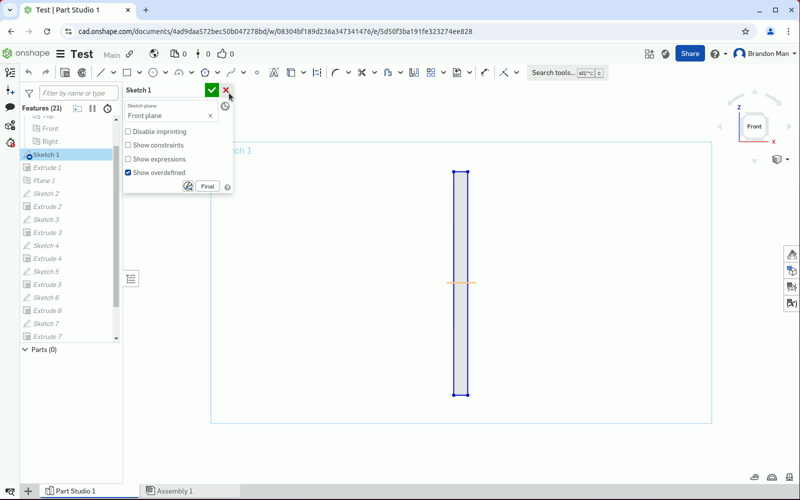
click(229, 92)
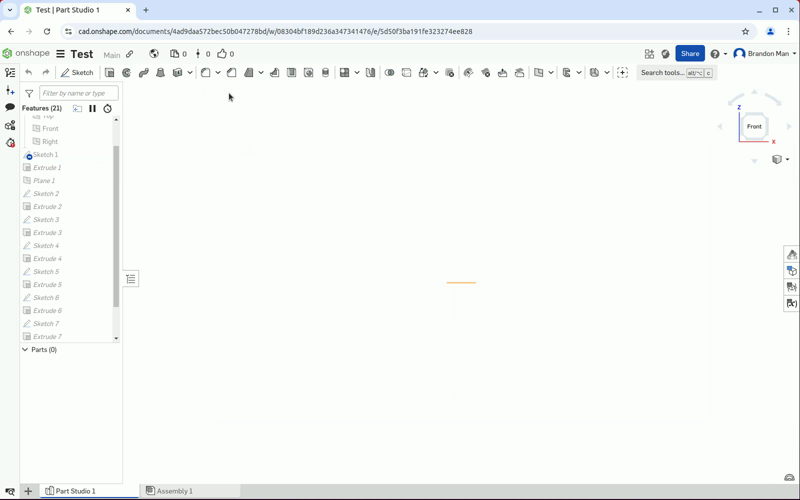
key(shift+s)
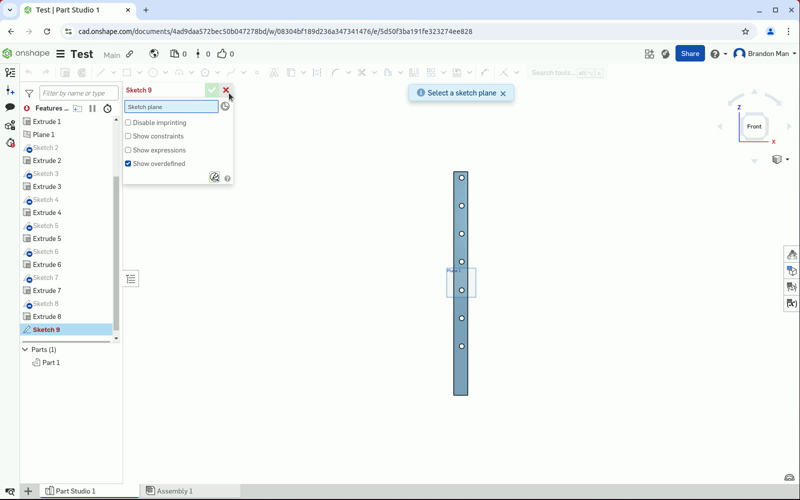
mouse_move(69, 137)
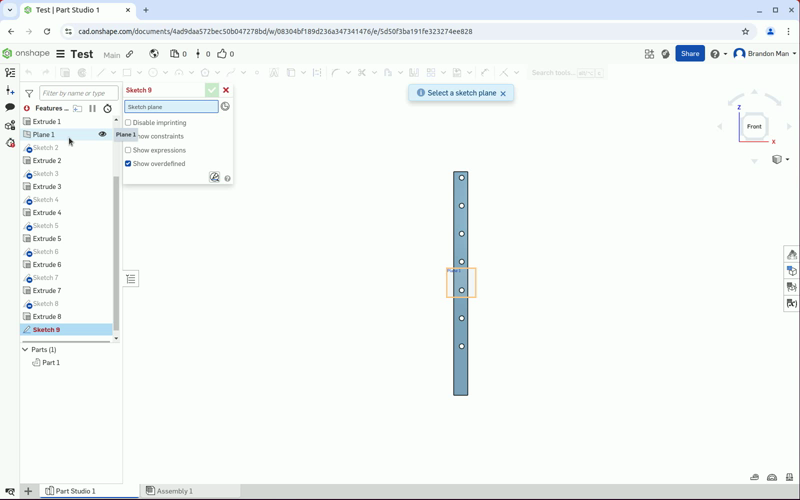
click(69, 137)
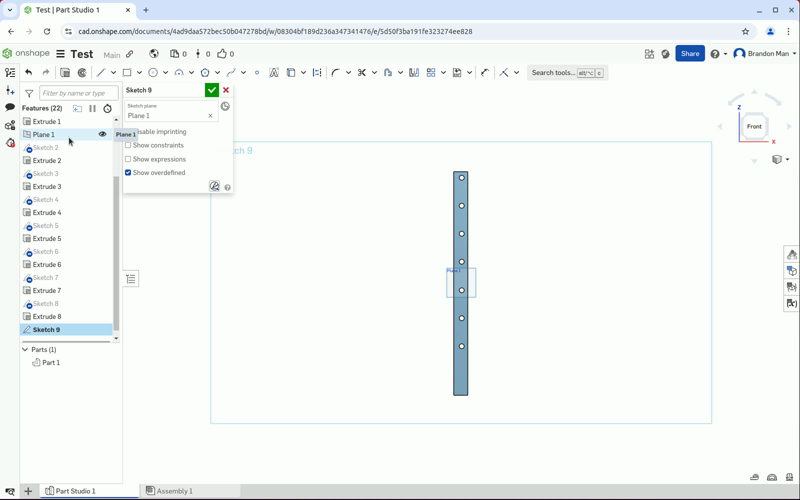
mouse_move(73, 352)
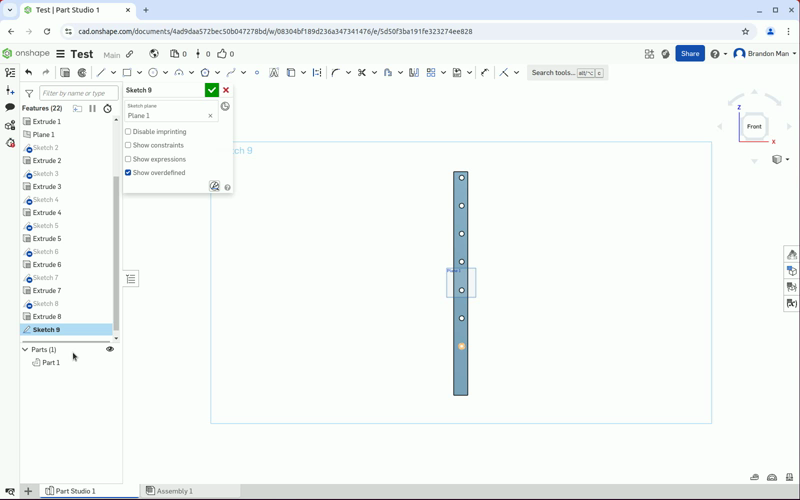
key(y)
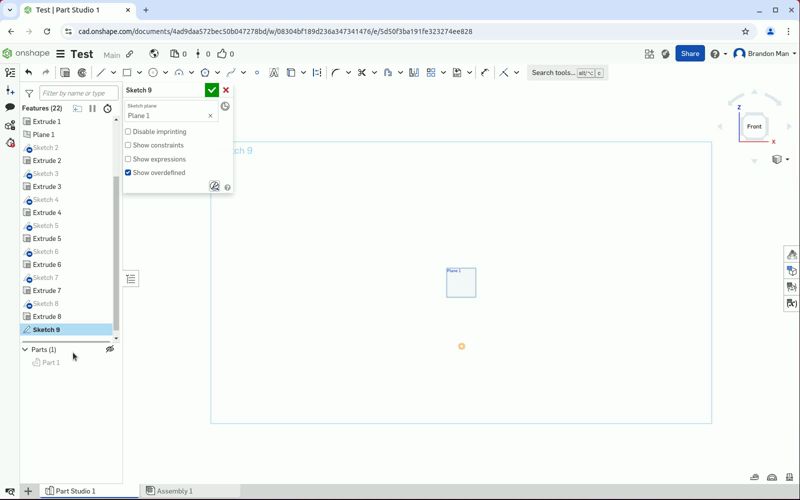
key(c)
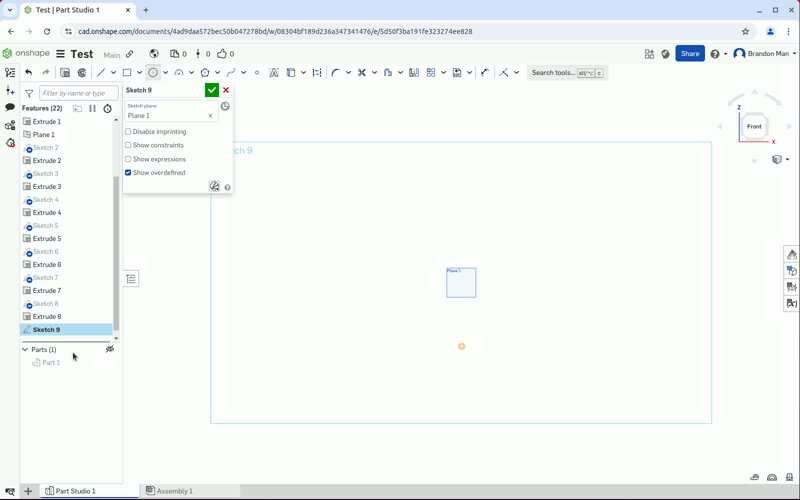
key_down(shift)
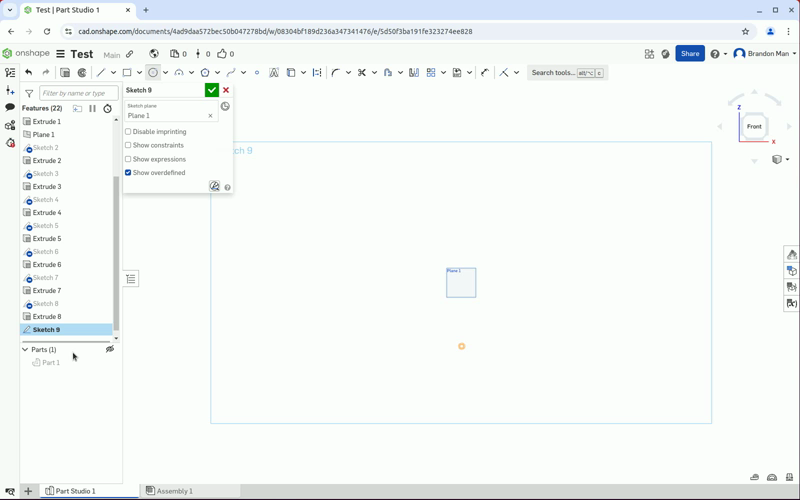
mouse_move(461, 374)
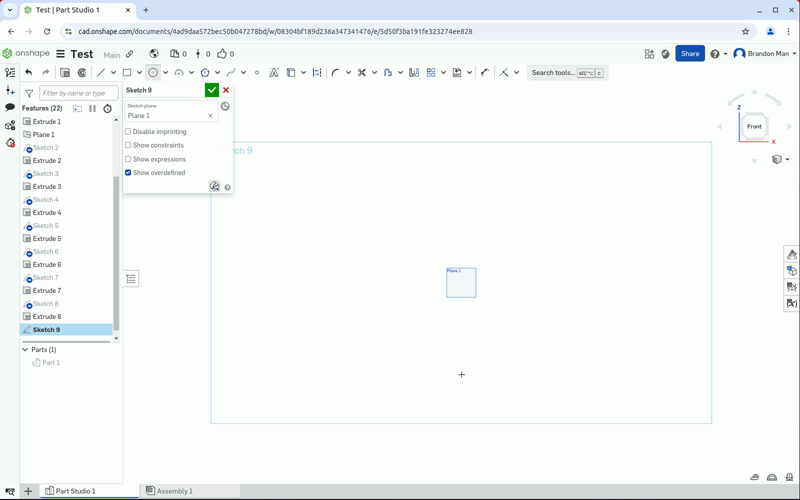
click(461, 374)
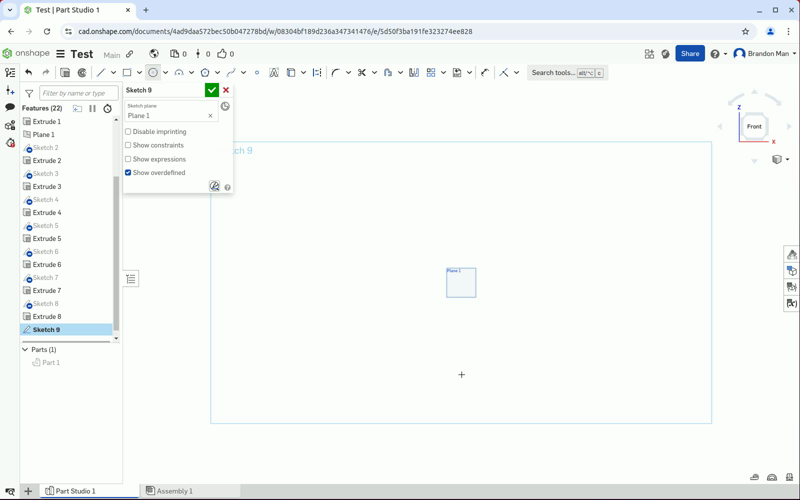
key_up(shift)
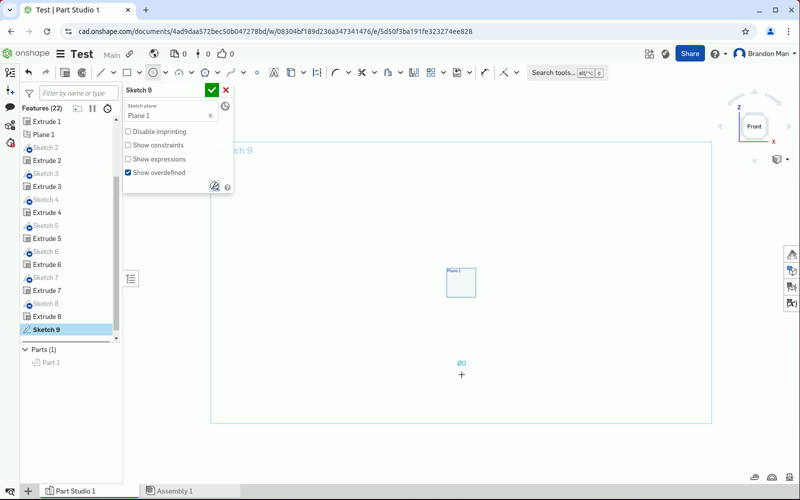
mouse_move(464, 374)
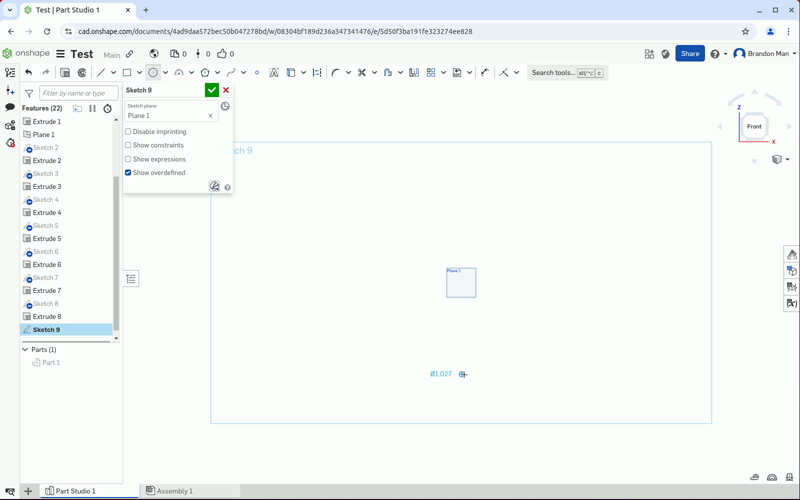
scroll(6)
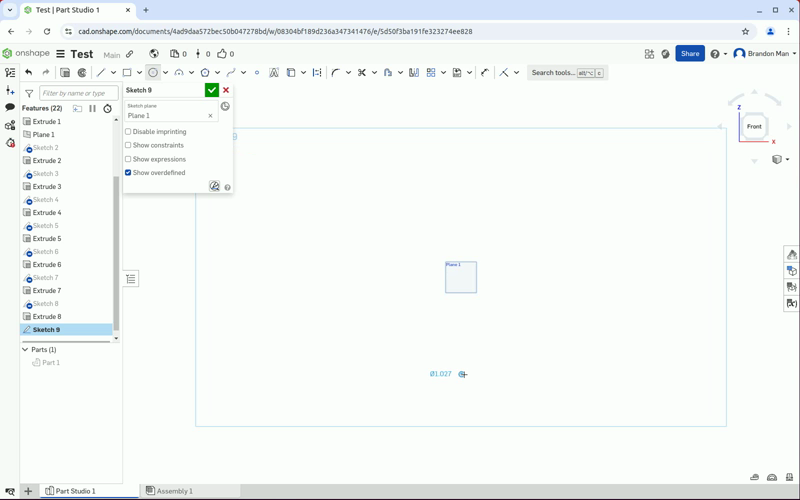
scroll(6)
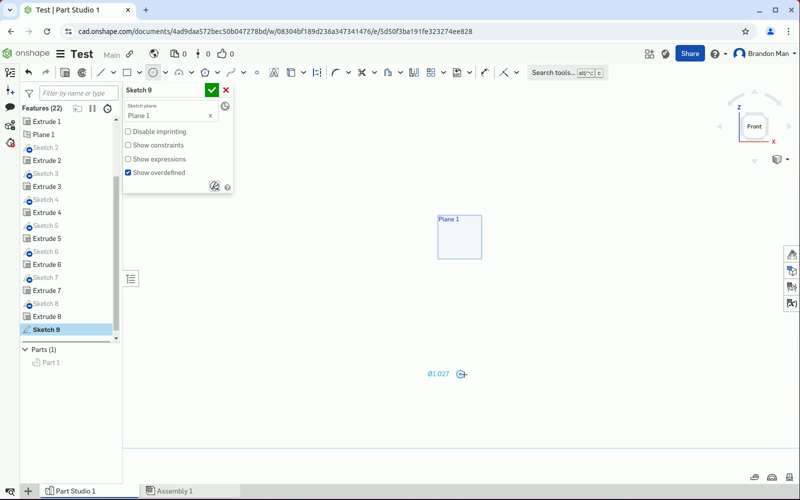
scroll(6)
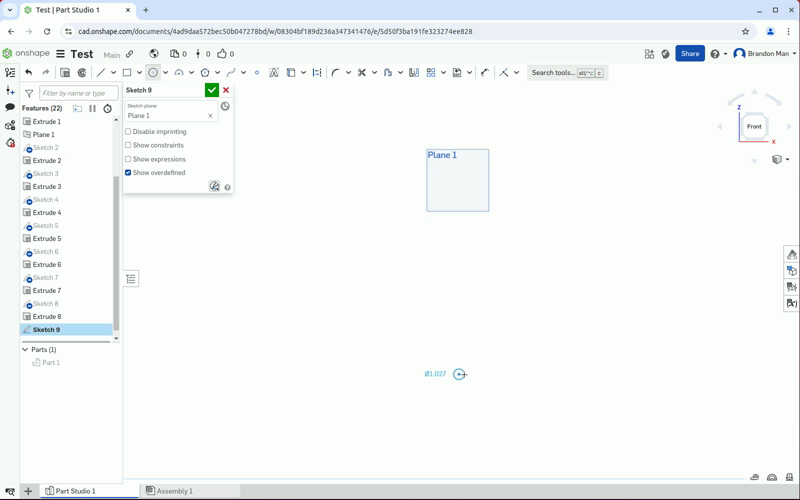
scroll(6)
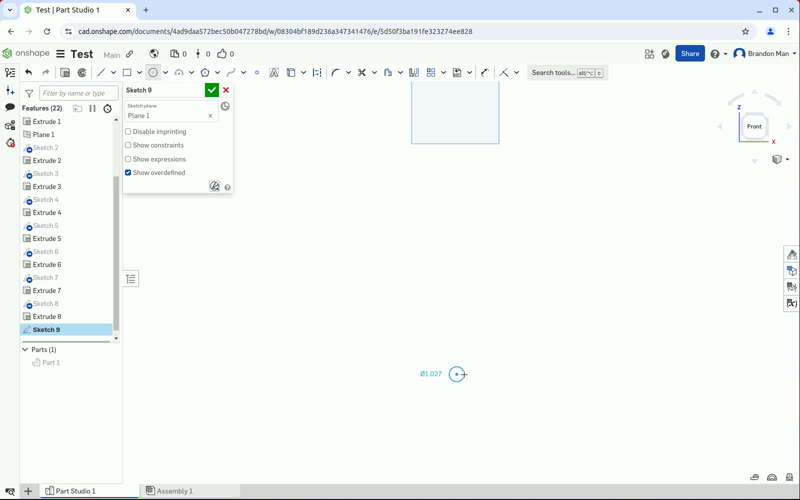
scroll(6)
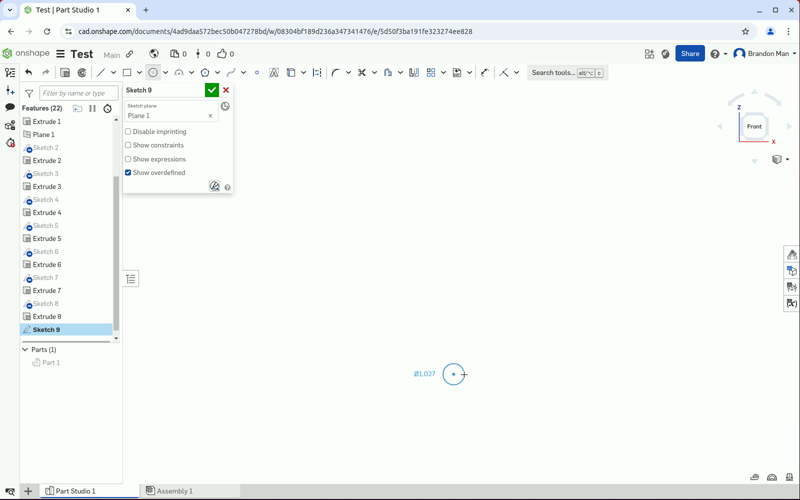
scroll(6)
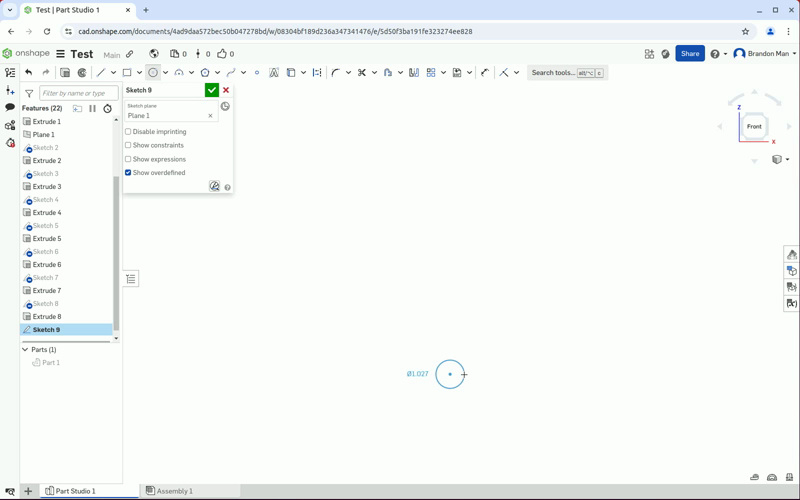
scroll(6)
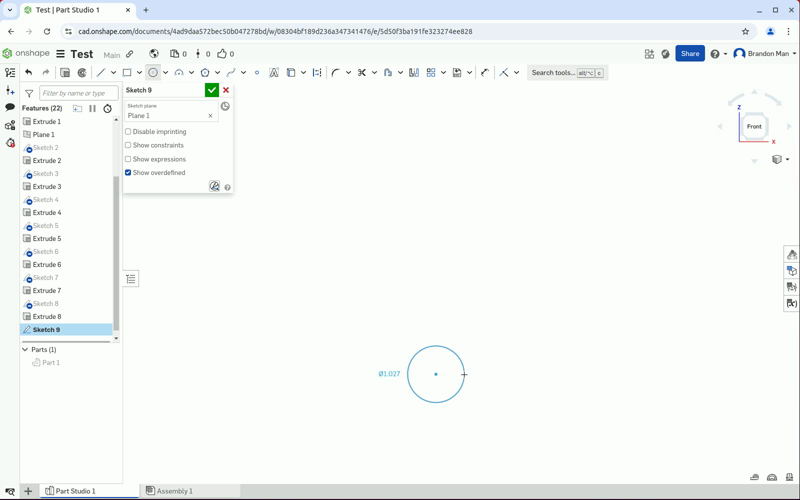
click(464, 374)
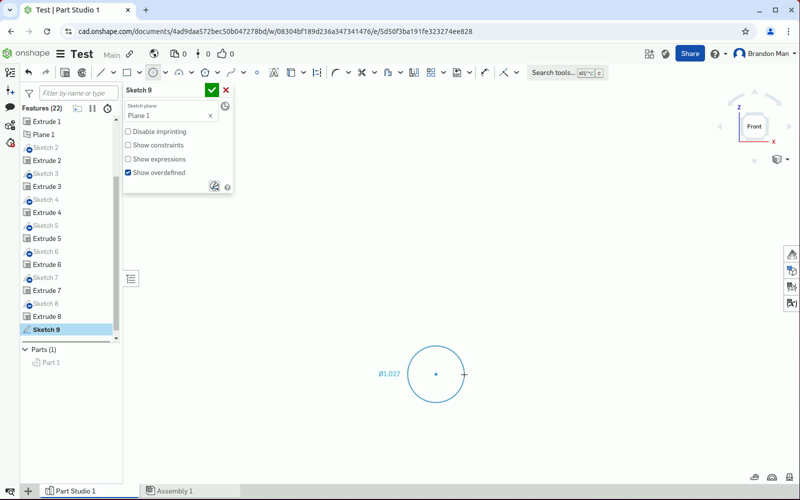
scroll(-6)
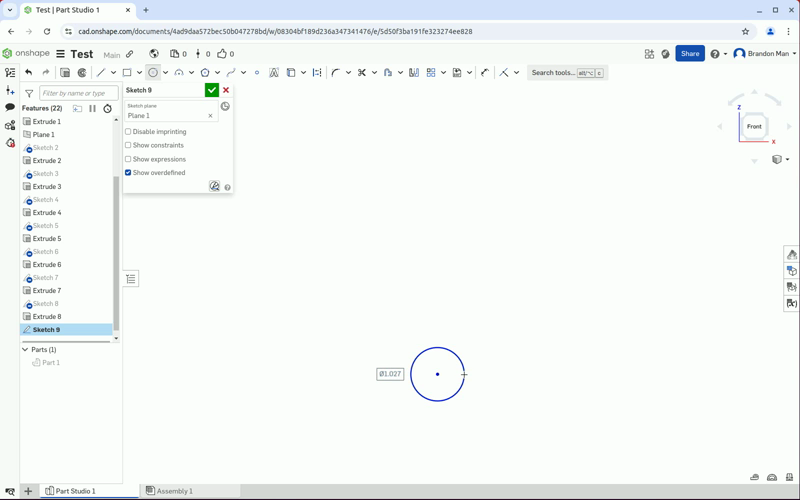
scroll(-6)
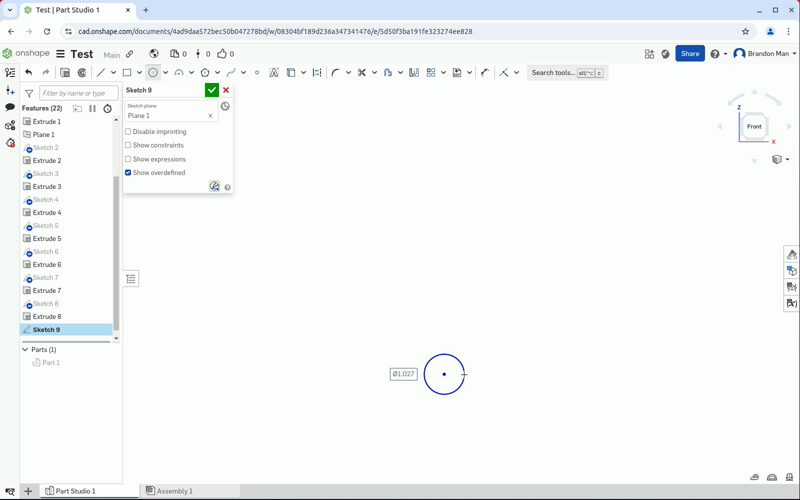
scroll(-6)
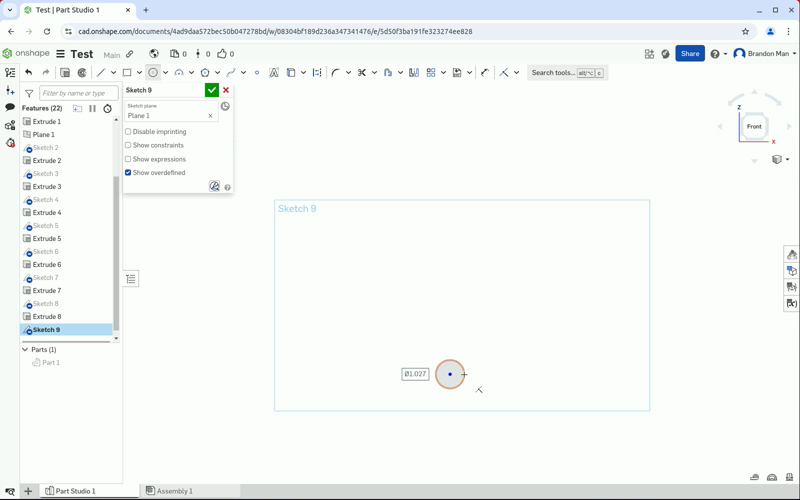
scroll(-6)
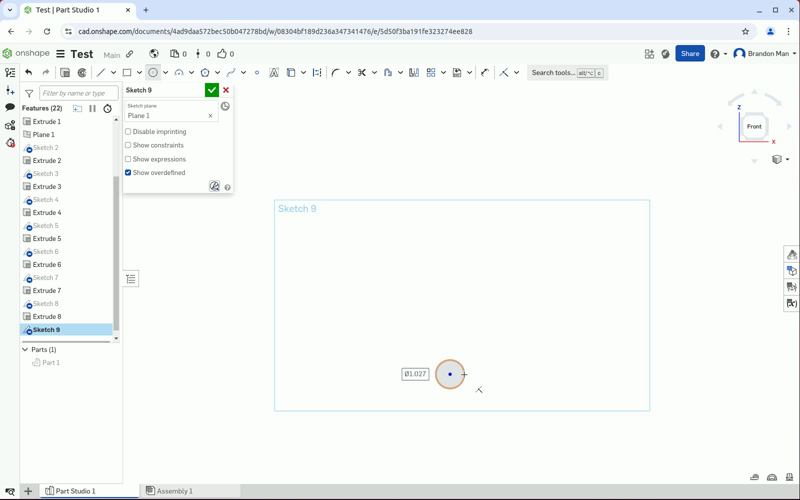
scroll(-6)
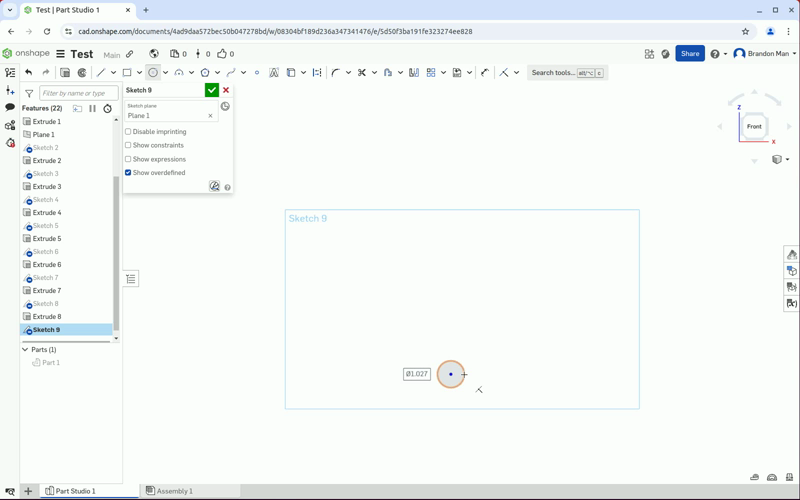
scroll(-6)
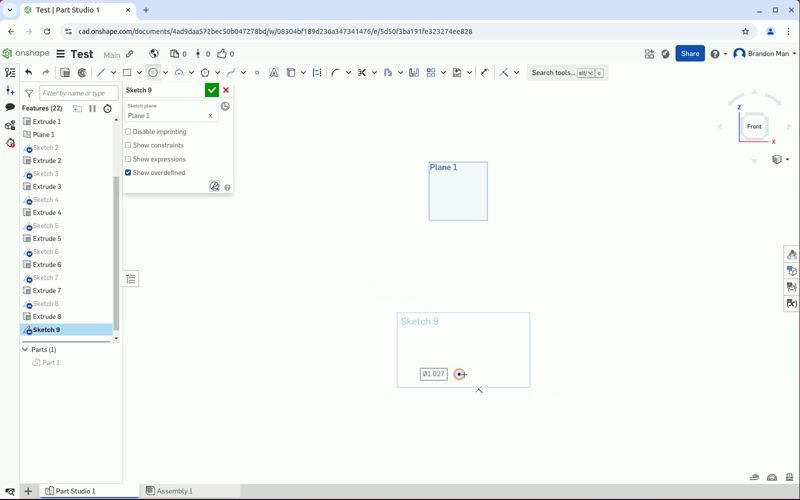
scroll(-6)
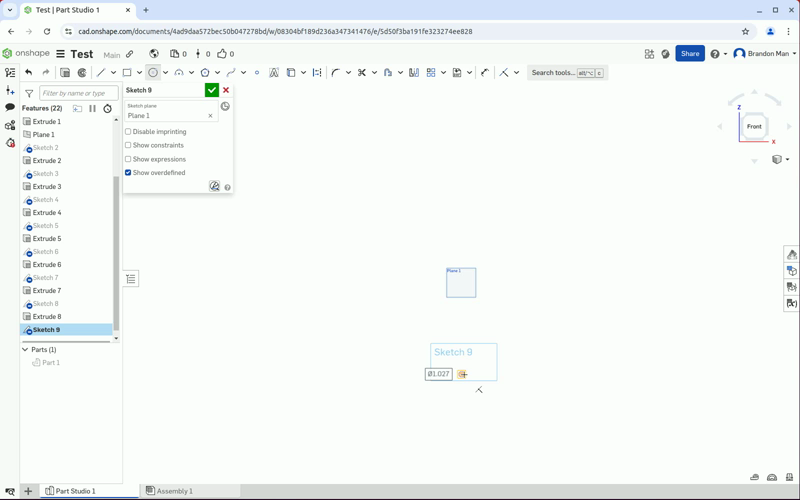
key(esc)
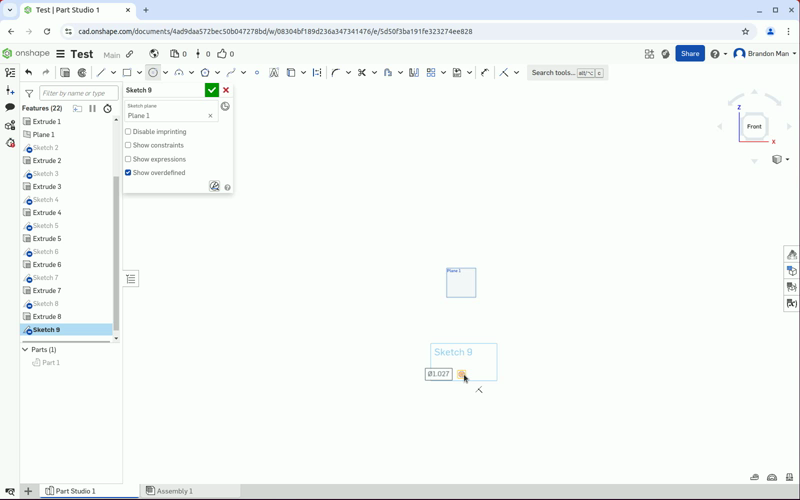
mouse_move(464, 374)
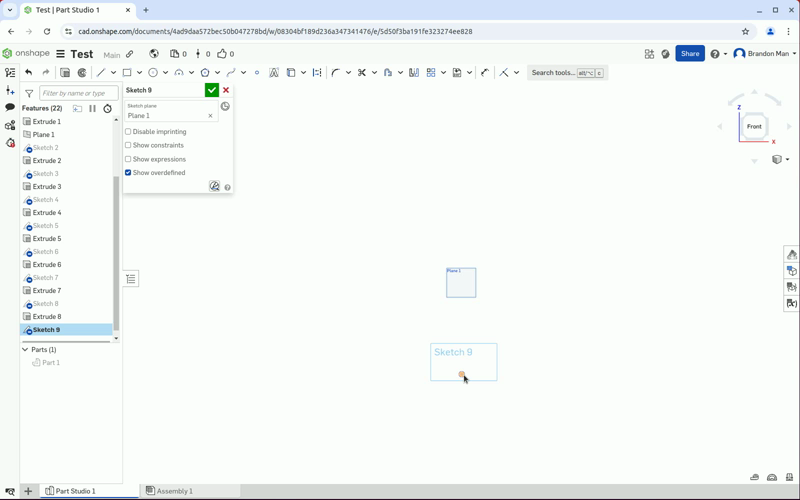
scroll(6)
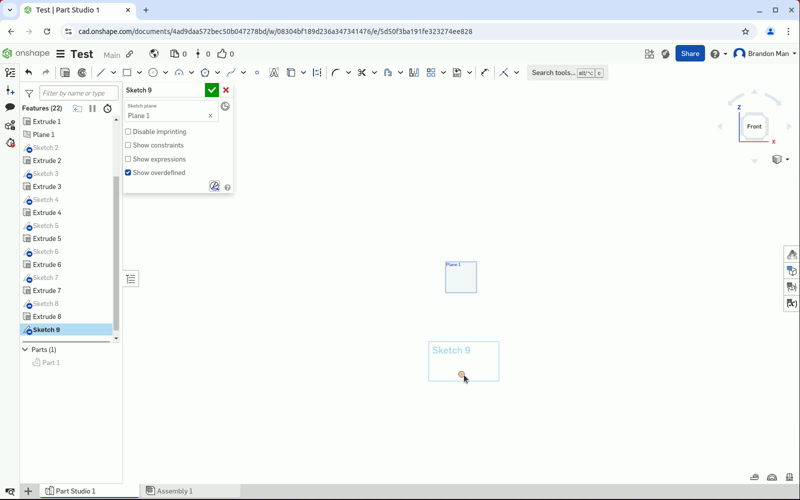
scroll(6)
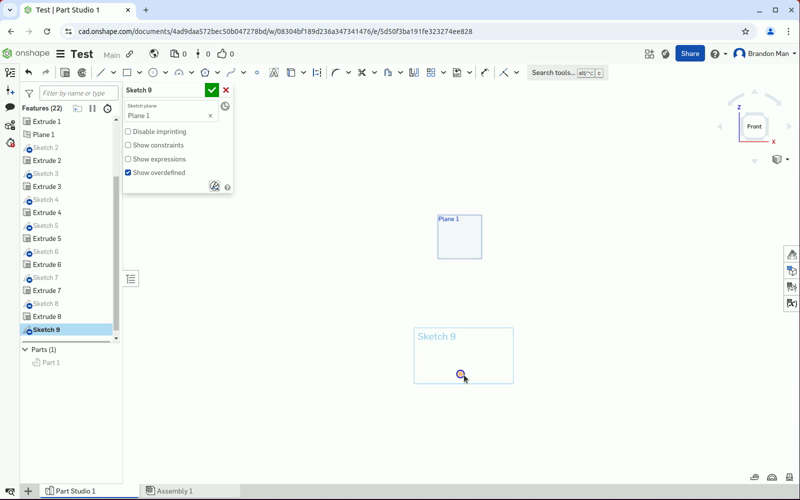
scroll(6)
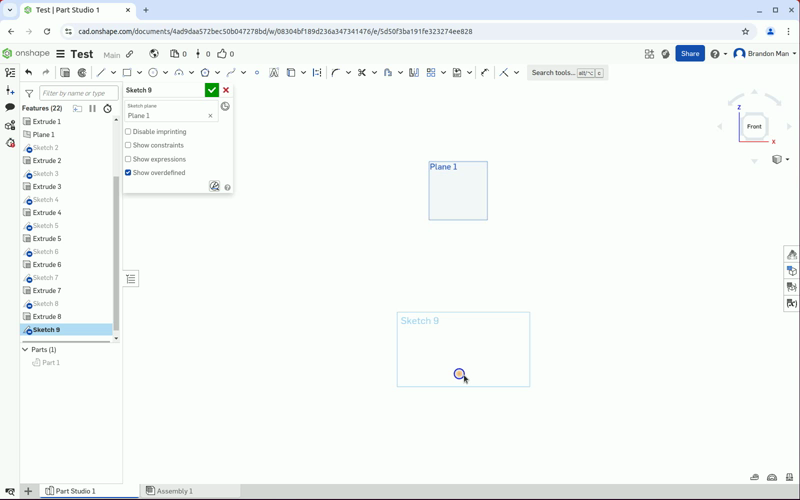
scroll(6)
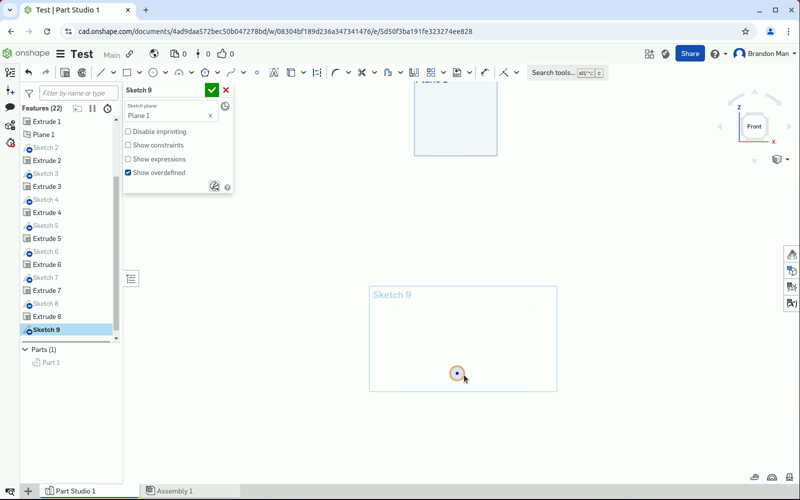
scroll(6)
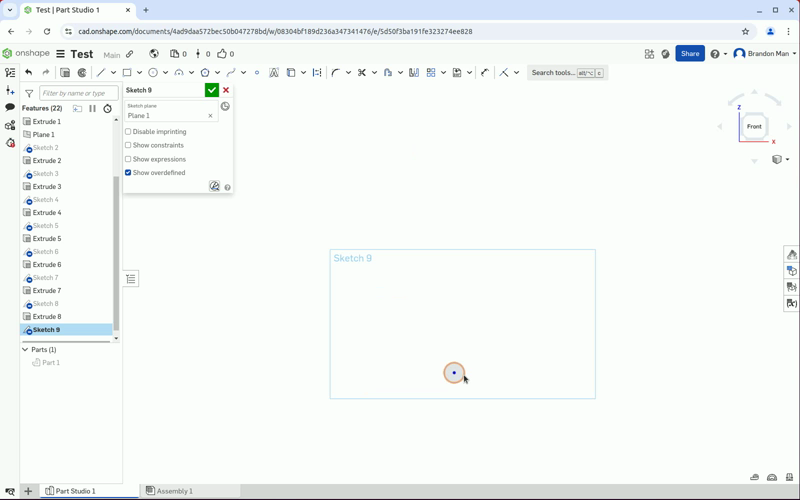
scroll(6)
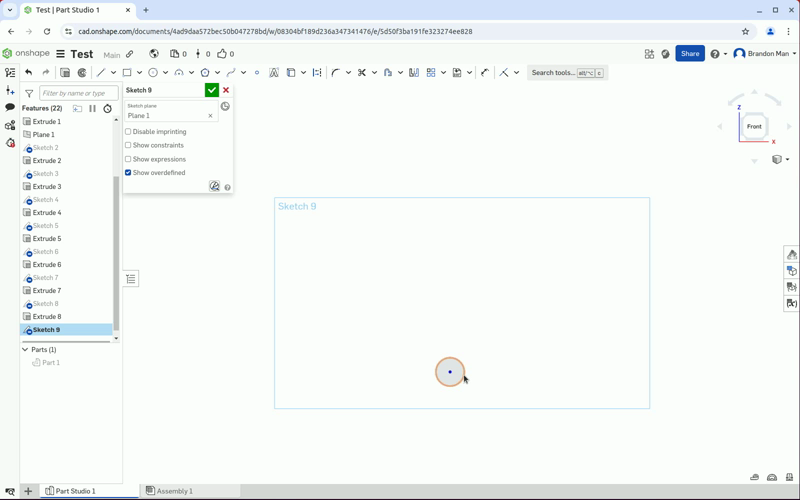
scroll(6)
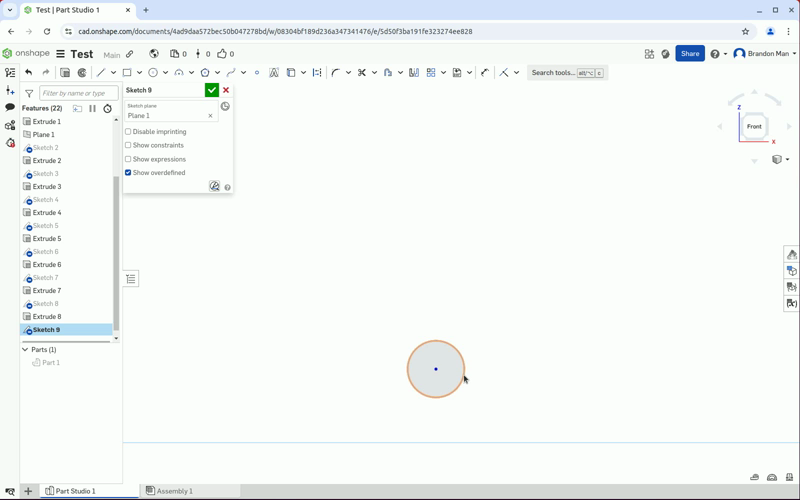
click(464, 374)
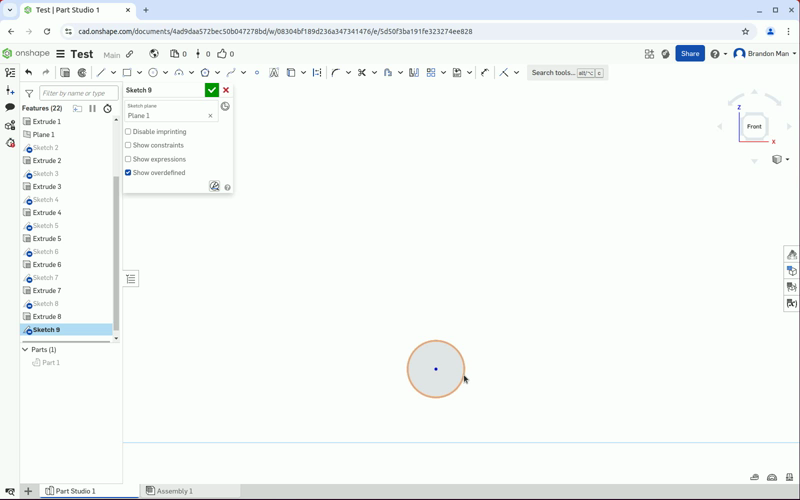
scroll(-6)
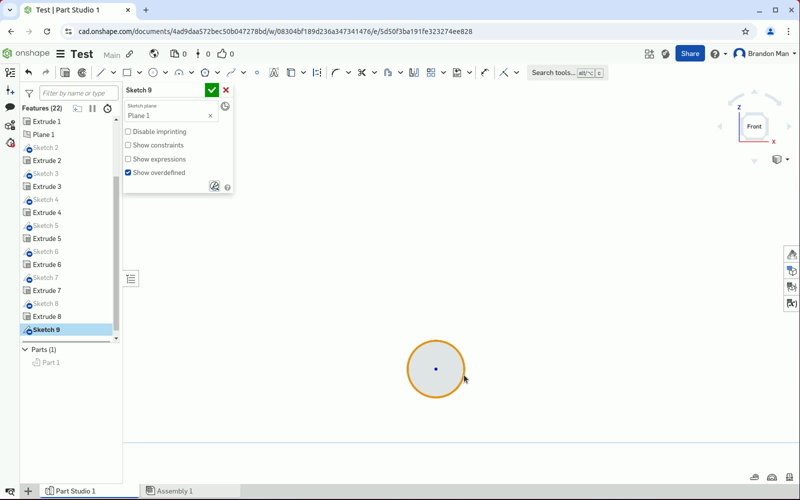
scroll(-6)
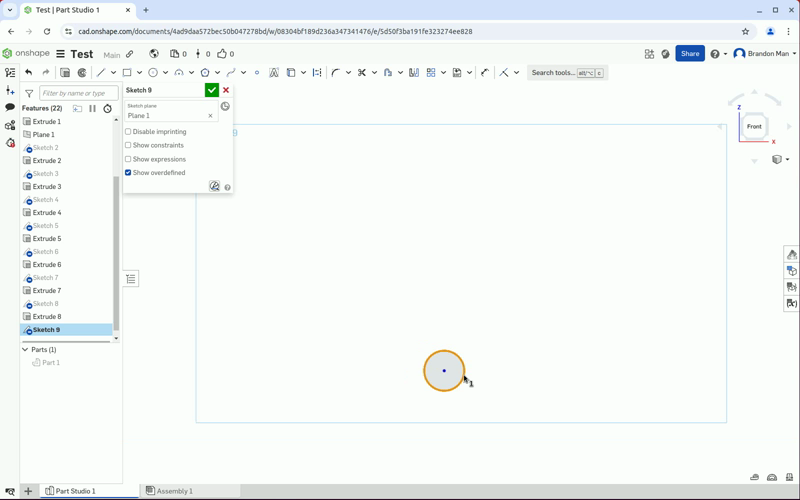
scroll(-6)
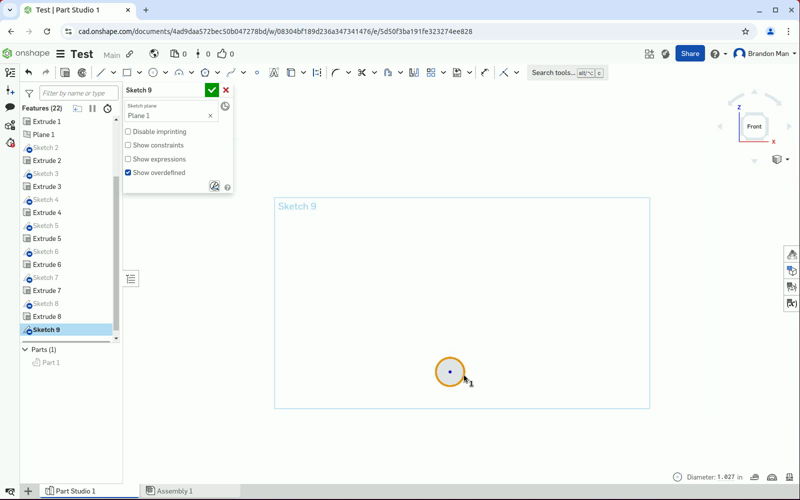
scroll(-6)
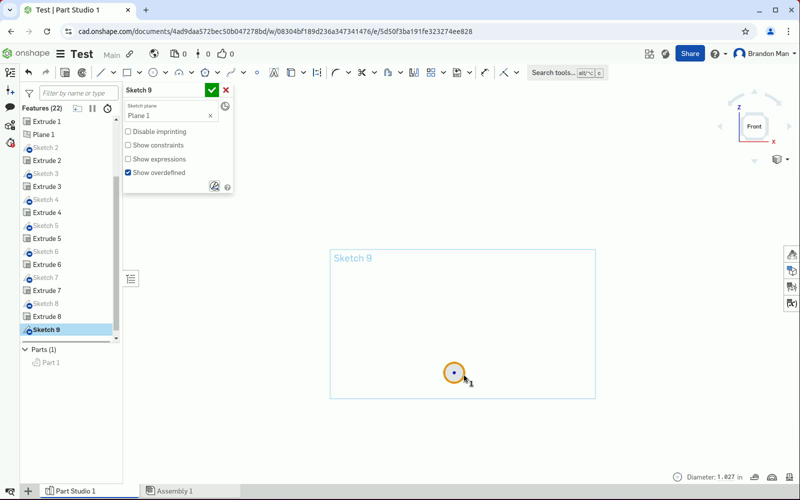
scroll(-6)
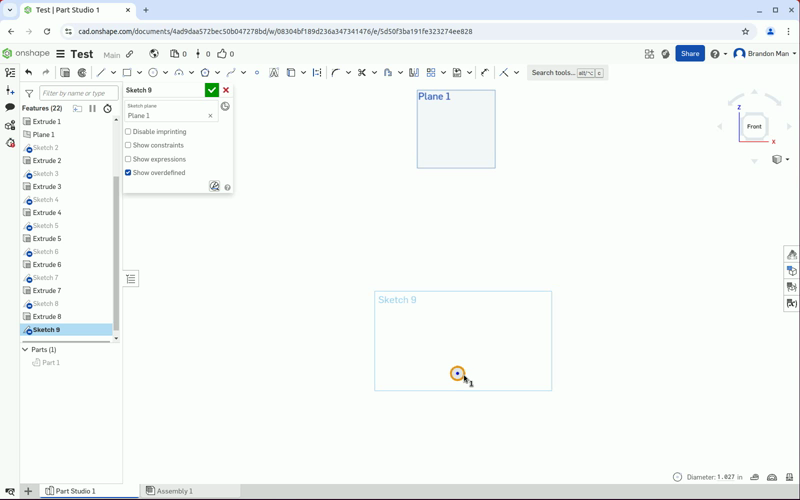
scroll(-6)
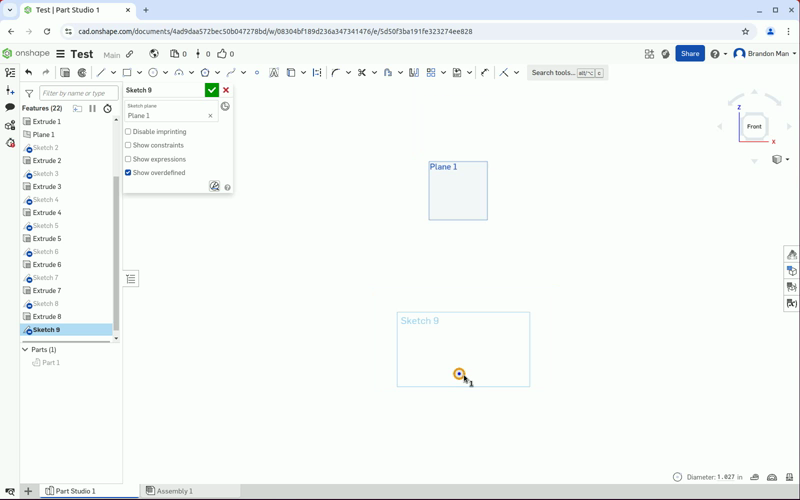
scroll(-6)
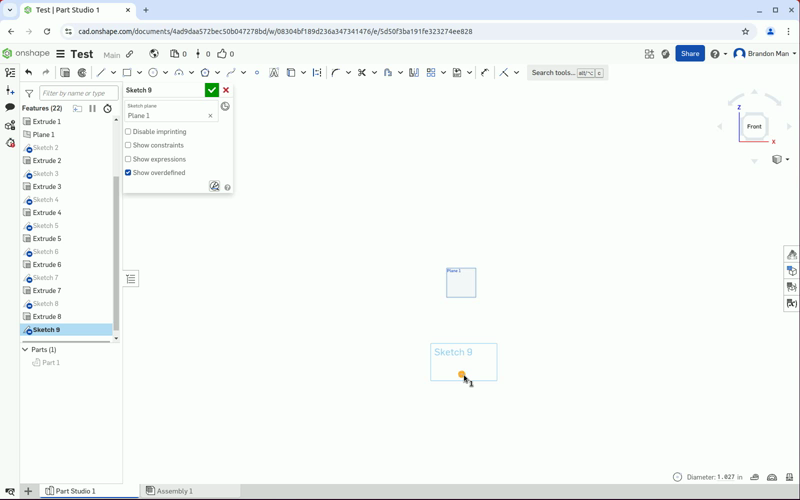
mouse_move(73, 352)
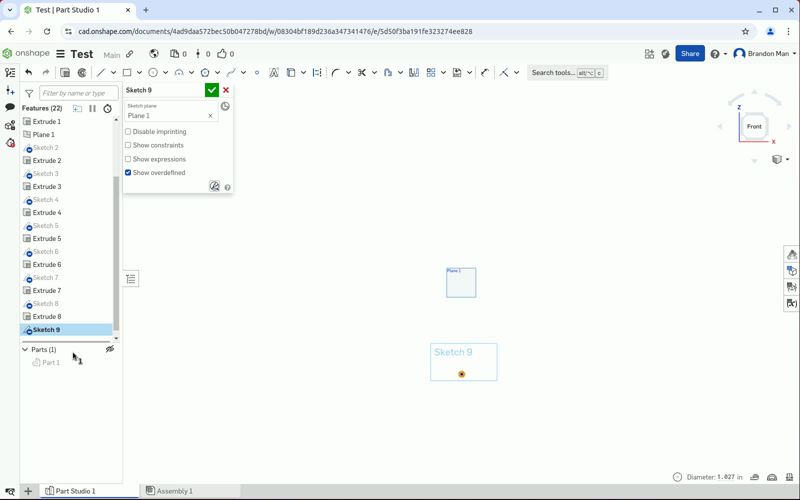
key(shift+y)
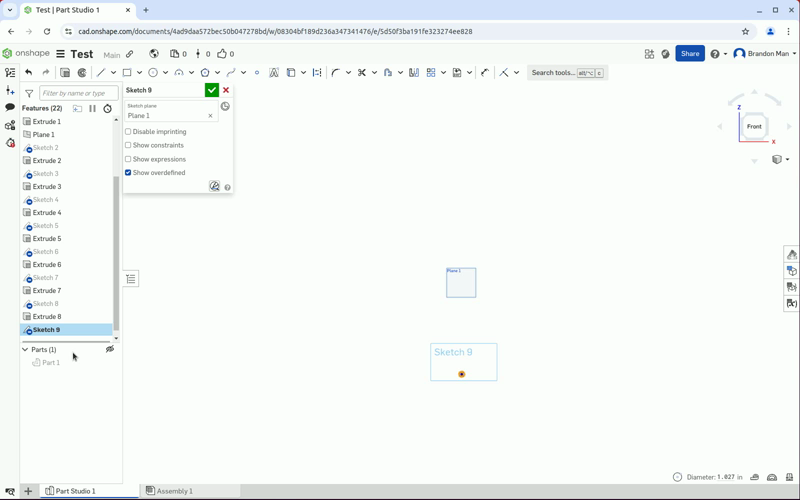
key(shift+e)
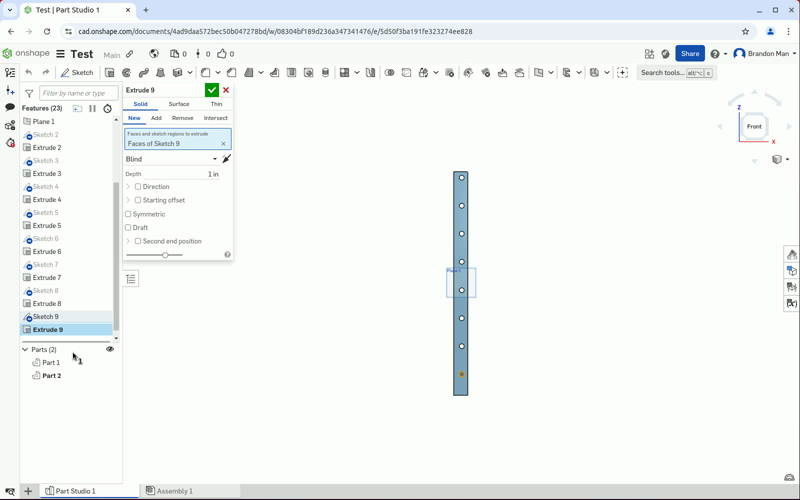
mouse_move(143, 106)
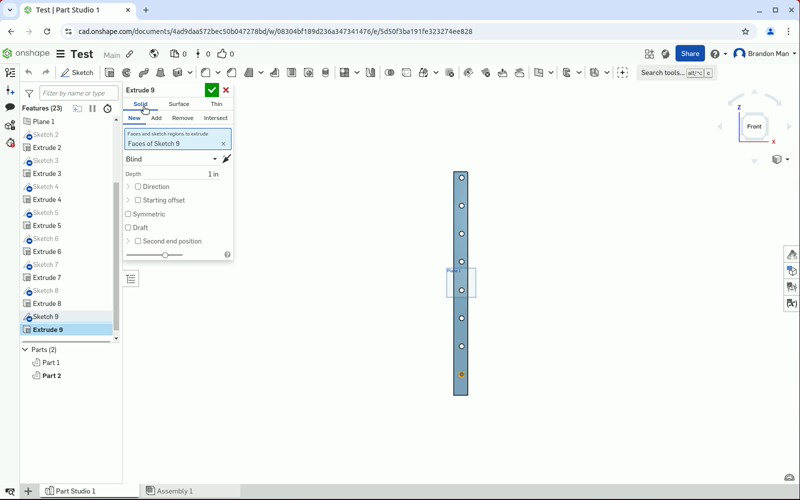
click(143, 106)
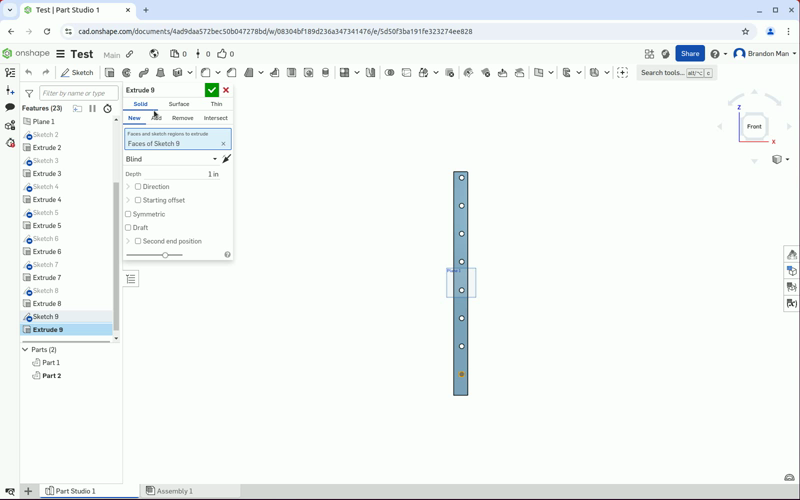
mouse_move(186, 120)
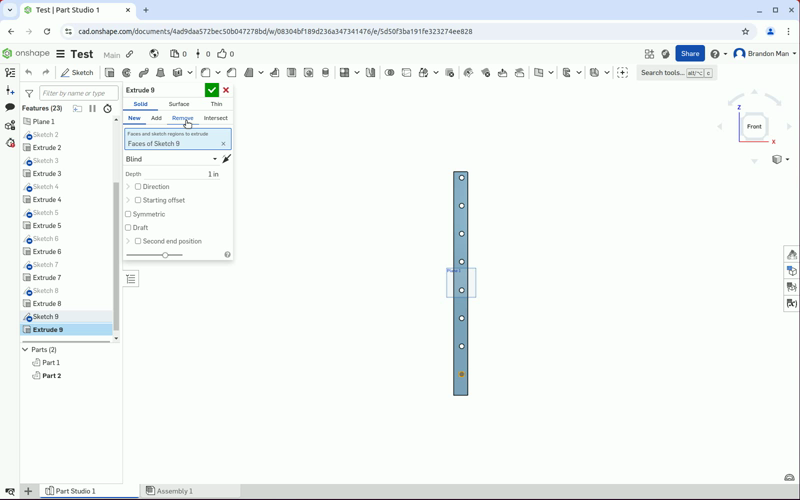
click(186, 120)
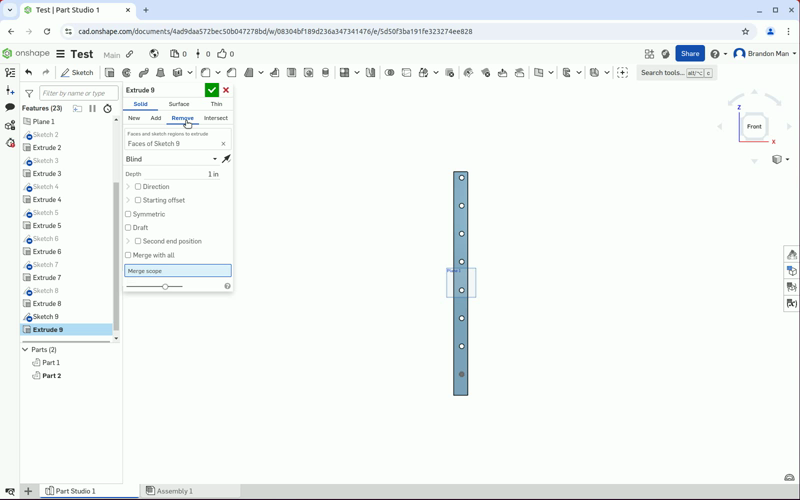
key(tab, 4)
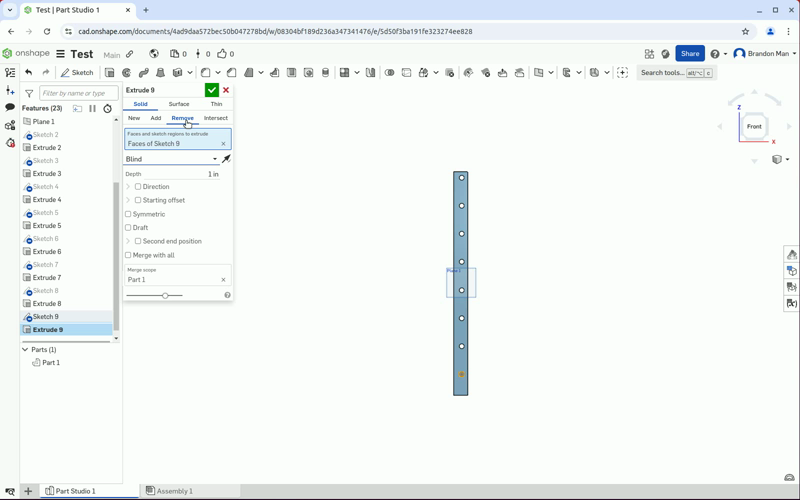
text(0.722)
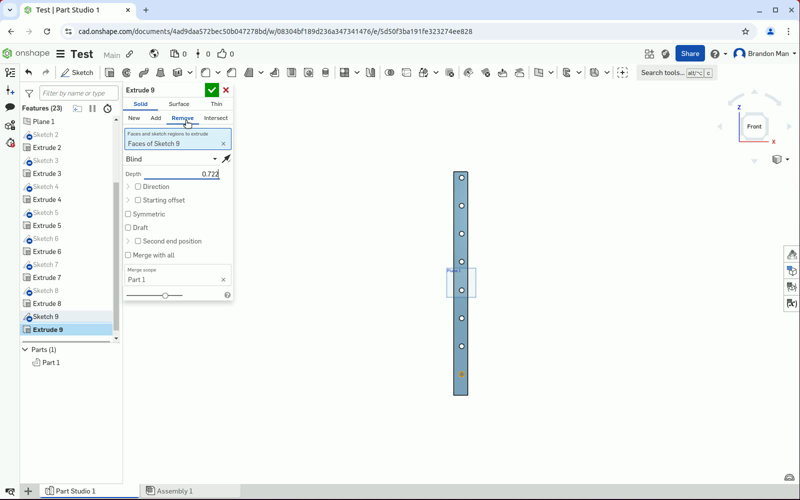
key(tab, 6)
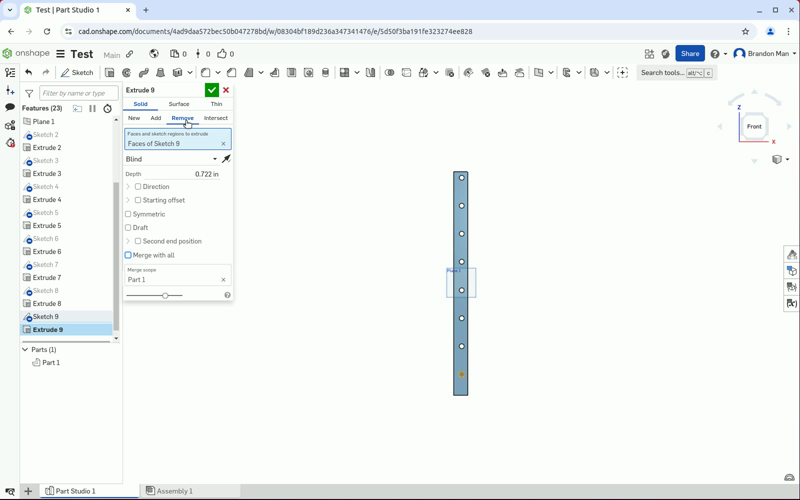
key(space)
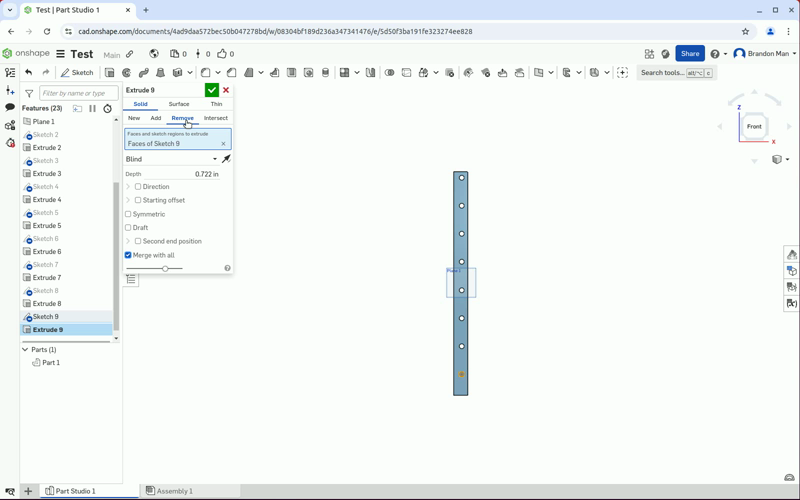
key(enter)
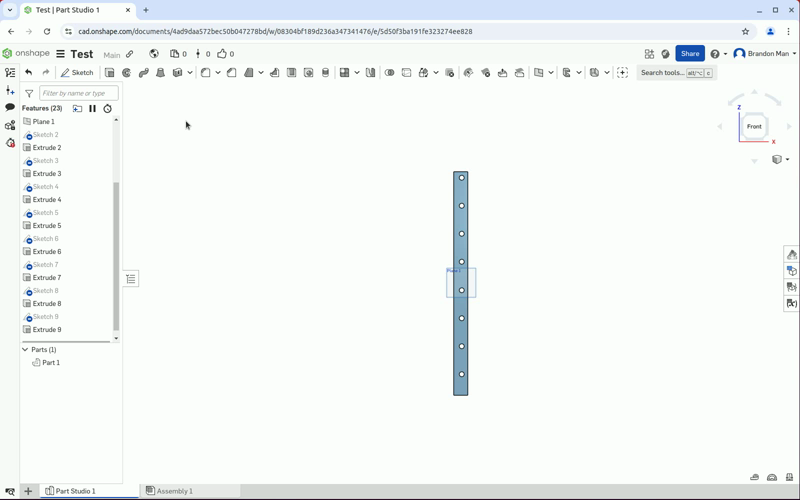
key(shift+h)
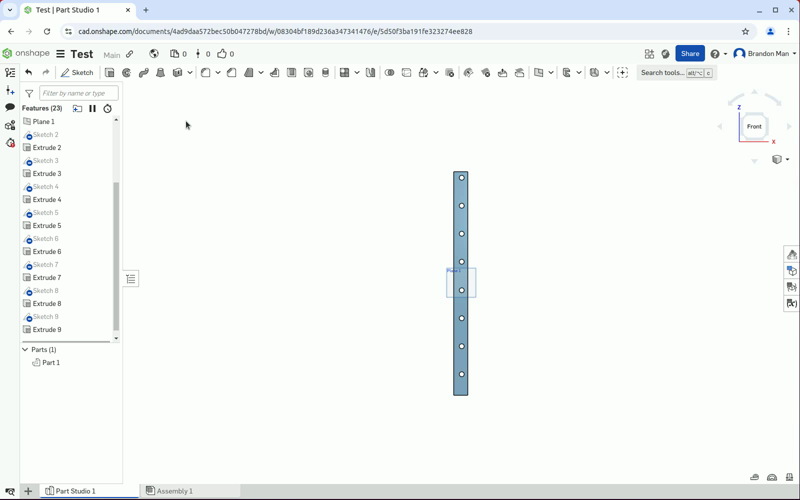
key(shift+h)
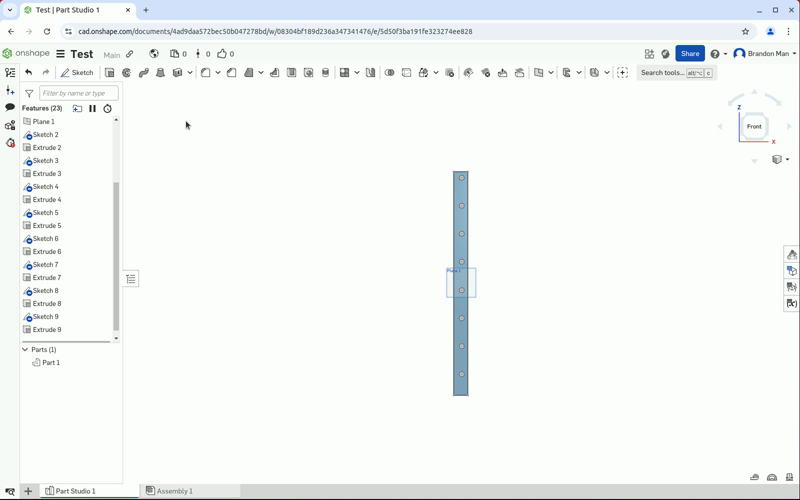
key(shift+7)
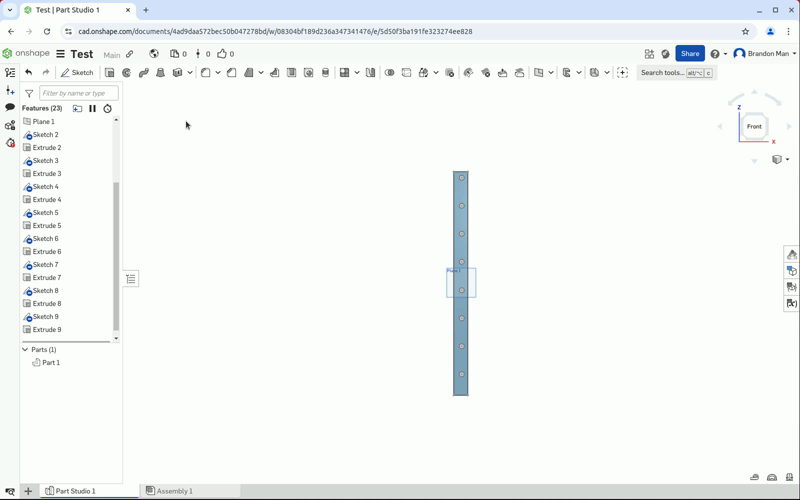
key(left, 2)
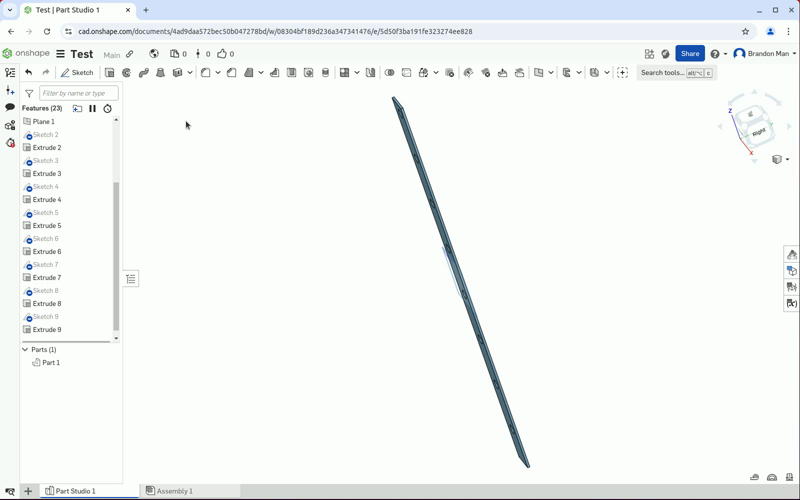
key(down, 2)
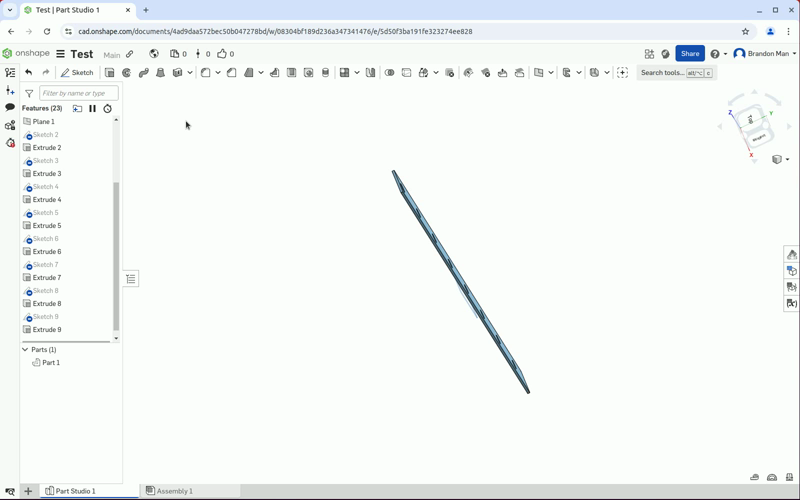
key(up, 2)
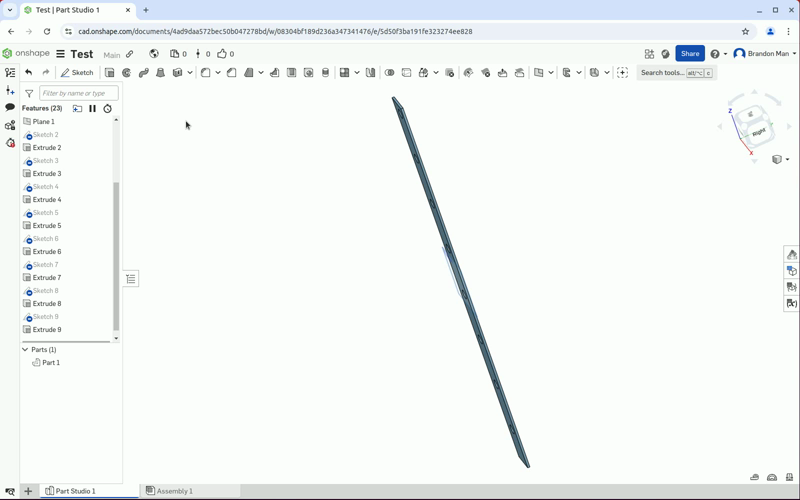
key(right, 2)
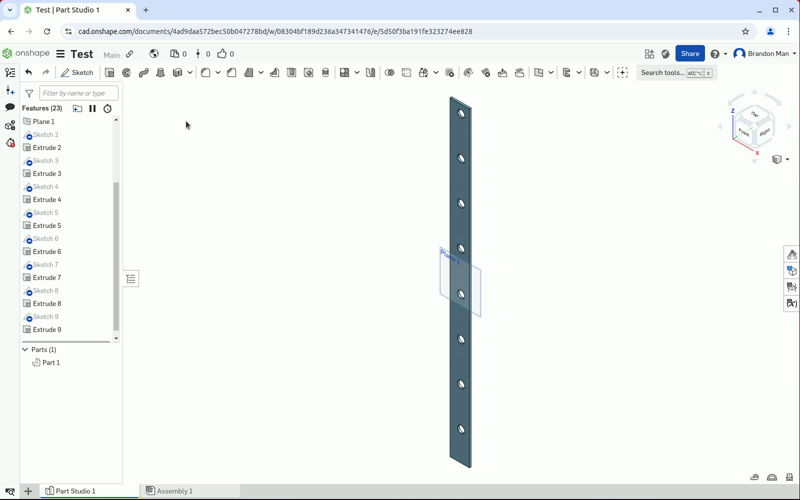
mouse_move(69, 98)
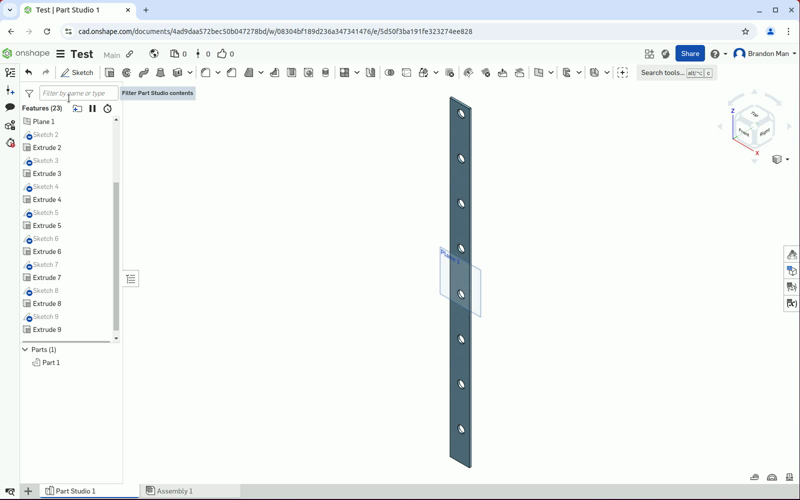
click(69, 98)